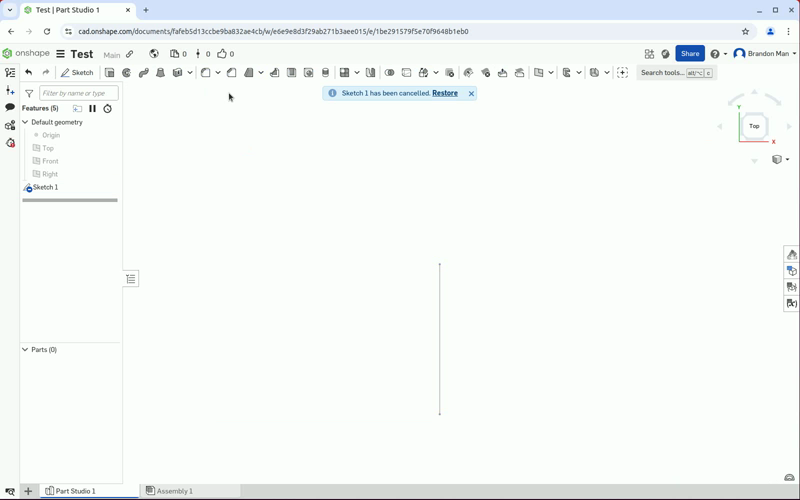
key(shift+h)
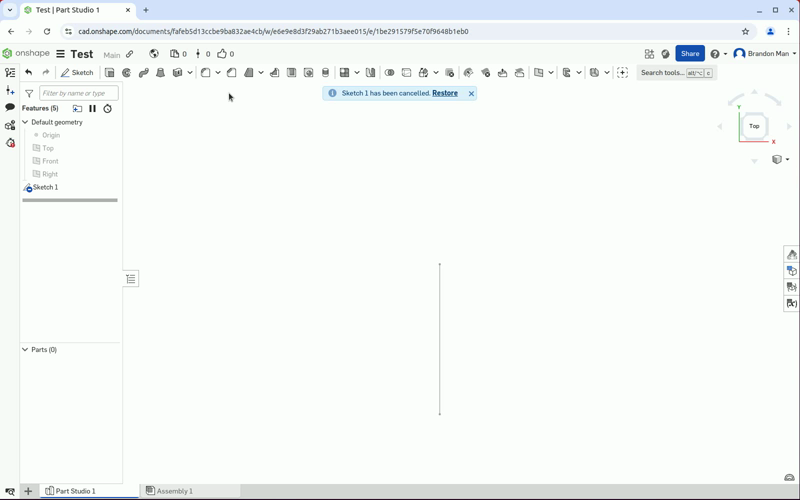
key(shift+s)
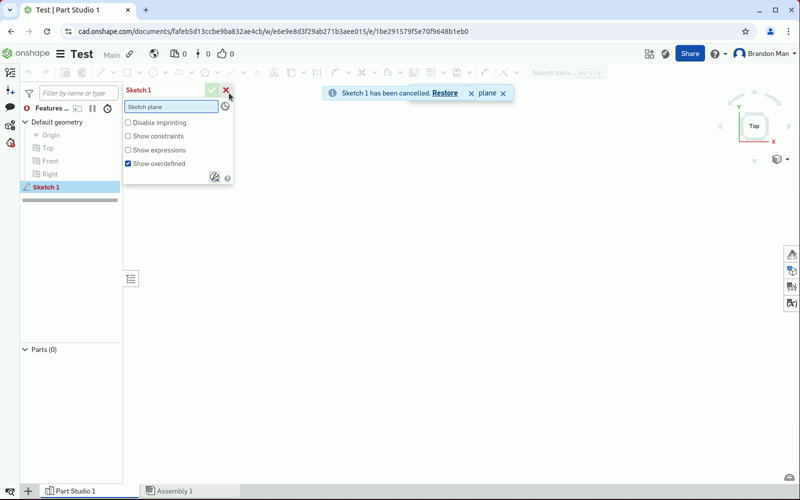
mouse_move(73, 150)
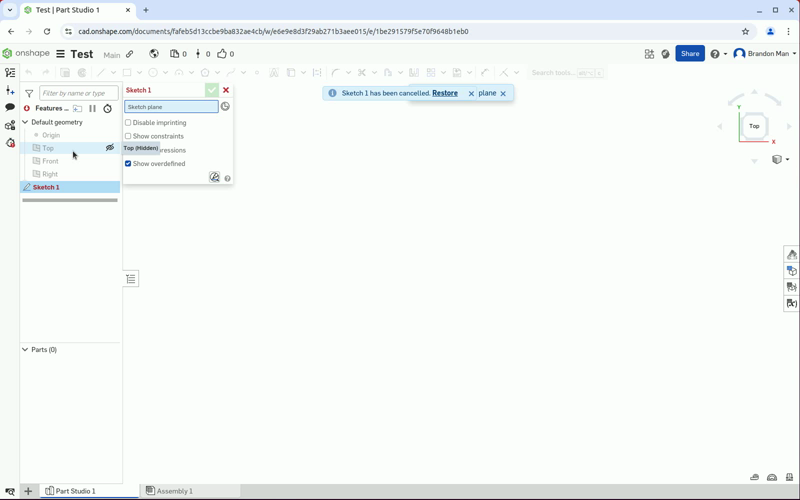
click(73, 150)
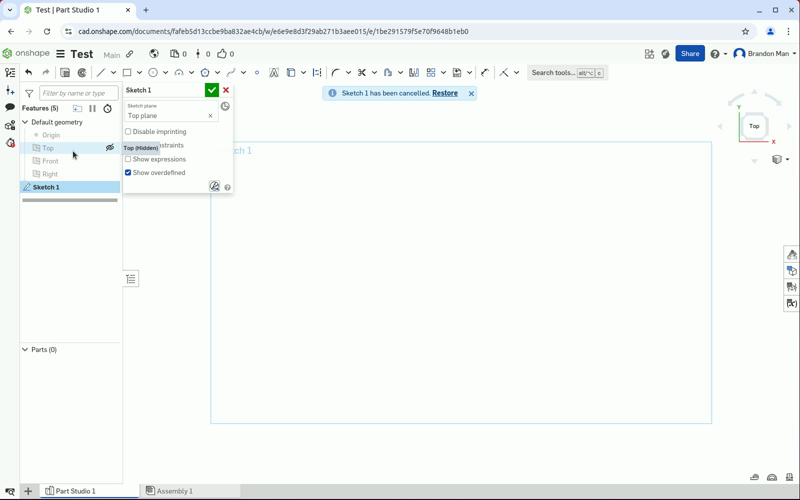
mouse_move(73, 352)
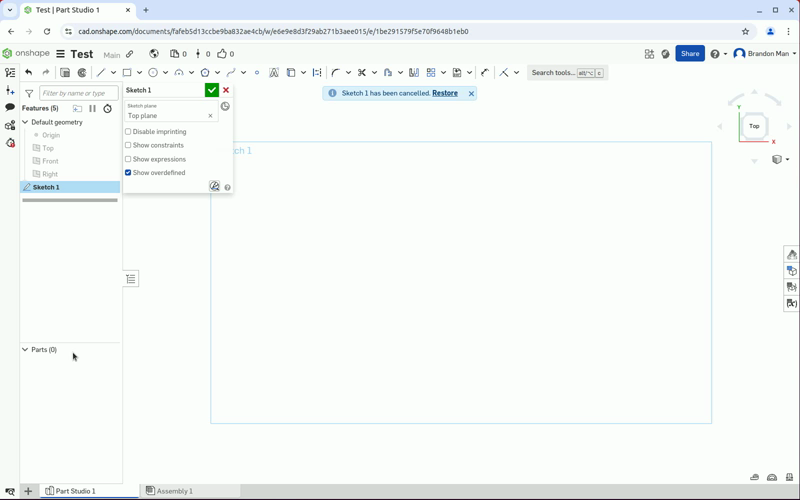
key(y)
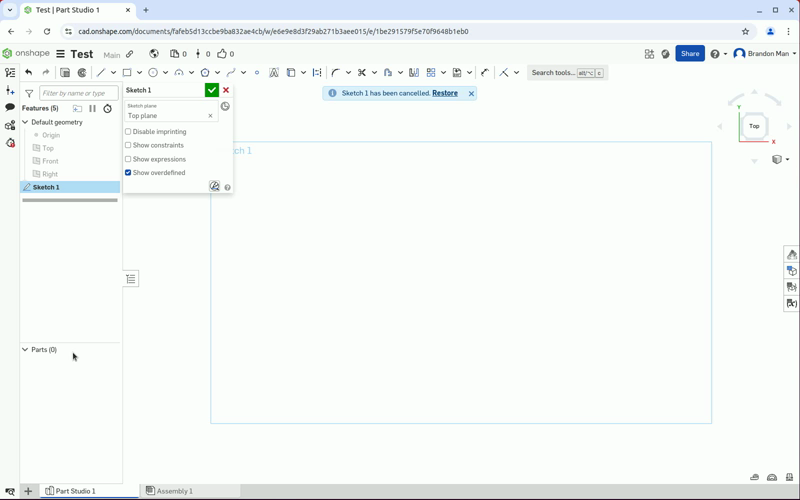
key(a)
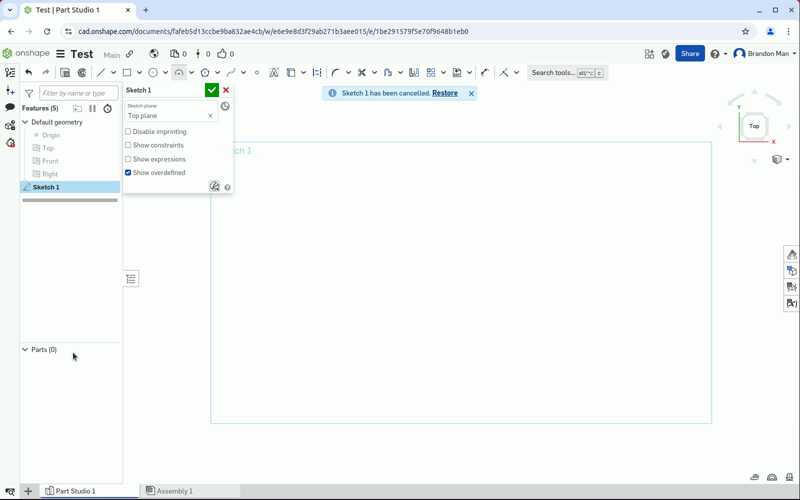
key_down(shift)
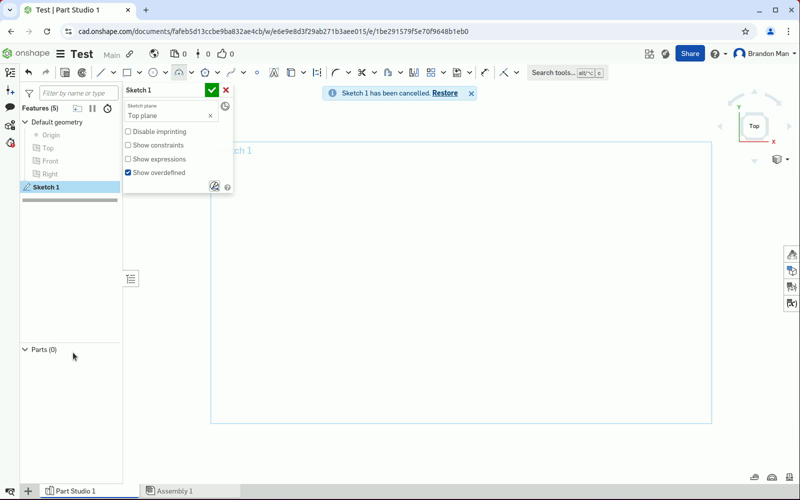
mouse_move(396, 255)
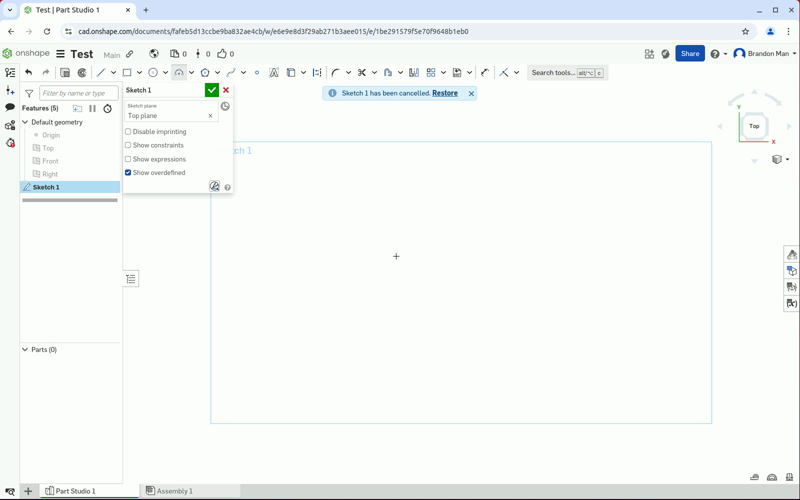
click(396, 255)
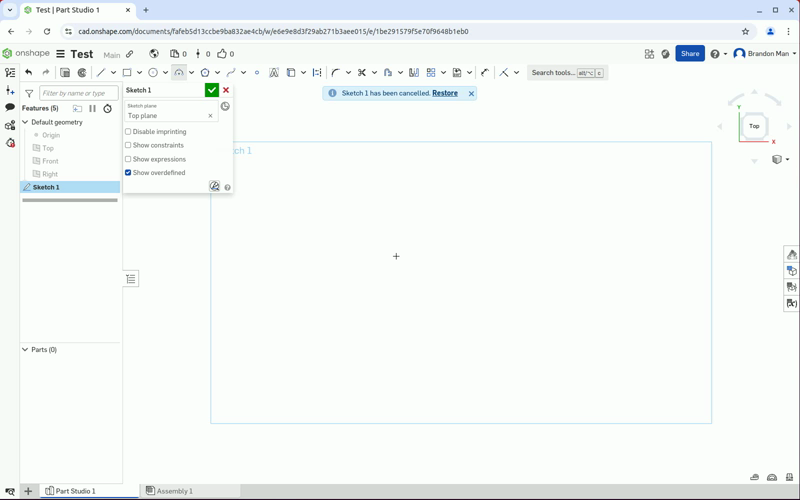
key_up(shift)
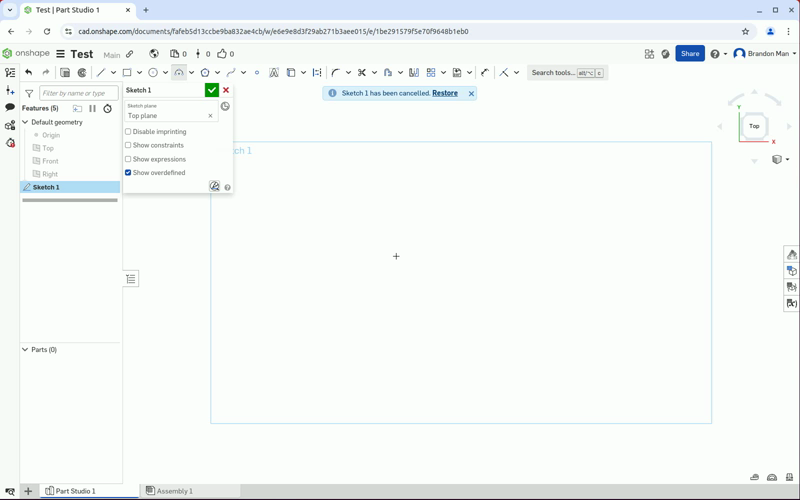
key_down(shift)
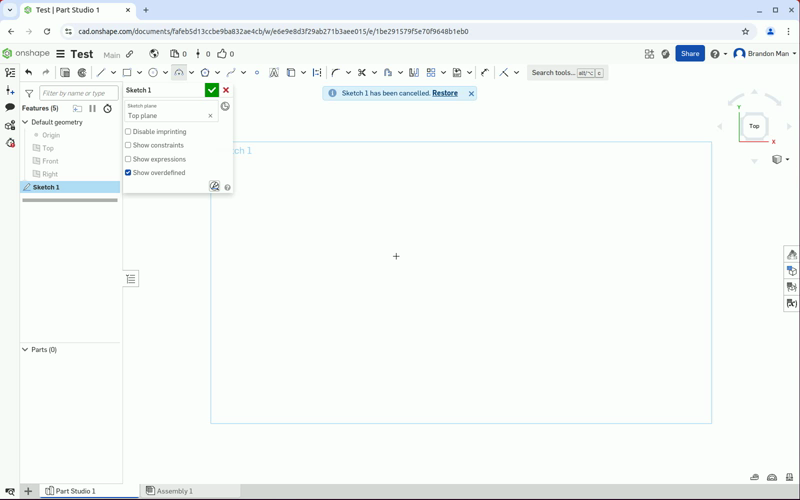
mouse_move(526, 255)
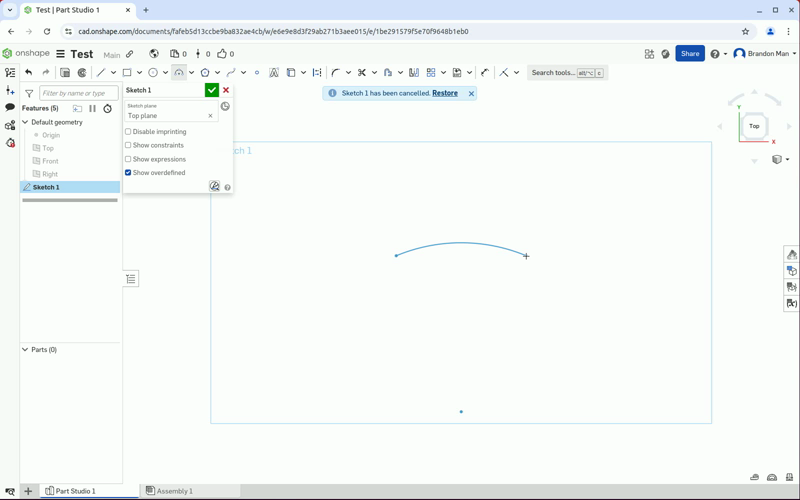
click(526, 255)
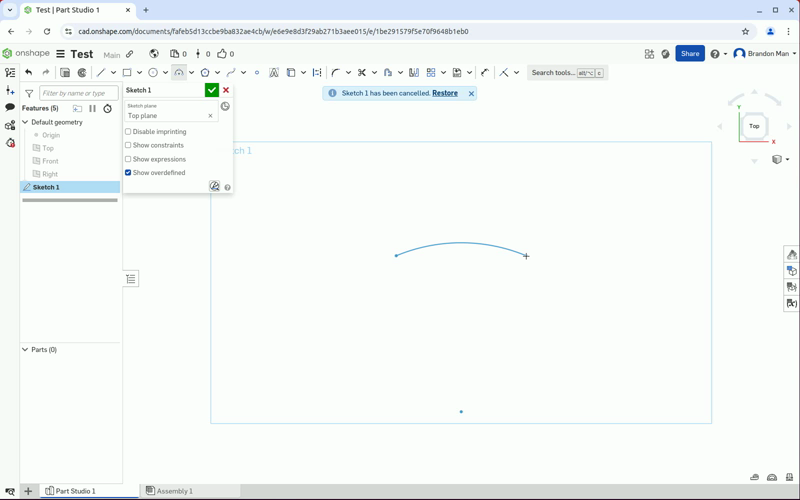
mouse_move(461, 191)
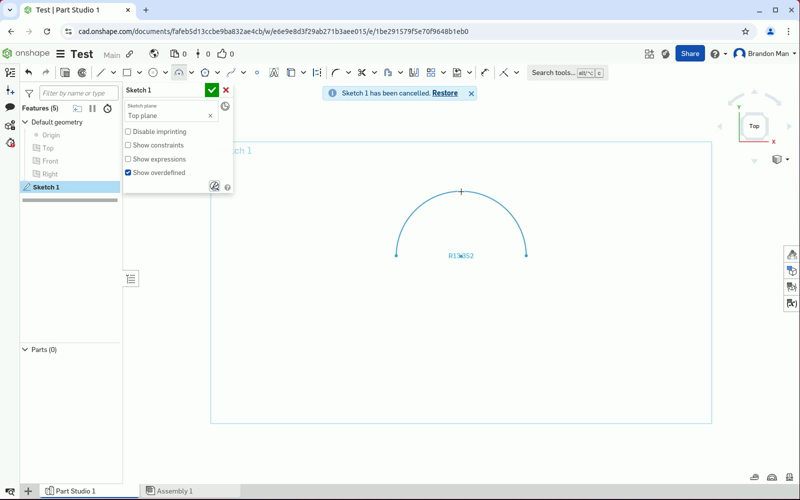
click(461, 191)
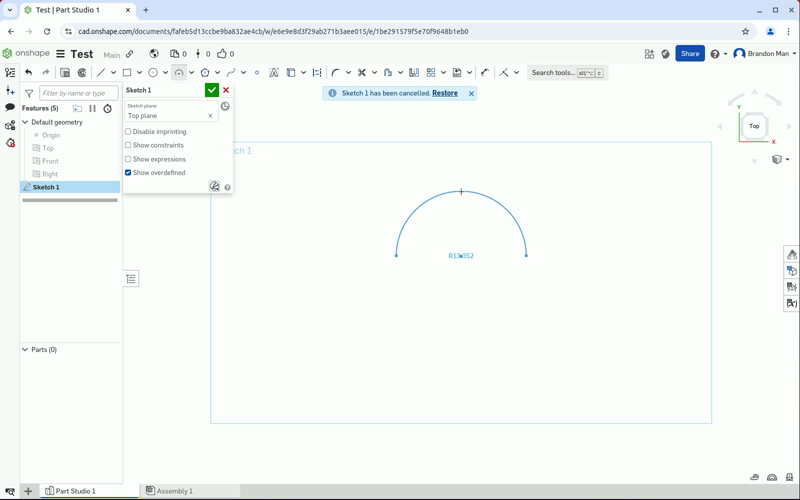
key_up(shift)
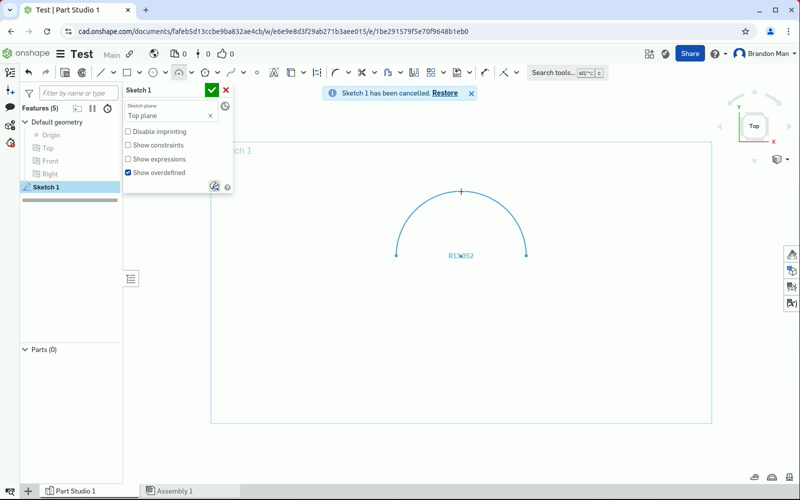
key(esc)
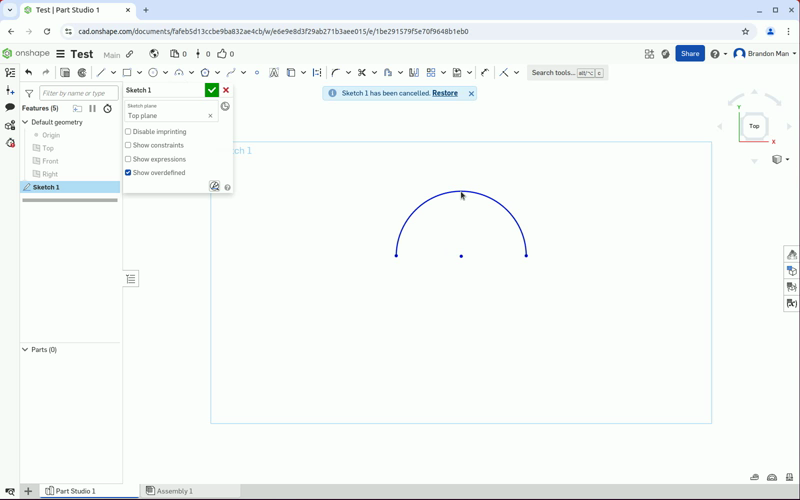
key(l)
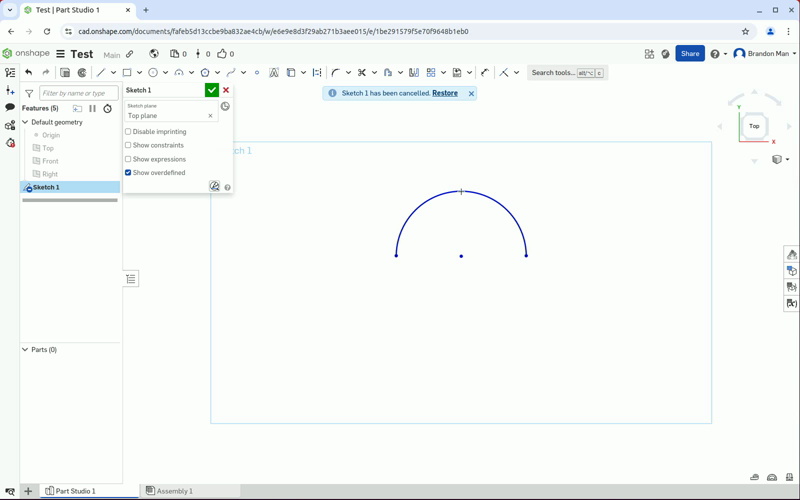
mouse_move(526, 255)
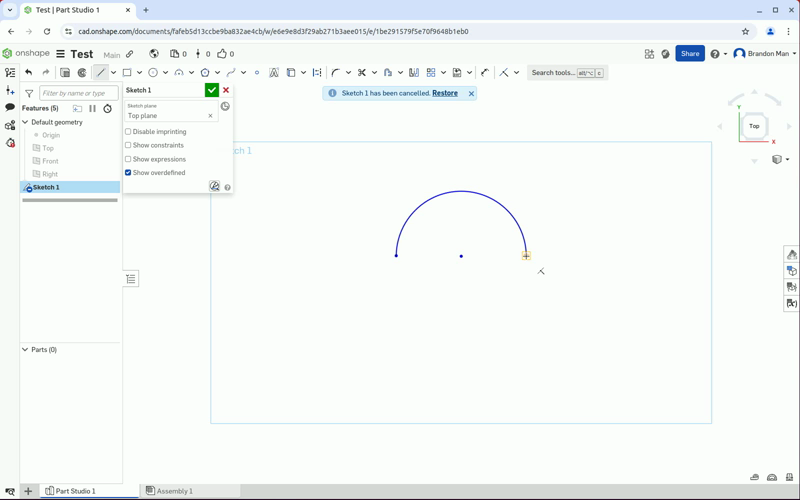
click(526, 255)
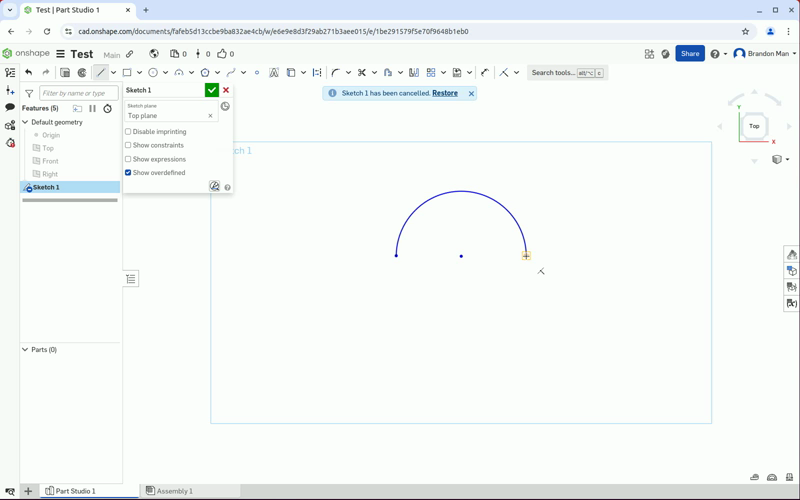
key_down(shift)
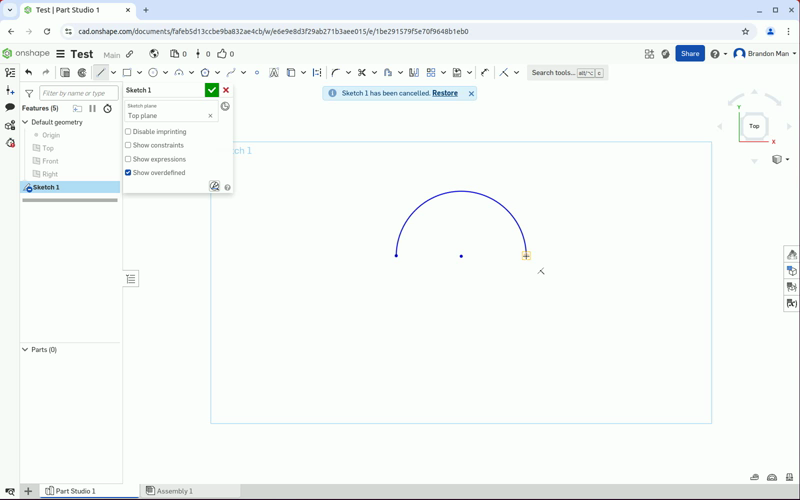
mouse_move(556, 255)
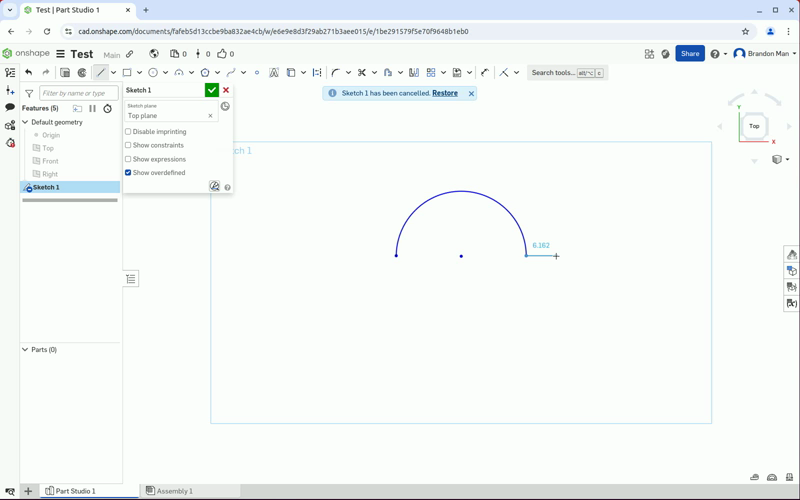
mouse_move(526, 204)
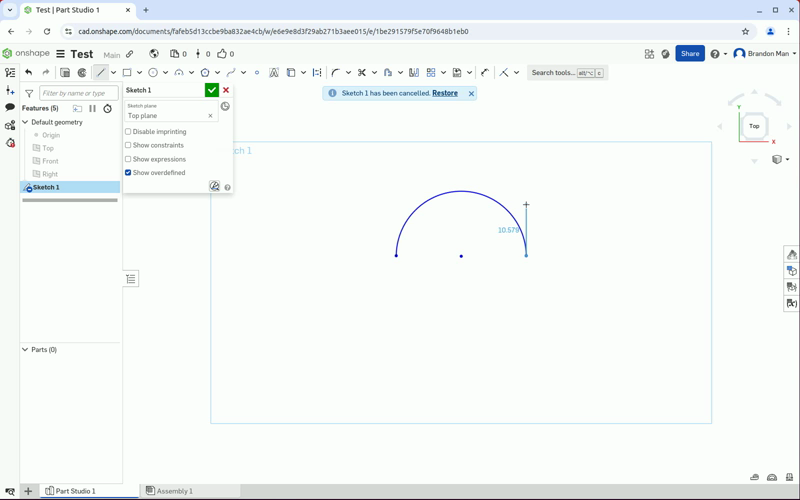
click(526, 204)
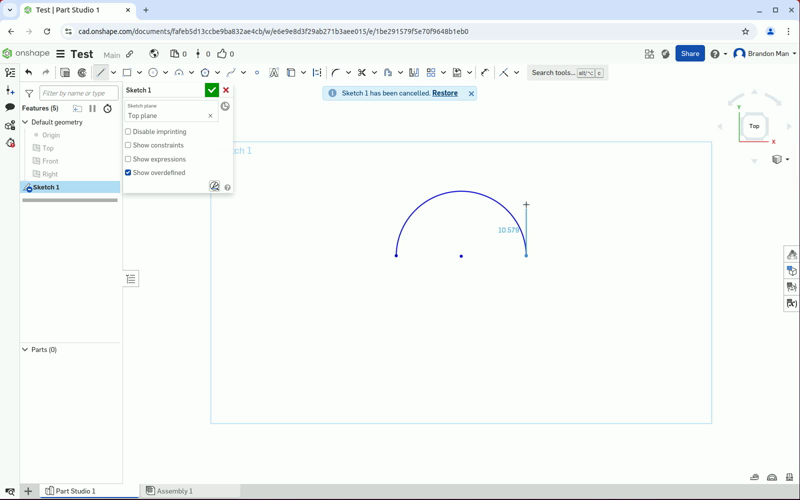
key_up(shift)
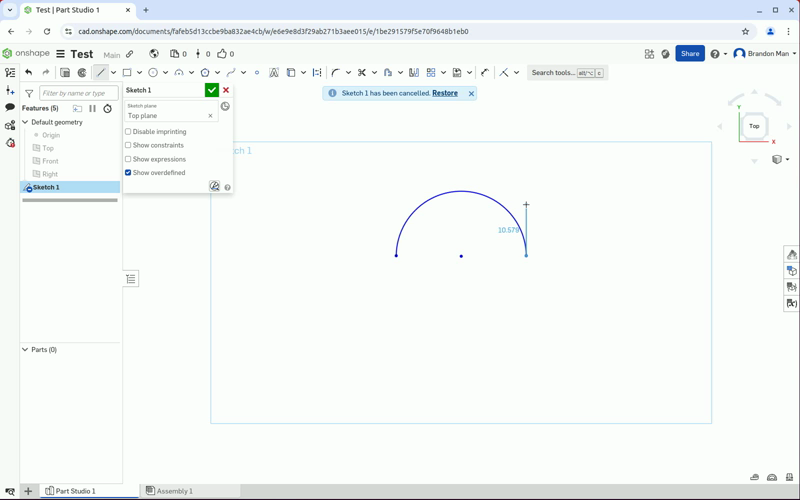
key(esc)
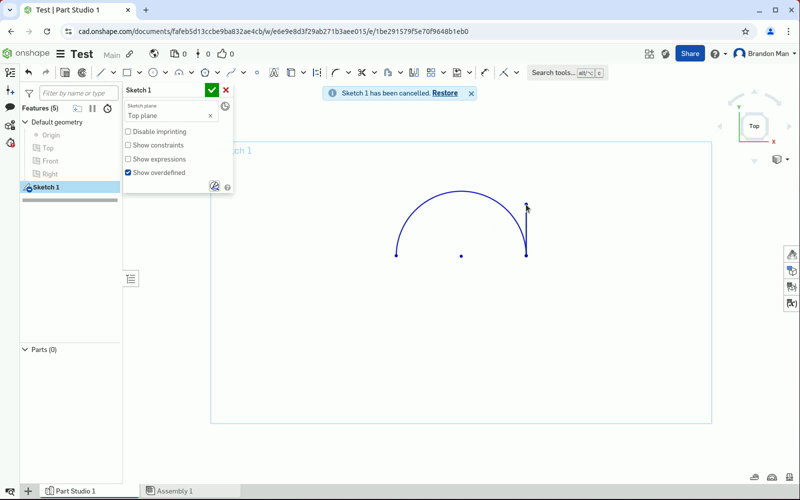
key(a)
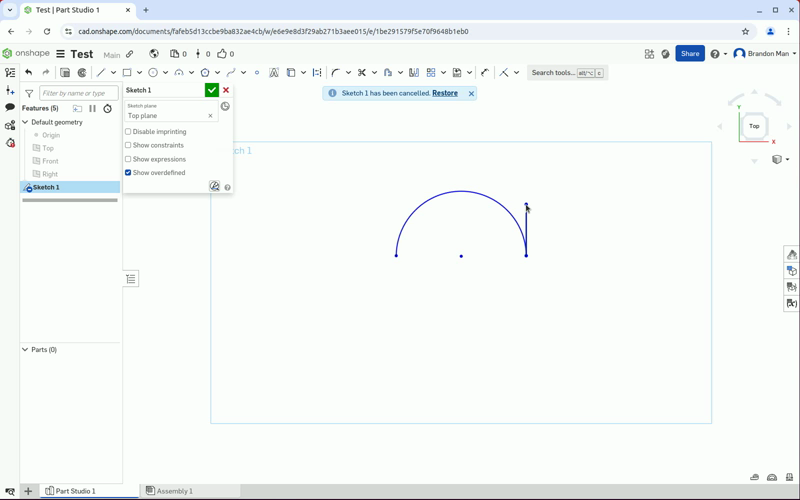
mouse_move(526, 204)
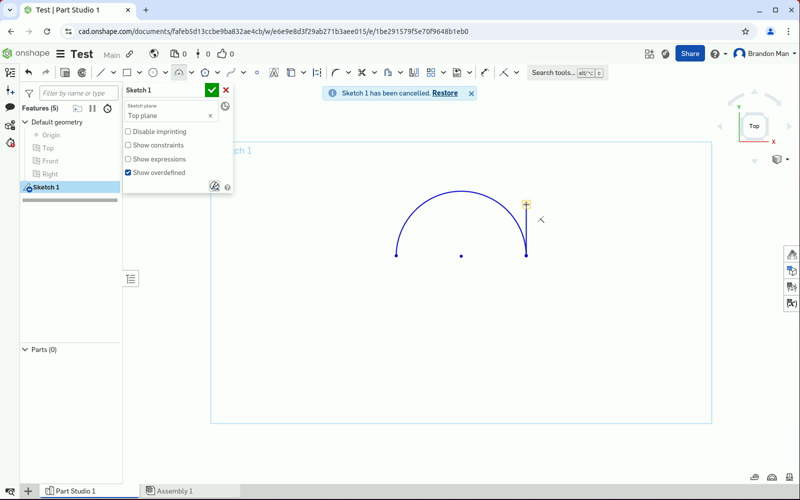
click(526, 204)
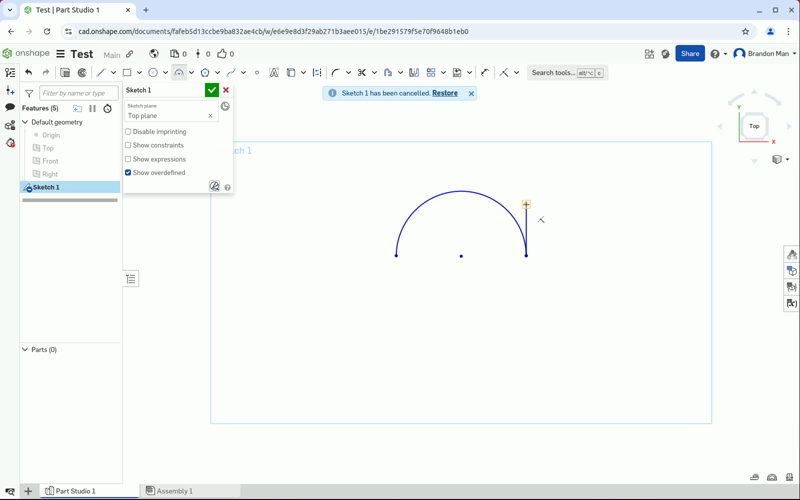
key_down(shift)
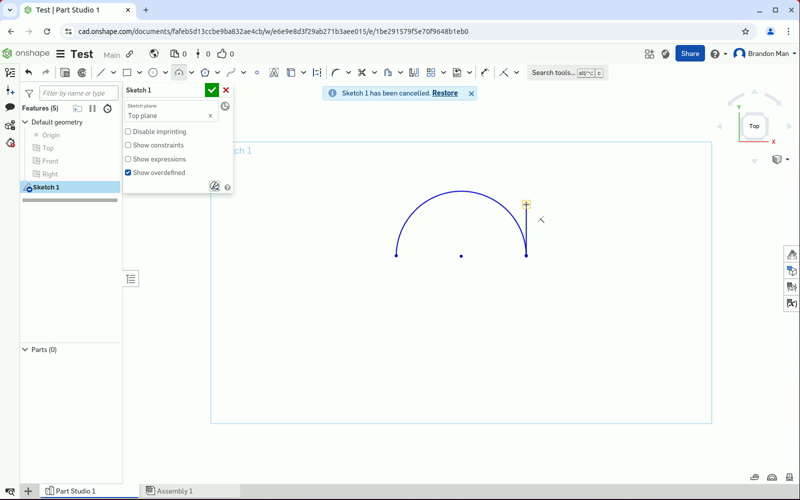
mouse_move(396, 204)
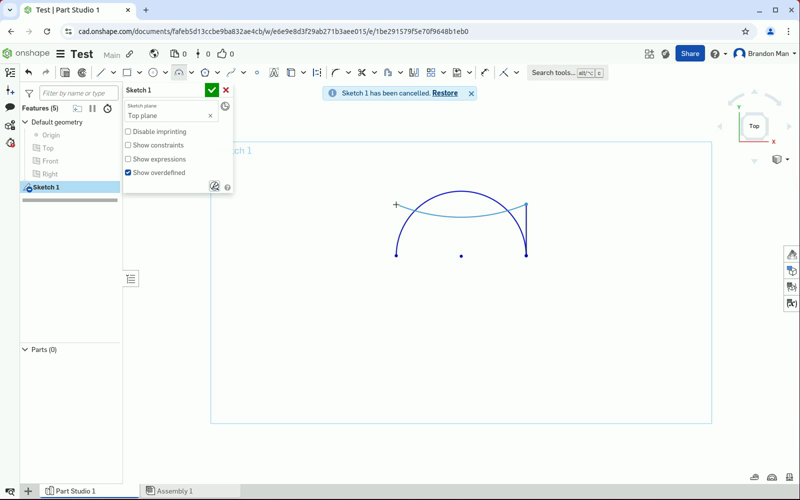
click(396, 204)
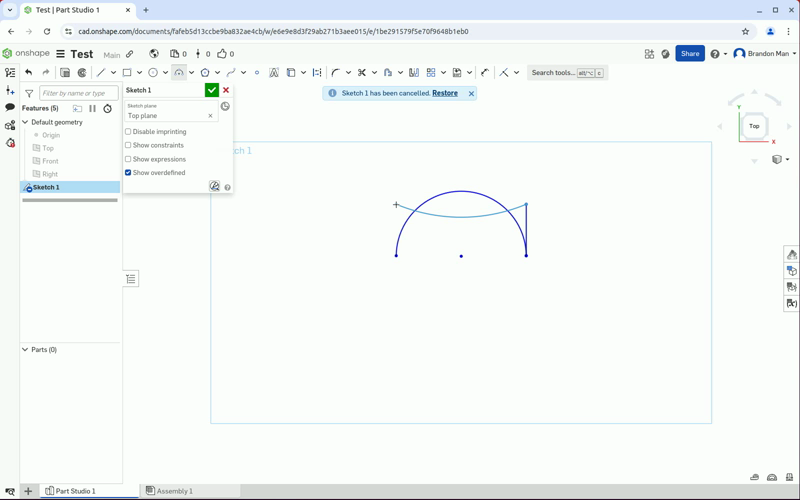
mouse_move(461, 172)
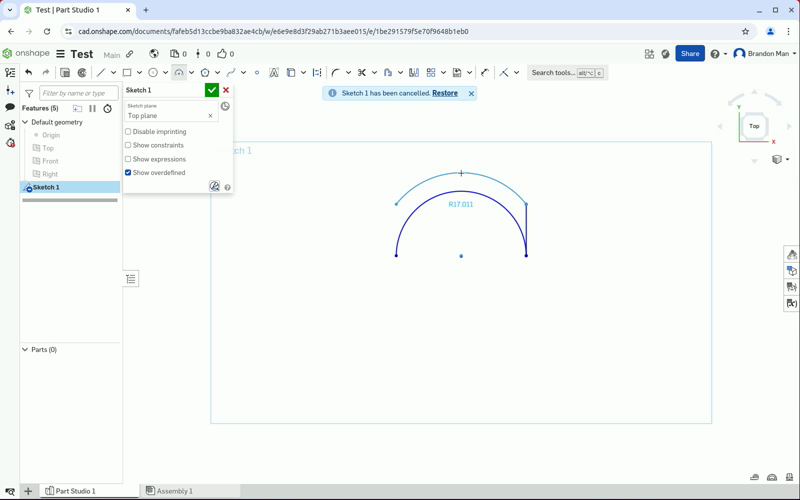
click(461, 172)
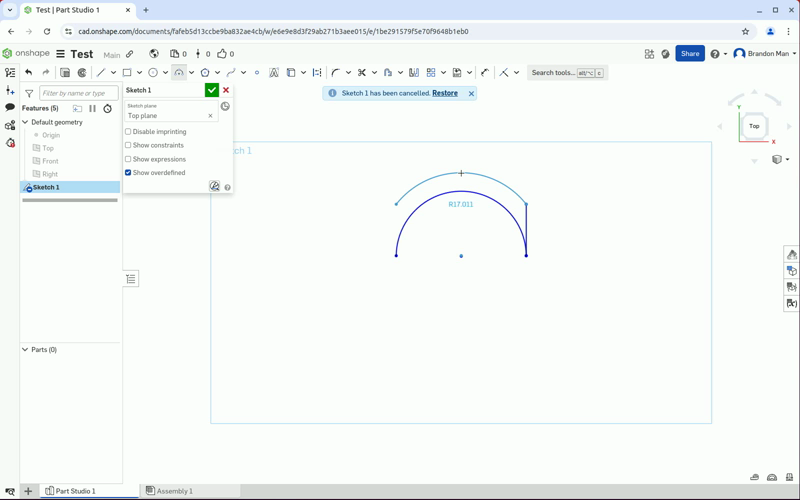
key_up(shift)
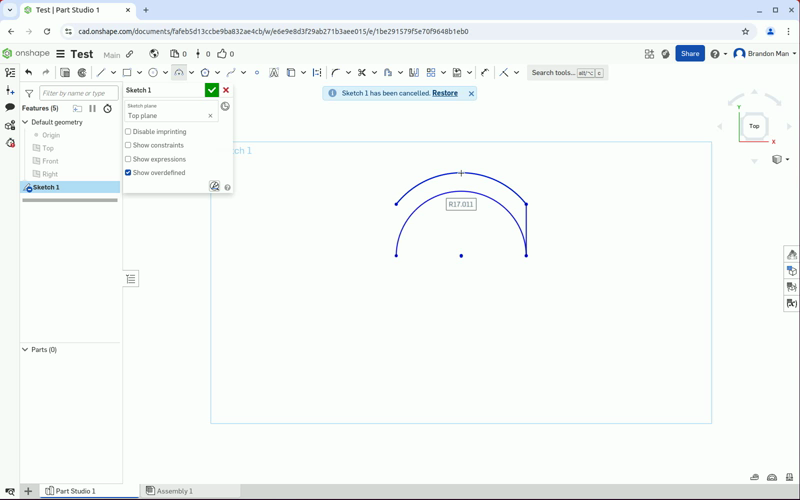
key(esc)
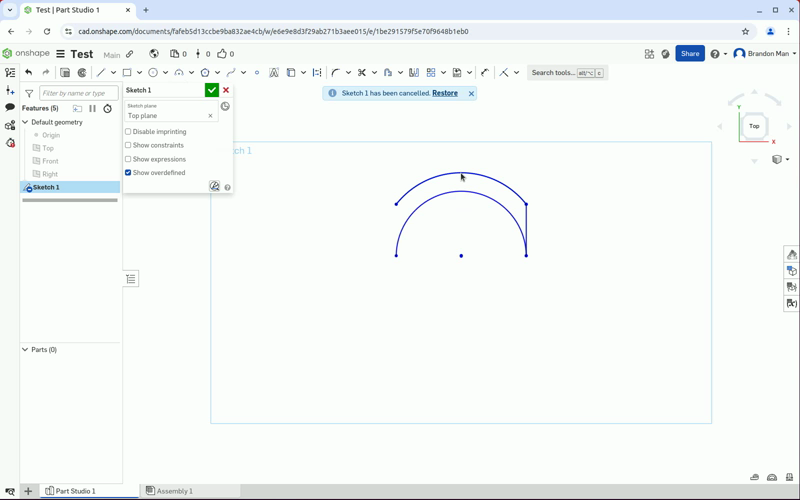
key(l)
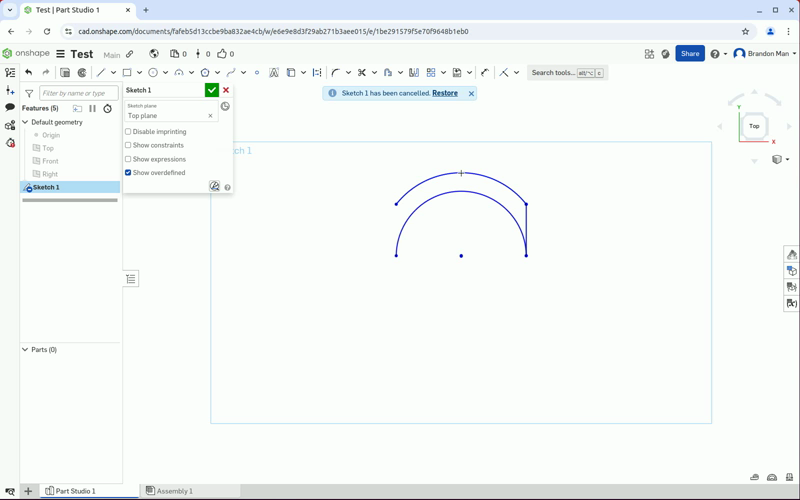
mouse_move(396, 204)
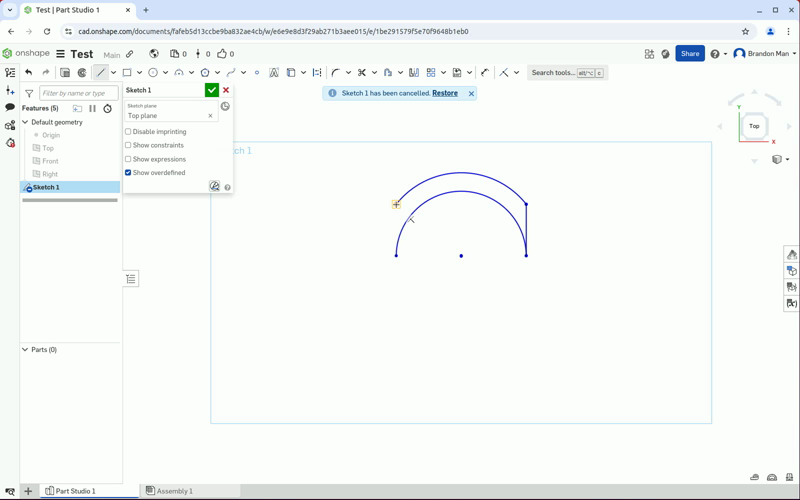
click(396, 204)
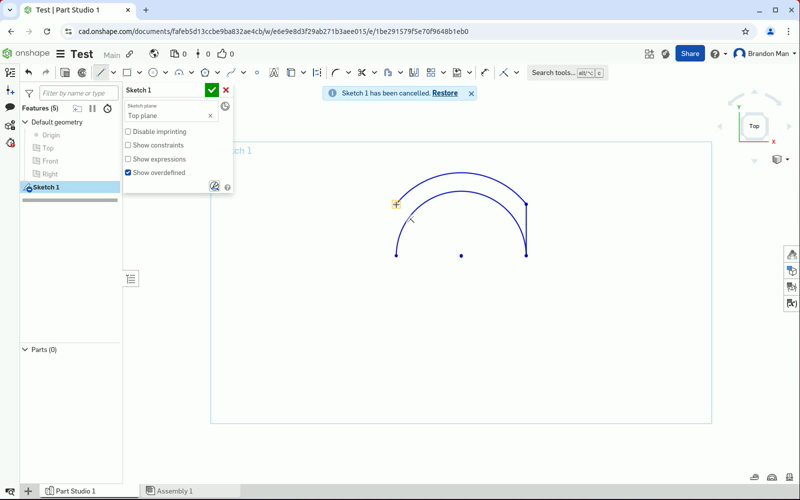
mouse_move(426, 204)
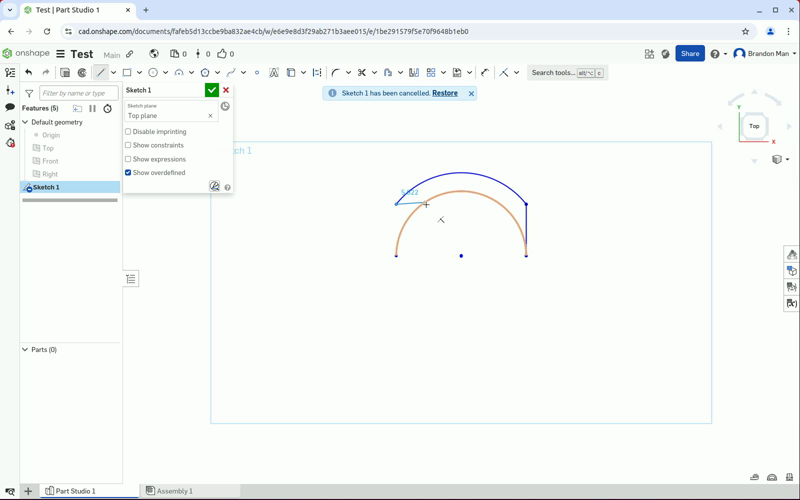
key_down(shift)
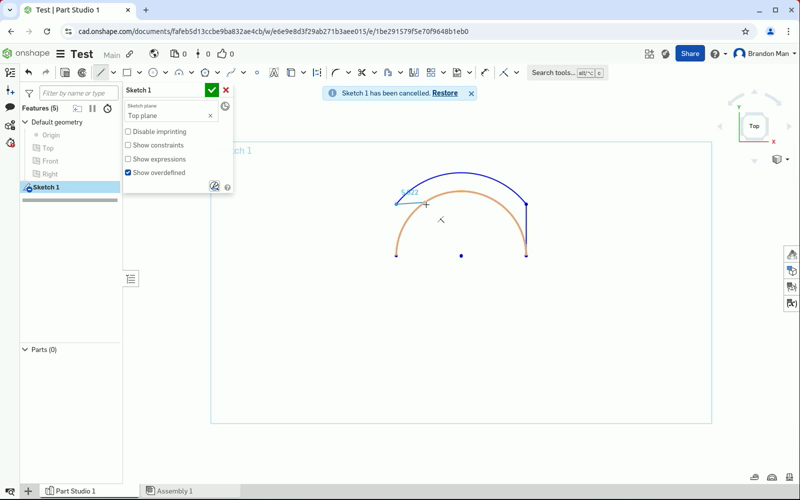
mouse_move(396, 255)
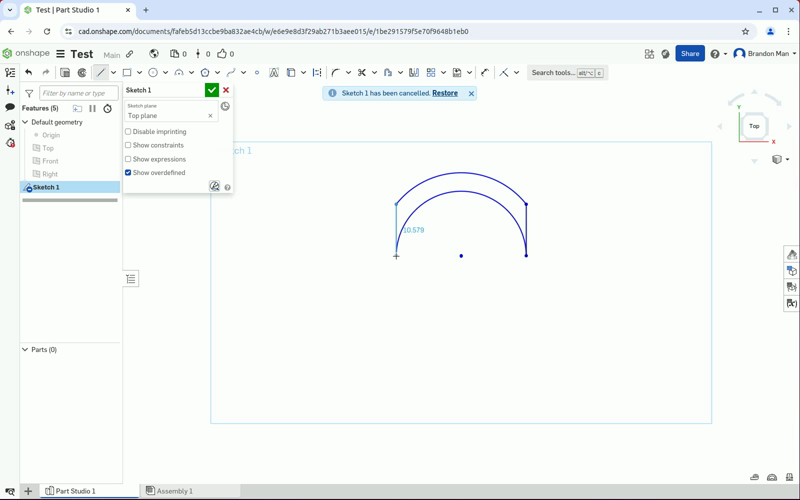
key_up(shift)
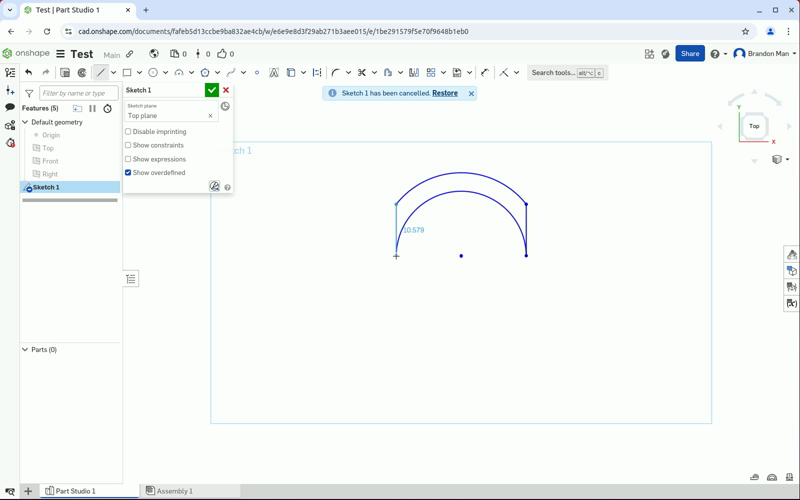
click(396, 255)
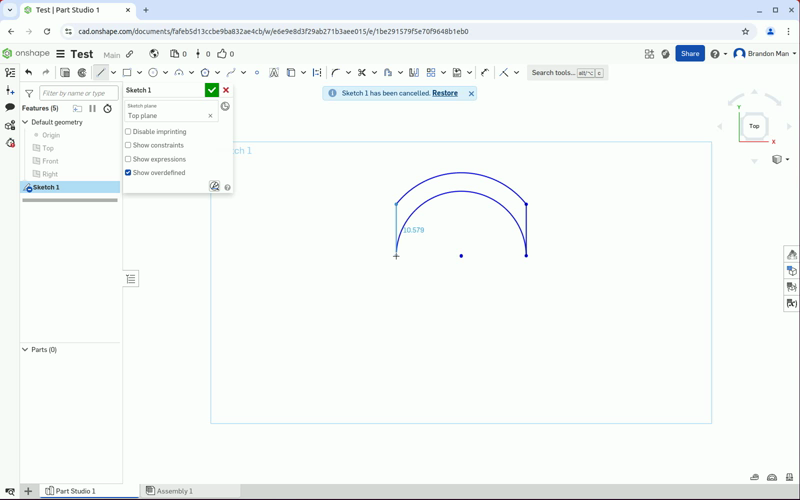
key(esc)
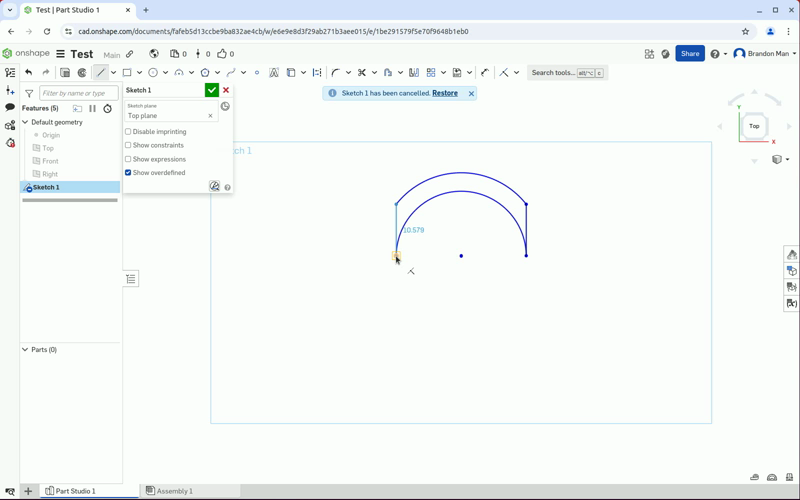
mouse_move(438, 210)
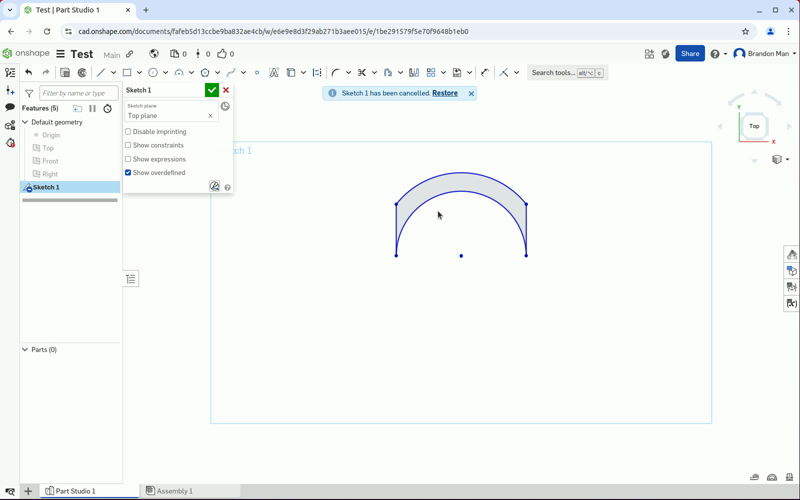
scroll(6)
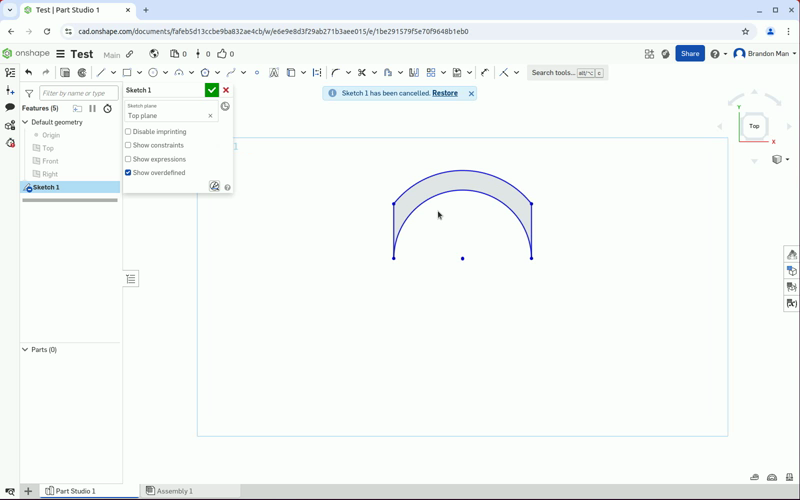
scroll(6)
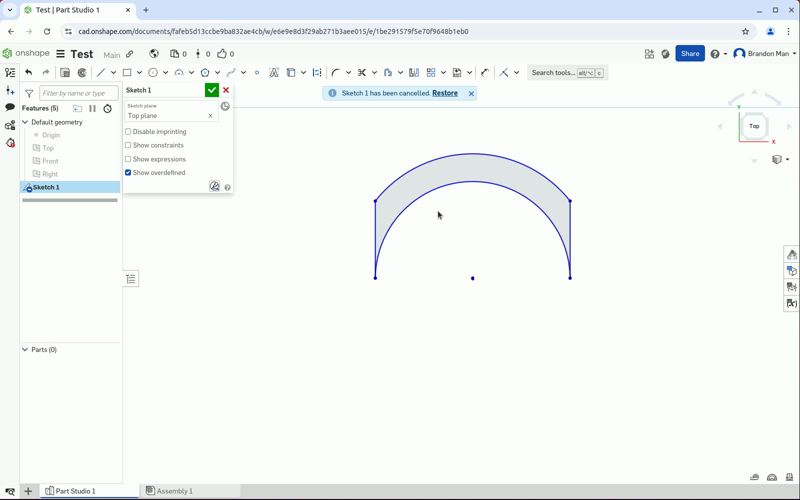
scroll(6)
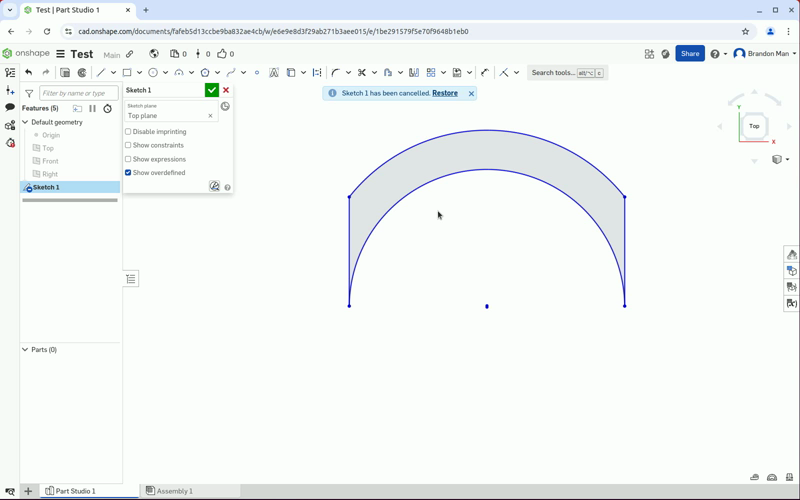
scroll(6)
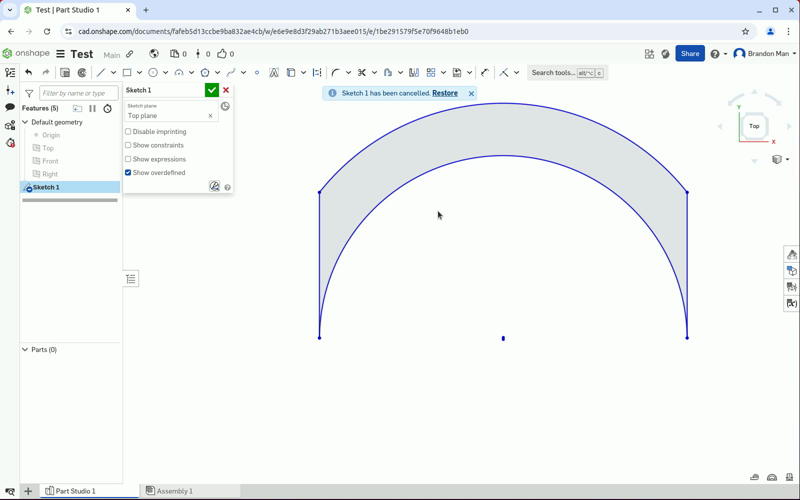
scroll(6)
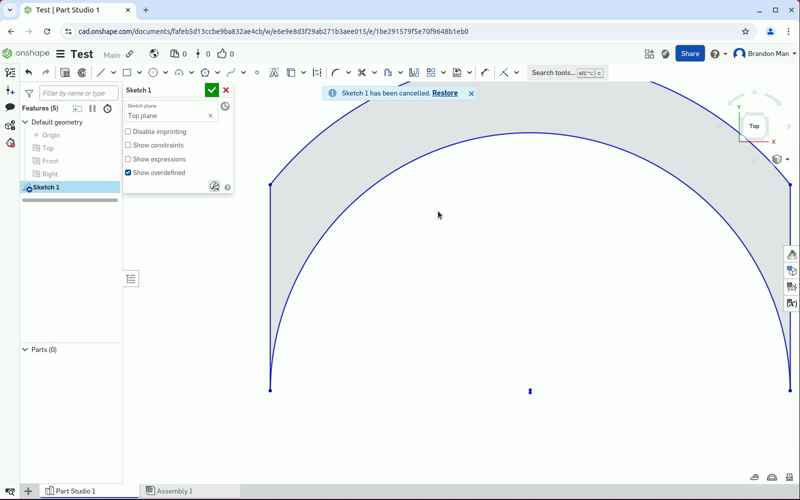
scroll(6)
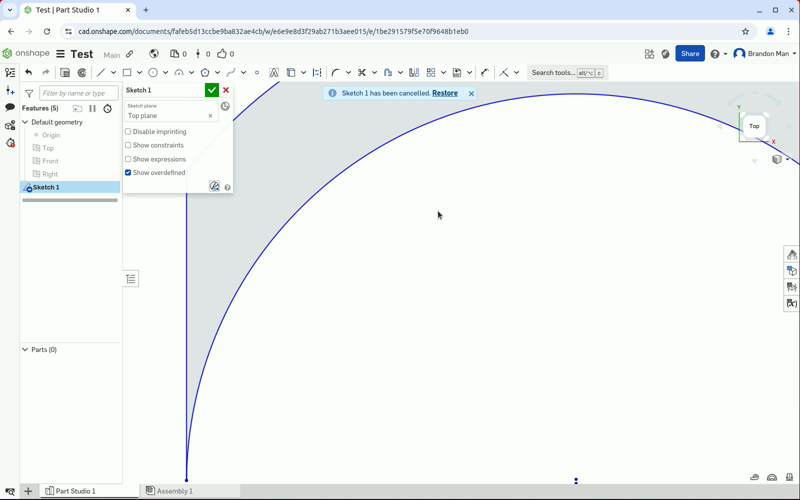
scroll(6)
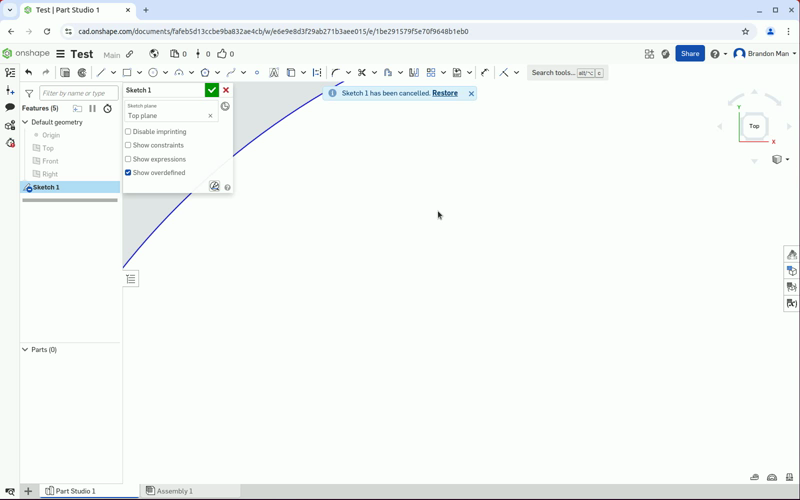
click(438, 210)
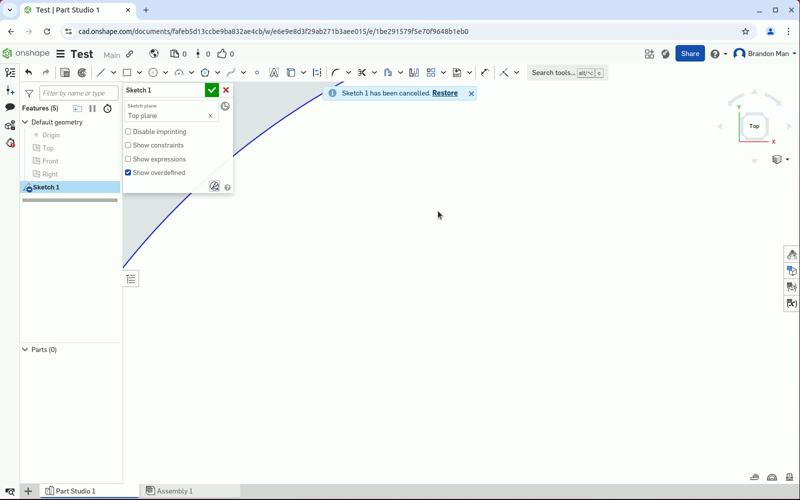
scroll(-6)
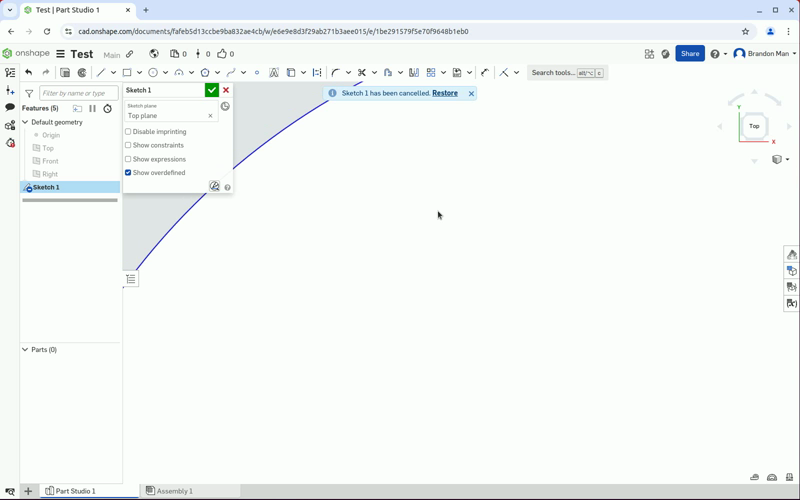
scroll(-6)
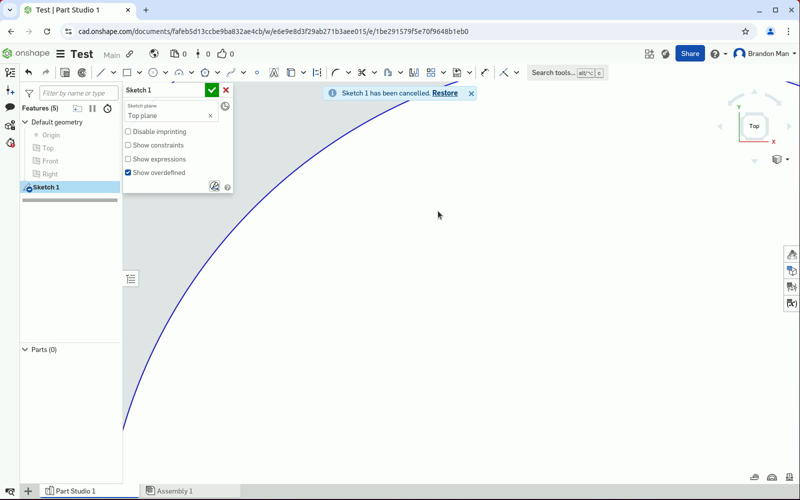
scroll(-6)
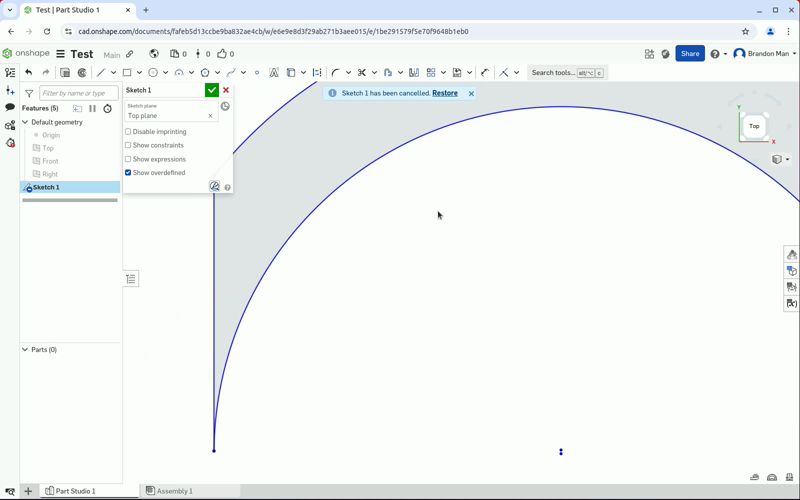
scroll(-6)
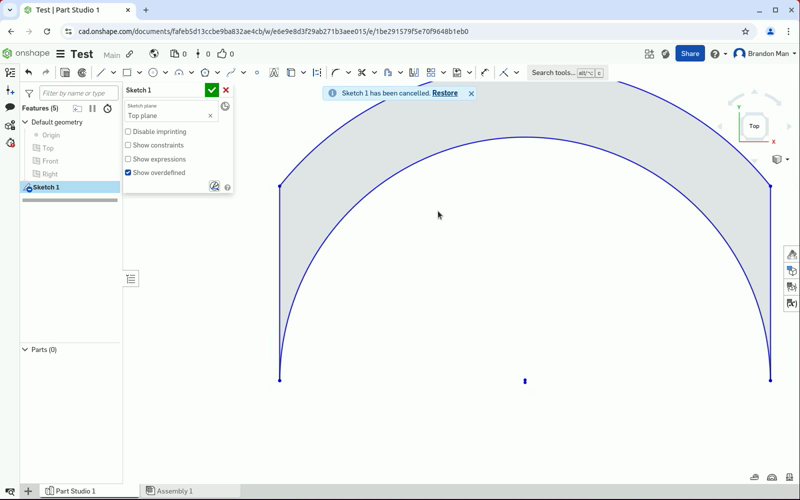
scroll(-6)
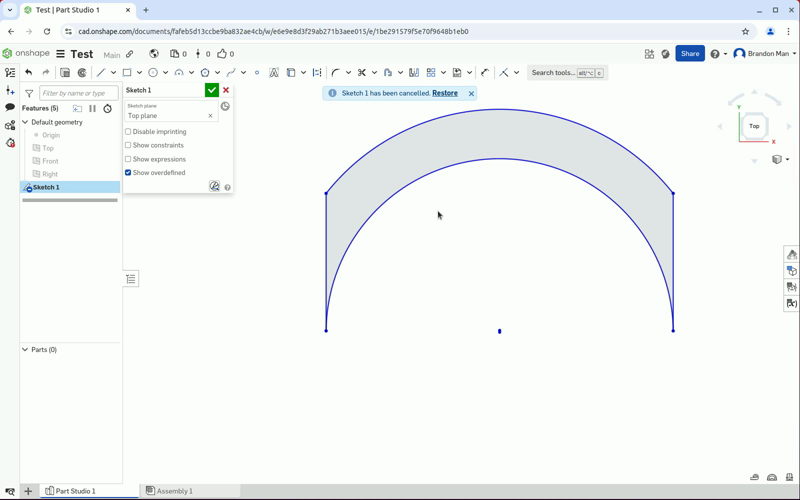
scroll(-6)
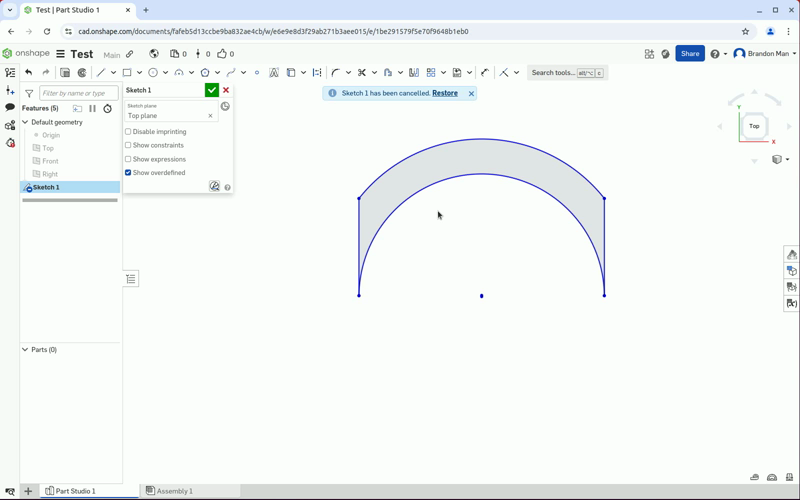
scroll(-6)
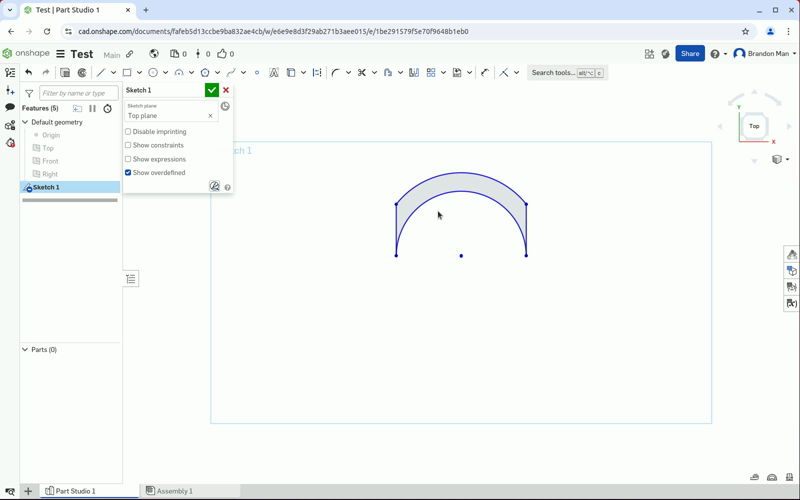
mouse_move(73, 352)
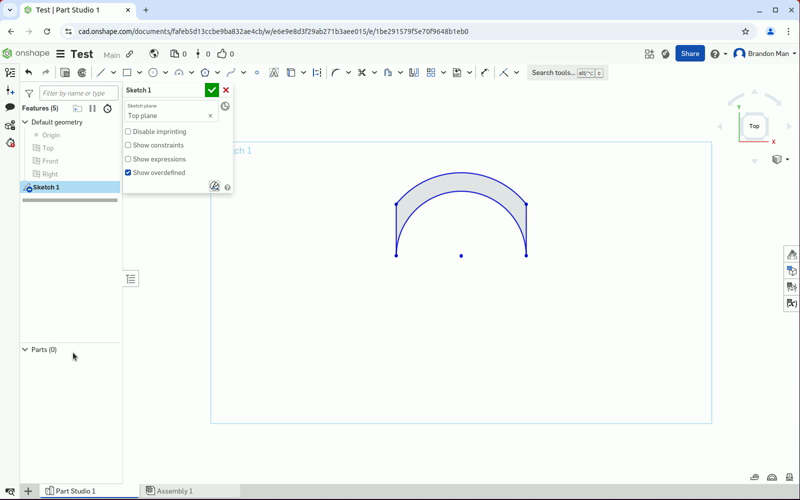
key(shift+y)
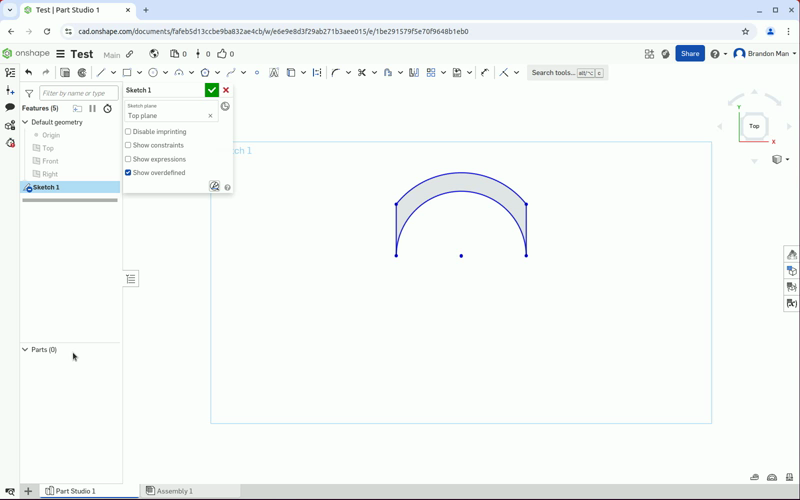
key(shift+e)
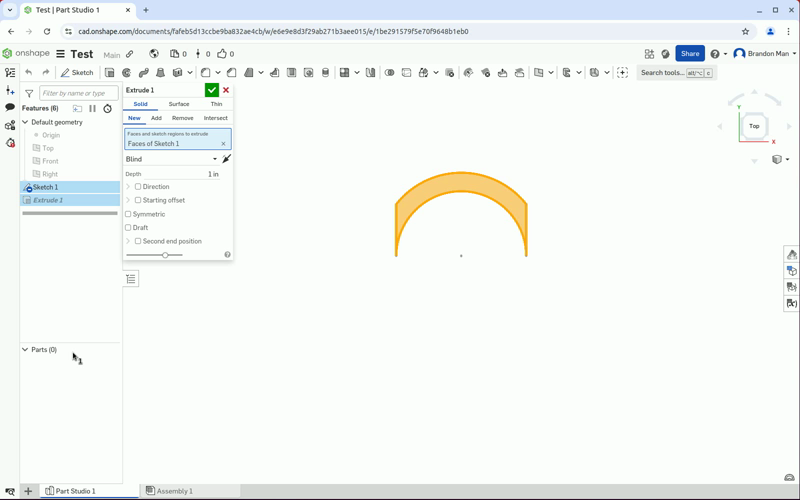
mouse_move(143, 106)
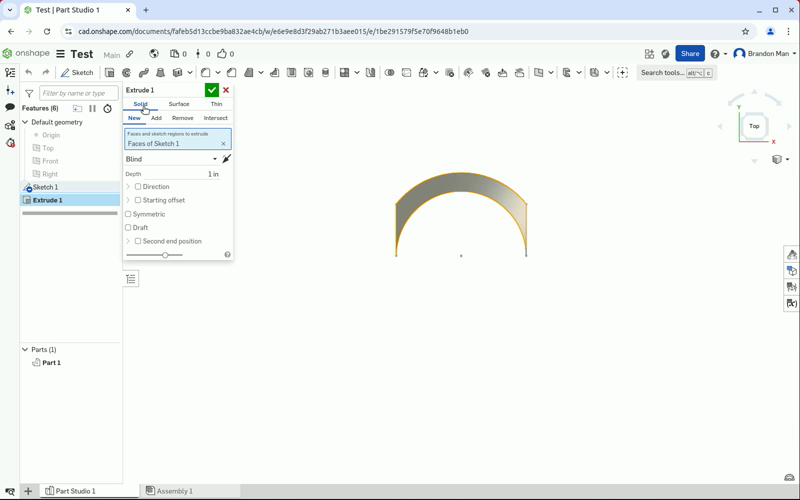
click(143, 106)
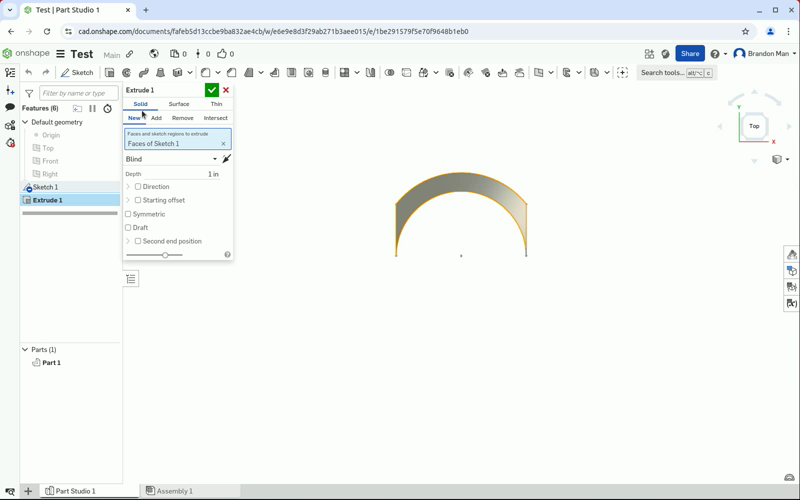
mouse_move(137, 120)
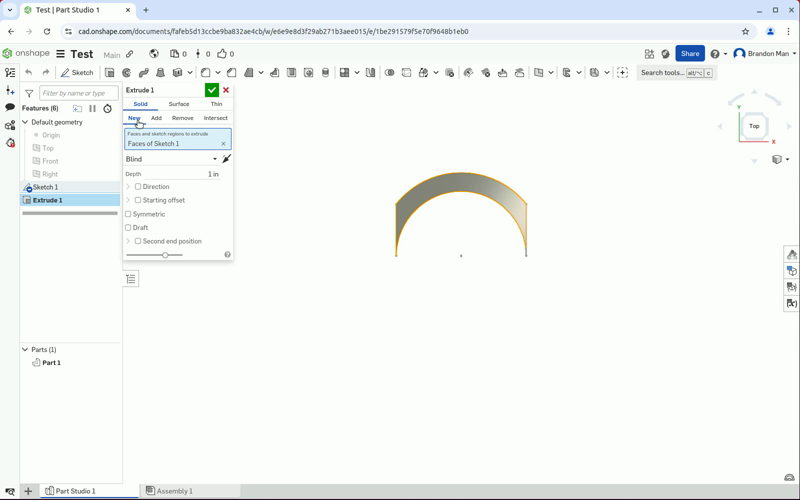
click(137, 120)
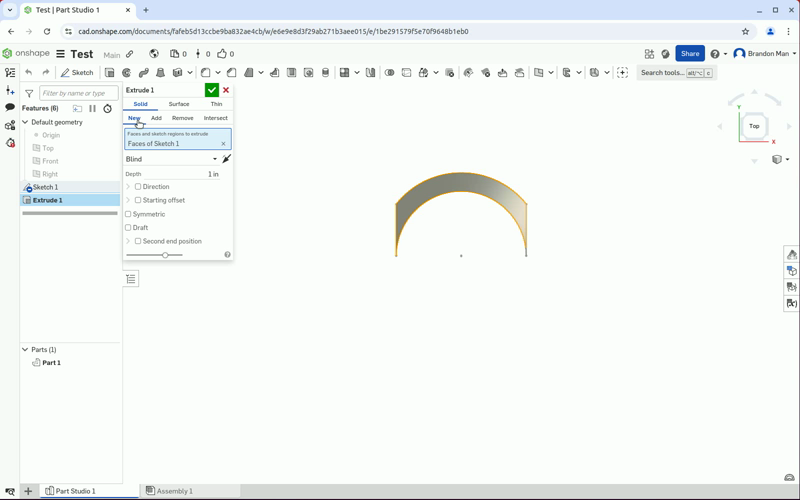
key(tab, 4)
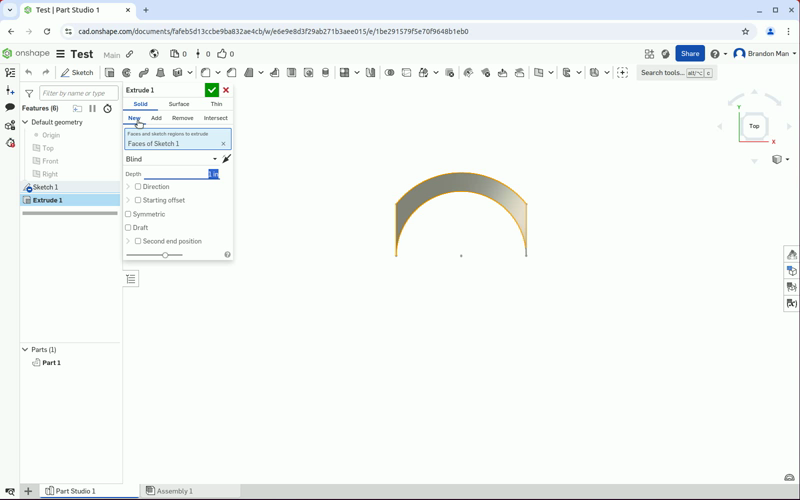
text(13.239)
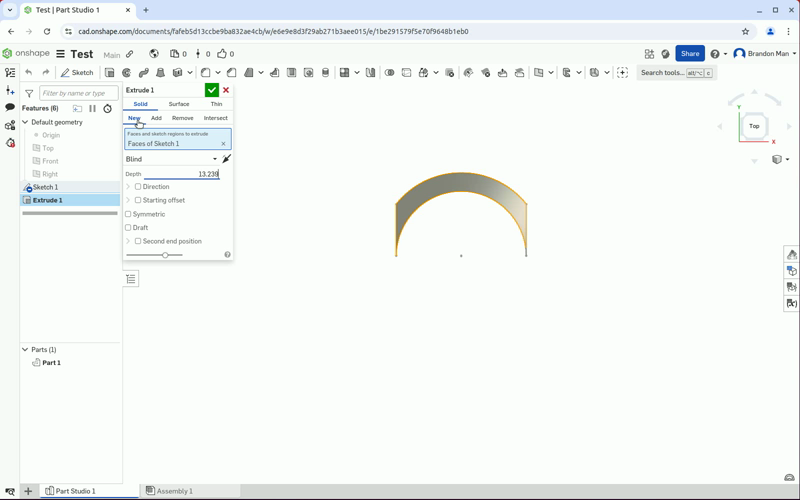
key(enter)
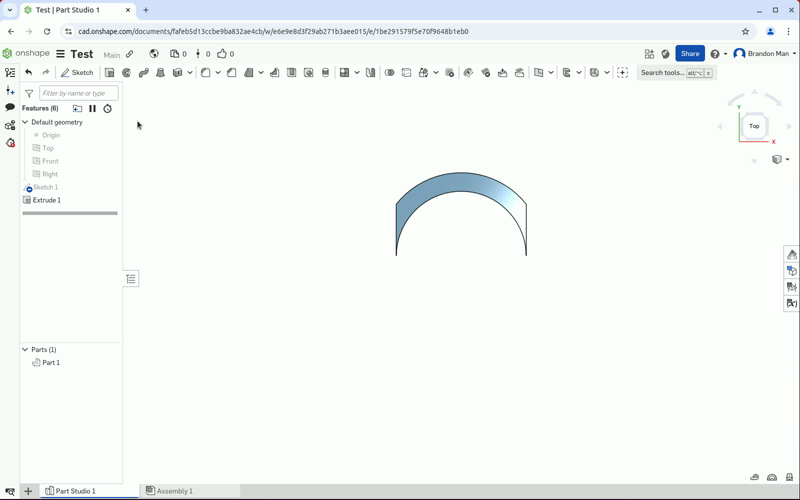
key(shift+h)
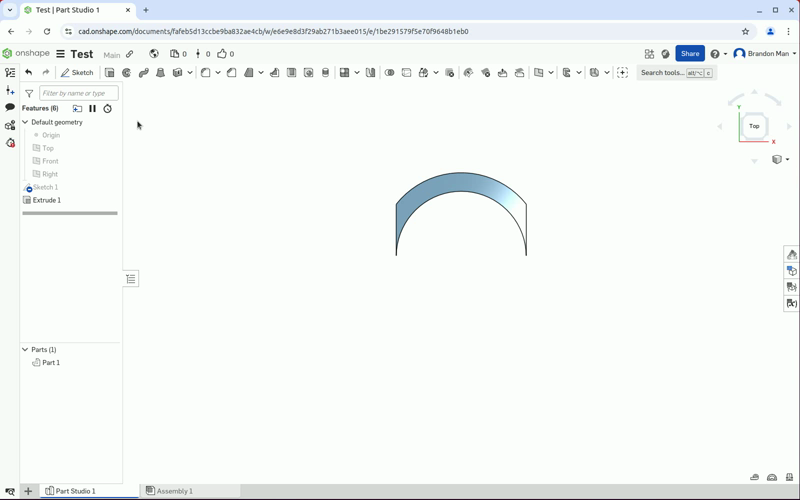
key(shift+h)
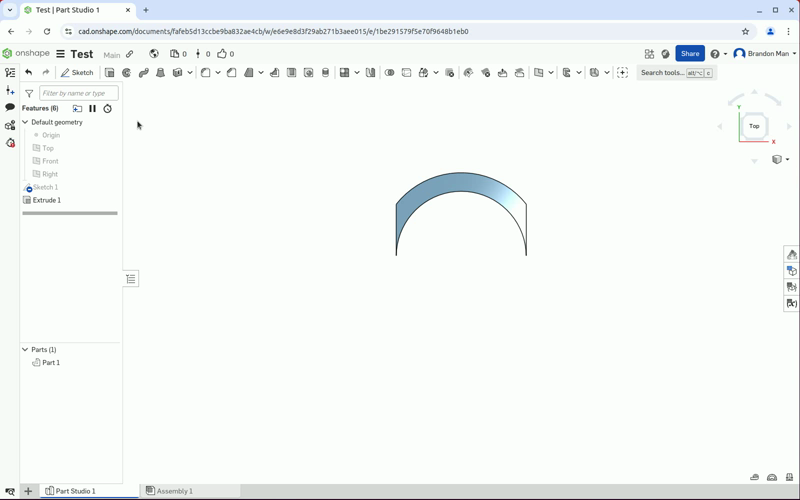
mouse_move(73, 189)
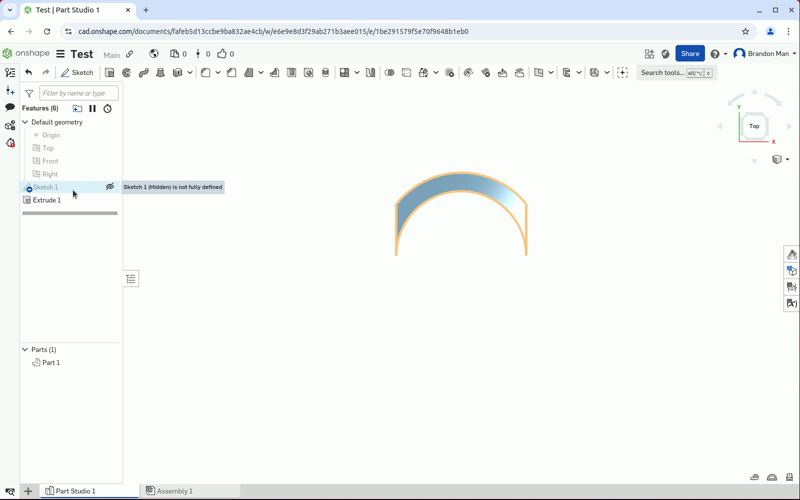
click(73, 189)
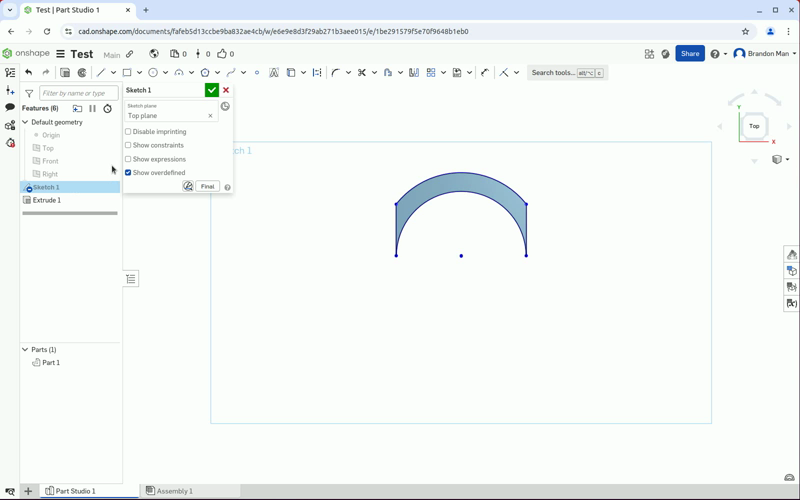
mouse_move(229, 92)
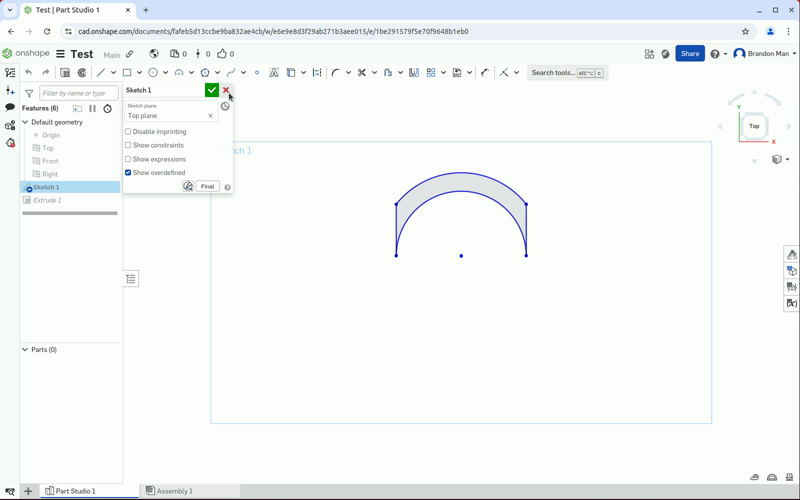
click(229, 92)
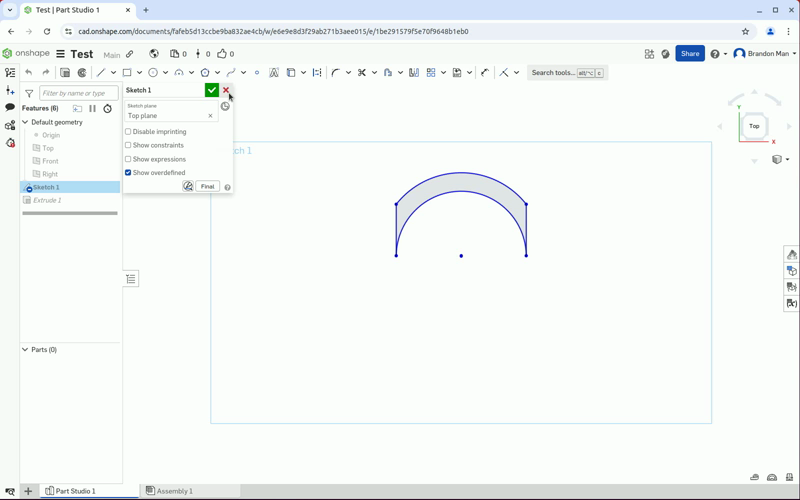
key(shift+s)
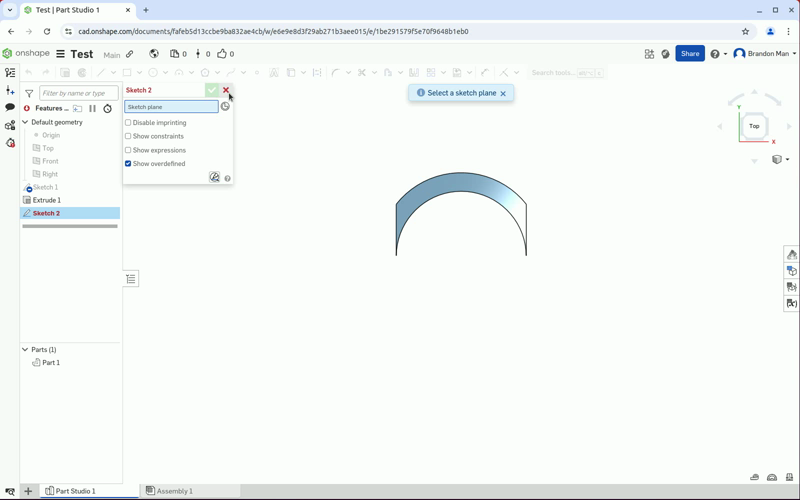
mouse_move(73, 150)
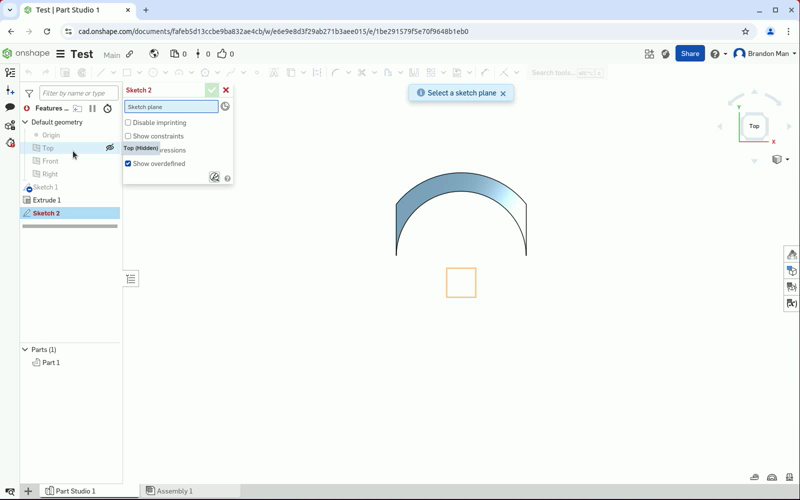
click(73, 150)
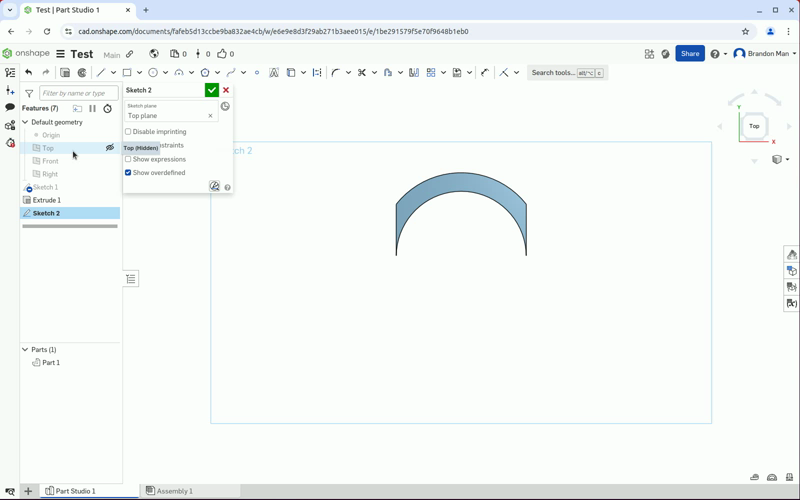
mouse_move(73, 352)
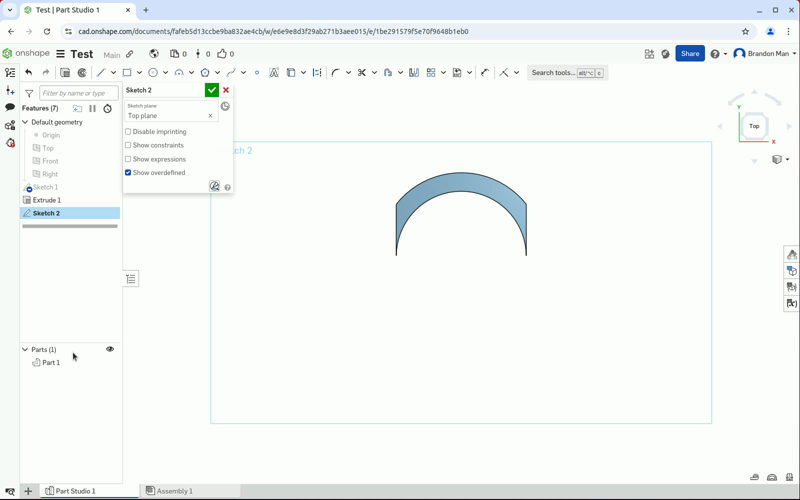
key(y)
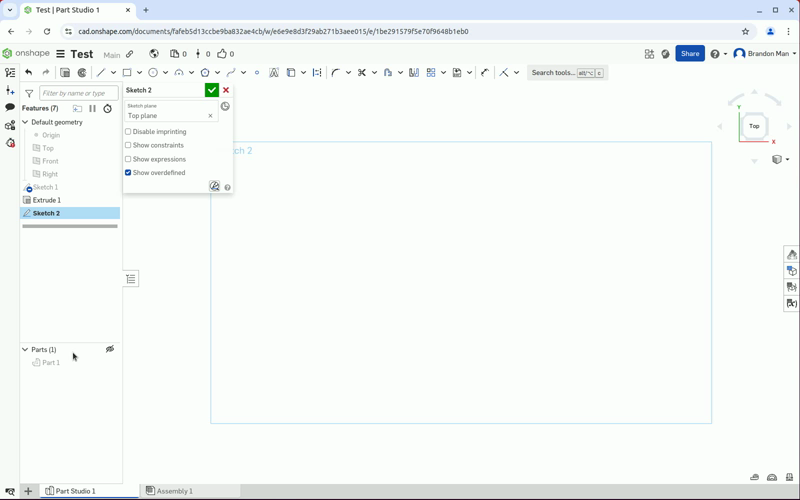
key(a)
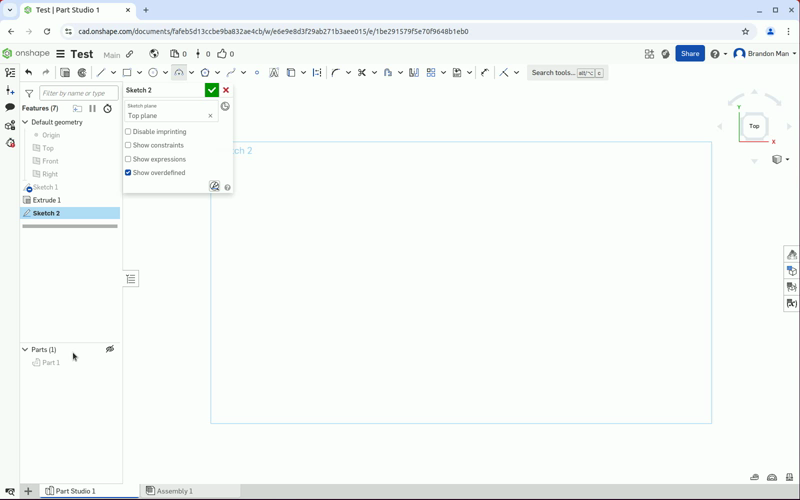
key_down(shift)
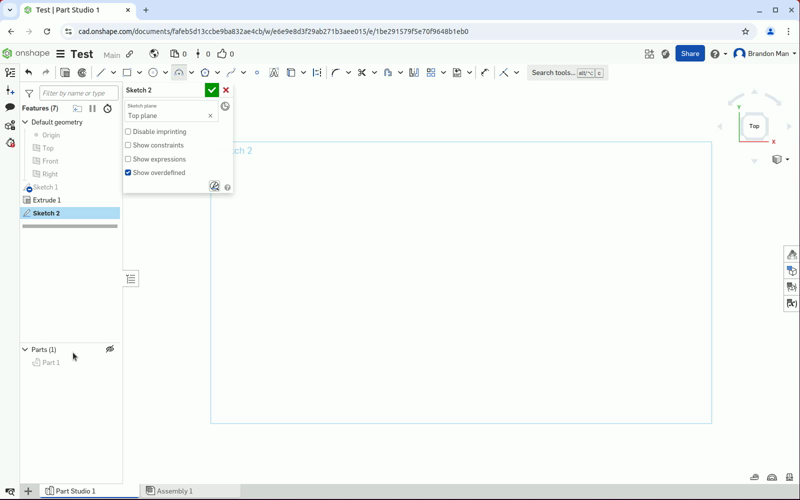
mouse_move(525, 203)
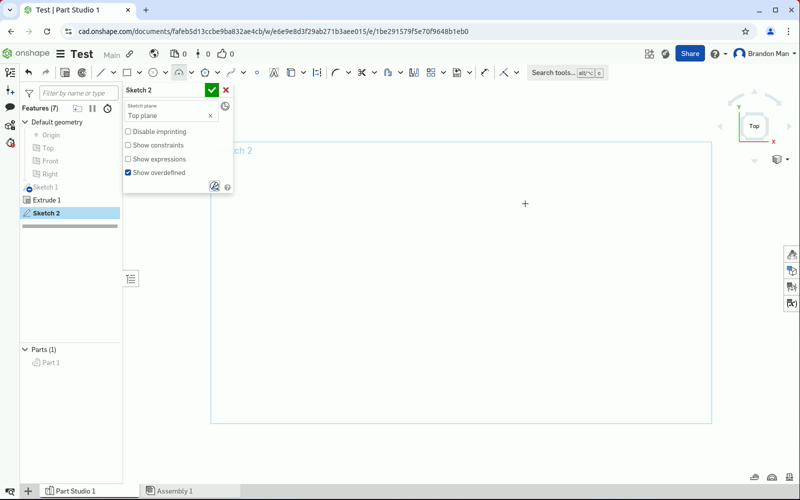
click(525, 203)
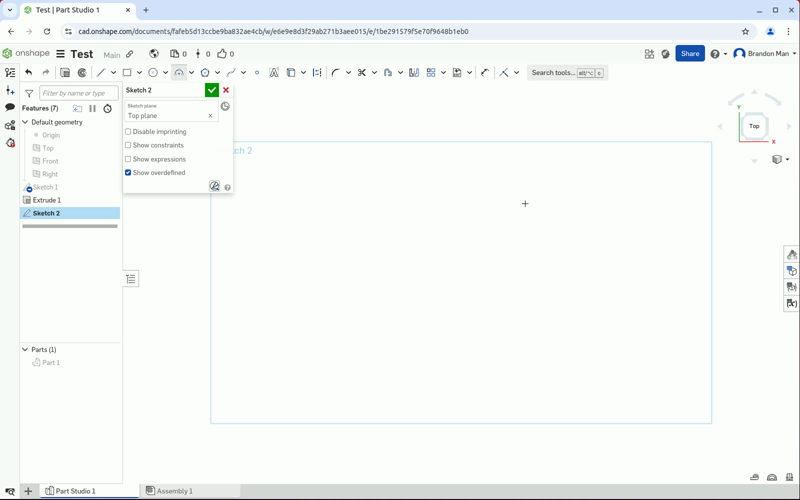
key_up(shift)
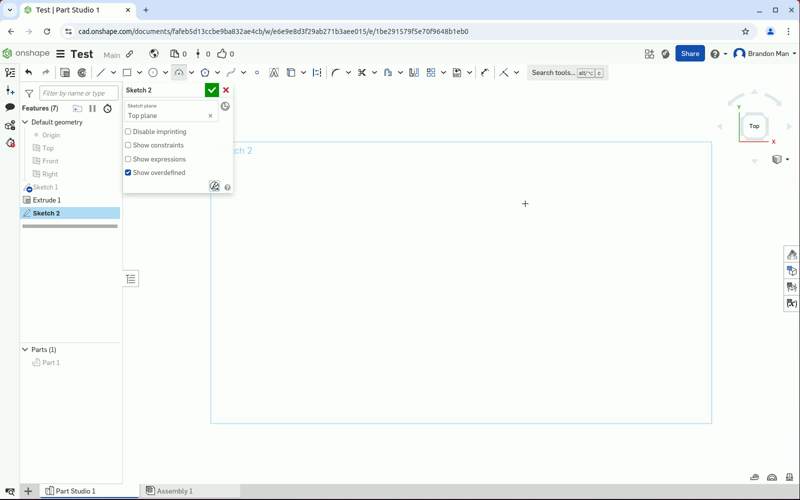
key_down(shift)
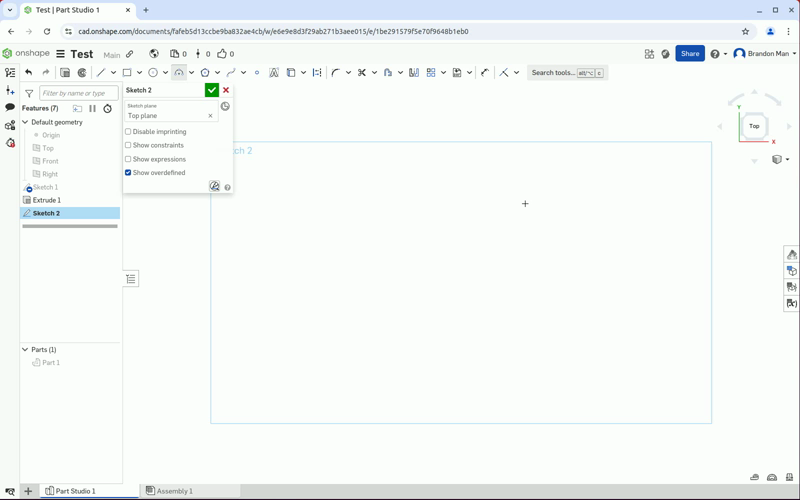
mouse_move(544, 256)
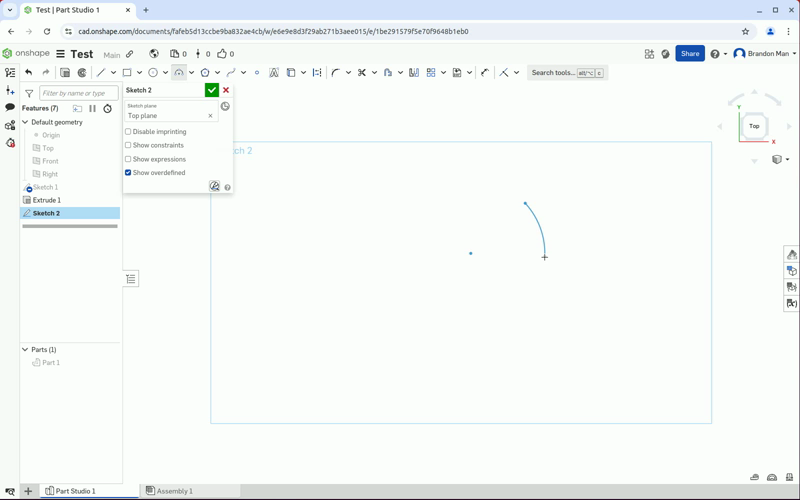
click(544, 256)
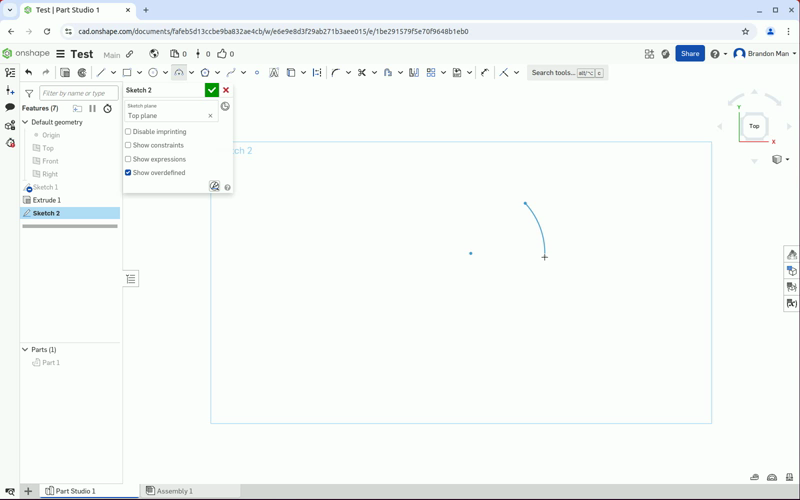
mouse_move(539, 228)
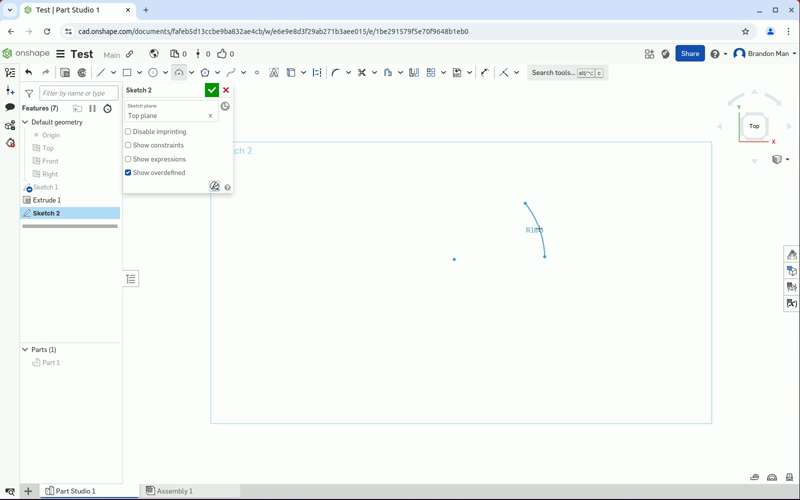
click(539, 228)
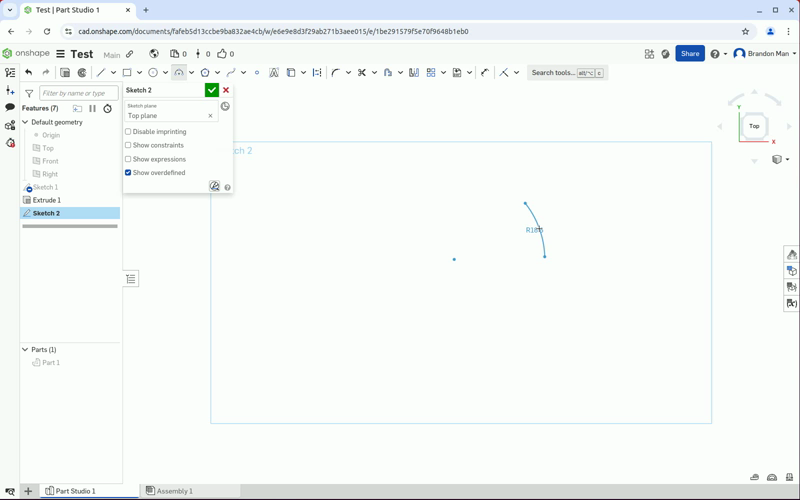
key_up(shift)
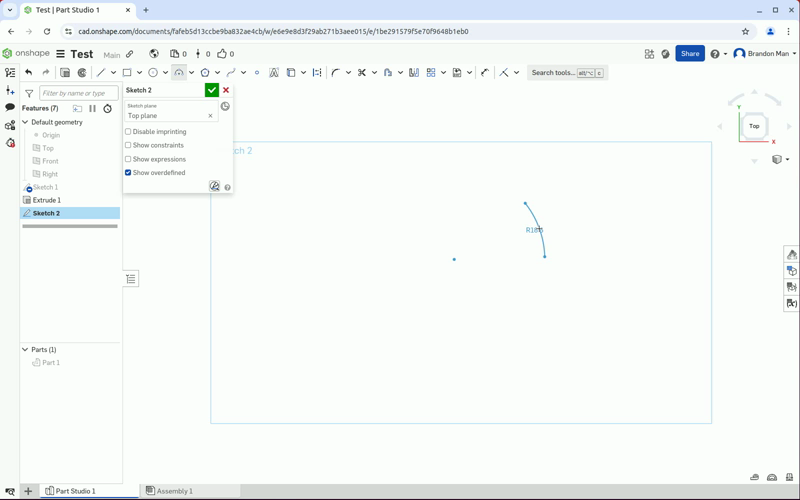
key(esc)
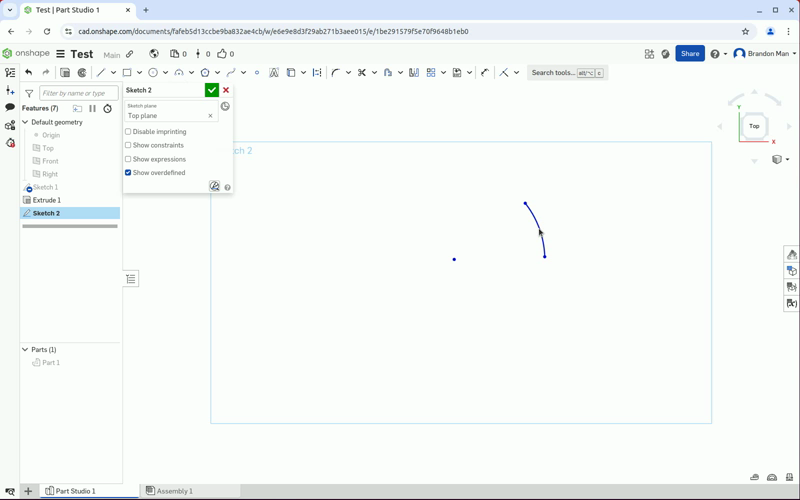
key(l)
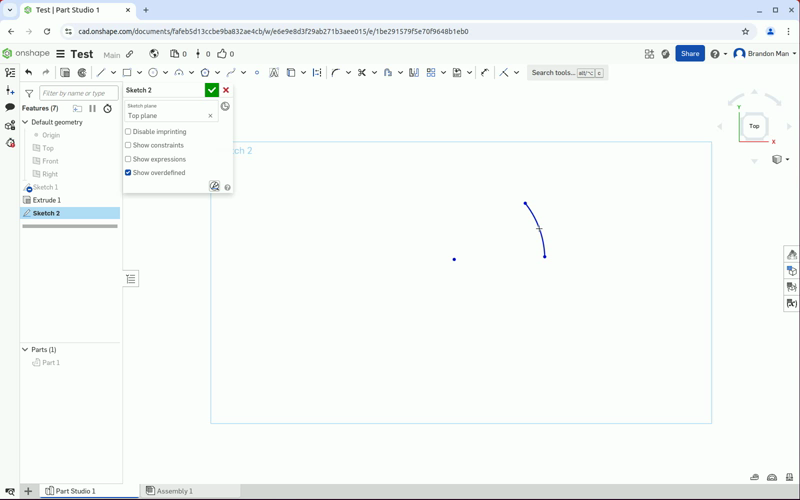
mouse_move(544, 256)
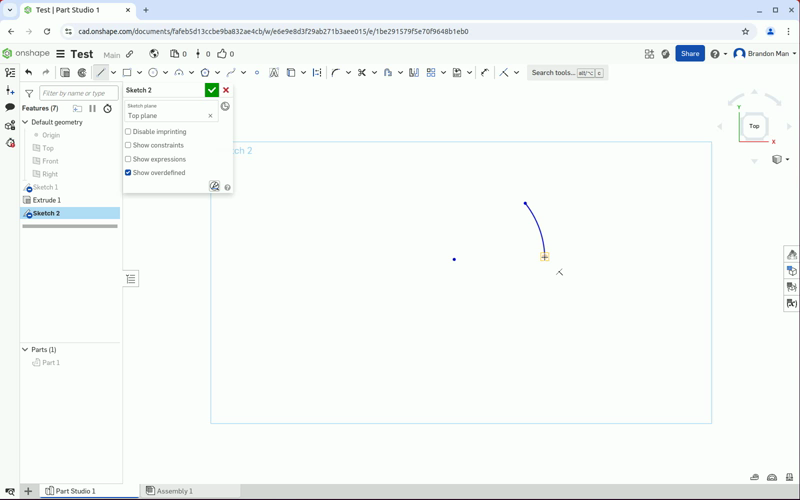
click(544, 256)
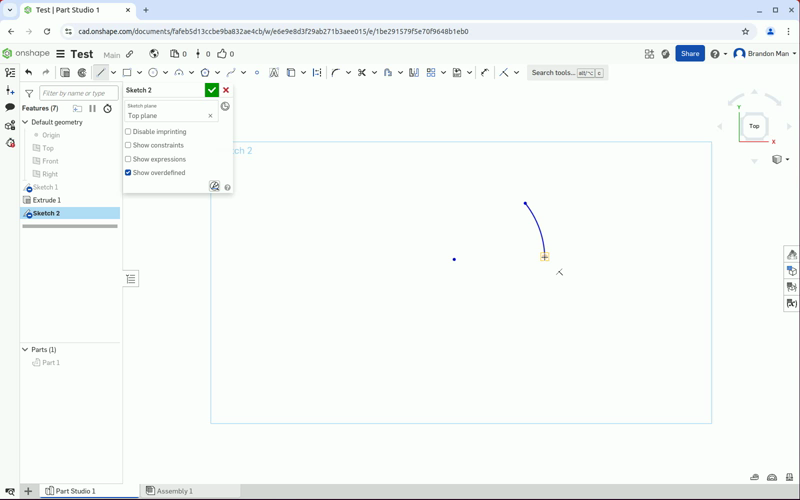
key_down(shift)
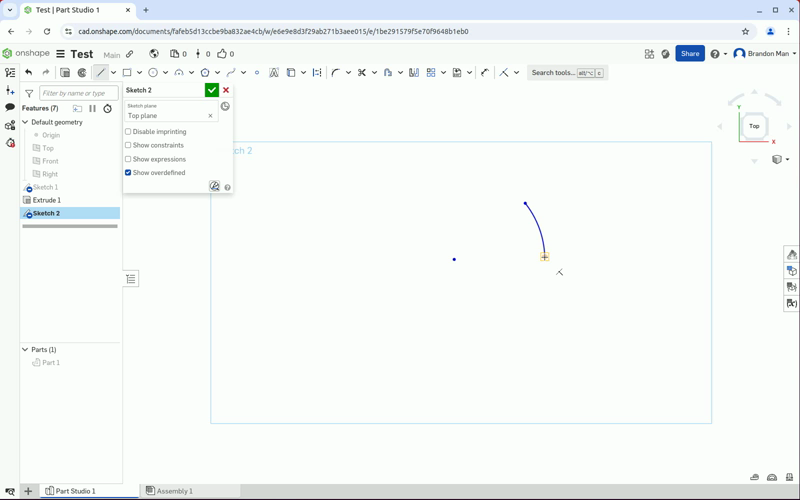
mouse_move(574, 256)
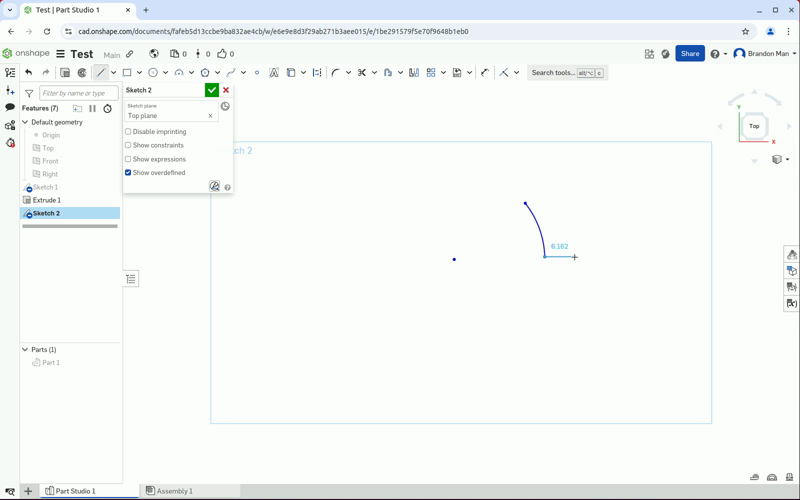
mouse_move(544, 203)
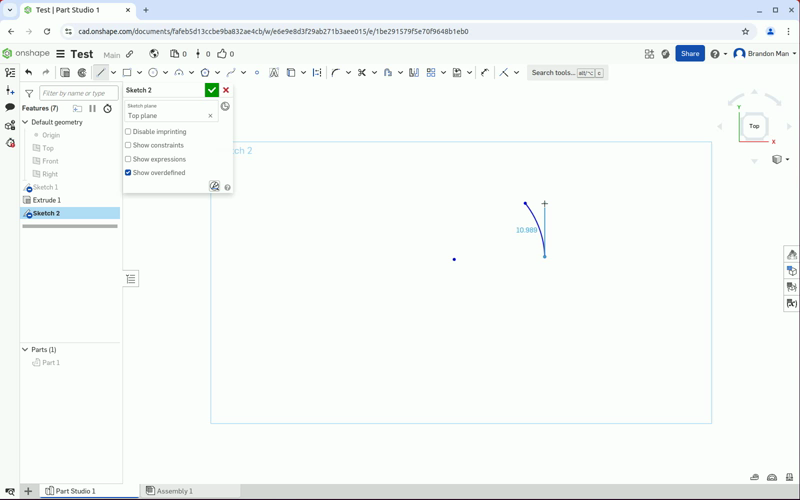
click(544, 203)
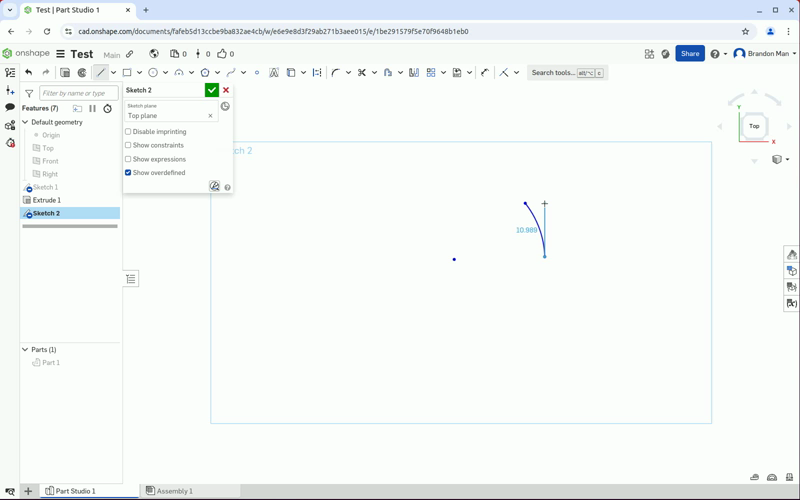
key_up(shift)
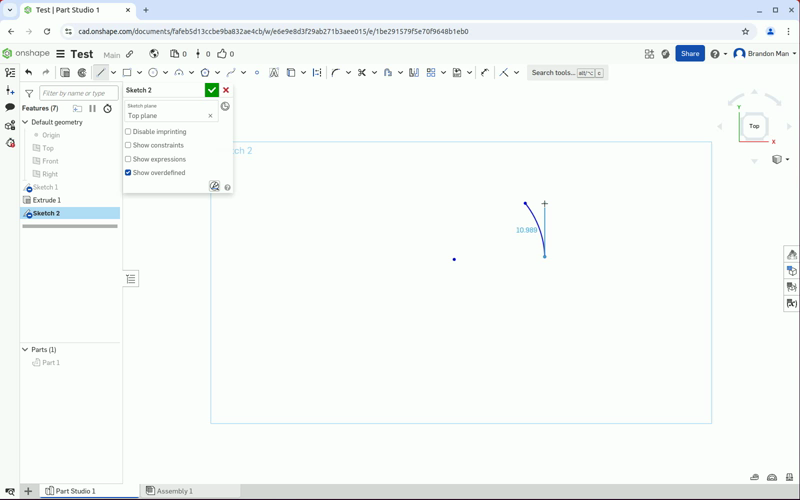
mouse_move(574, 203)
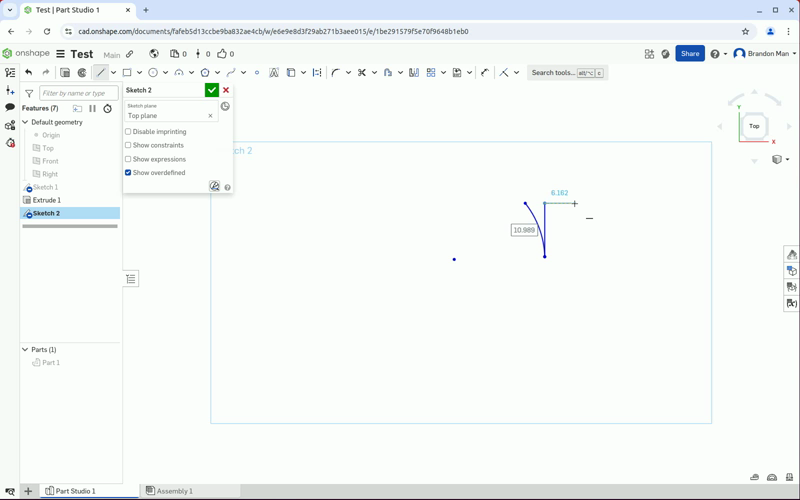
key_down(shift)
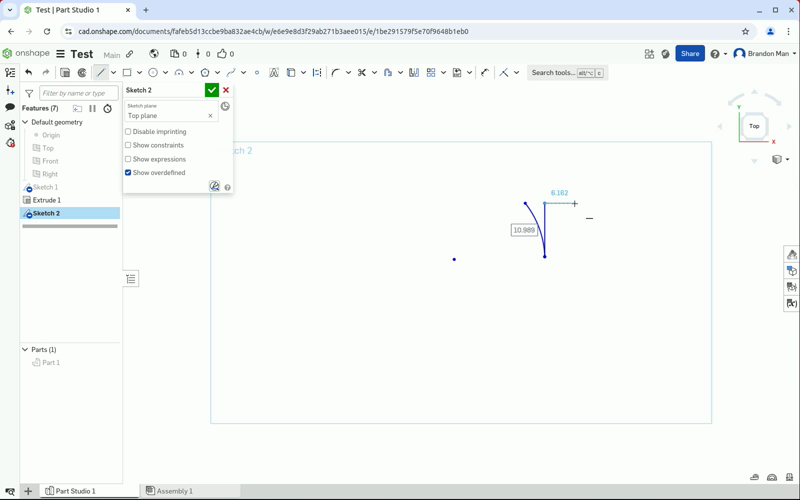
mouse_move(525, 203)
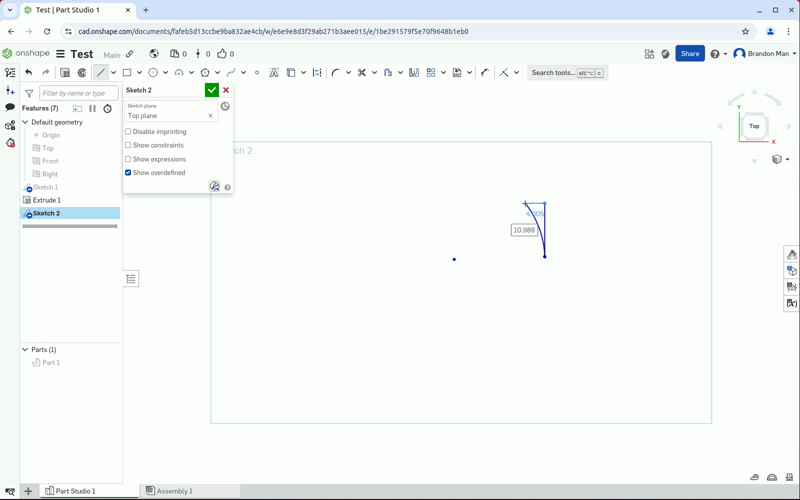
key_up(shift)
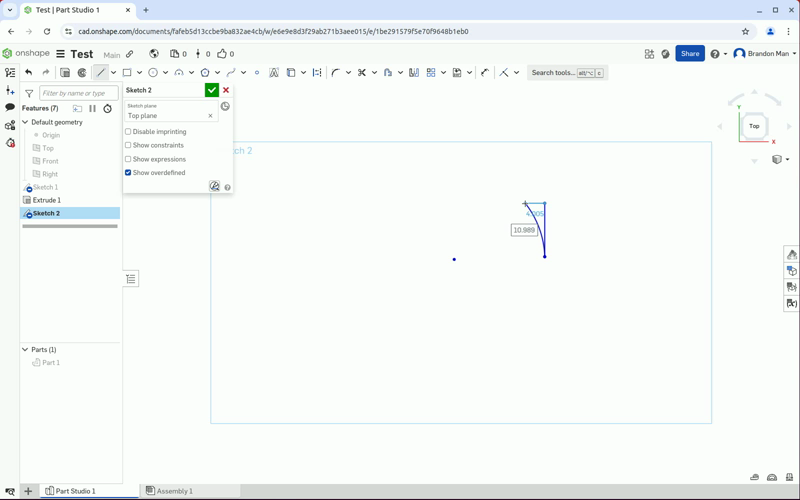
click(525, 203)
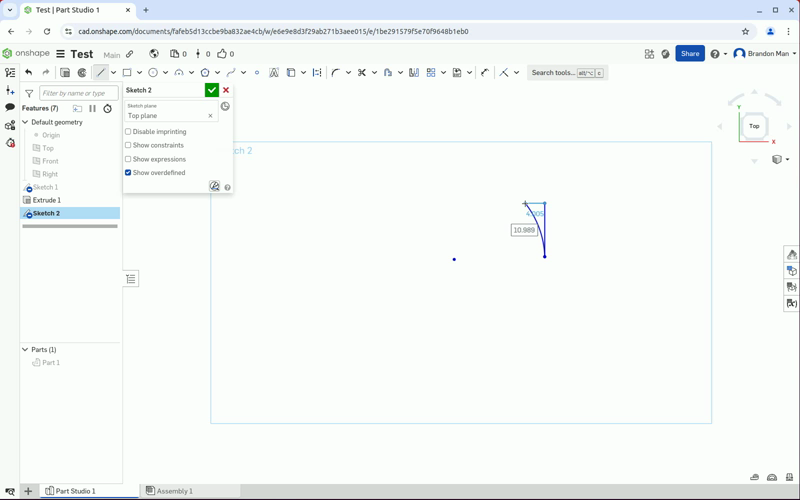
key(esc)
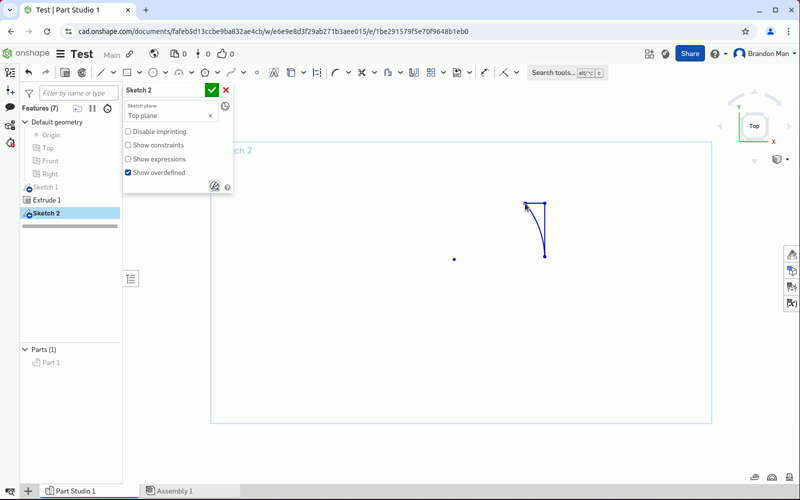
mouse_move(537, 215)
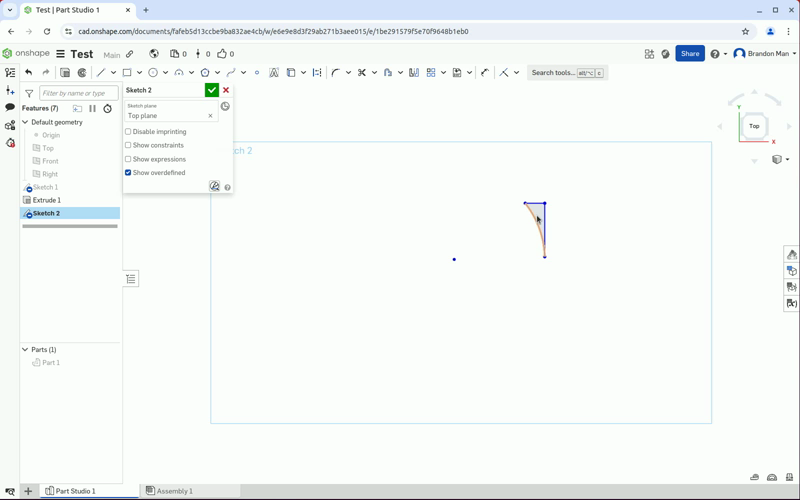
scroll(6)
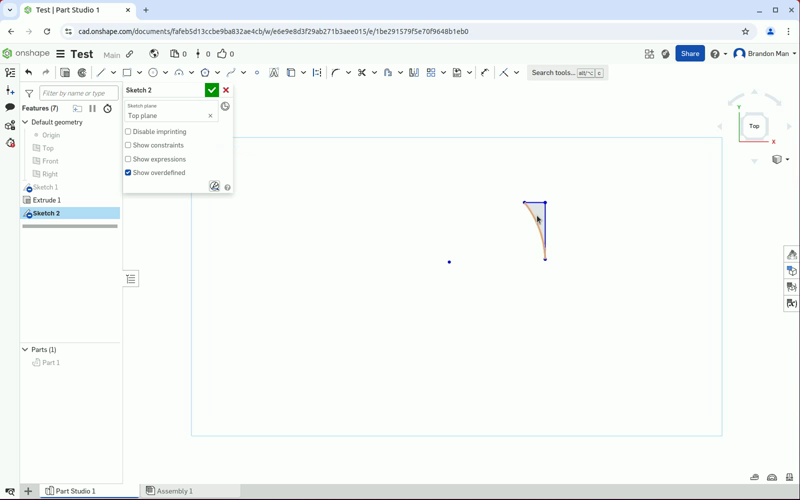
scroll(6)
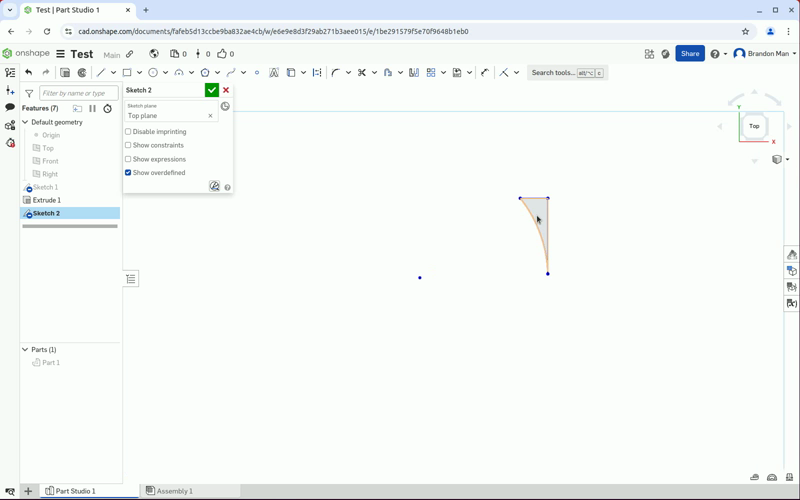
scroll(6)
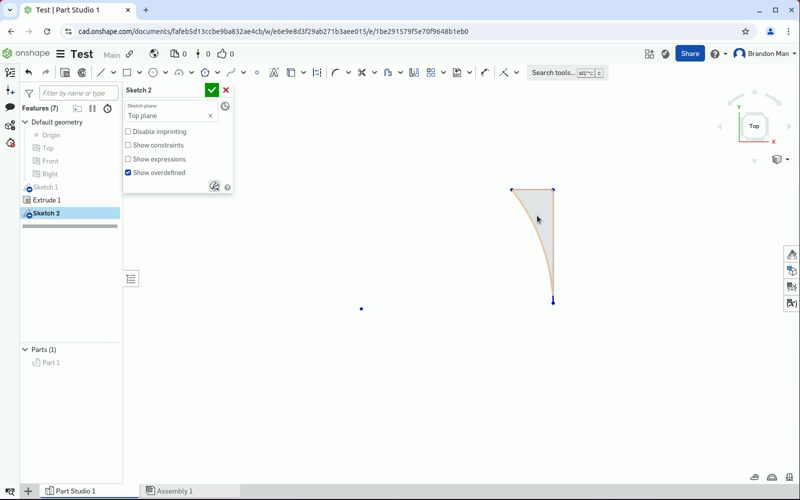
scroll(6)
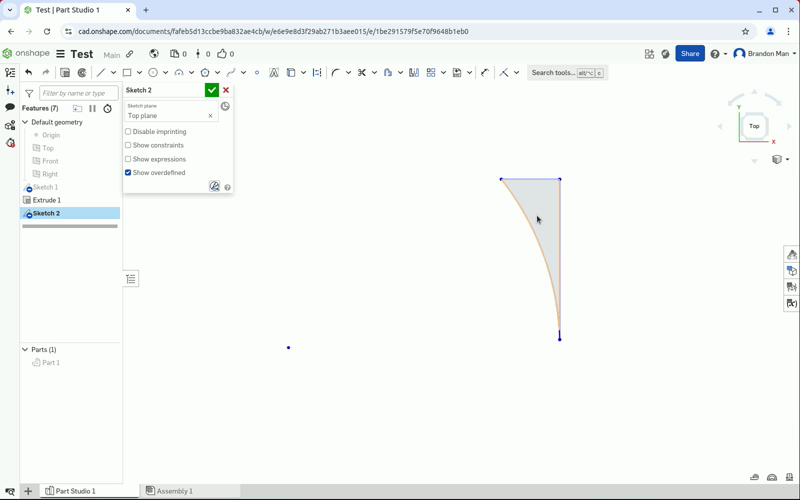
scroll(6)
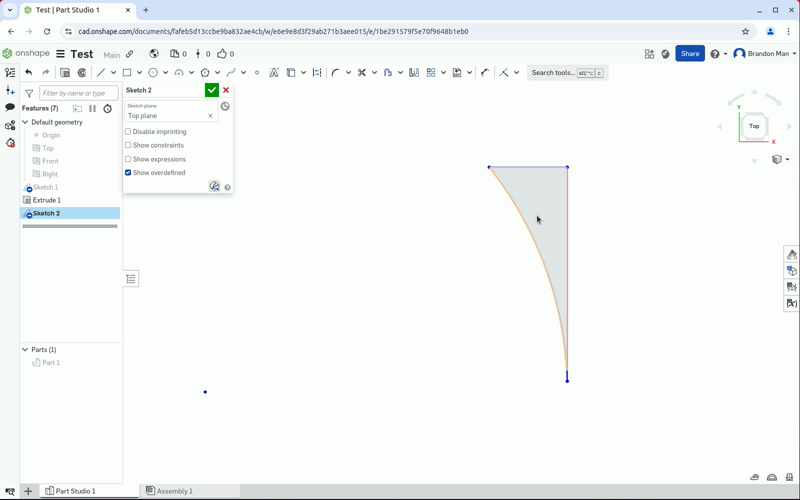
scroll(6)
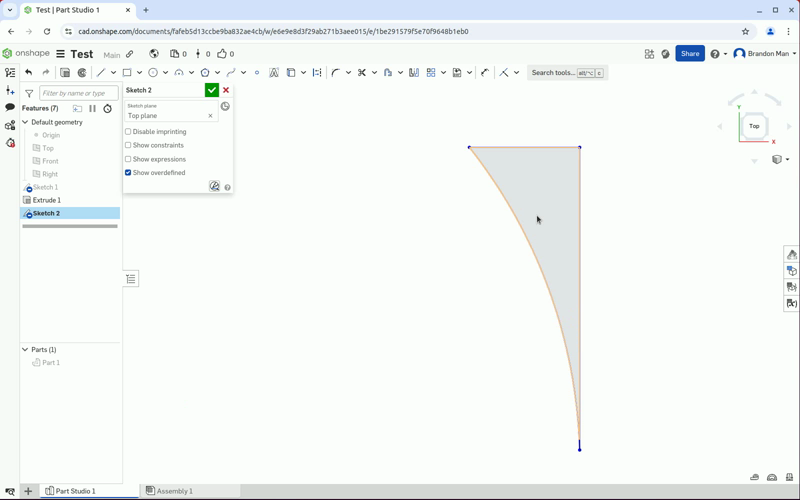
scroll(6)
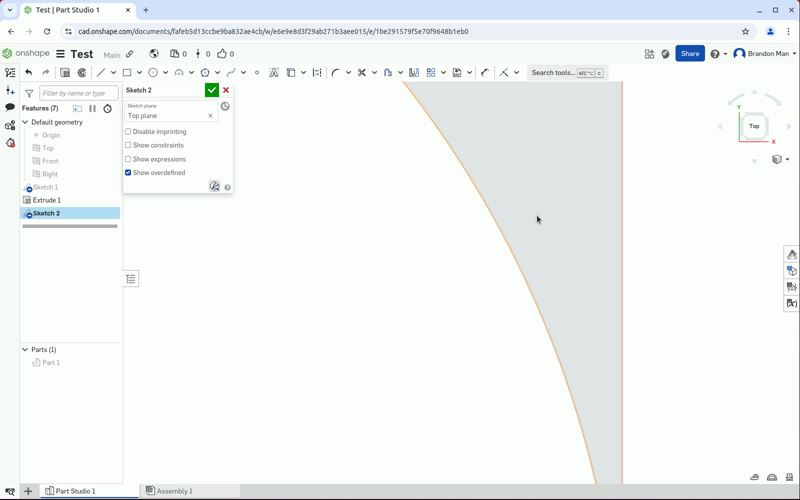
click(537, 215)
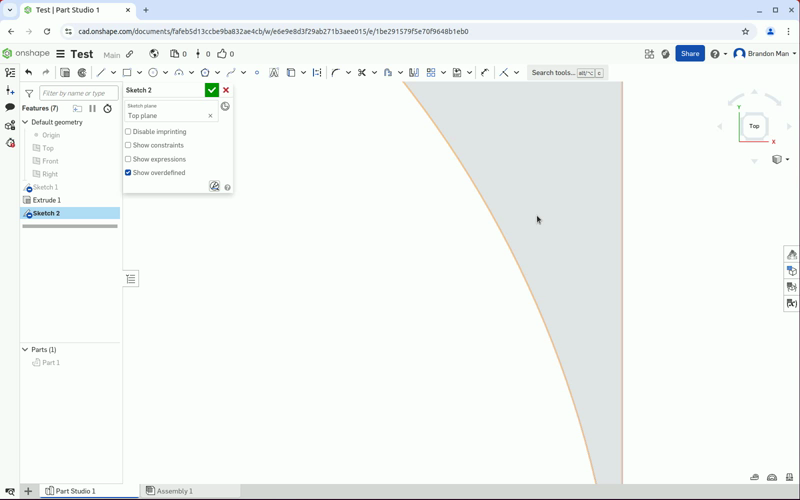
scroll(-6)
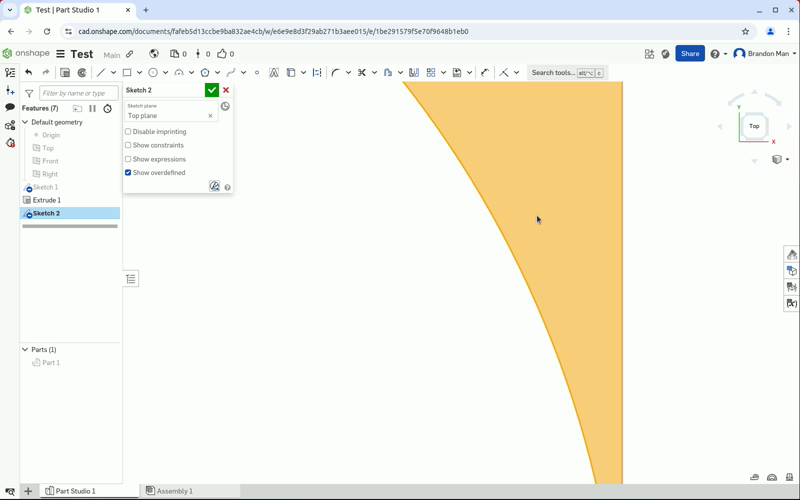
scroll(-6)
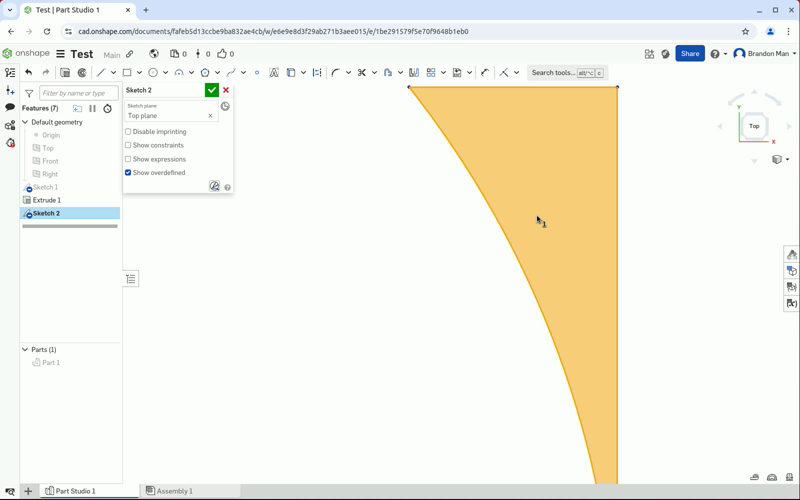
scroll(-6)
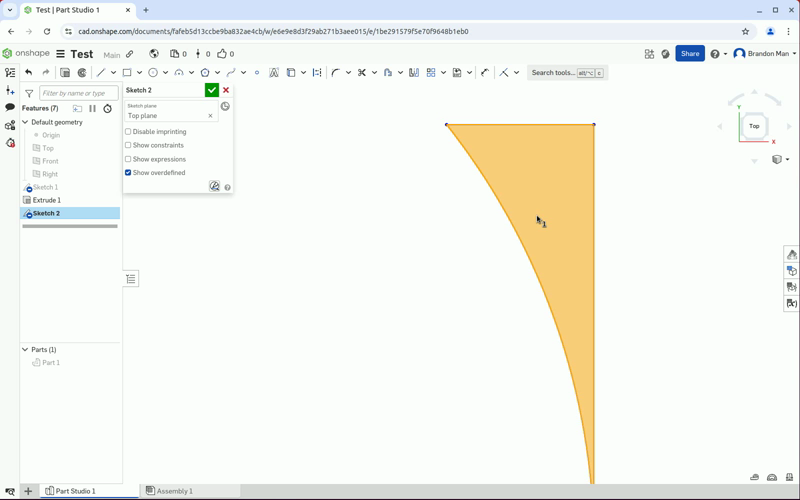
scroll(-6)
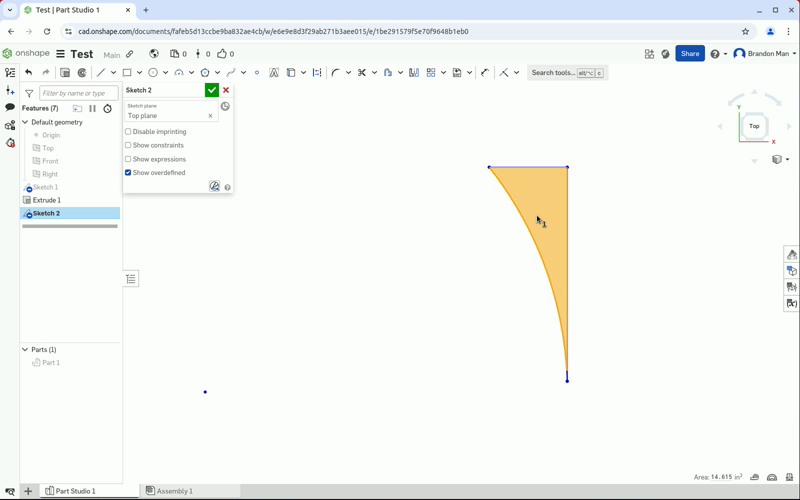
scroll(-6)
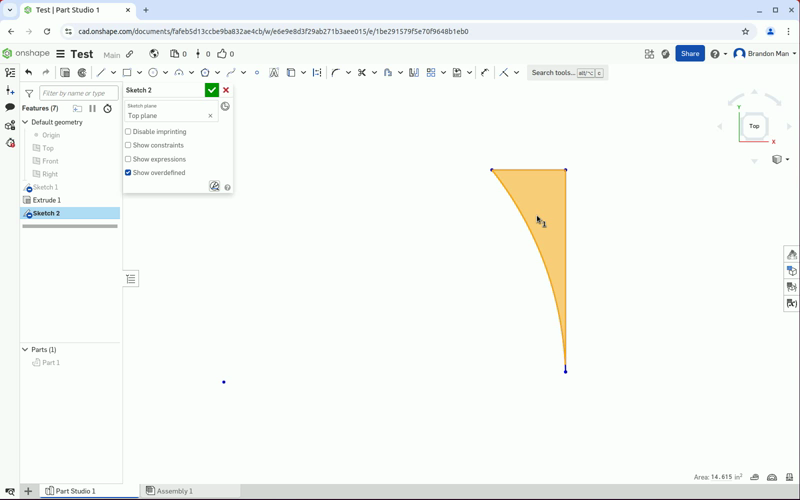
scroll(-6)
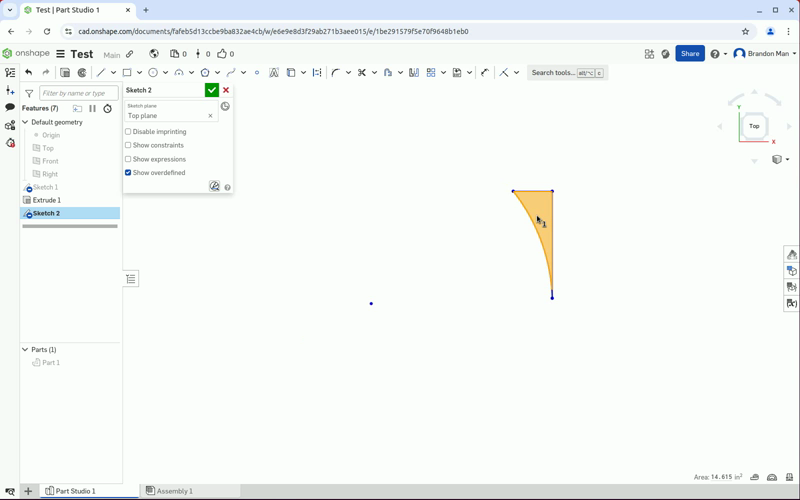
scroll(-6)
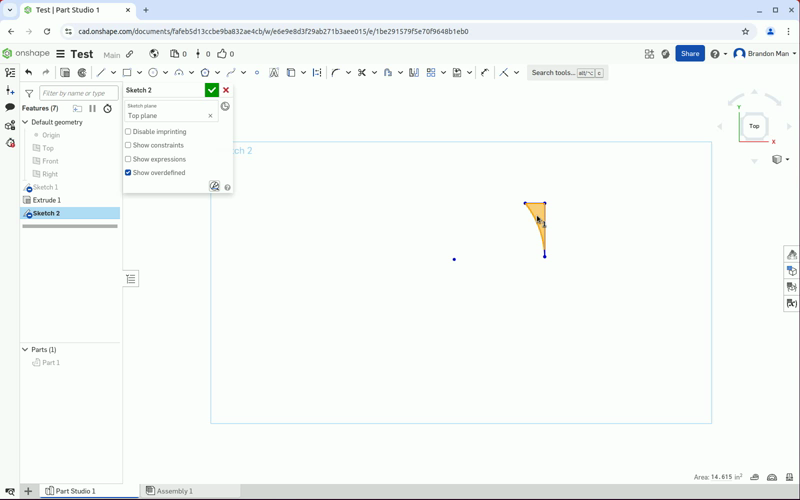
mouse_move(73, 352)
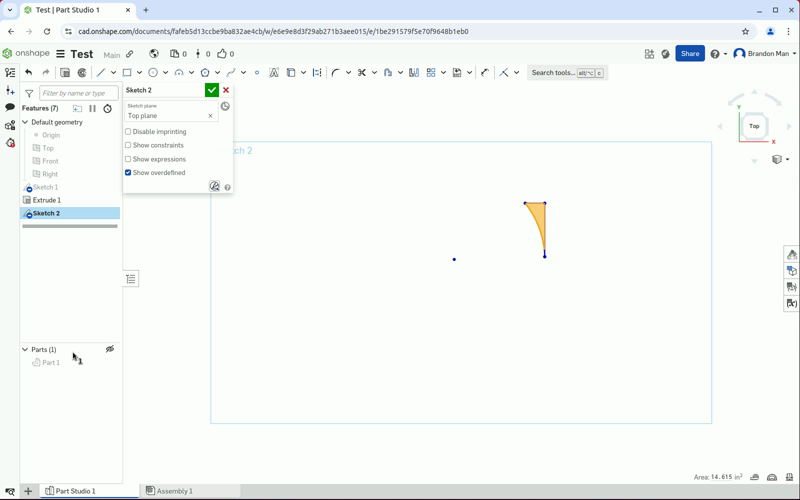
key(shift+y)
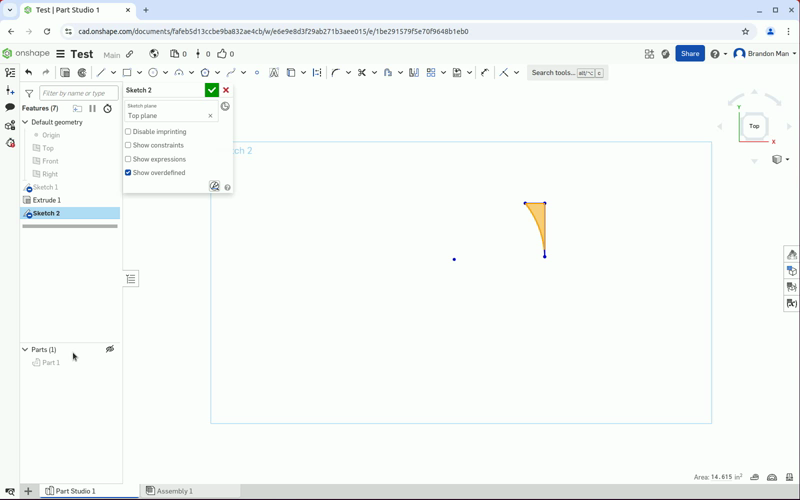
key(shift+e)
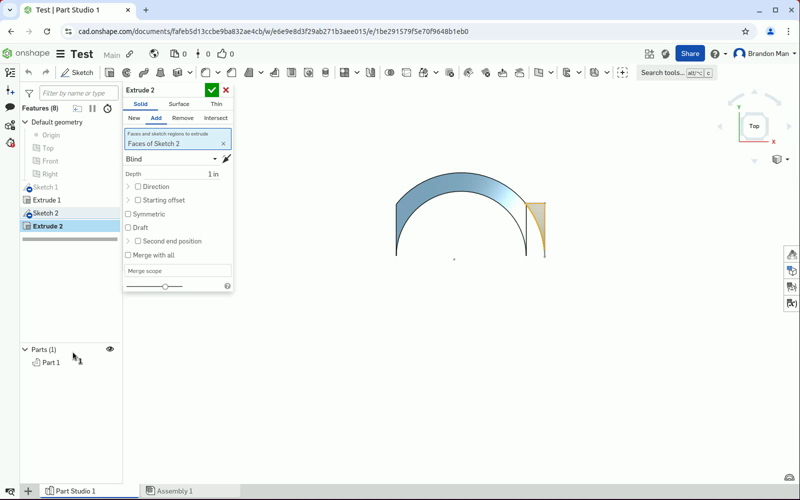
mouse_move(143, 106)
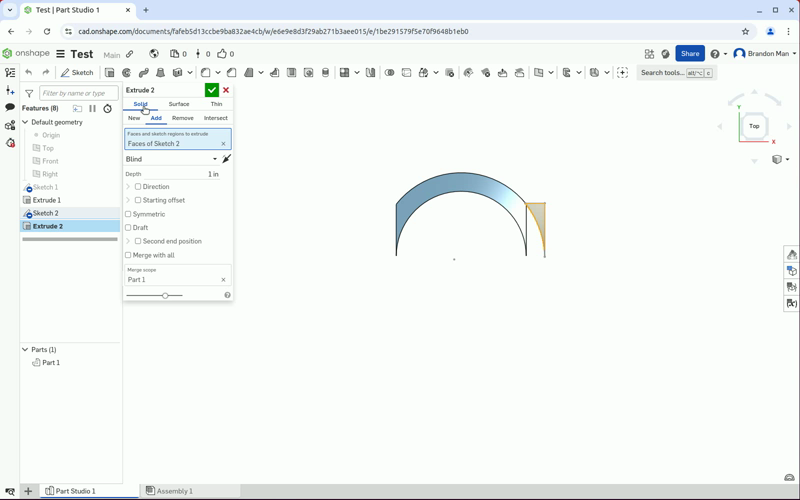
click(143, 106)
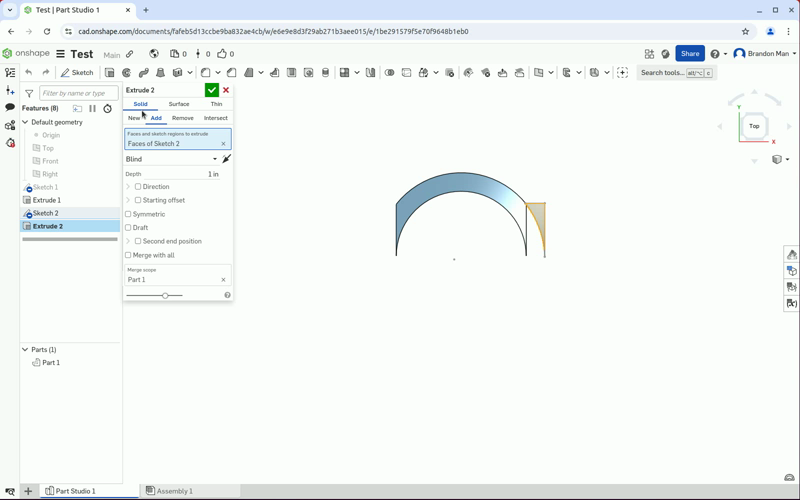
mouse_move(137, 120)
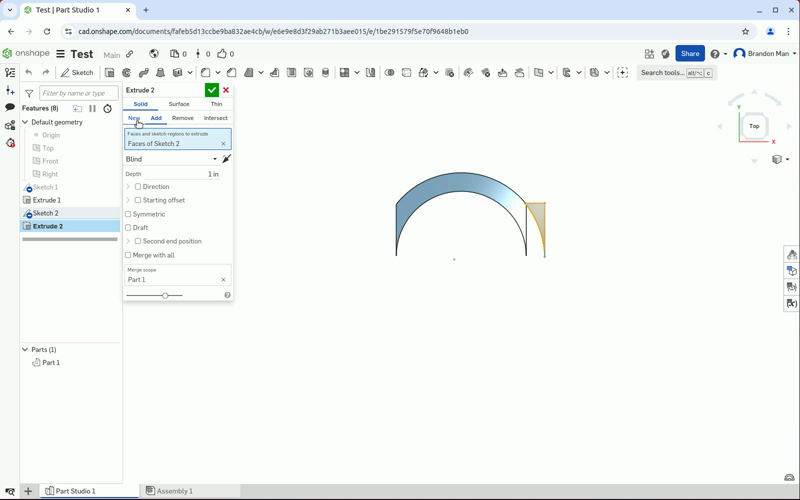
click(137, 120)
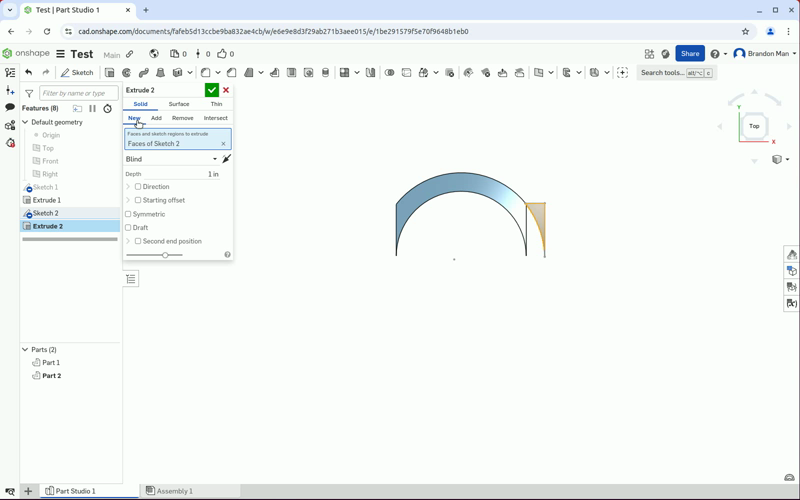
key(tab, 4)
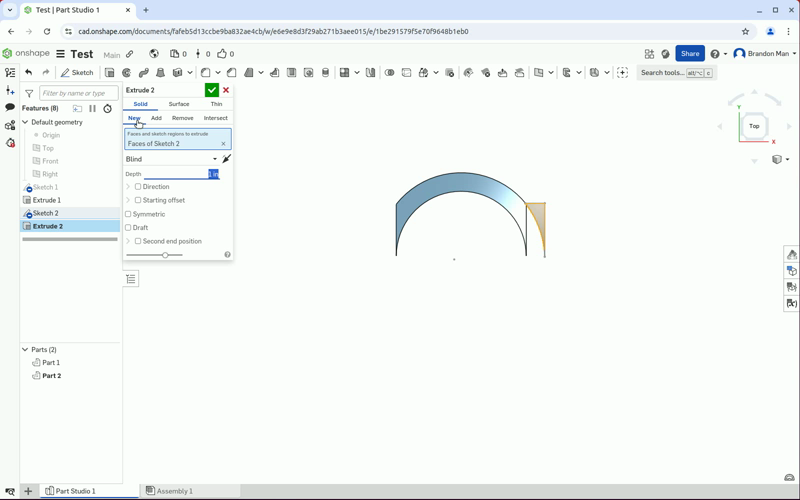
text(13.239)
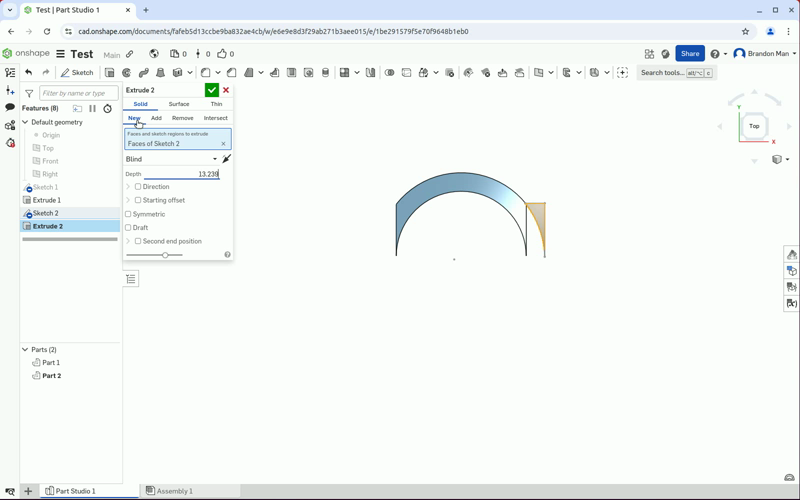
key(enter)
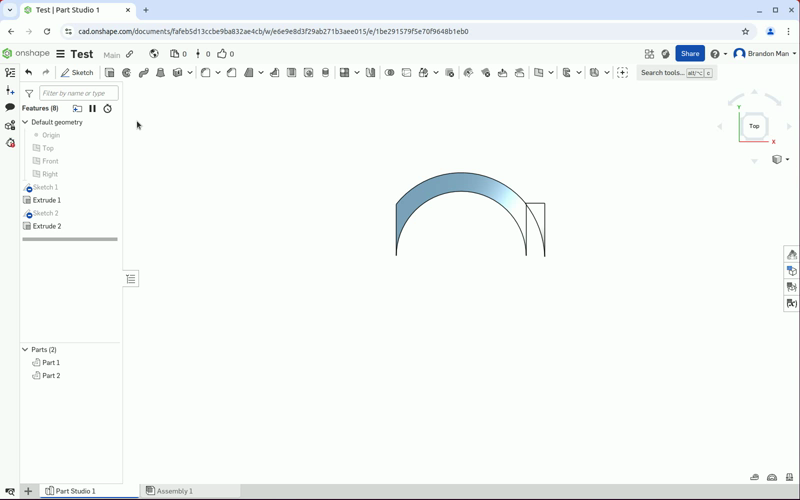
key(shift+h)
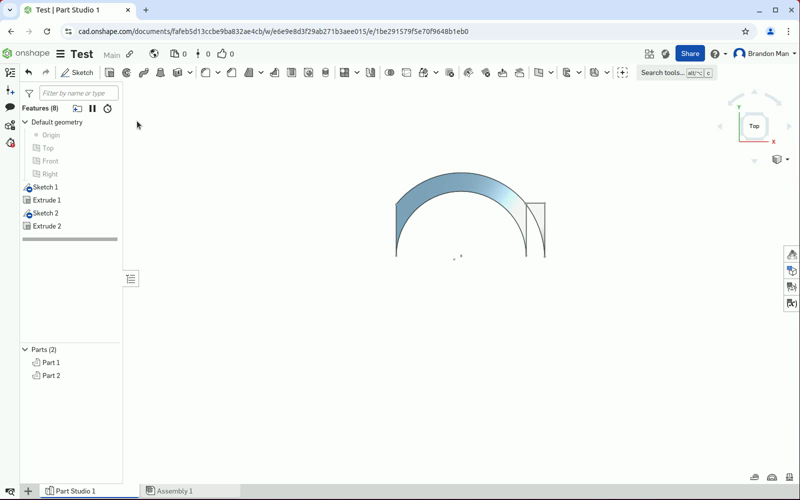
key(shift+h)
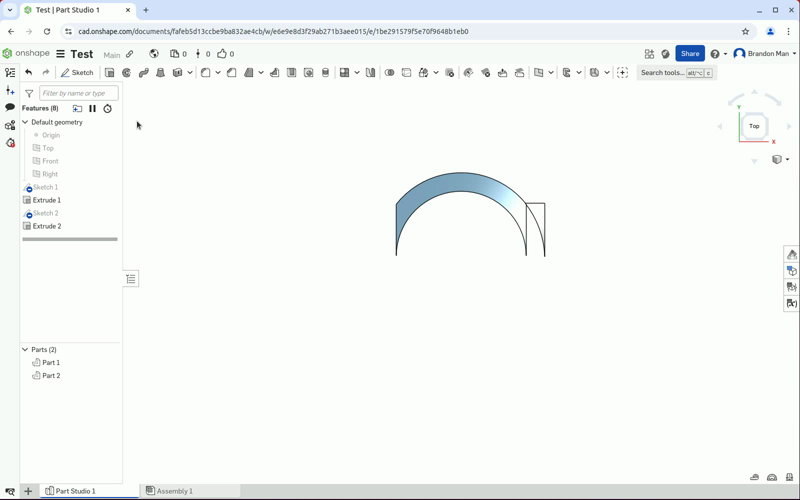
mouse_move(73, 189)
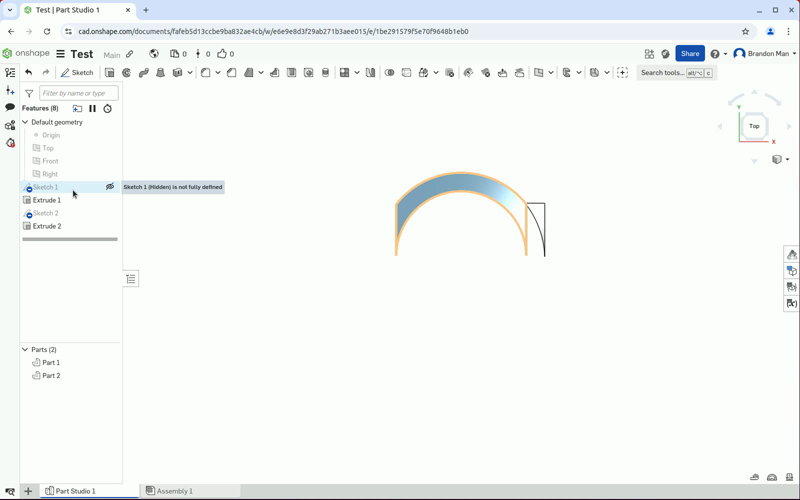
click(73, 189)
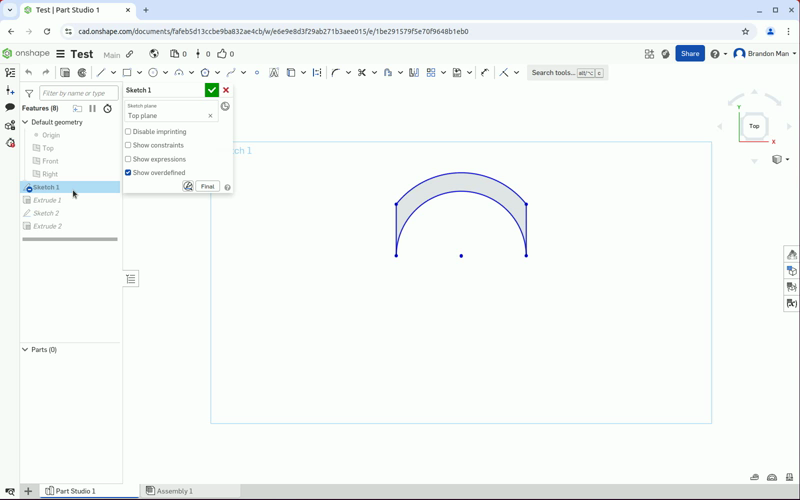
mouse_move(229, 92)
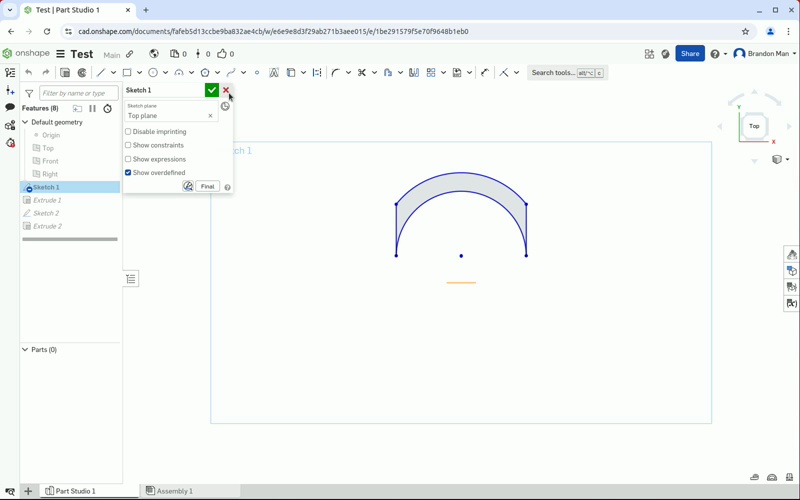
click(229, 92)
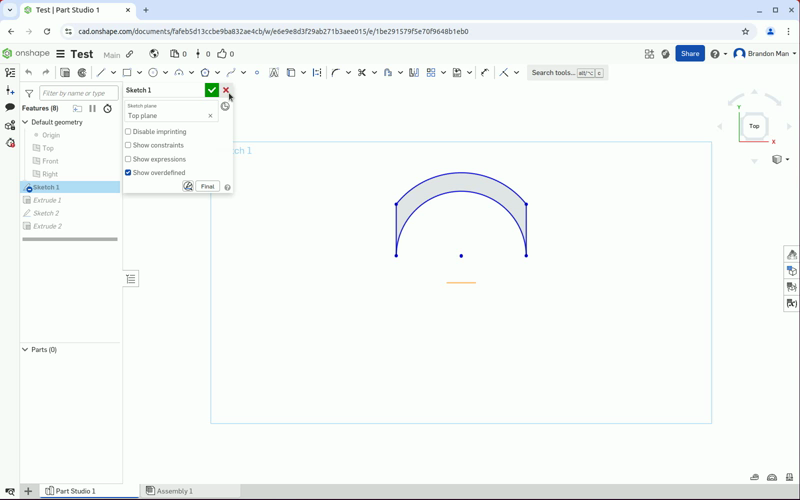
key(shift+s)
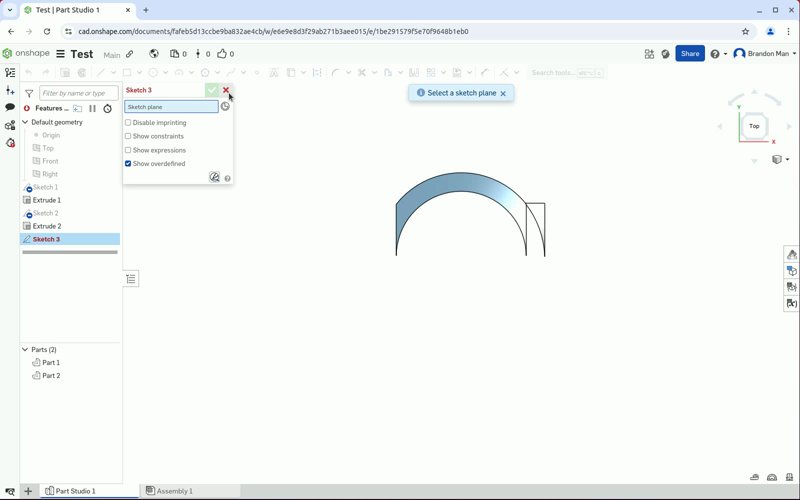
mouse_move(73, 150)
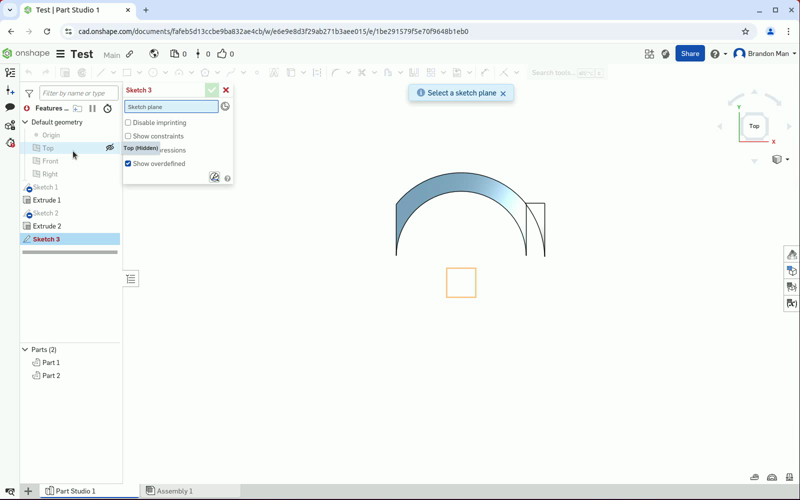
click(73, 150)
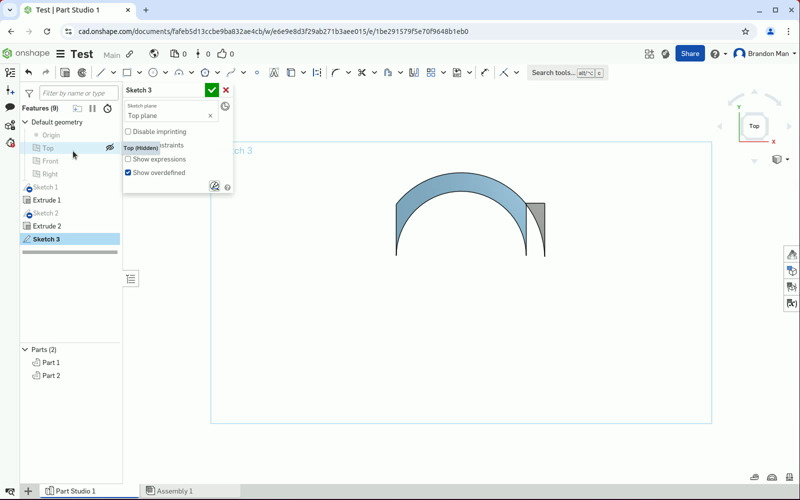
mouse_move(73, 352)
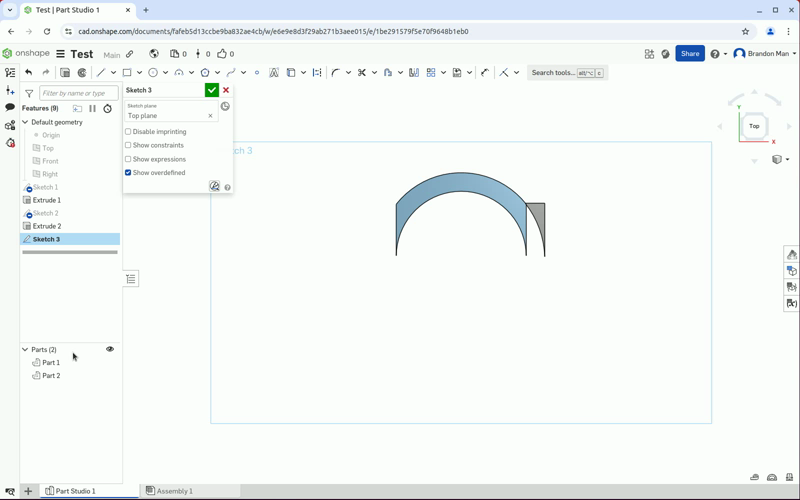
key(y)
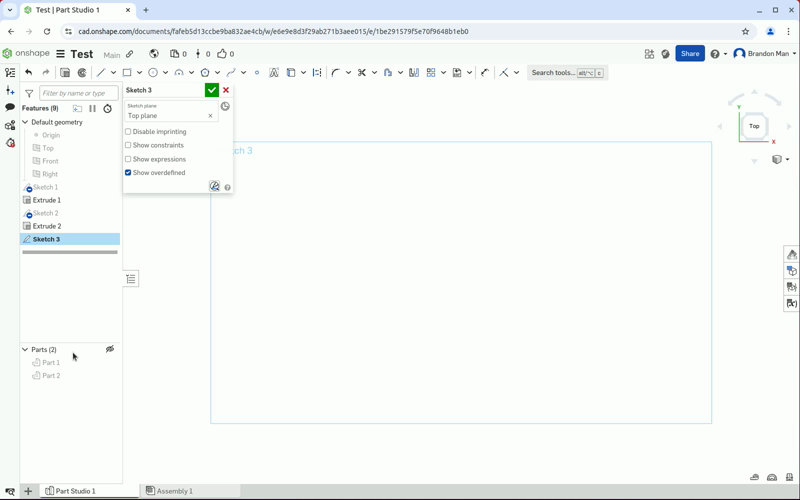
key(a)
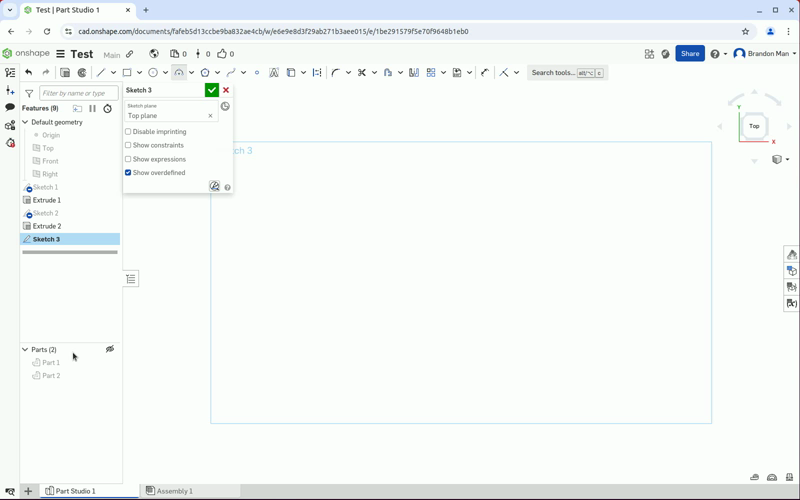
key_down(shift)
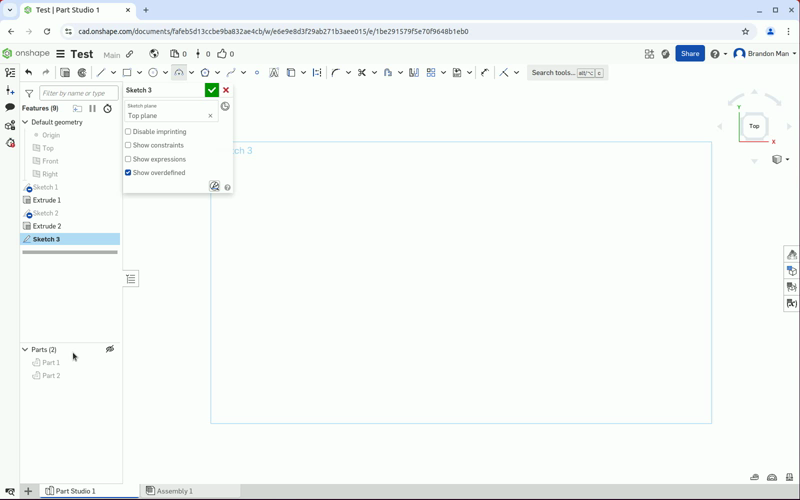
mouse_move(525, 308)
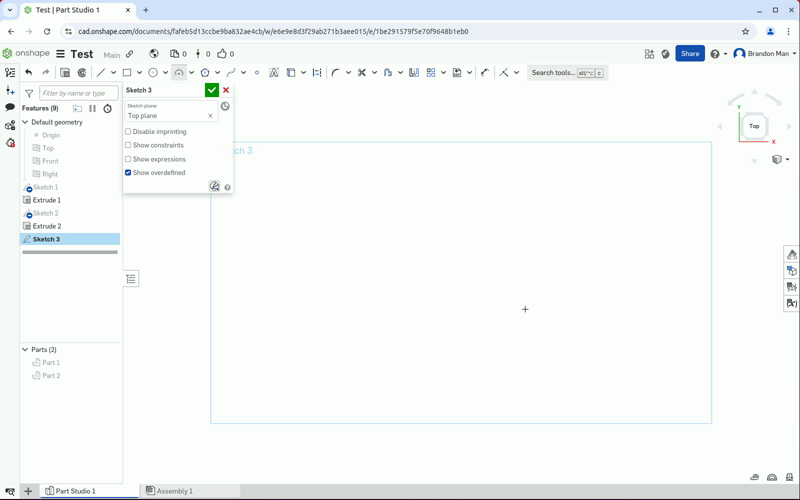
click(525, 308)
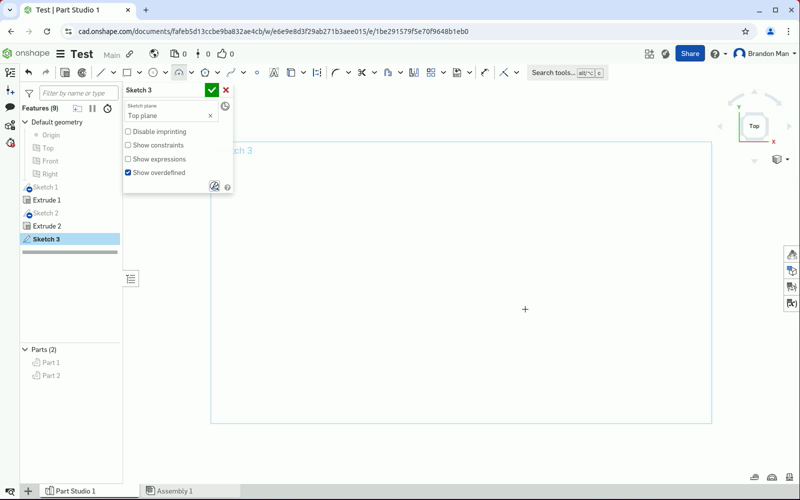
key_up(shift)
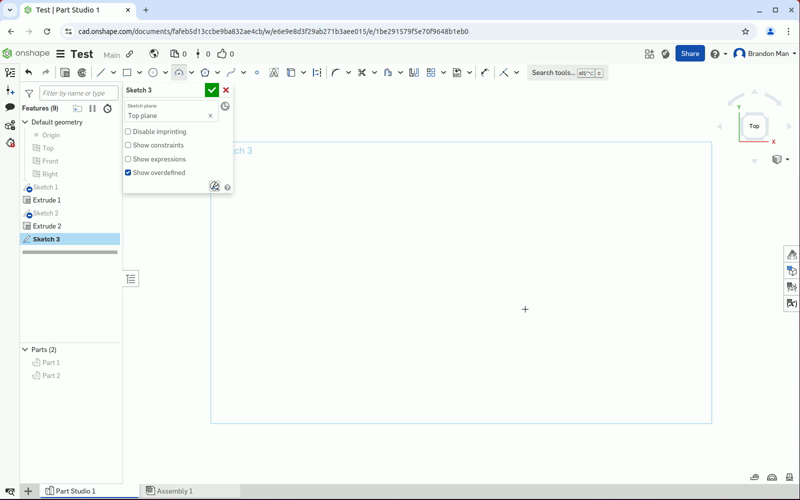
key_down(shift)
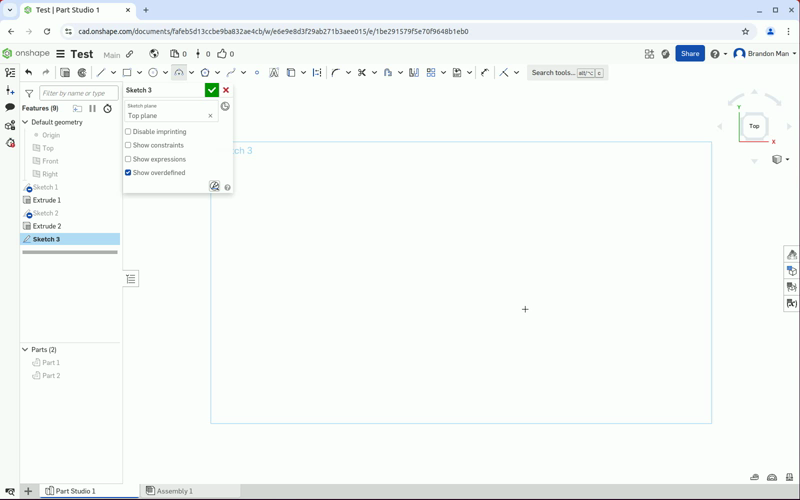
mouse_move(525, 203)
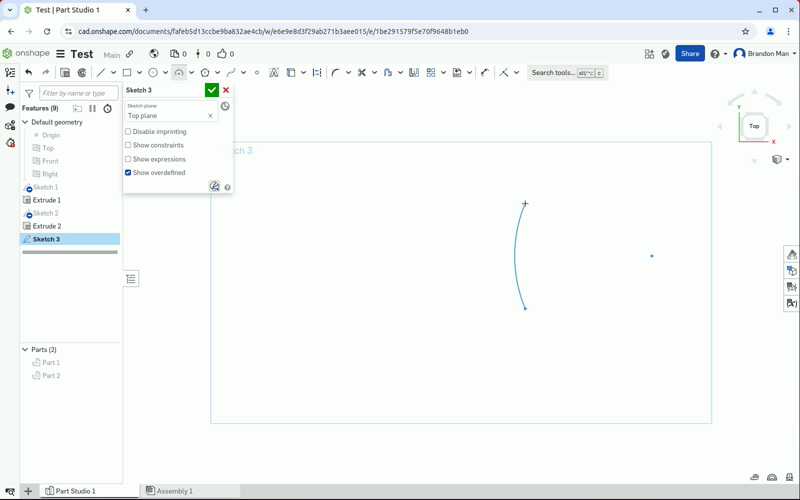
click(525, 203)
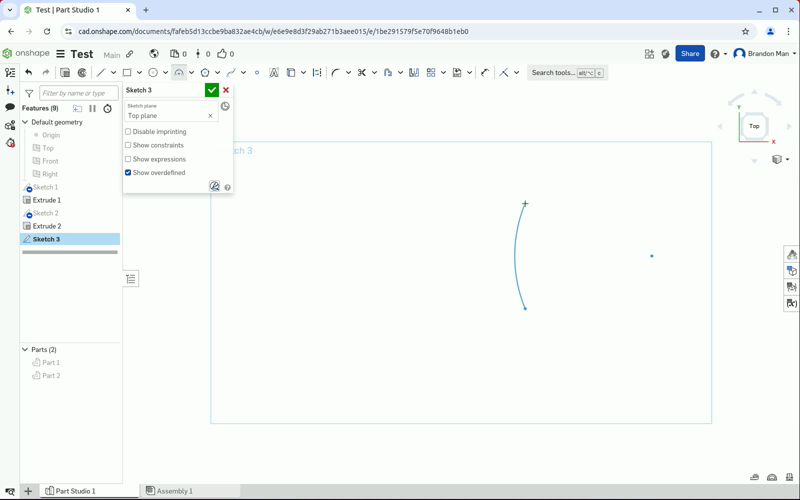
mouse_move(543, 255)
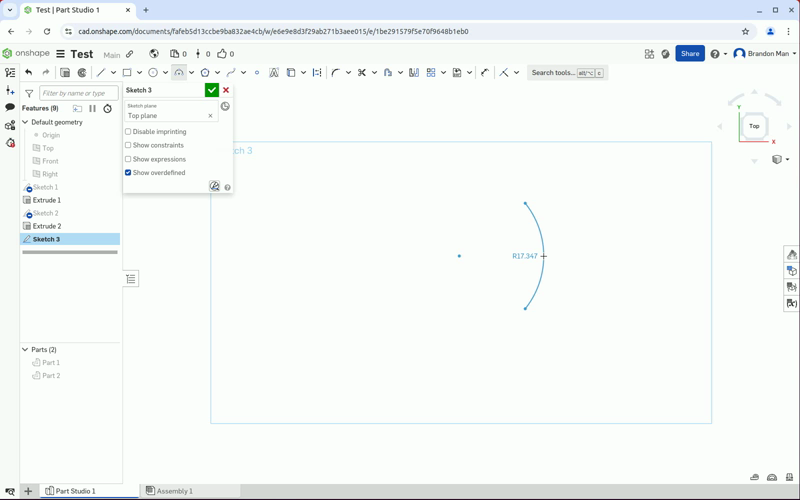
click(543, 255)
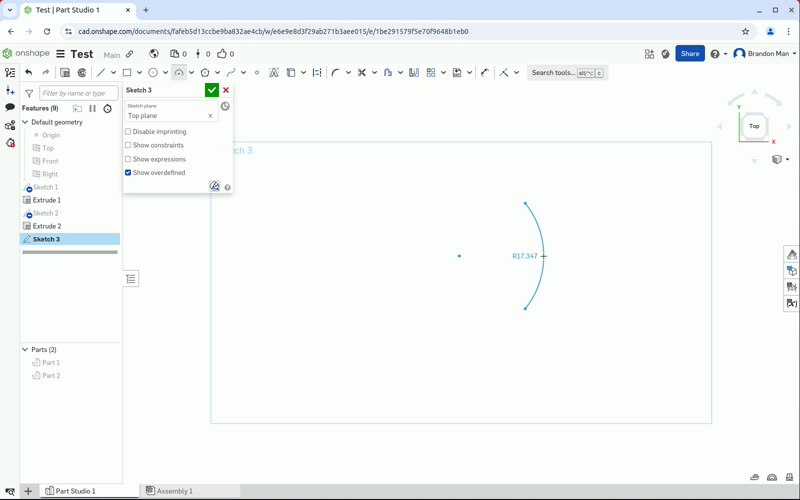
key_up(shift)
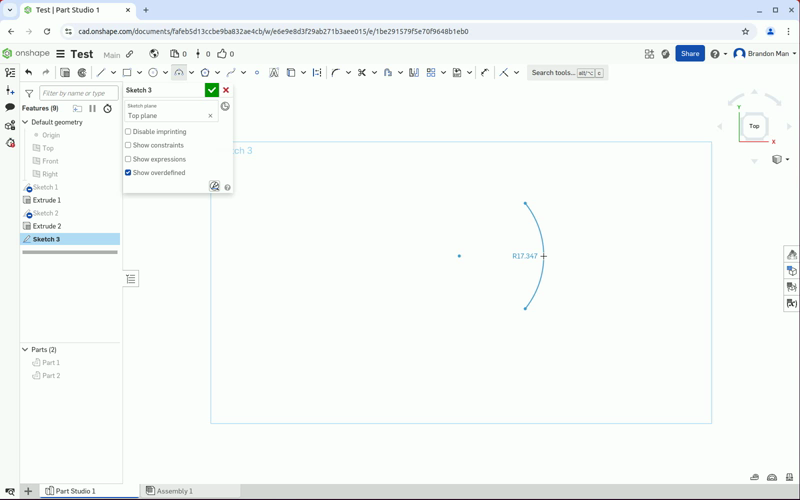
key(esc)
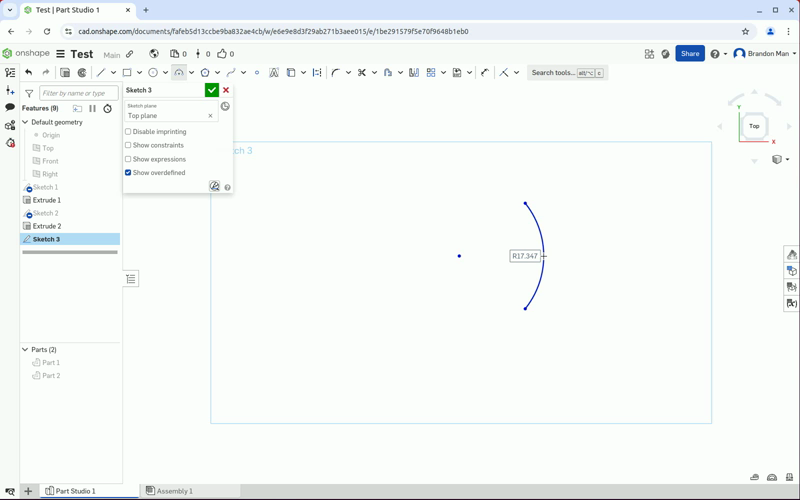
key(l)
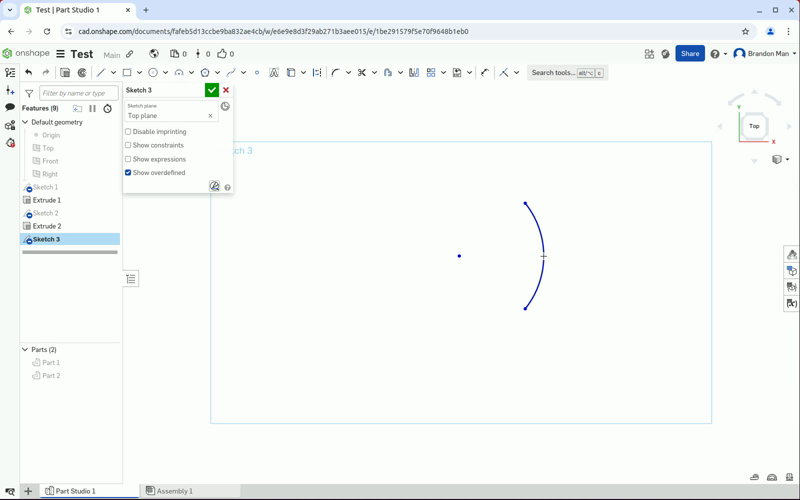
mouse_move(525, 203)
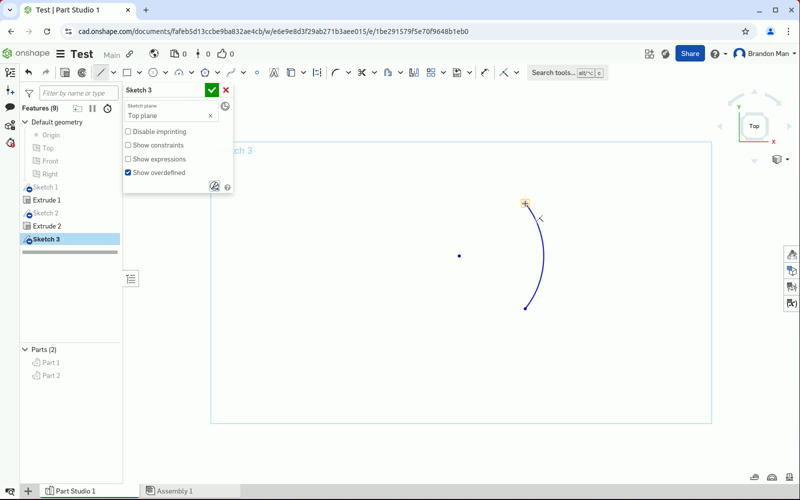
click(525, 203)
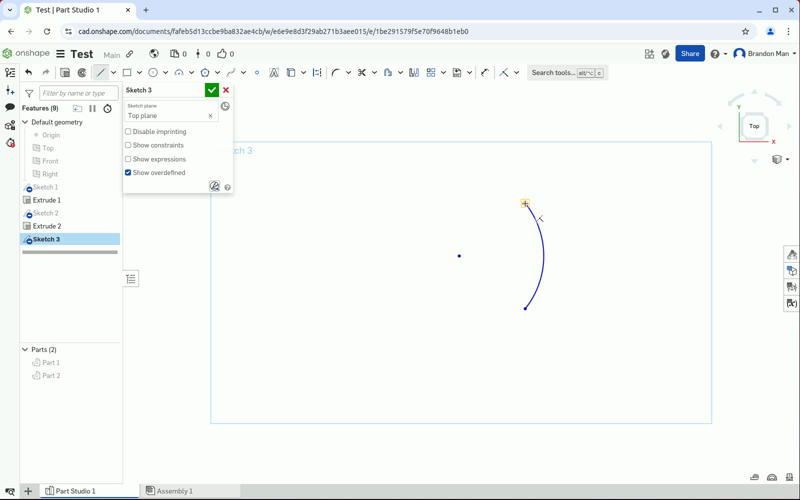
key_down(shift)
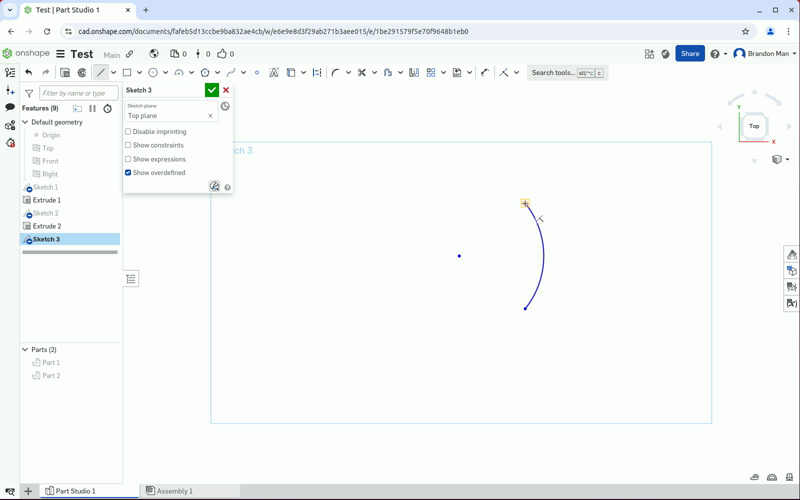
mouse_move(555, 203)
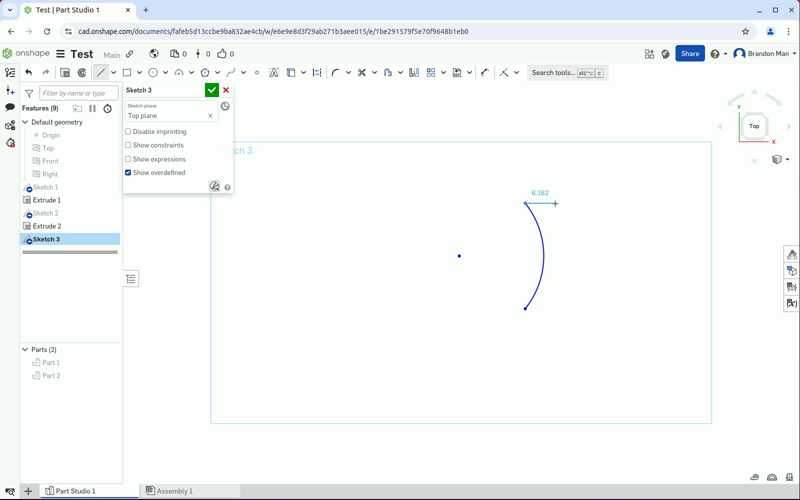
mouse_move(525, 255)
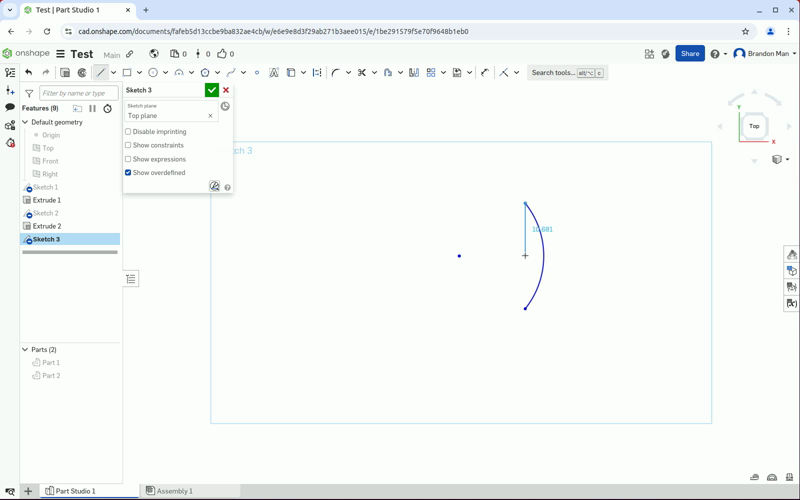
click(525, 255)
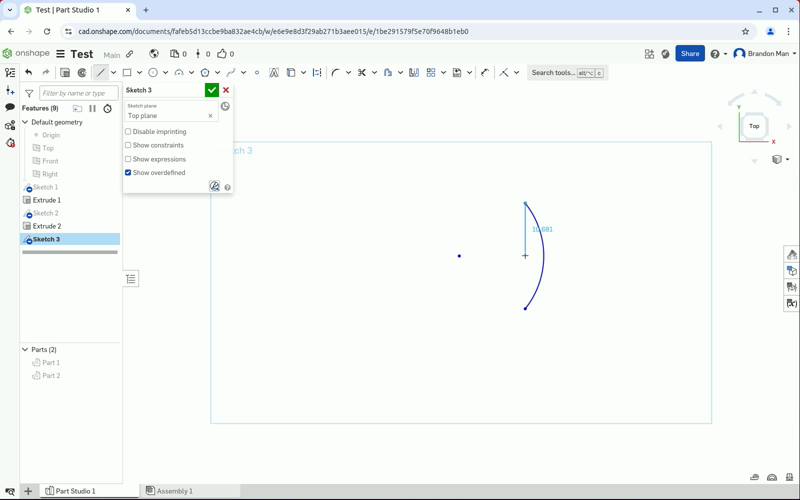
key_up(shift)
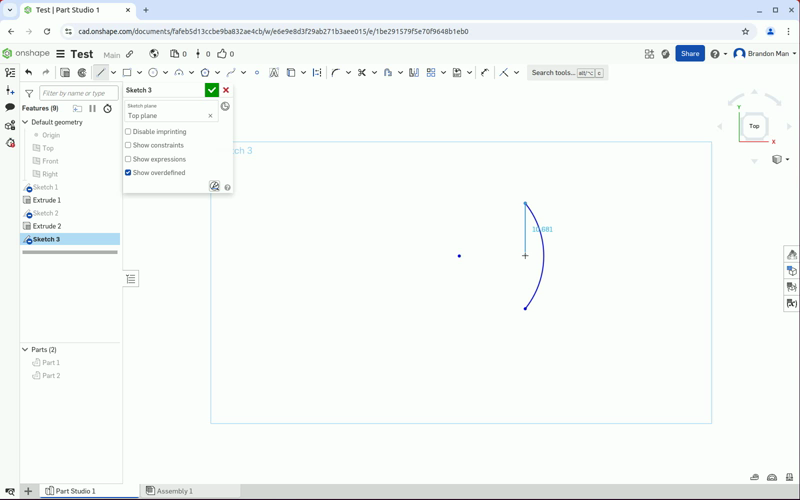
mouse_move(555, 255)
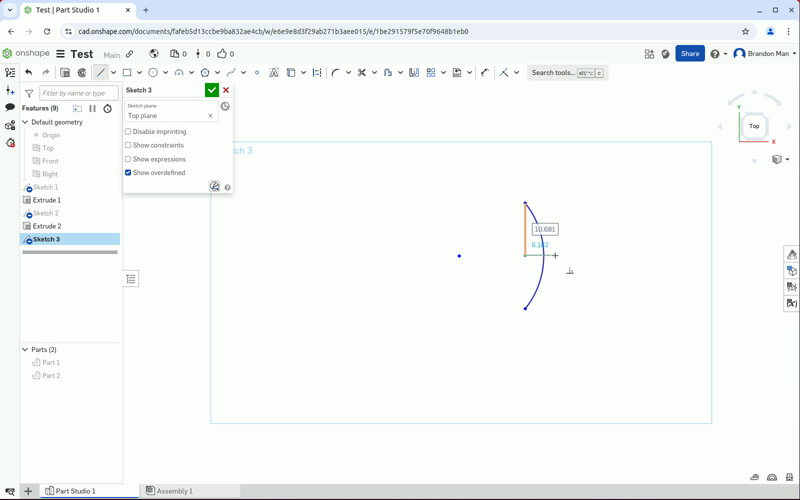
key_down(shift)
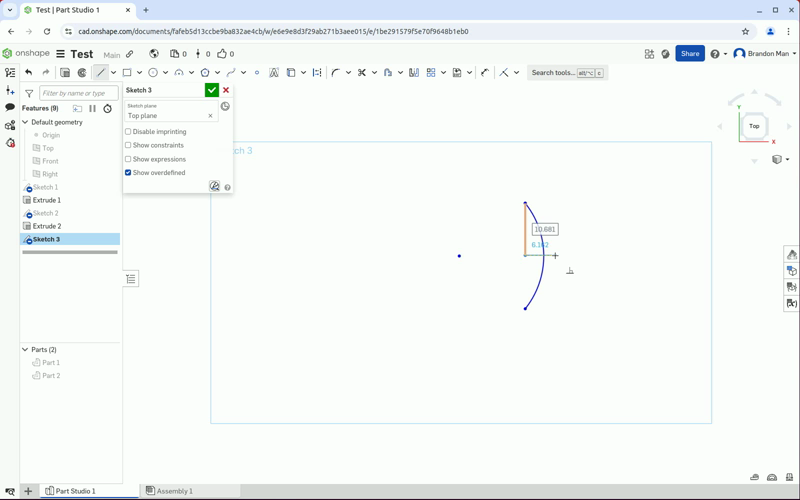
mouse_move(525, 308)
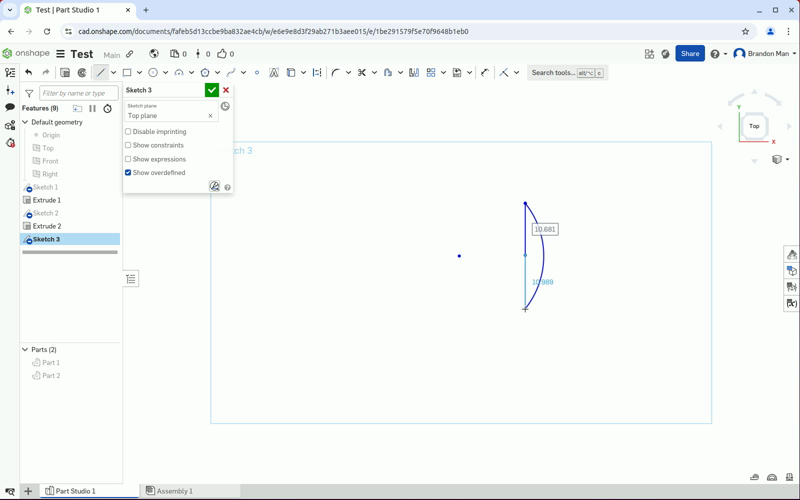
key_up(shift)
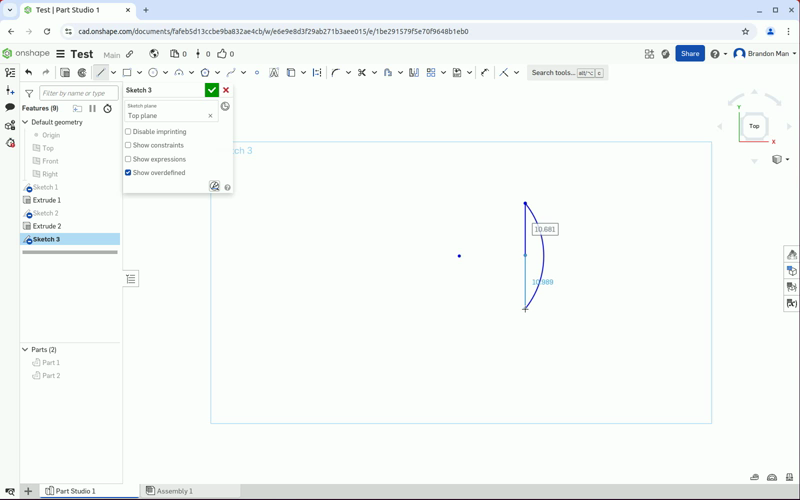
click(525, 308)
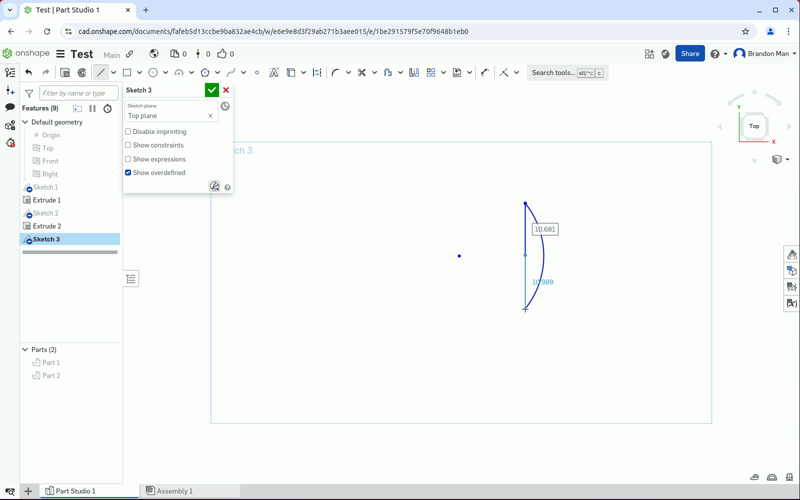
key(esc)
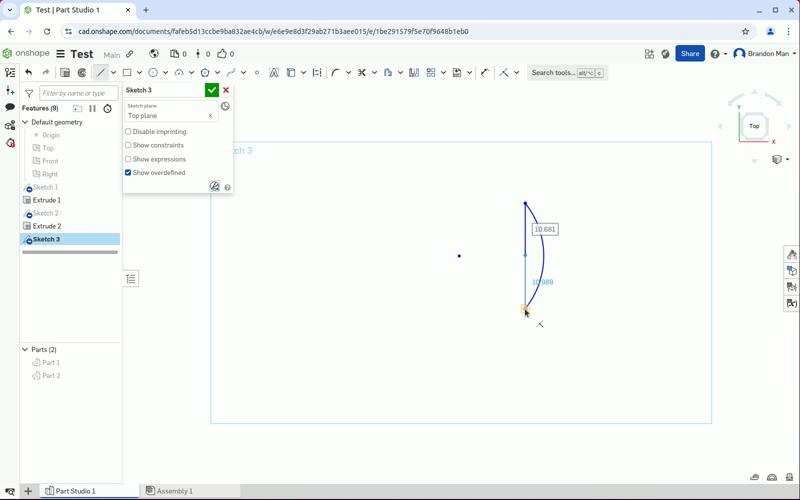
mouse_move(533, 217)
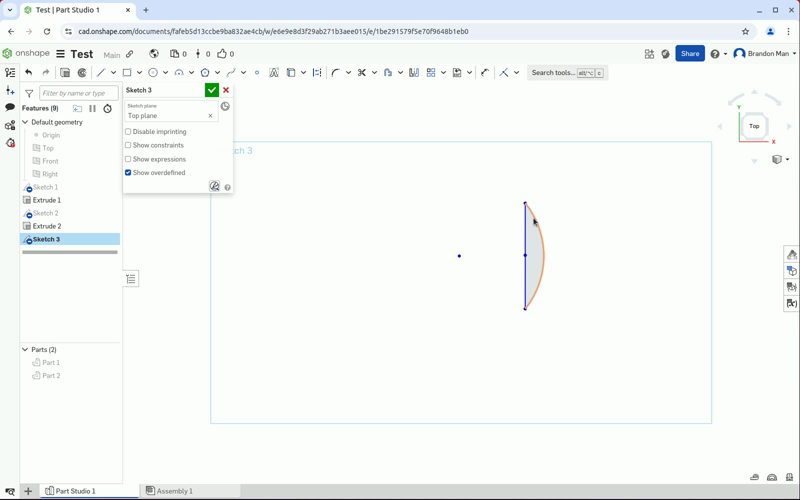
scroll(6)
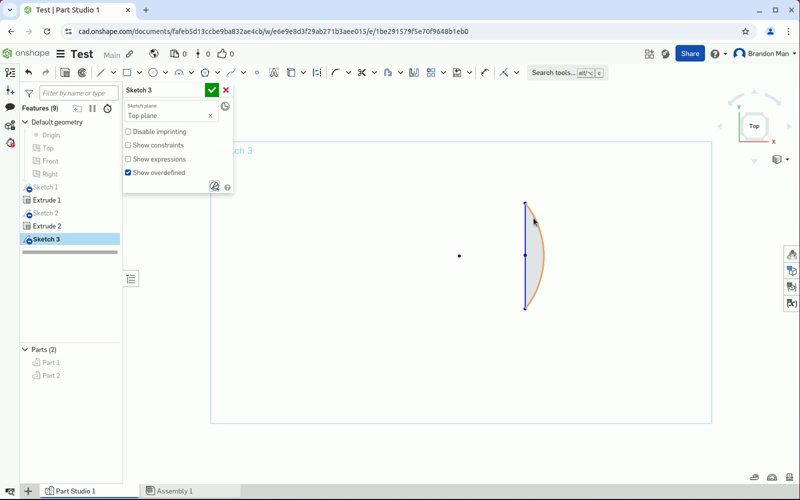
scroll(6)
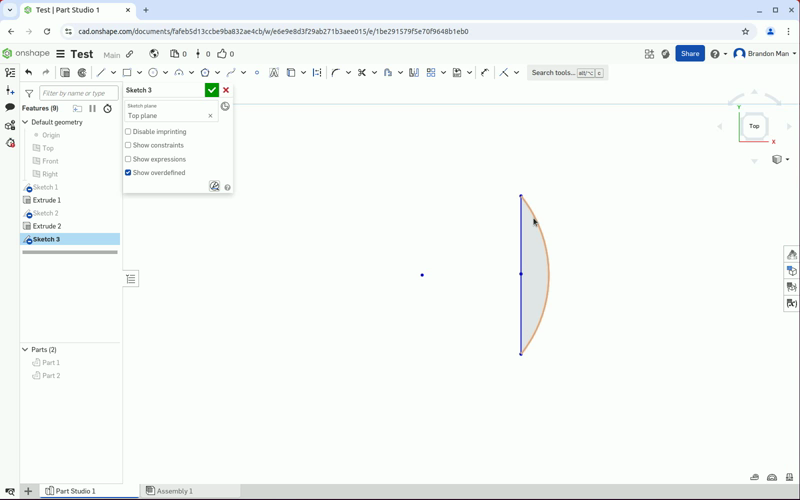
scroll(6)
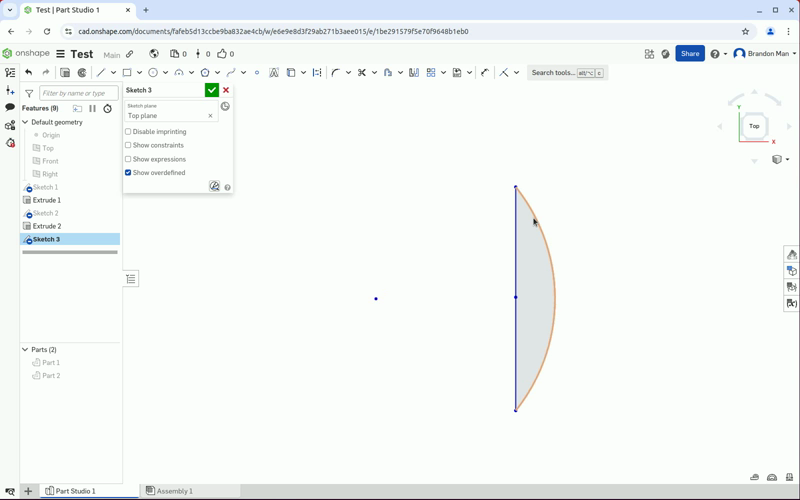
scroll(6)
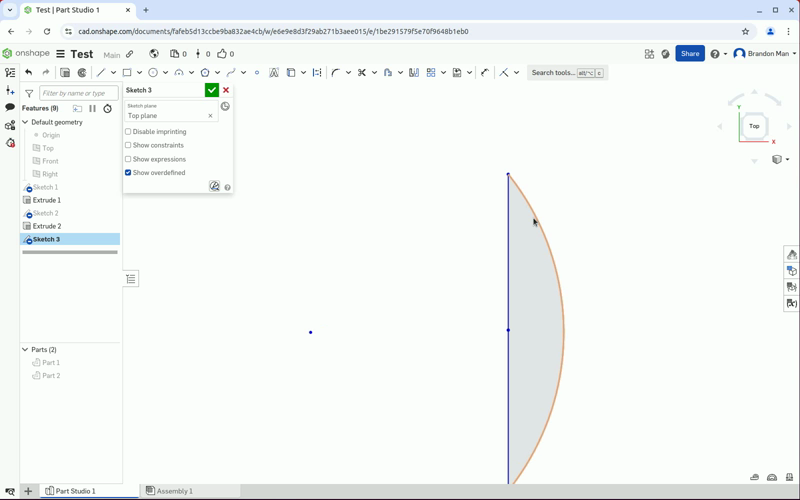
scroll(6)
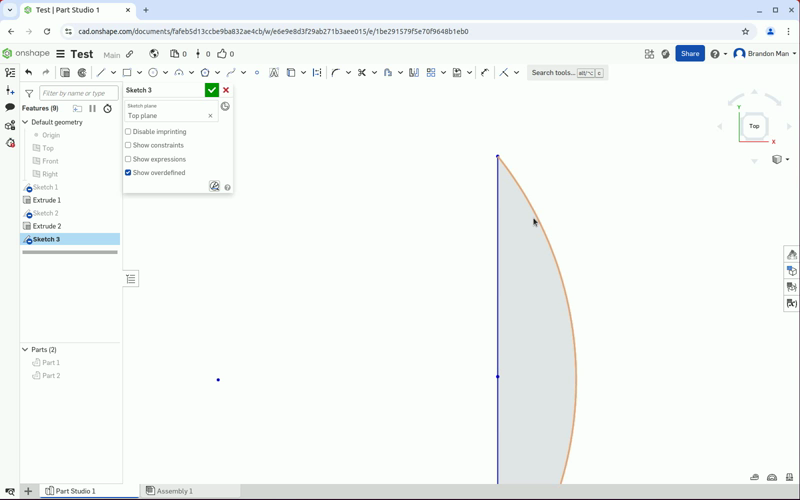
scroll(6)
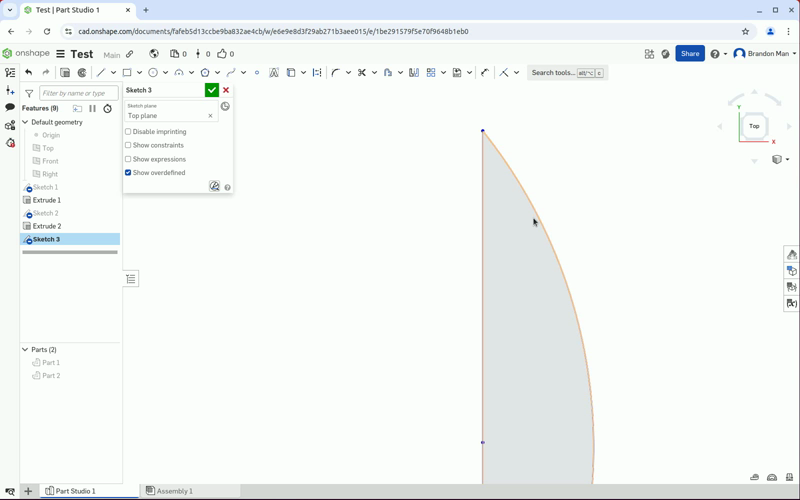
scroll(6)
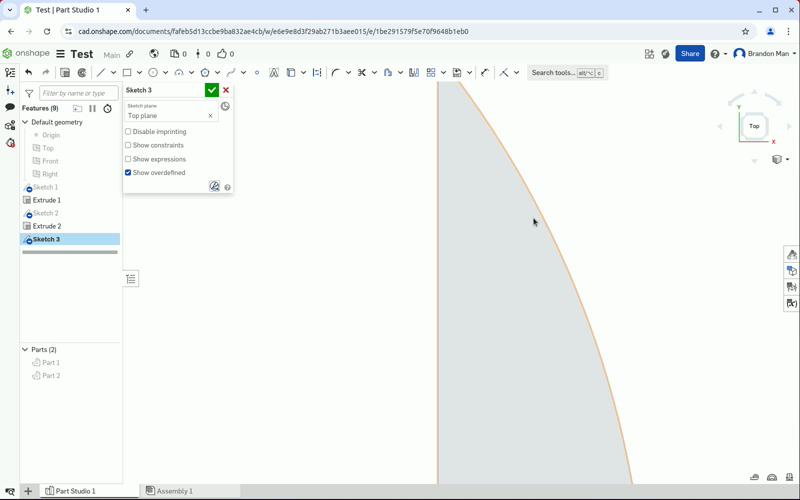
click(533, 217)
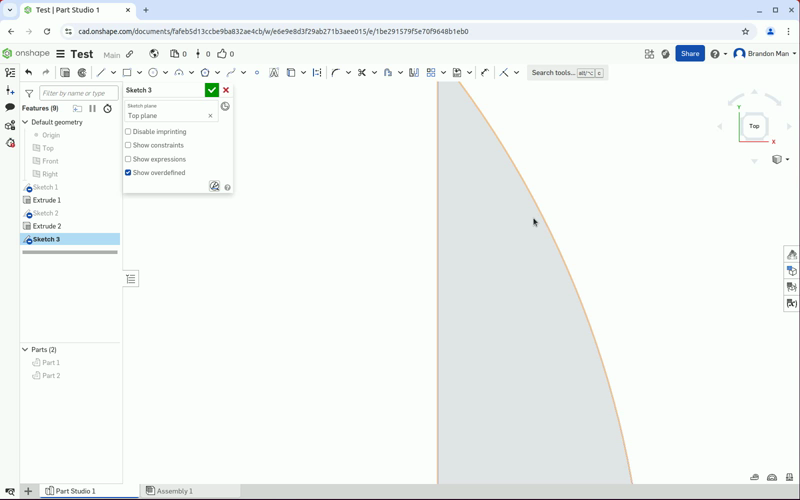
scroll(-6)
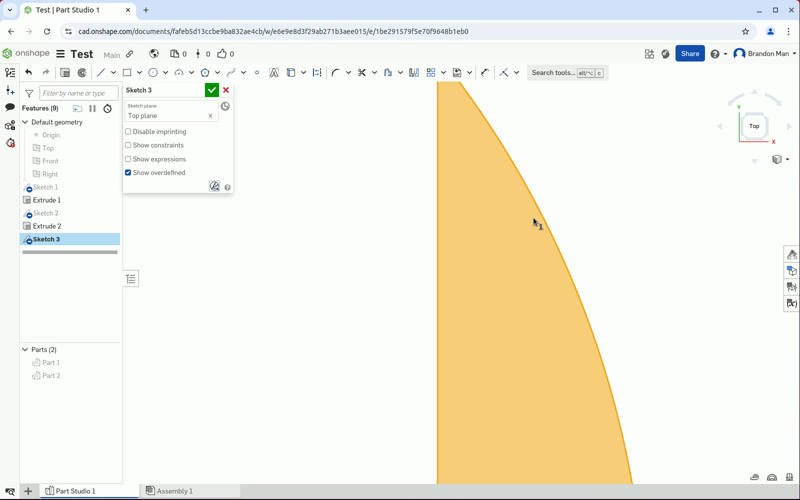
scroll(-6)
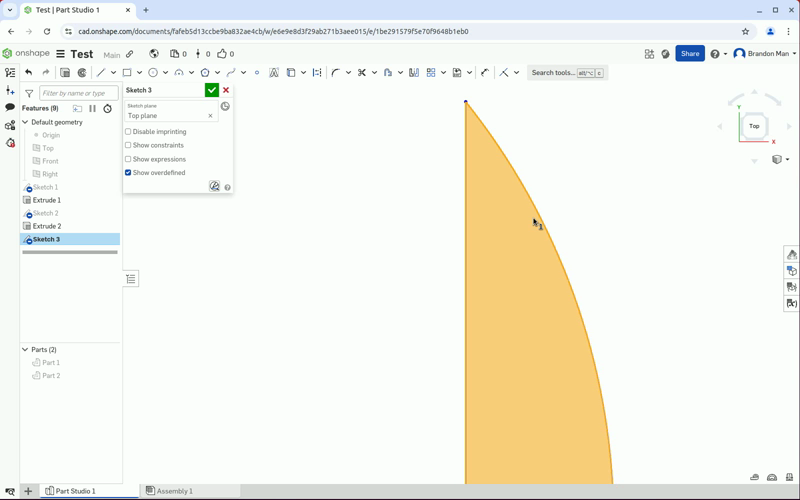
scroll(-6)
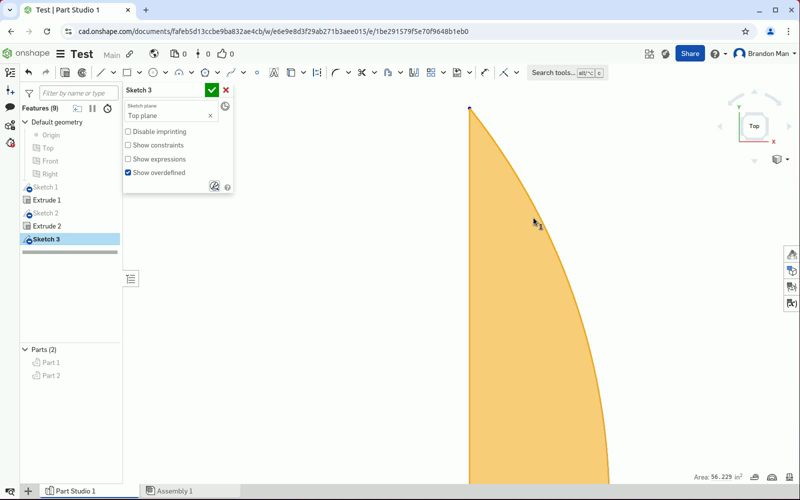
scroll(-6)
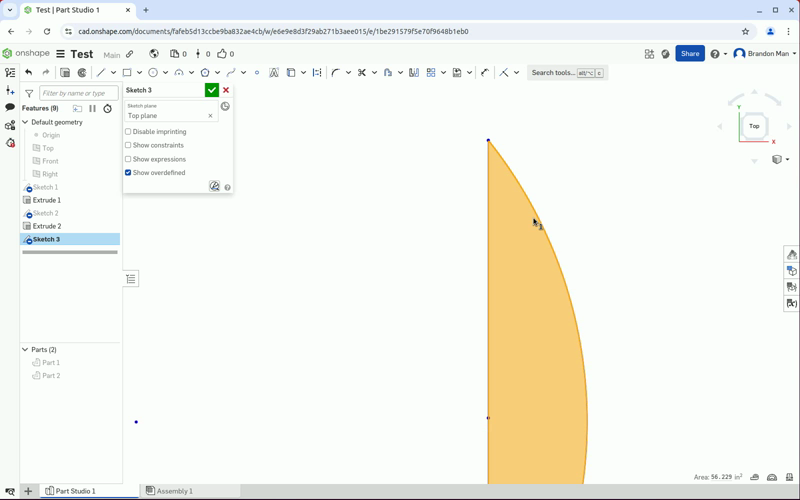
scroll(-6)
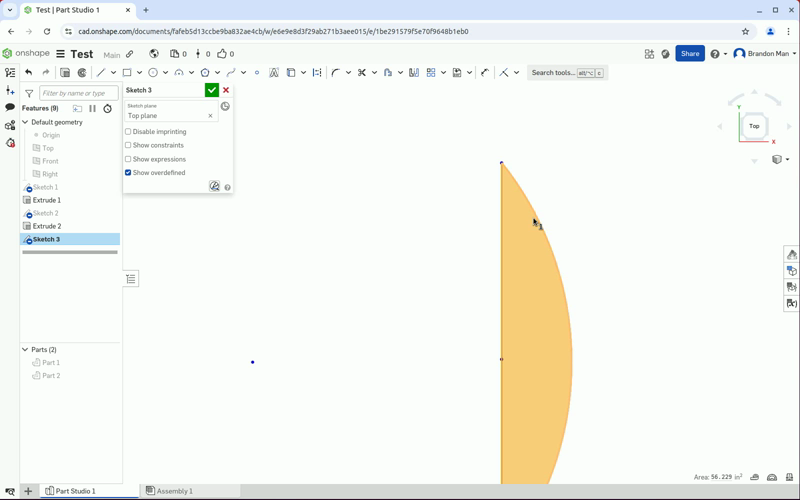
scroll(-6)
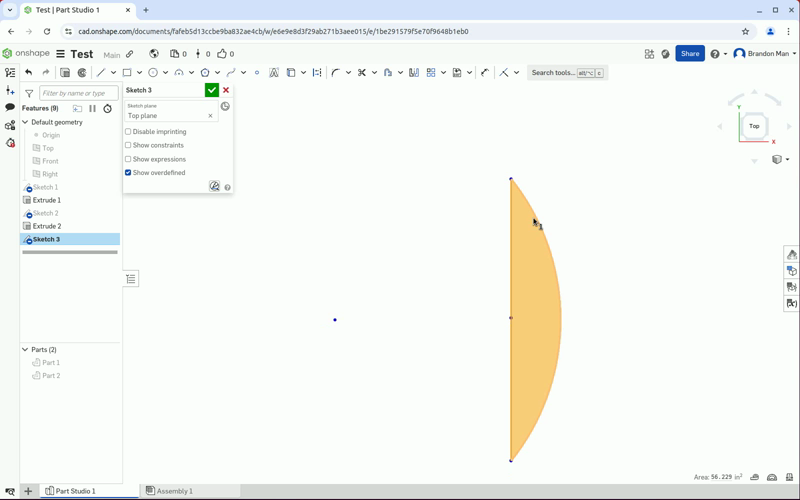
scroll(-6)
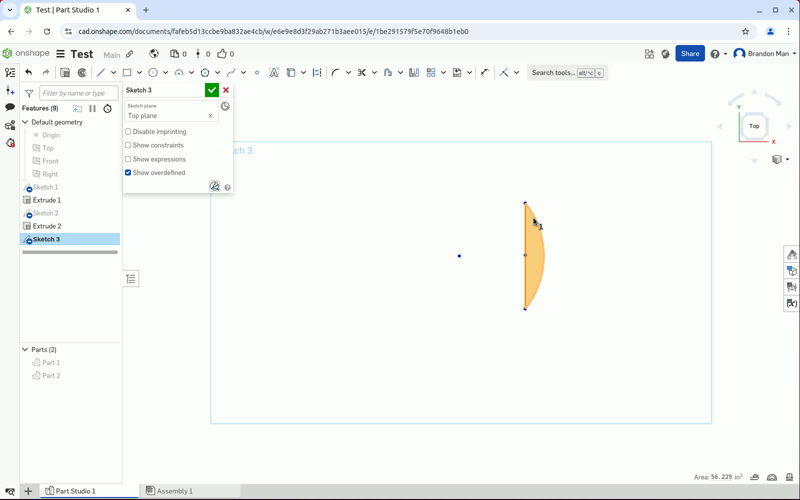
mouse_move(73, 352)
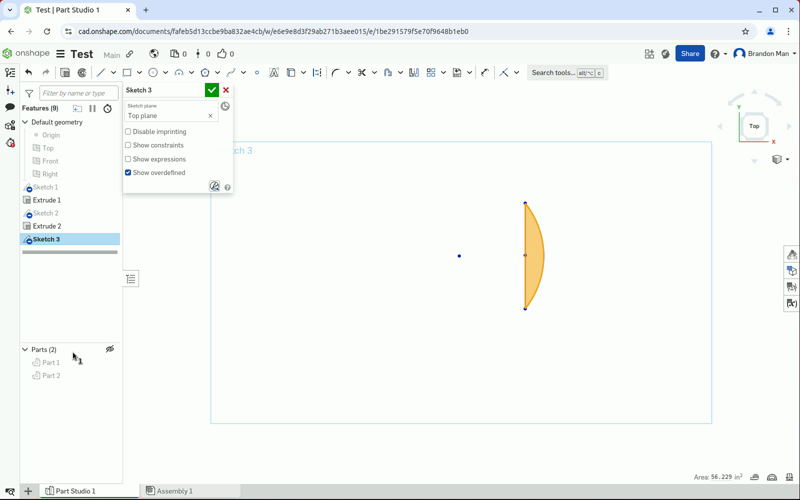
key(shift+y)
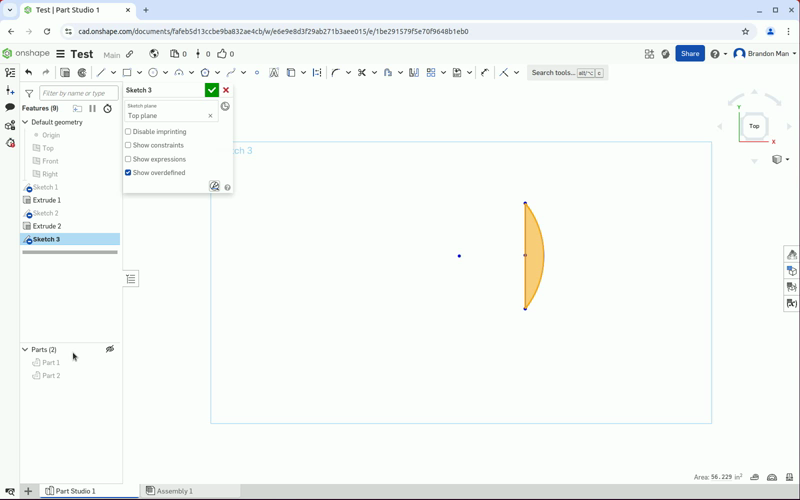
key(shift+e)
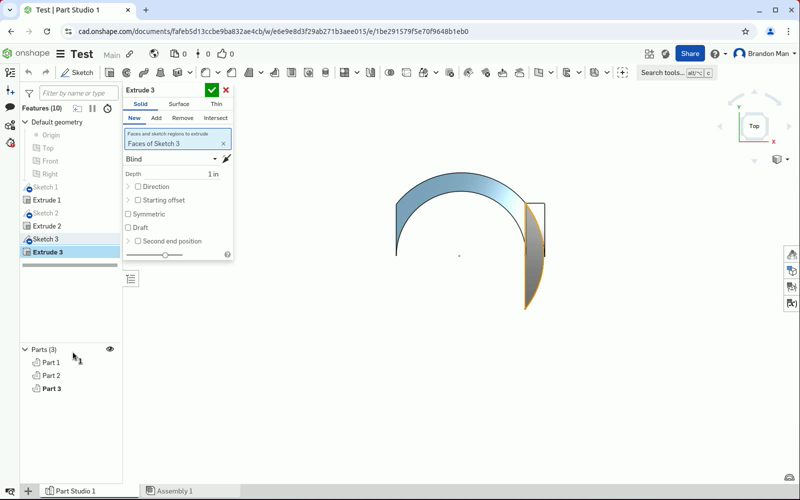
mouse_move(143, 106)
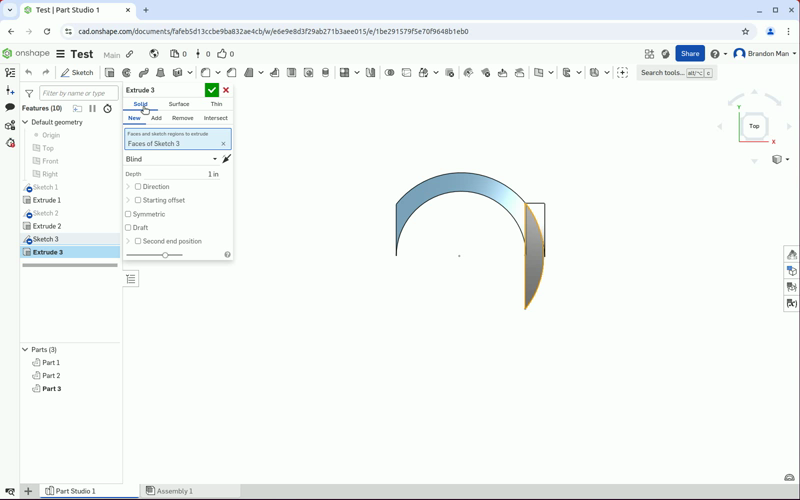
click(143, 106)
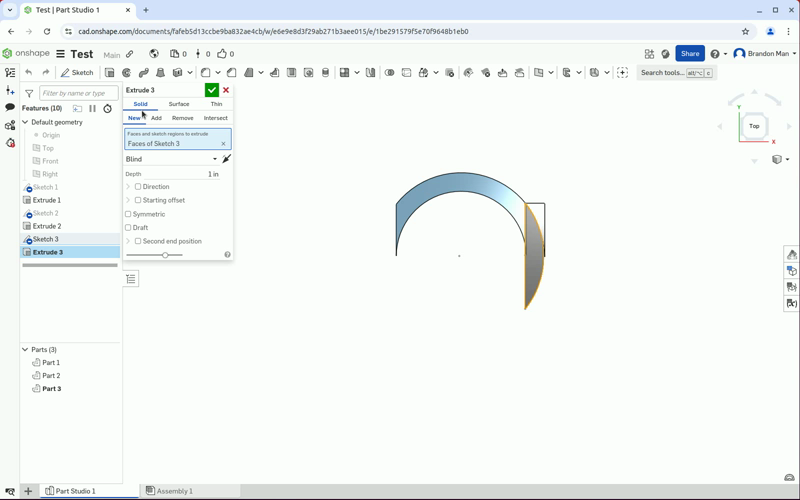
mouse_move(137, 120)
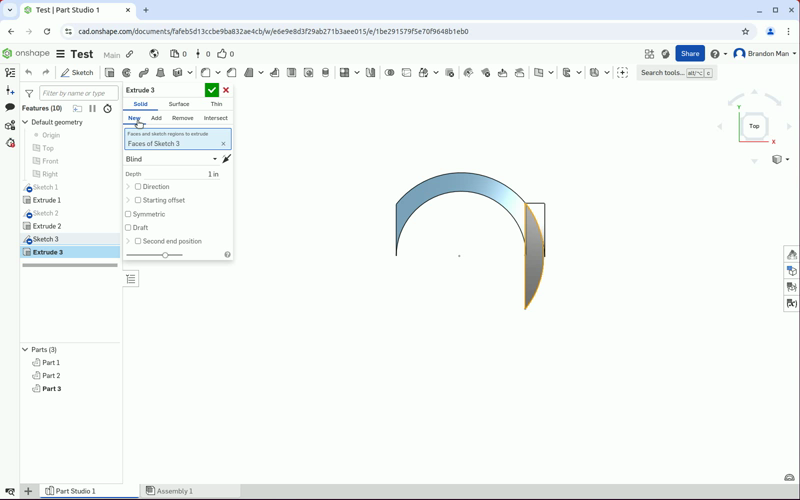
click(137, 120)
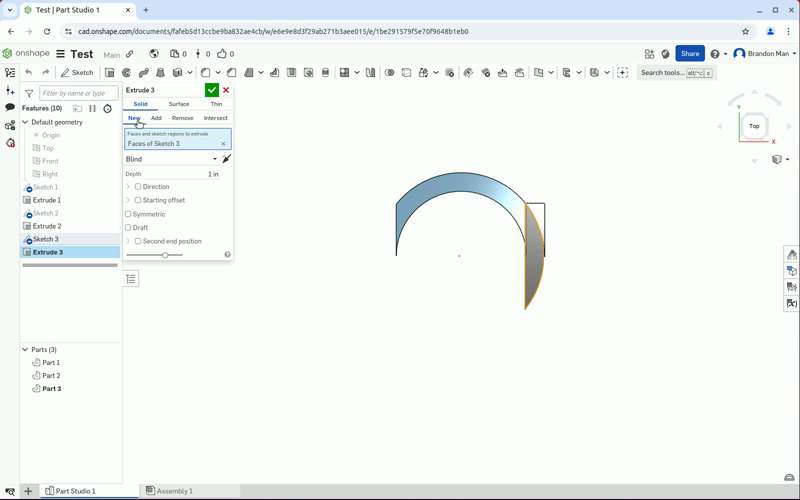
key(tab, 4)
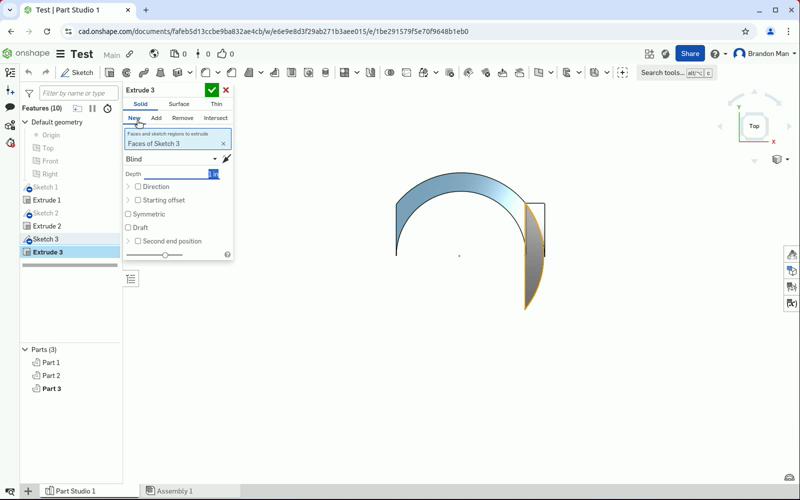
text(13.239)
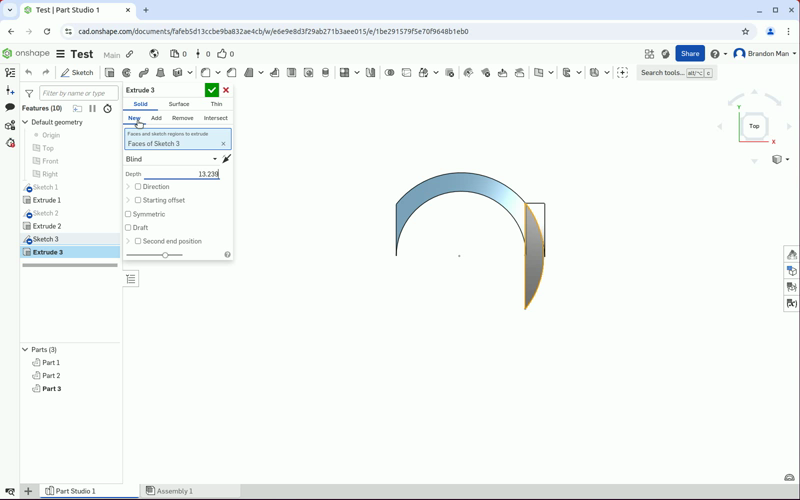
key(enter)
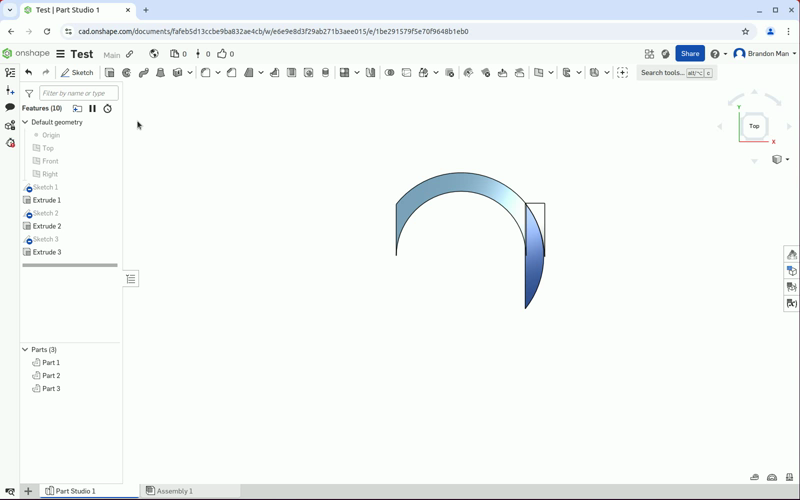
key(shift+h)
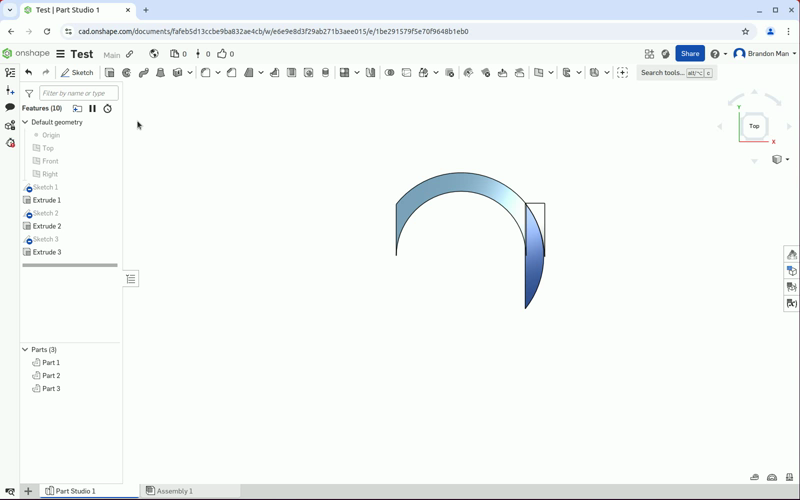
key(shift+h)
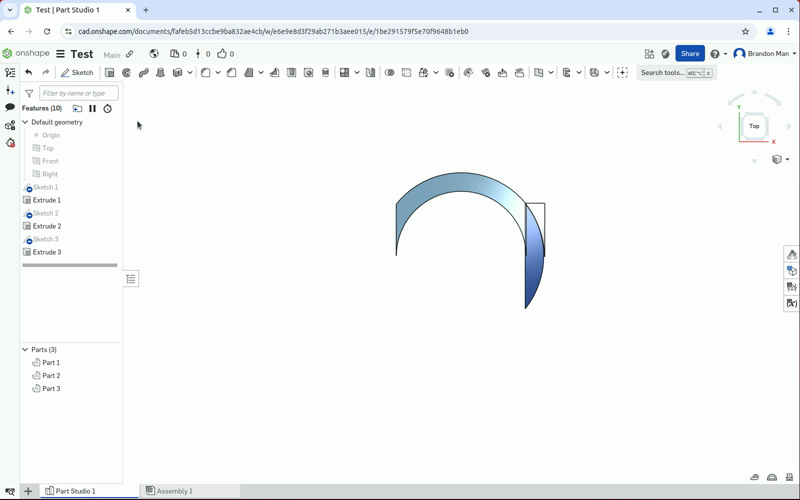
mouse_move(73, 189)
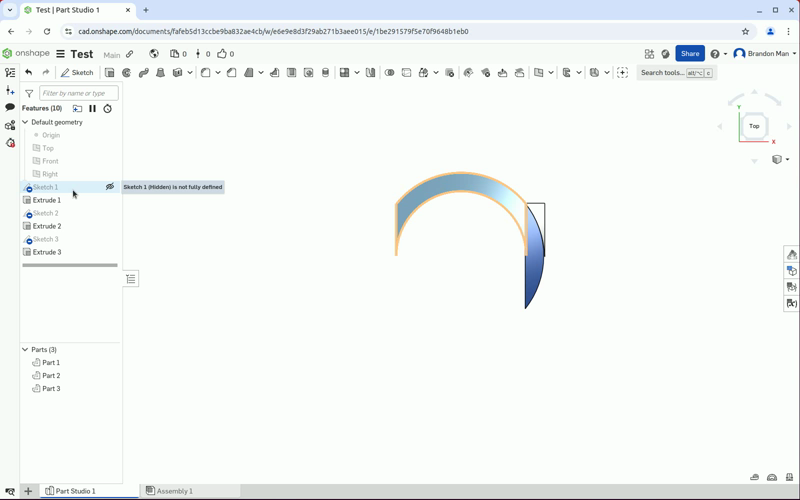
click(73, 189)
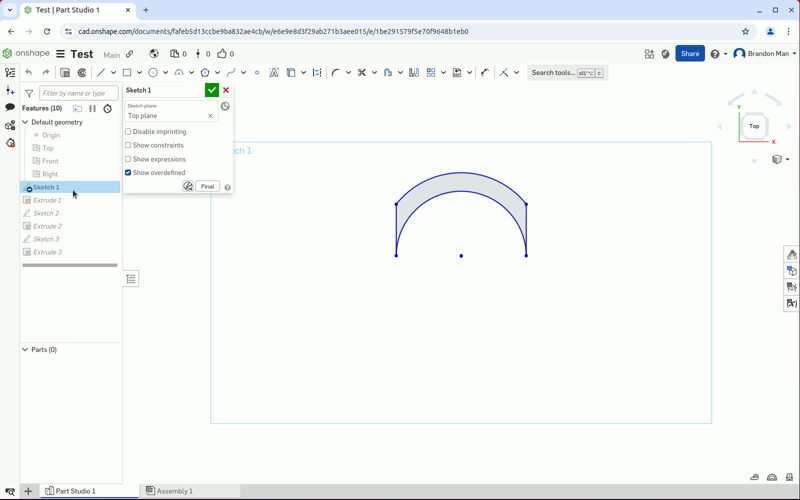
mouse_move(229, 92)
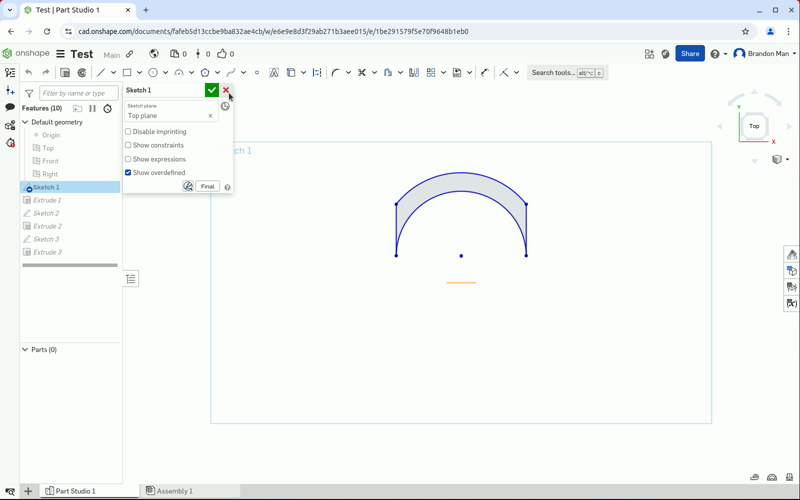
click(229, 92)
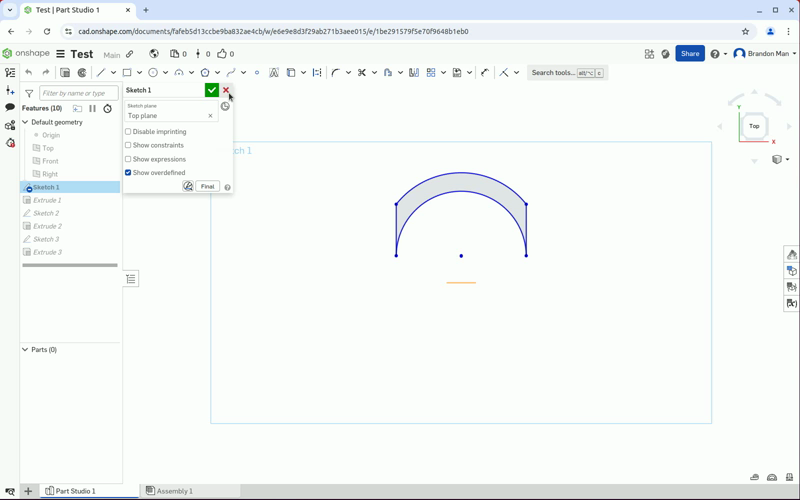
key(shift+s)
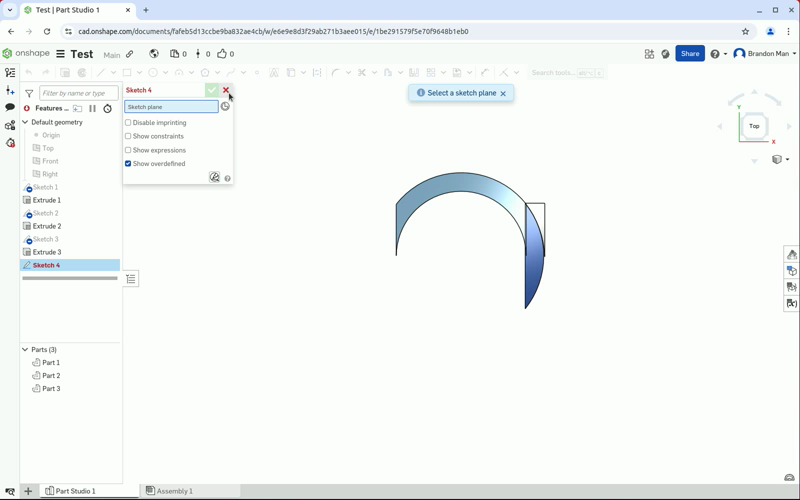
mouse_move(73, 150)
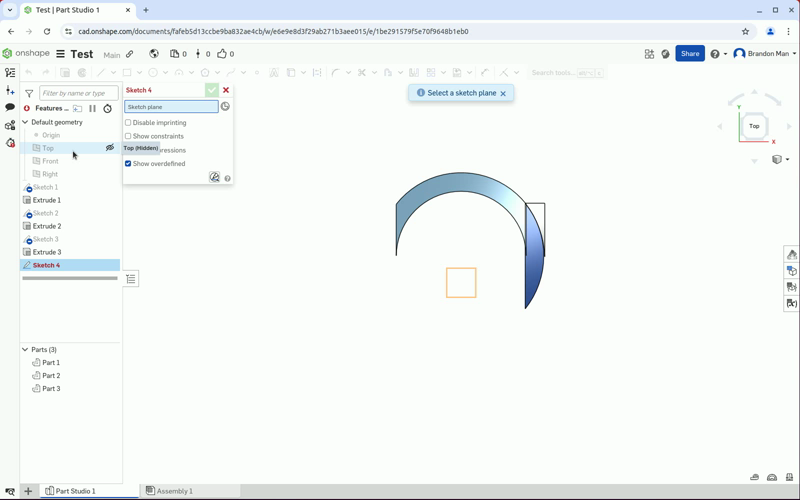
click(73, 150)
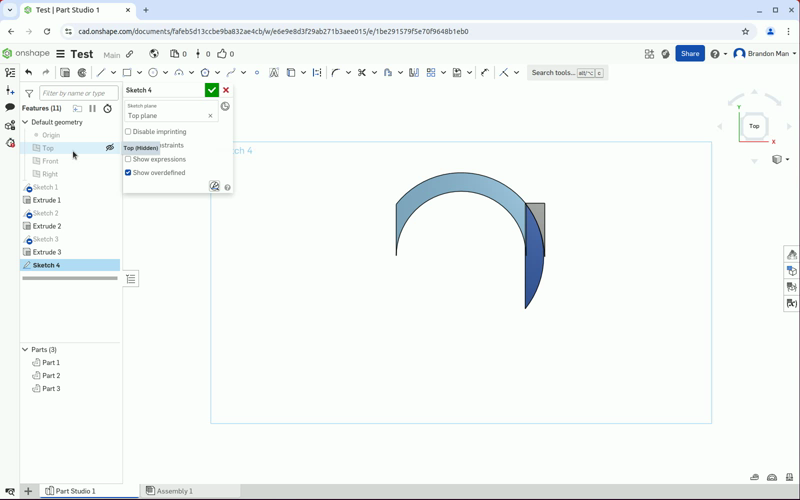
mouse_move(73, 352)
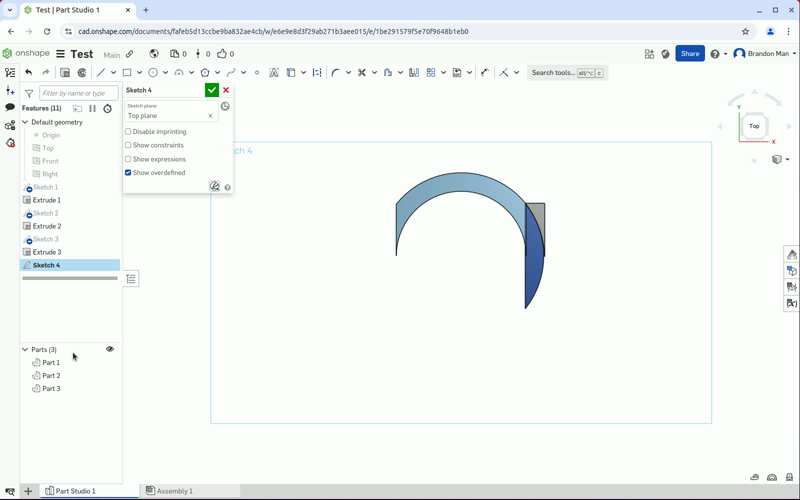
key(y)
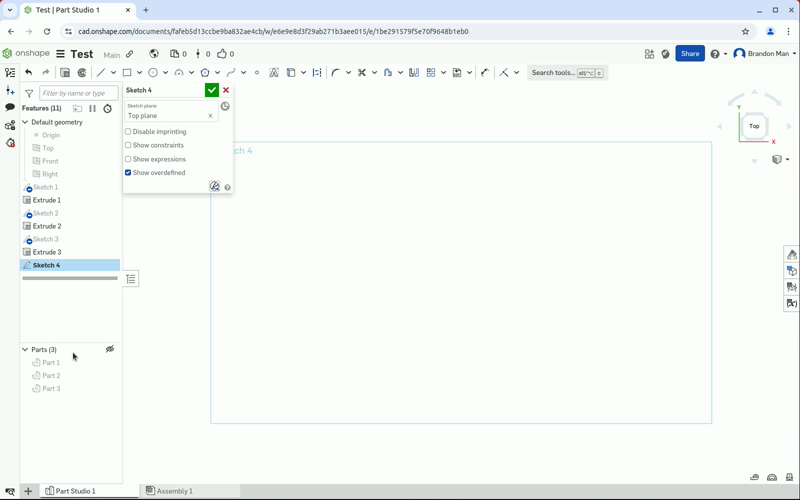
key(l)
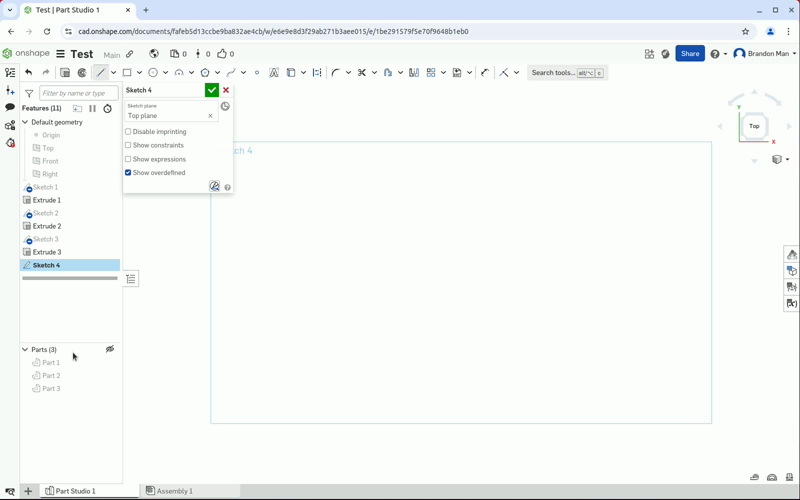
key_down(shift)
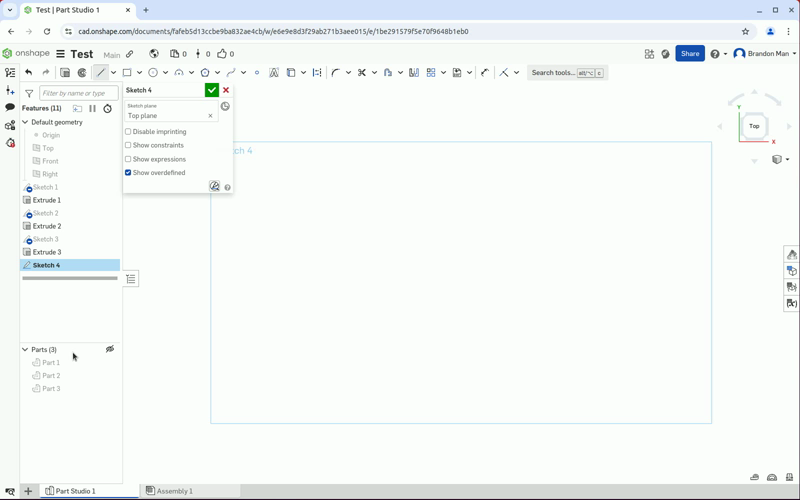
mouse_move(396, 308)
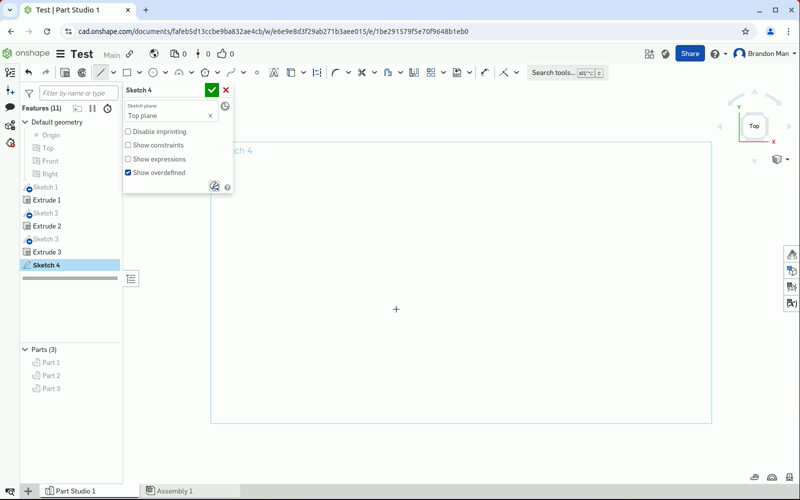
click(396, 308)
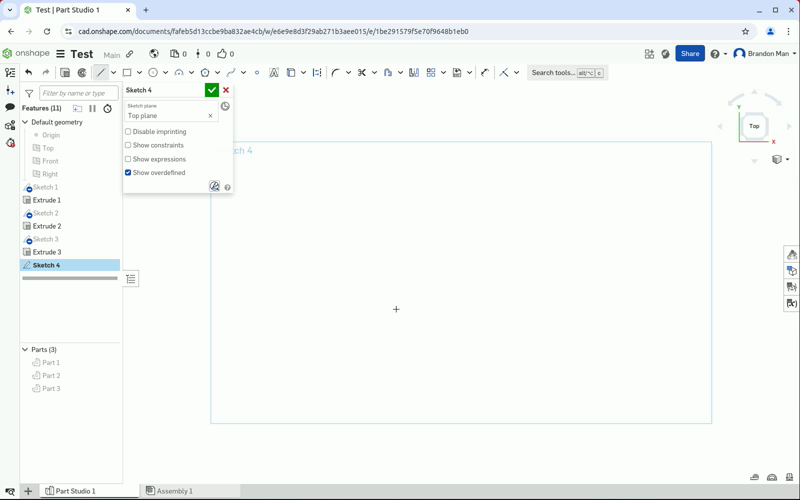
key_up(shift)
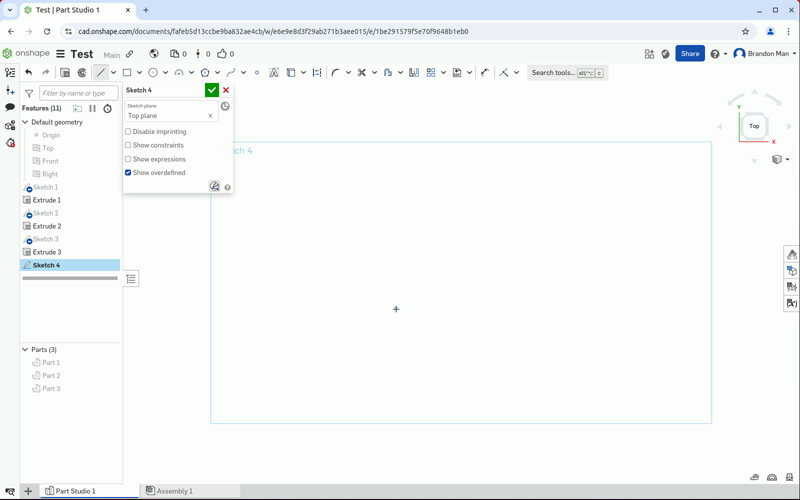
key_down(shift)
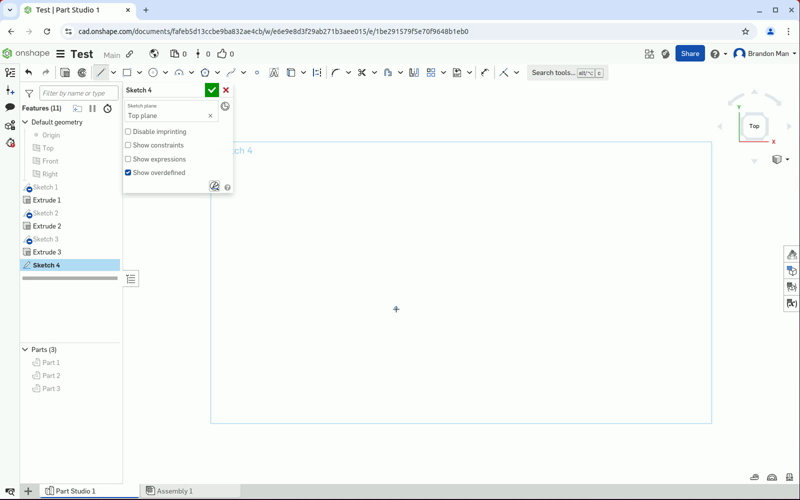
mouse_move(426, 308)
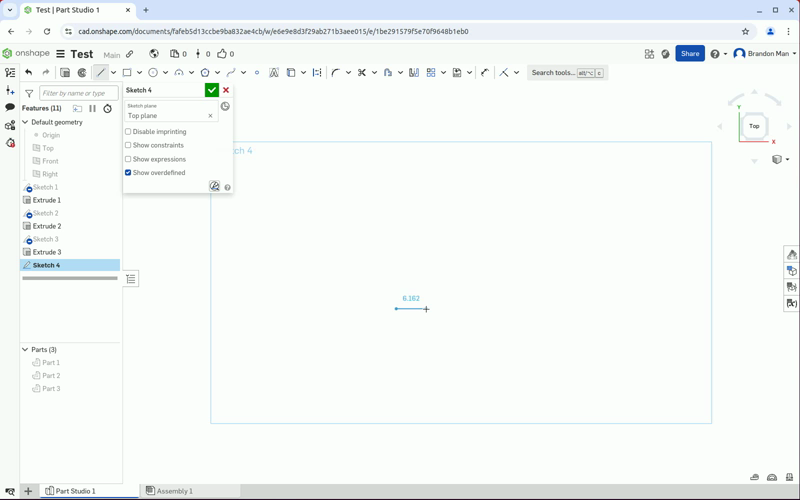
mouse_move(396, 255)
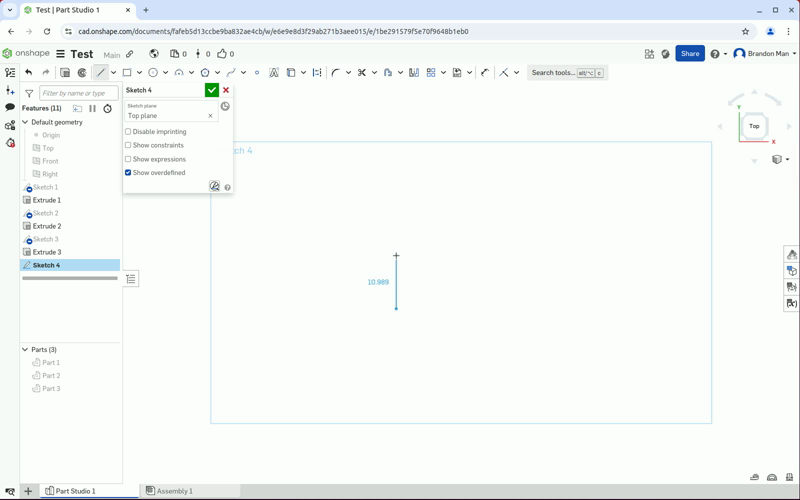
click(396, 255)
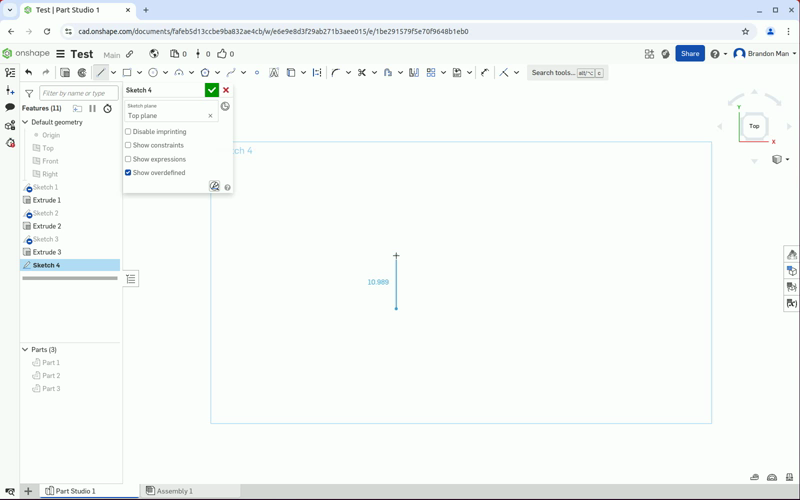
key_up(shift)
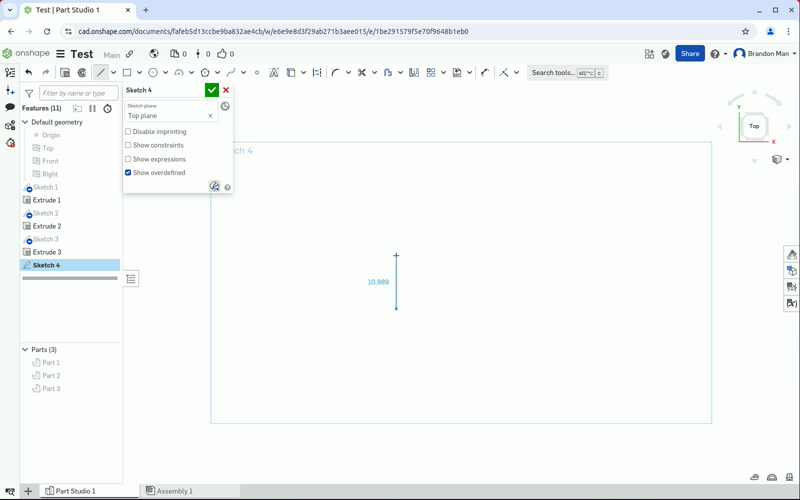
key_down(shift)
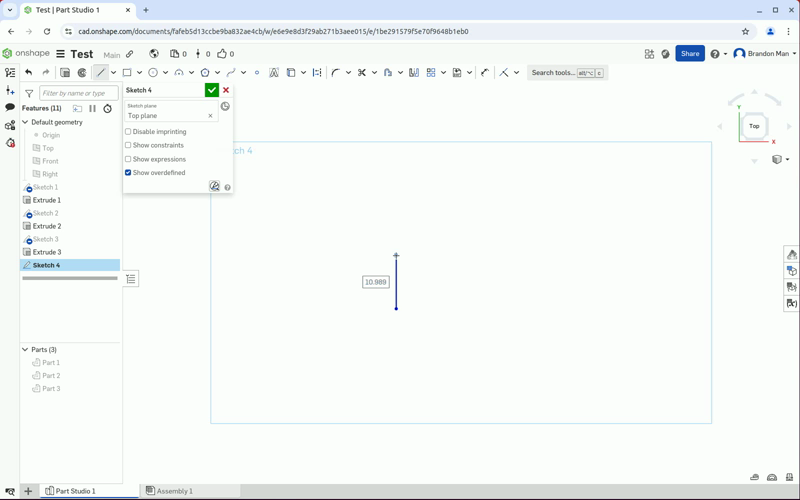
mouse_move(426, 255)
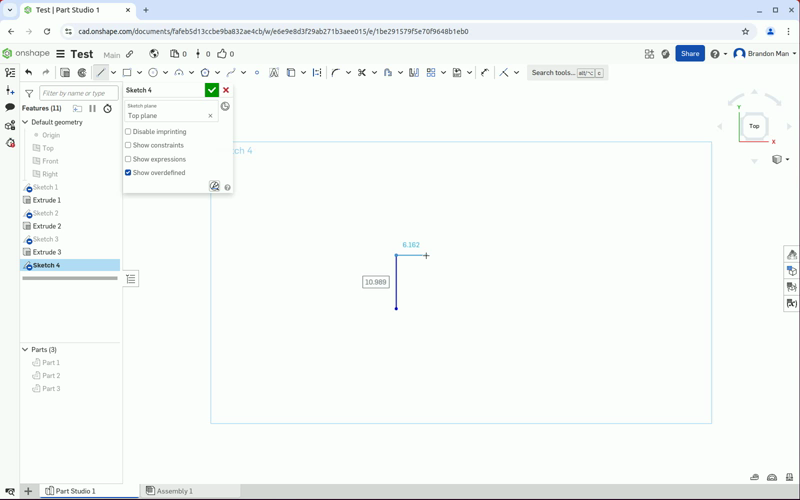
mouse_move(396, 203)
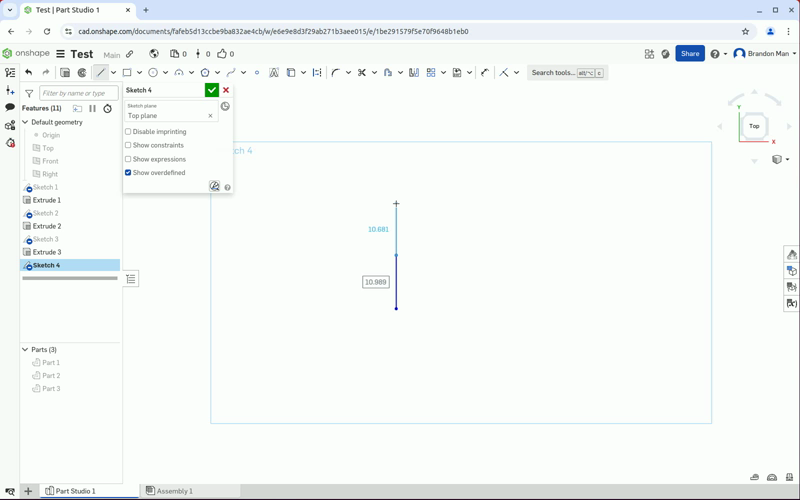
click(396, 203)
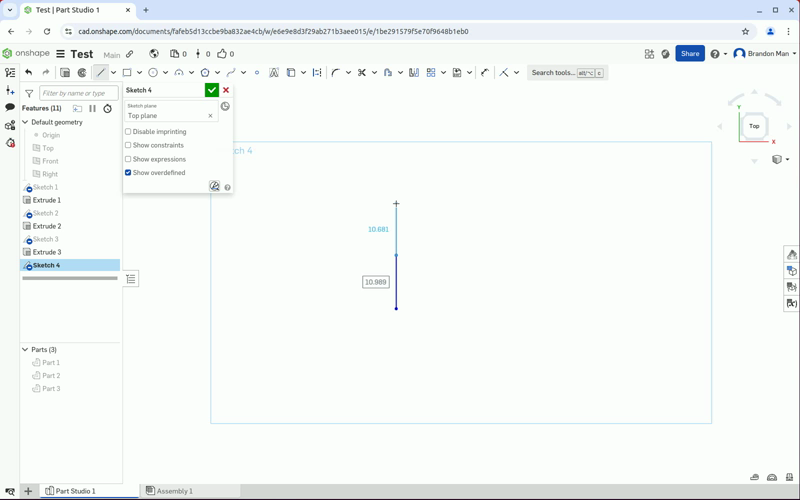
key_up(shift)
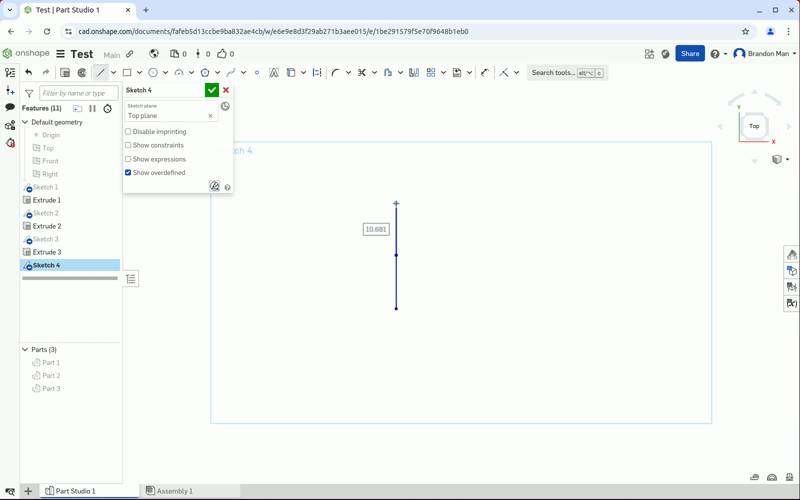
key(esc)
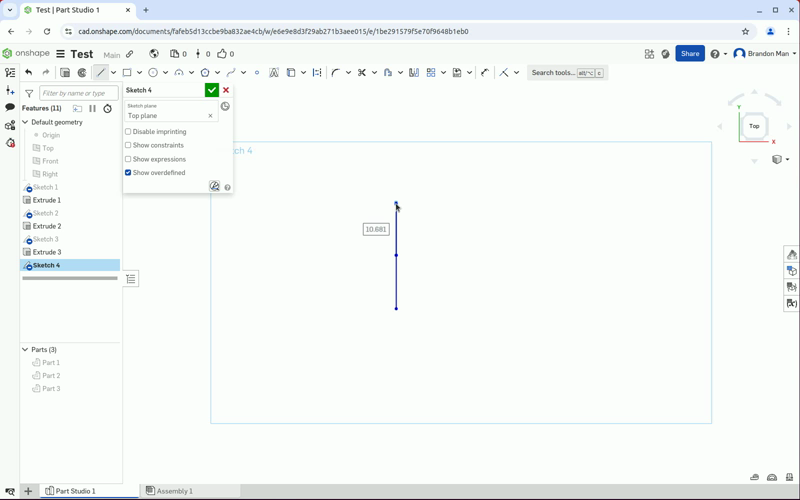
key(a)
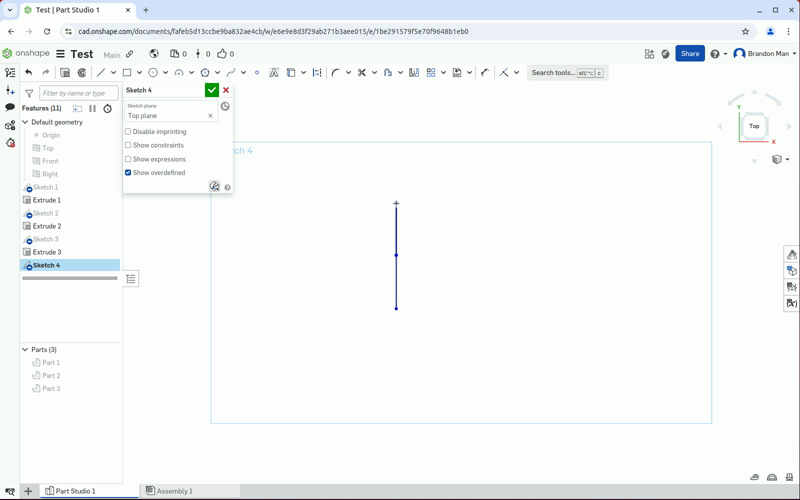
mouse_move(396, 203)
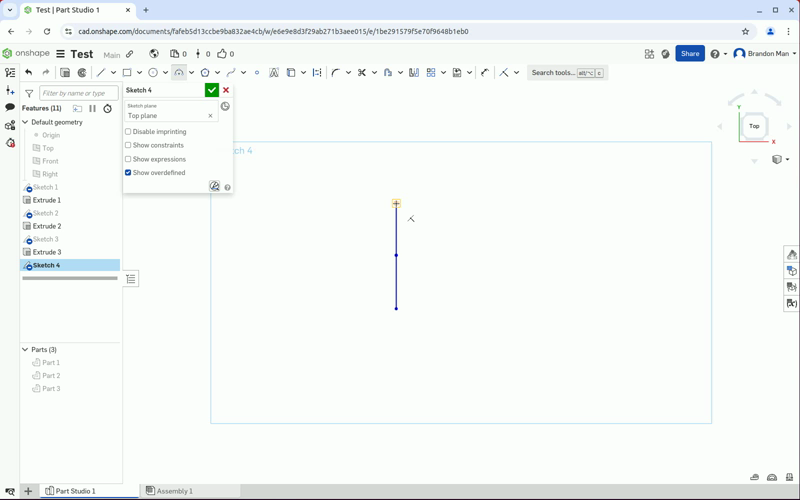
click(396, 203)
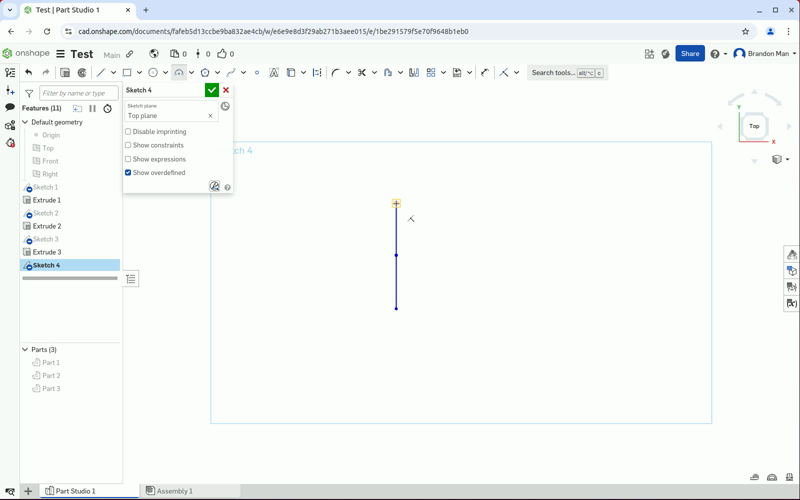
mouse_move(396, 308)
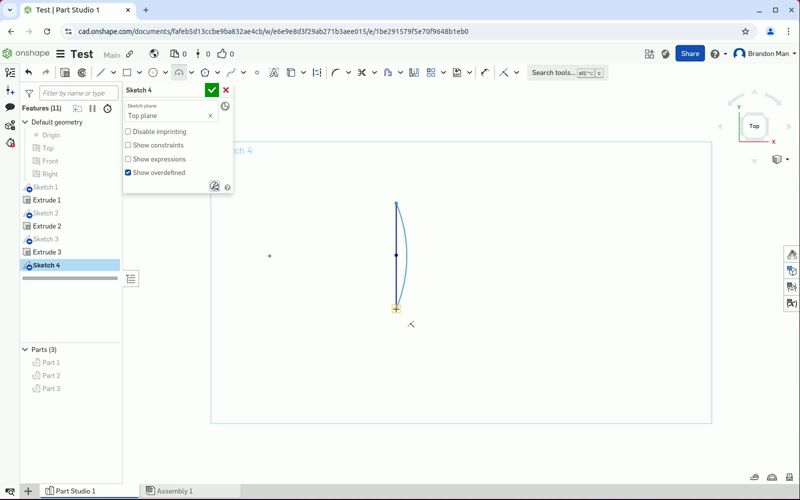
click(396, 308)
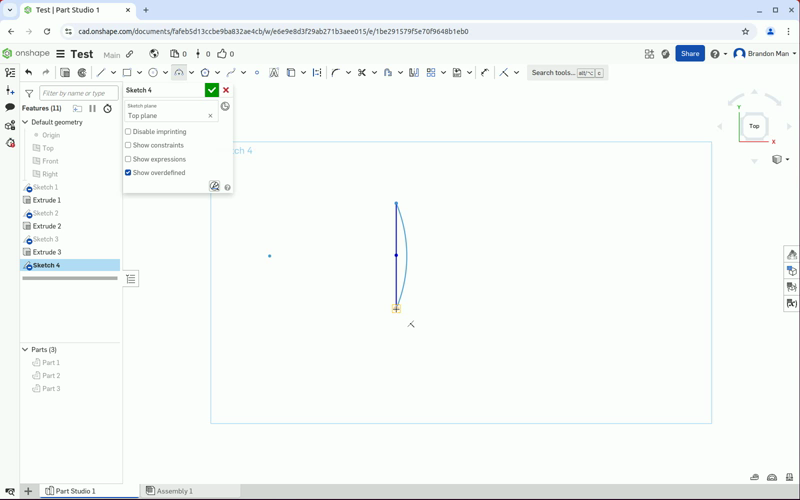
key_down(shift)
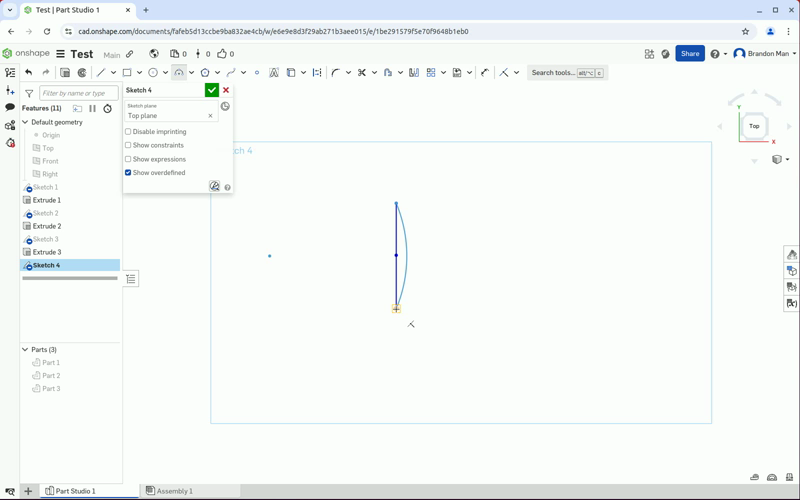
mouse_move(377, 255)
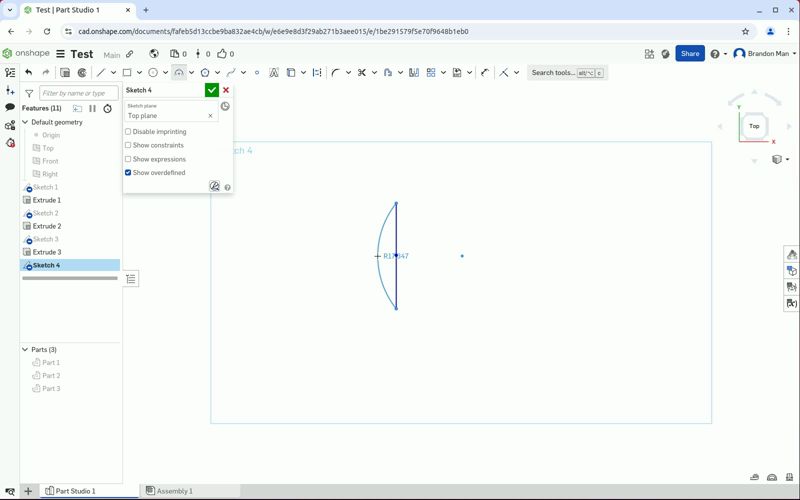
click(377, 255)
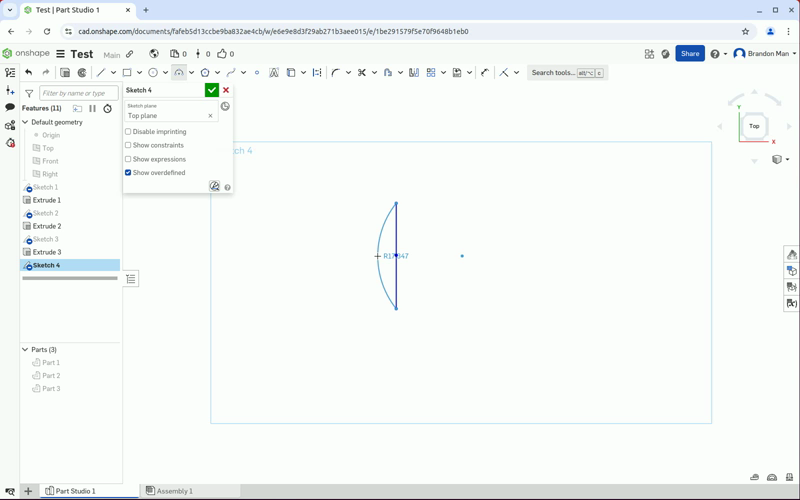
key_up(shift)
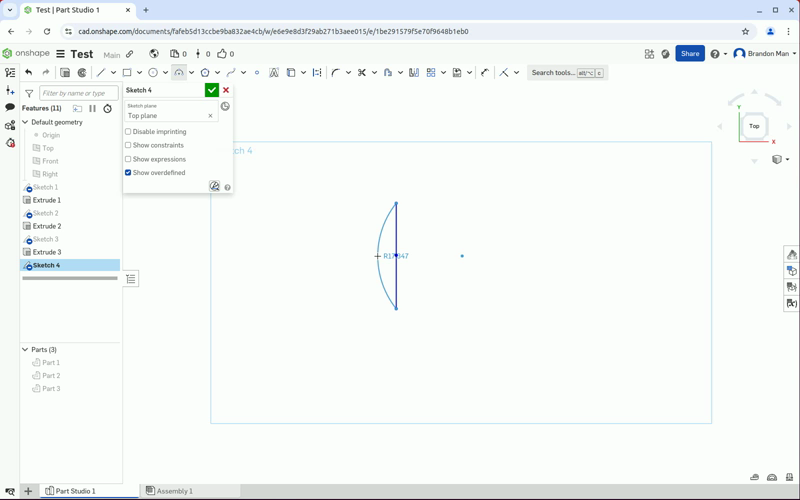
key(esc)
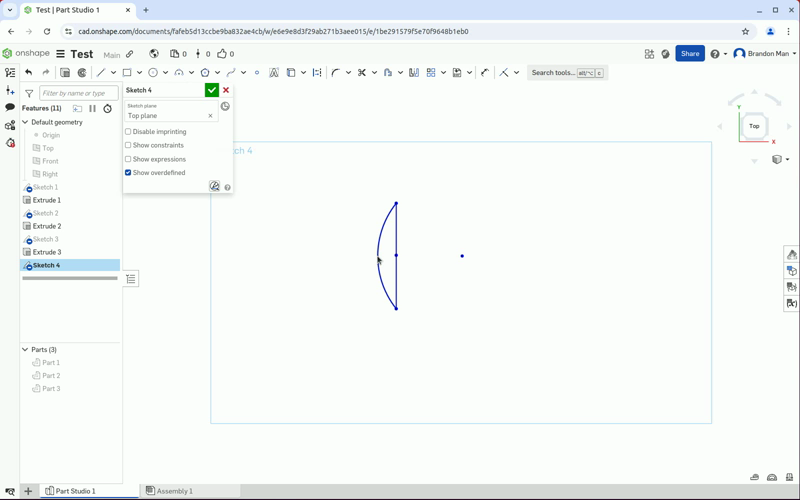
mouse_move(392, 297)
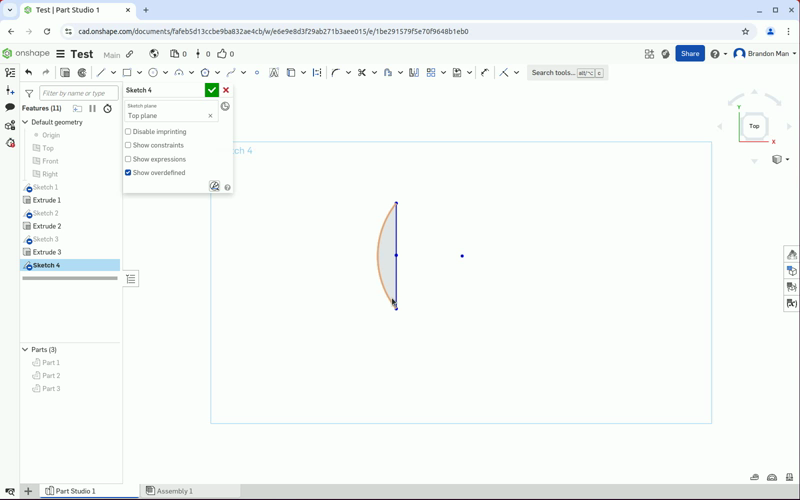
scroll(6)
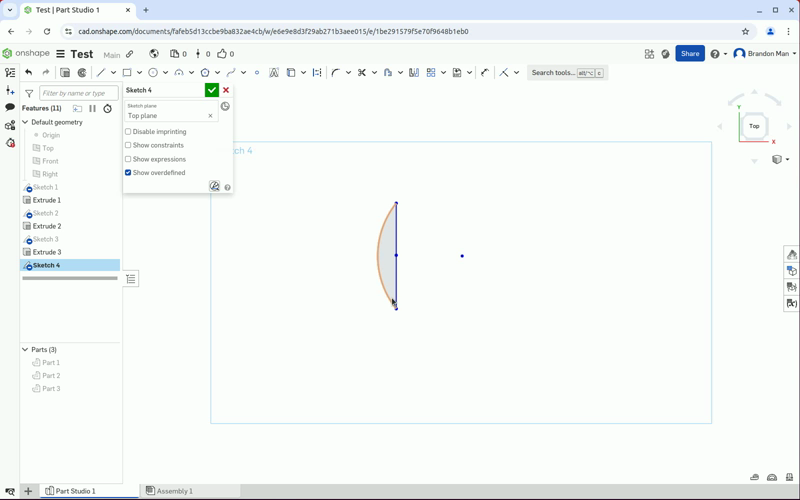
scroll(6)
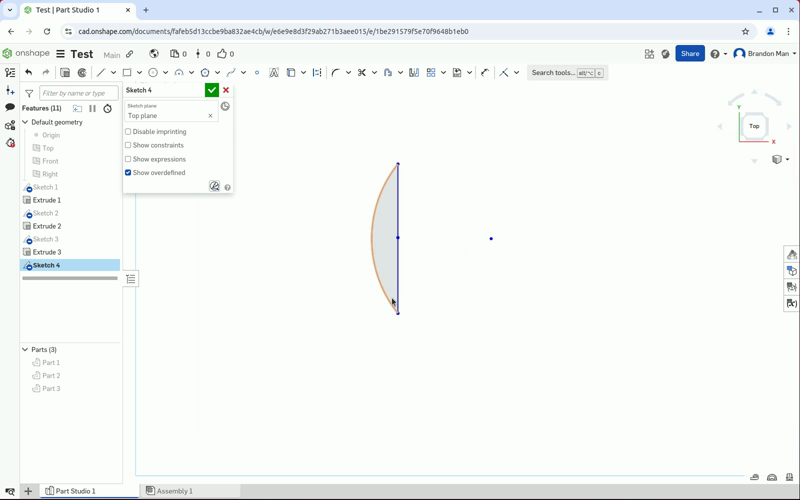
scroll(6)
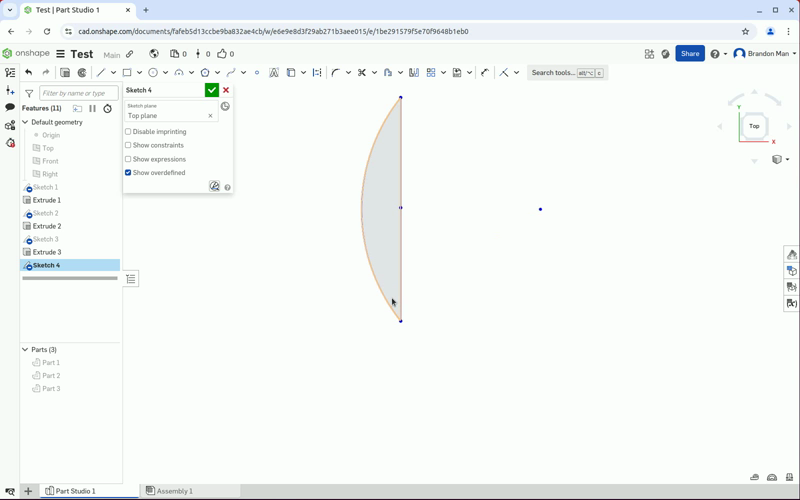
scroll(6)
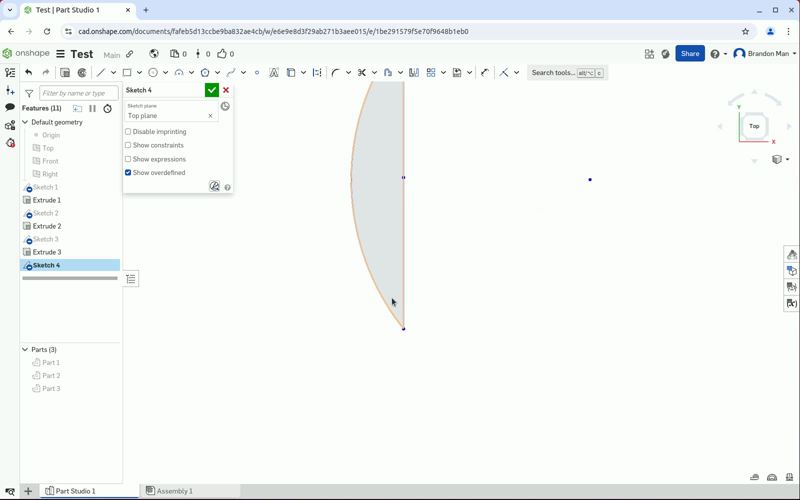
scroll(6)
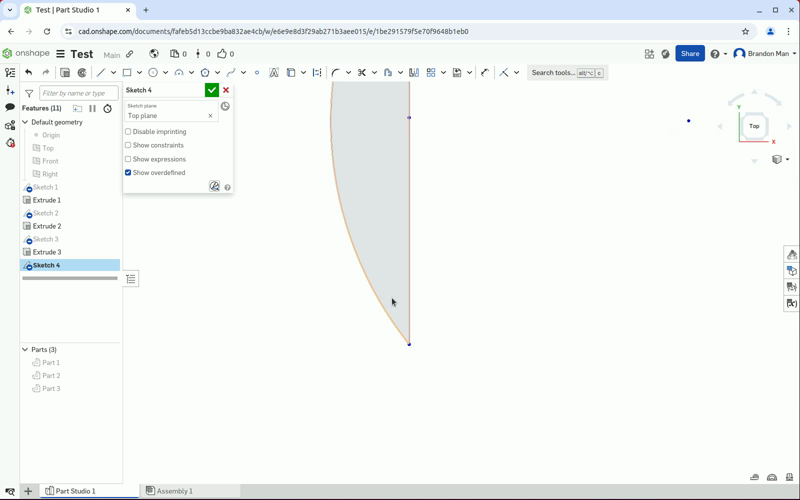
scroll(6)
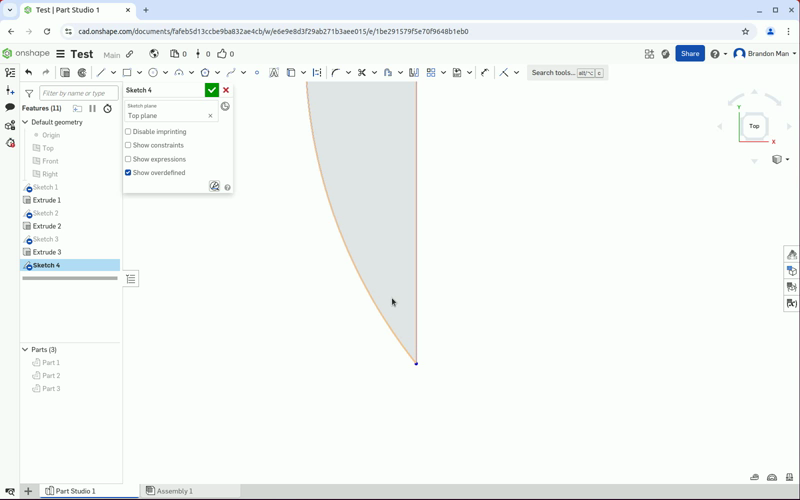
scroll(6)
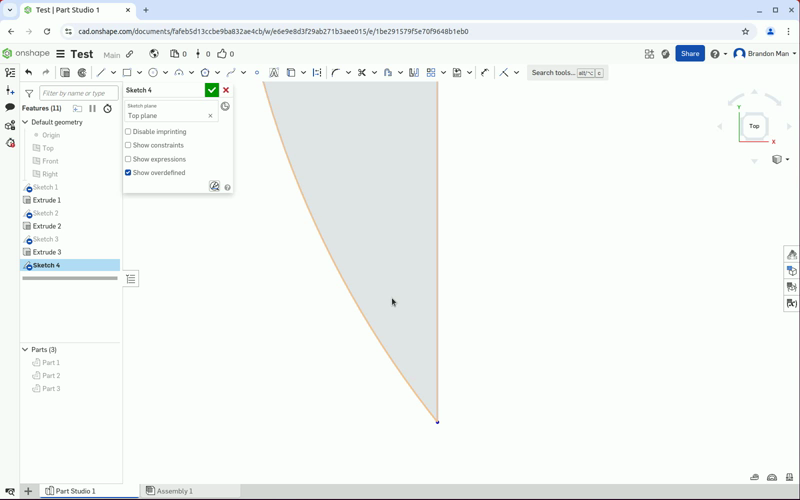
click(392, 297)
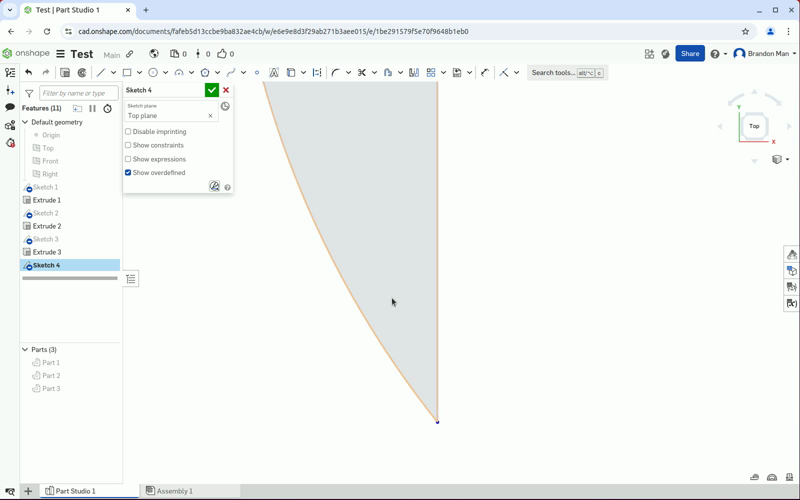
scroll(-6)
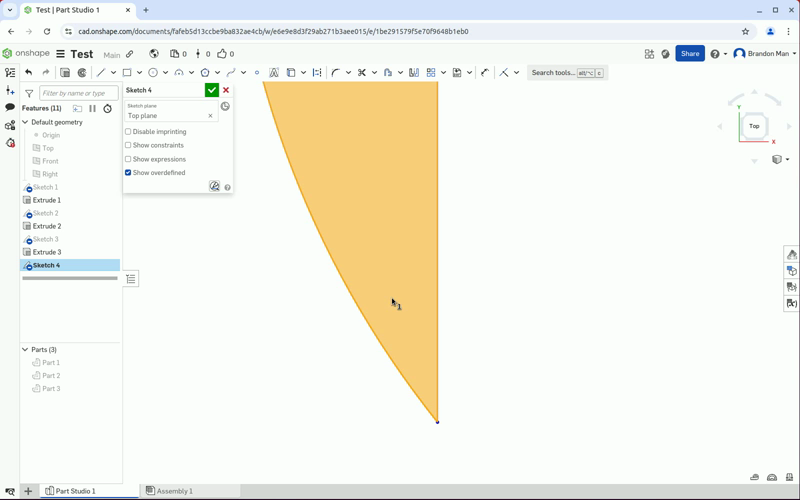
scroll(-6)
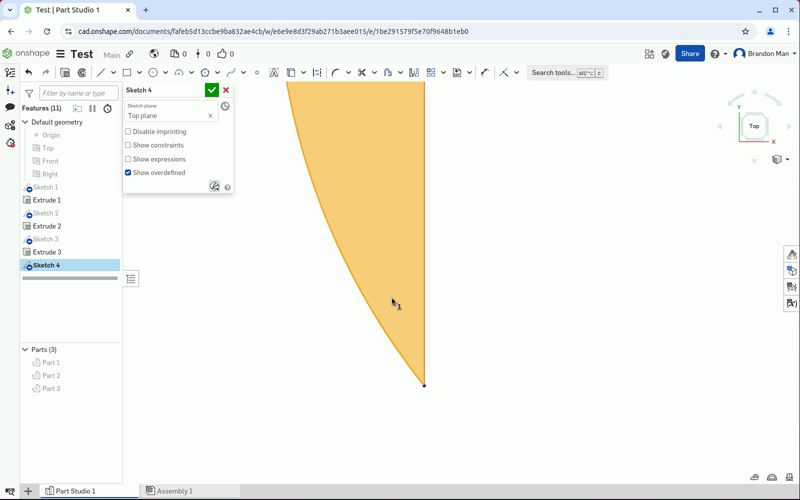
scroll(-6)
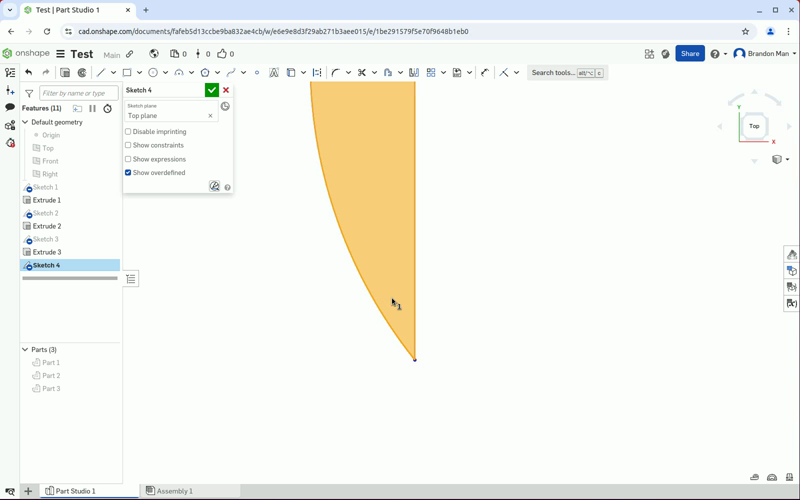
scroll(-6)
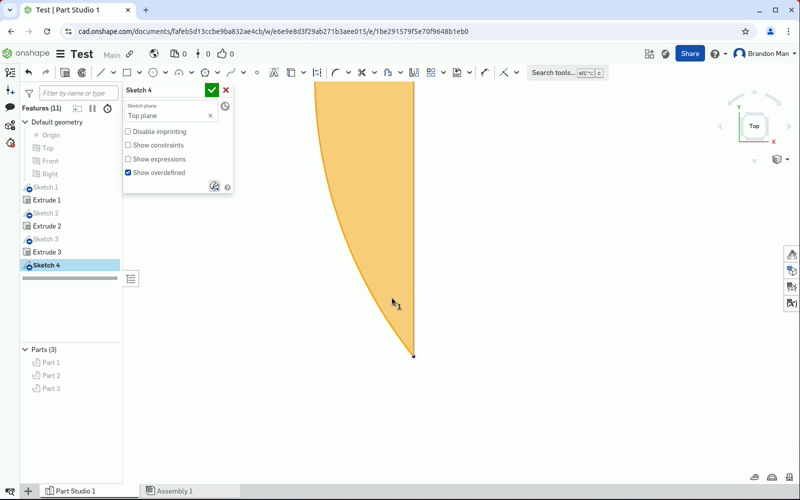
scroll(-6)
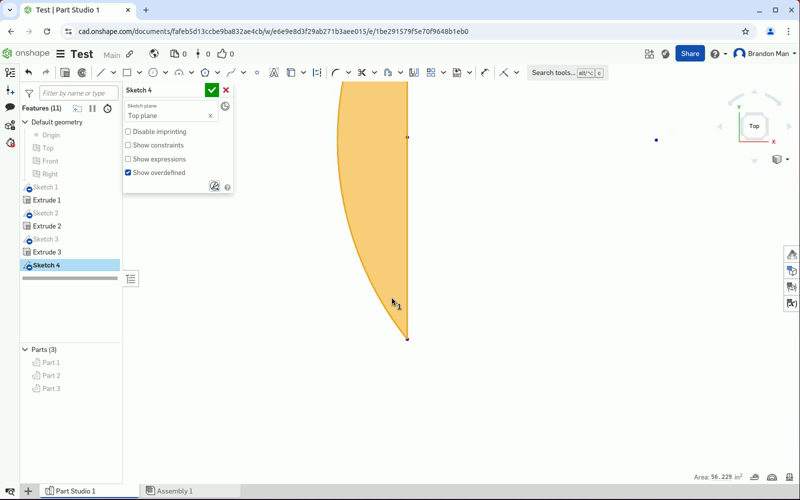
scroll(-6)
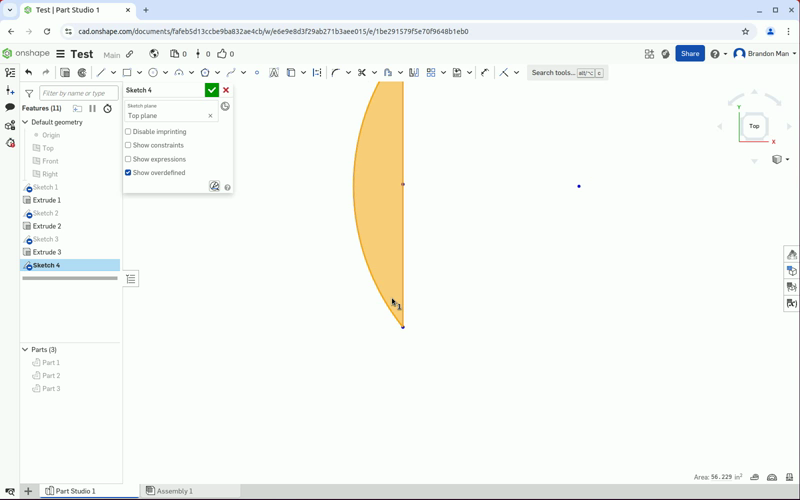
scroll(-6)
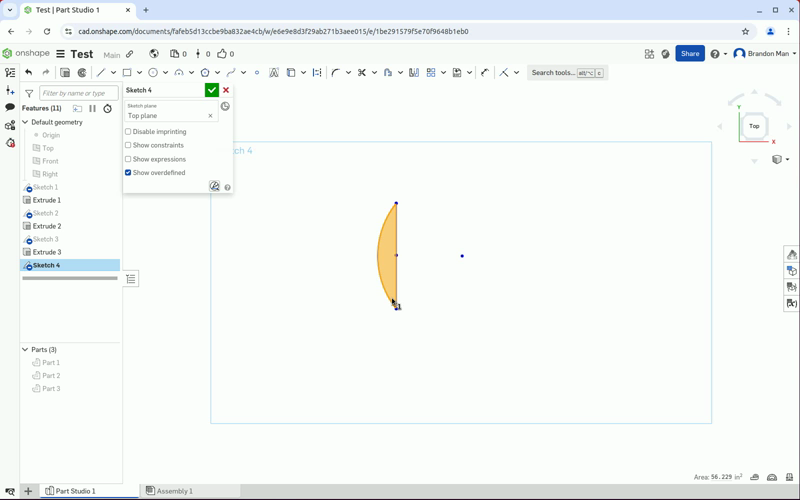
mouse_move(73, 352)
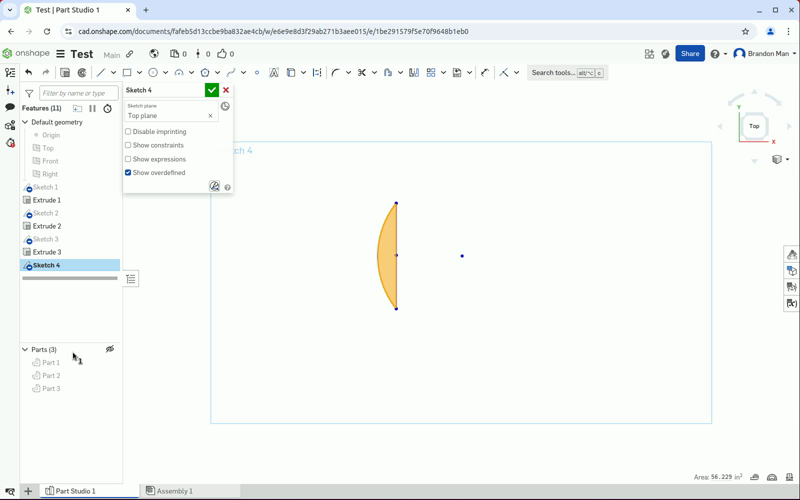
key(shift+y)
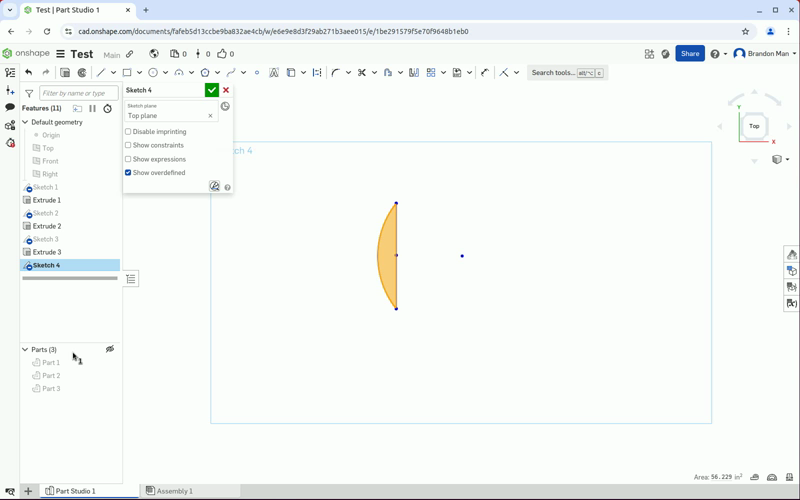
key(shift+e)
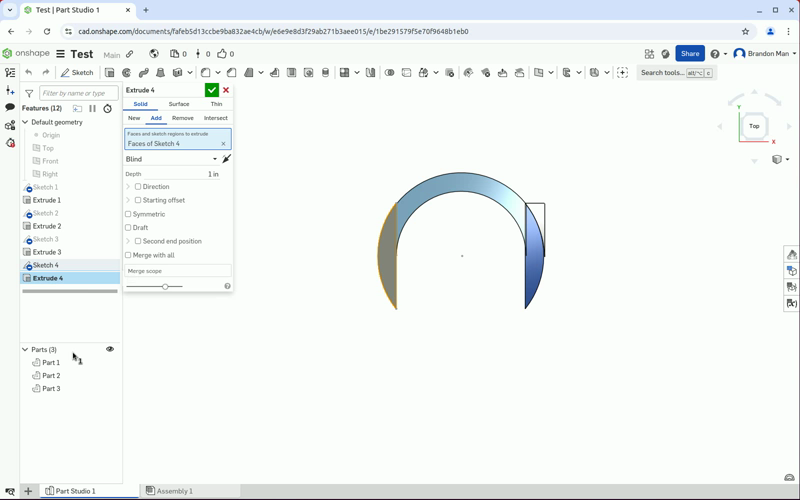
mouse_move(143, 106)
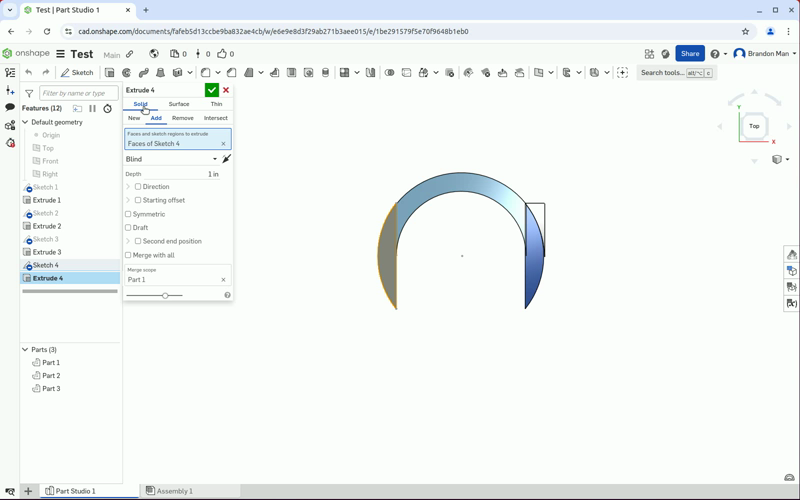
click(143, 106)
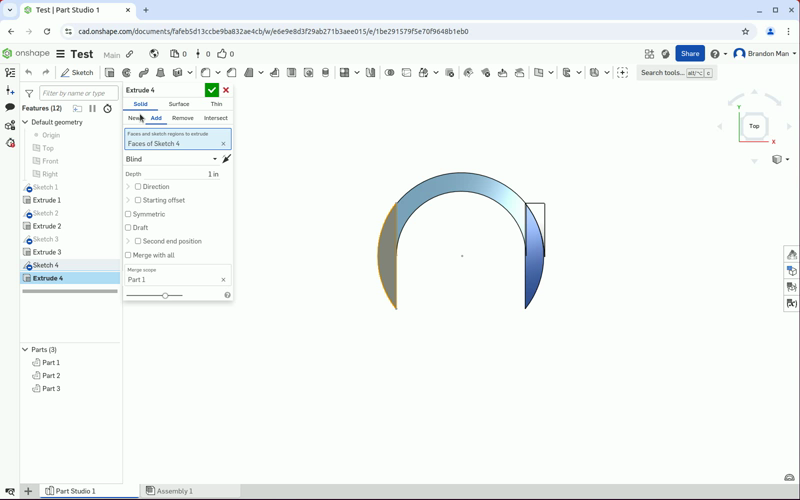
mouse_move(137, 120)
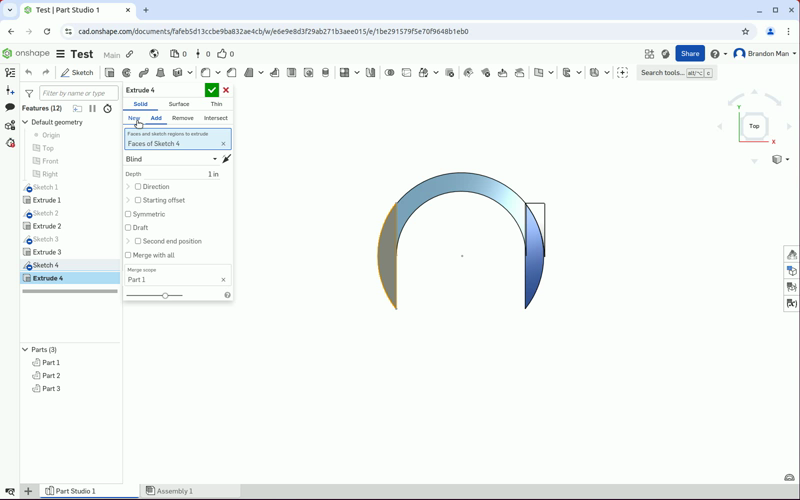
click(137, 120)
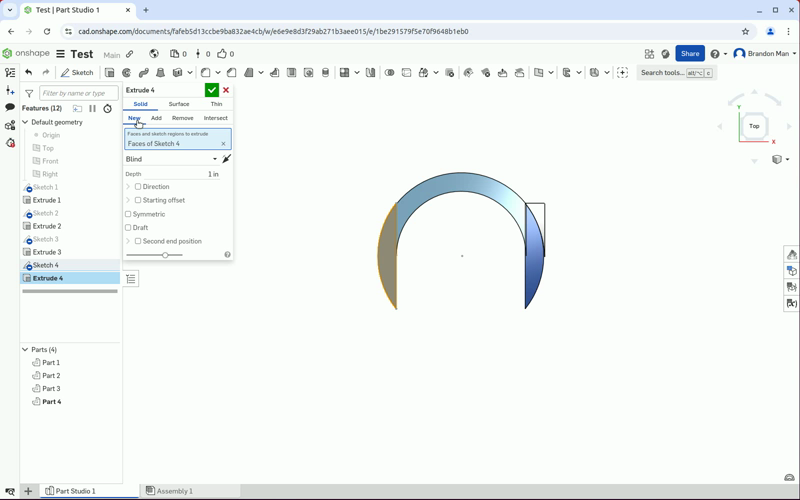
key(tab, 4)
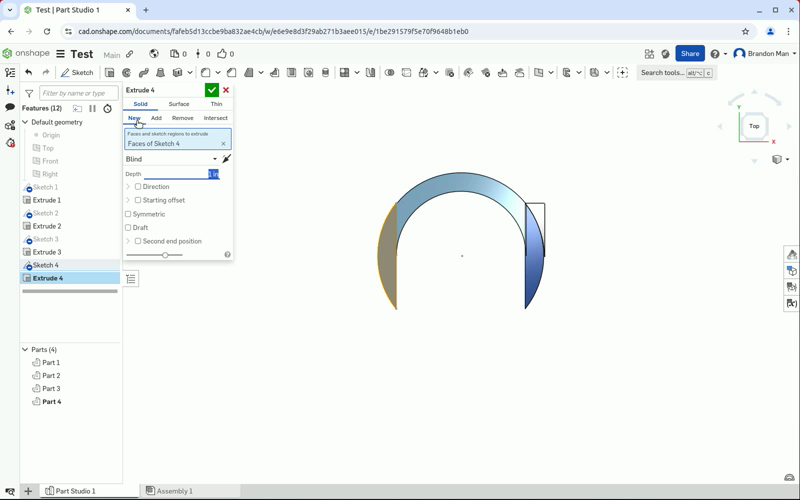
text(13.239)
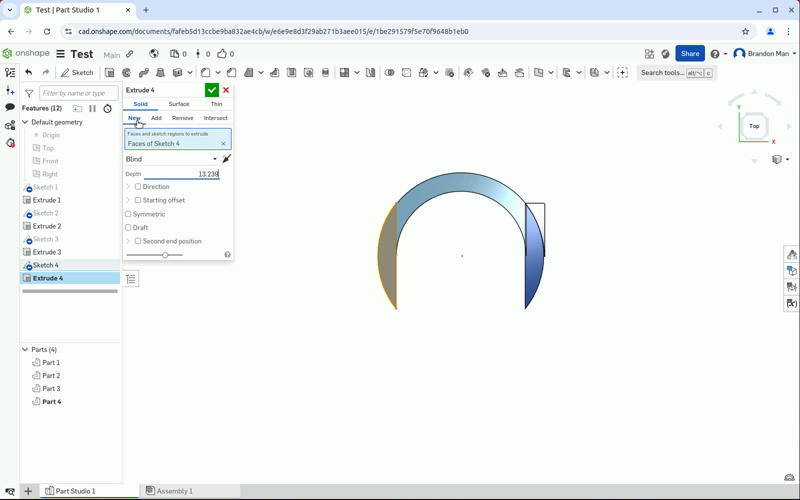
key(enter)
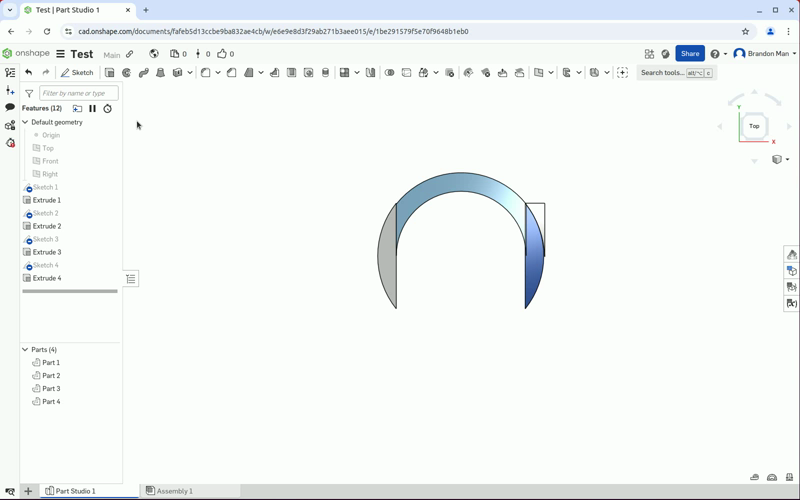
key(shift+h)
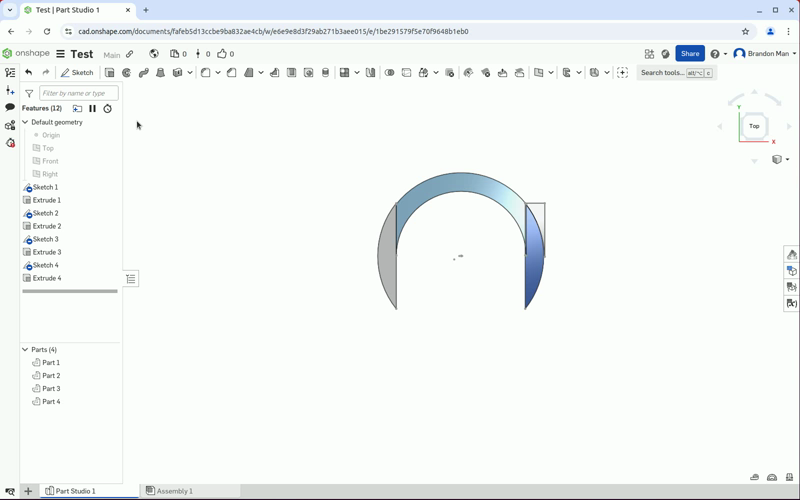
key(shift+h)
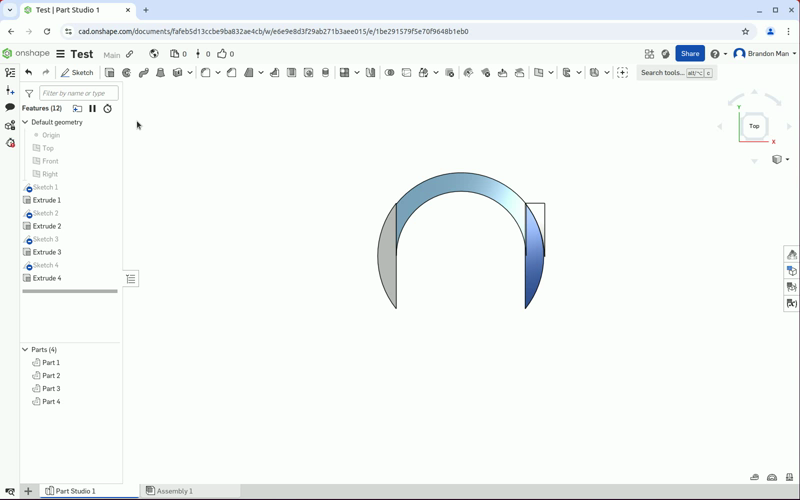
mouse_move(73, 189)
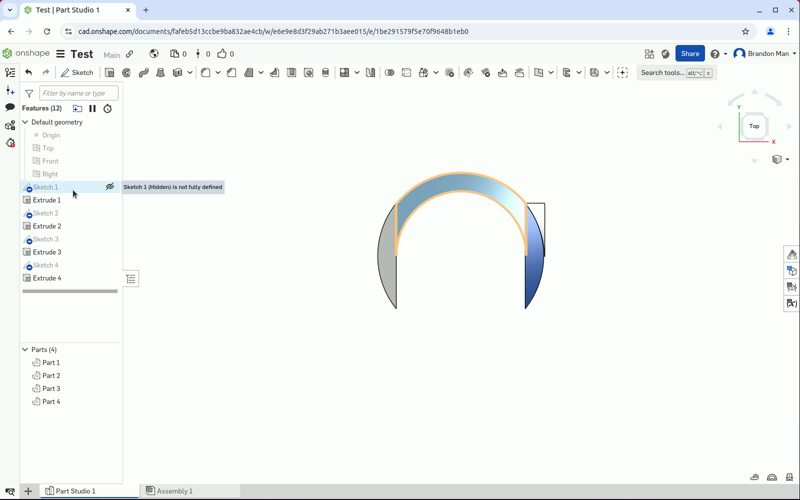
click(73, 189)
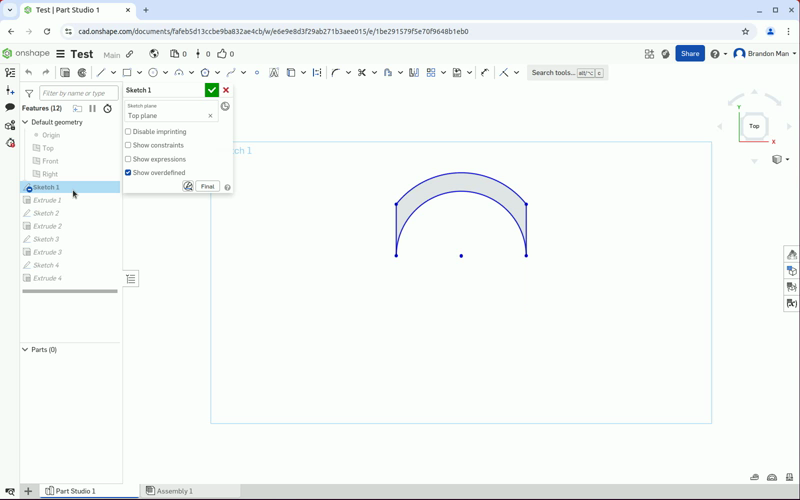
mouse_move(229, 92)
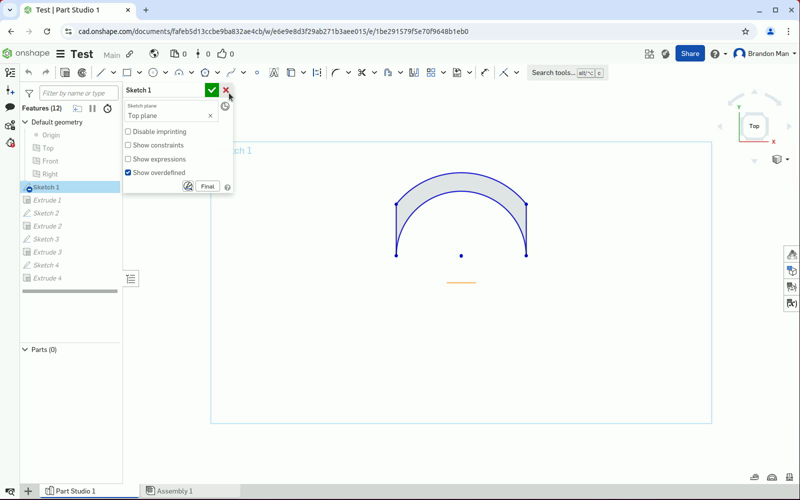
click(229, 92)
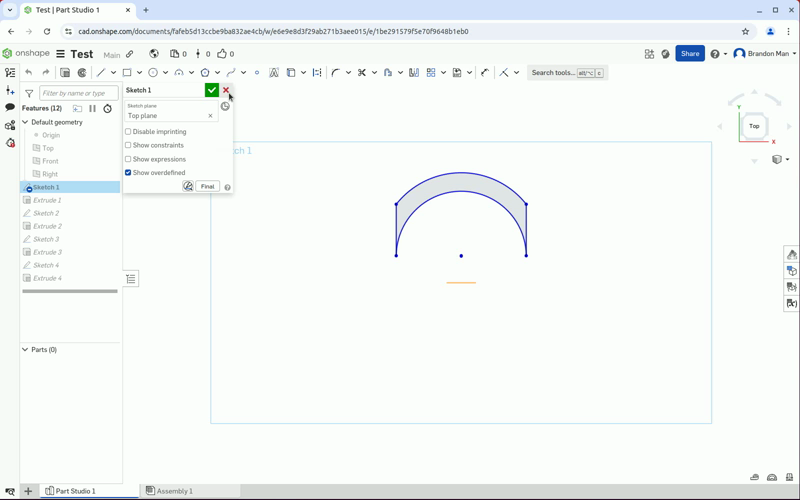
key(shift+s)
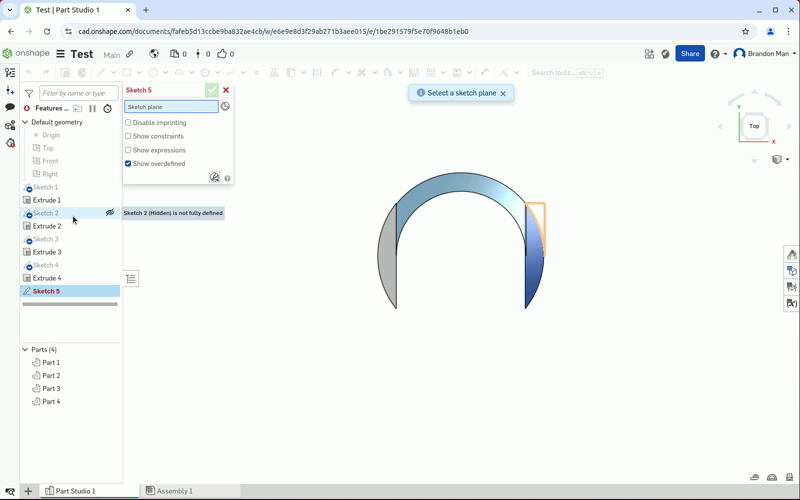
scroll(3)
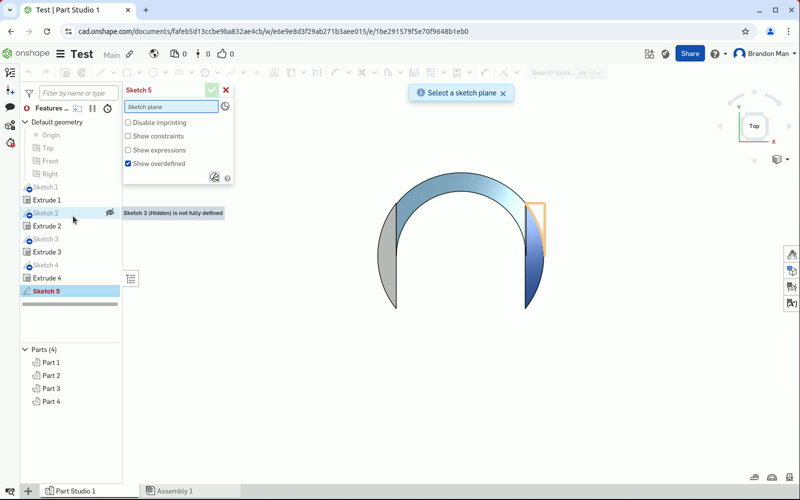
mouse_move(73, 150)
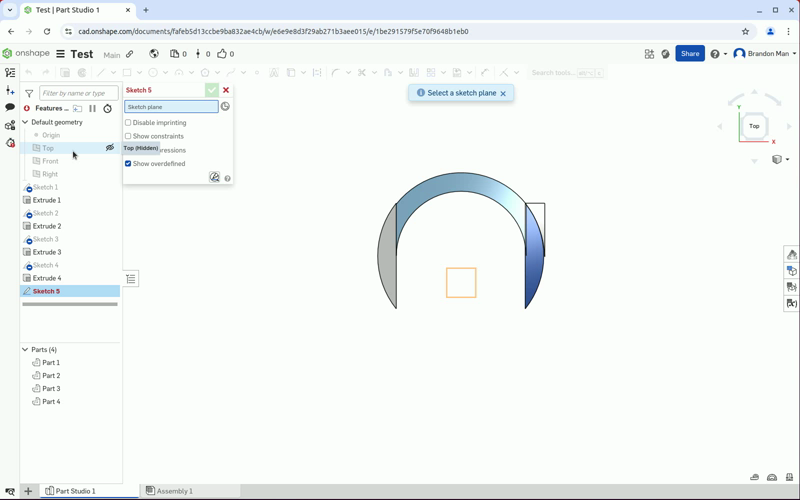
click(73, 150)
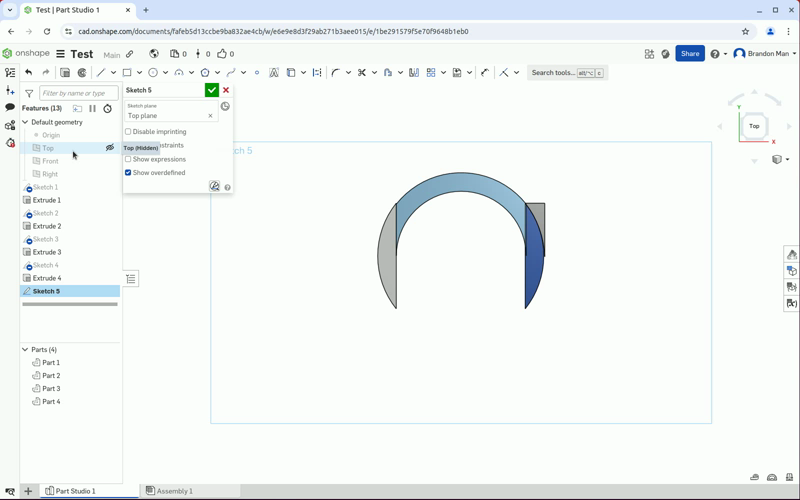
mouse_move(73, 352)
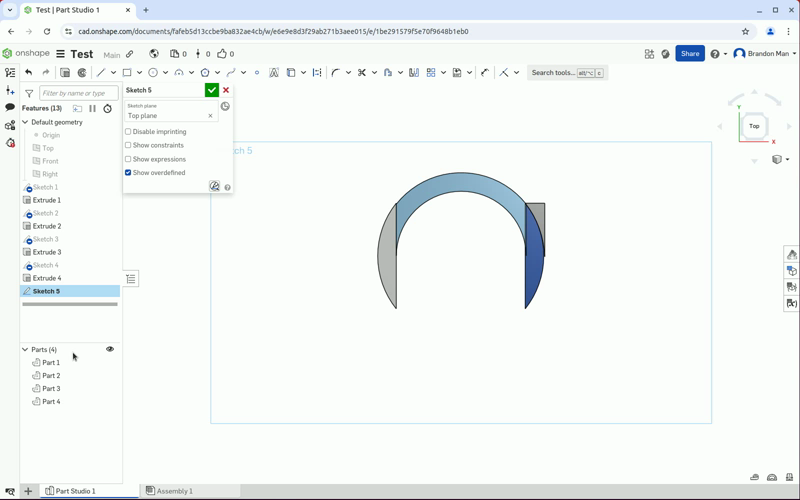
key(y)
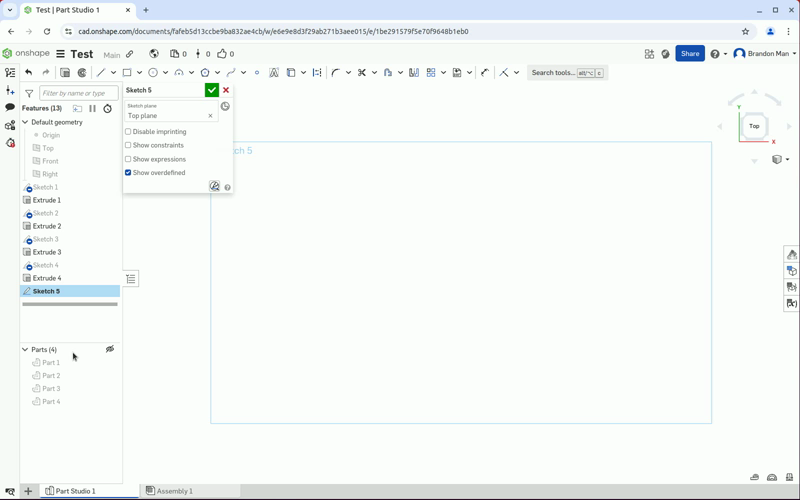
key(a)
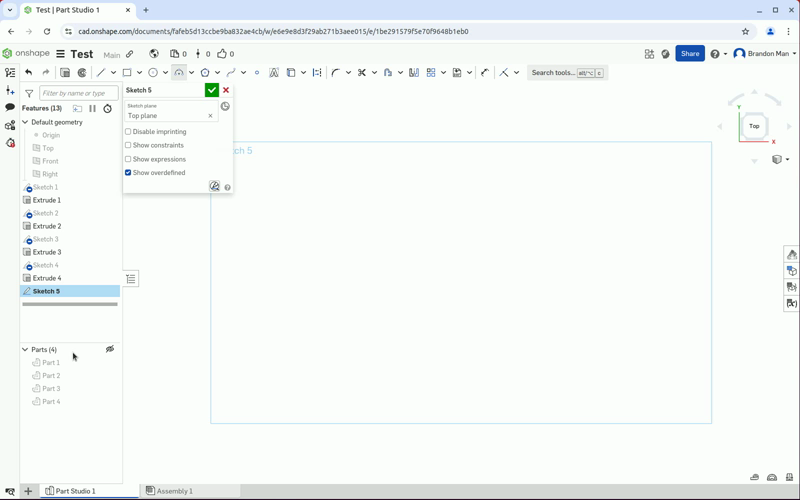
key_down(shift)
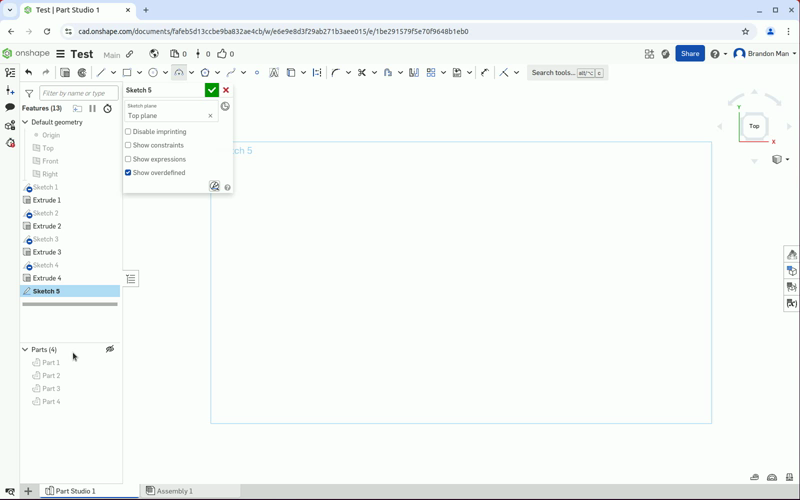
mouse_move(377, 255)
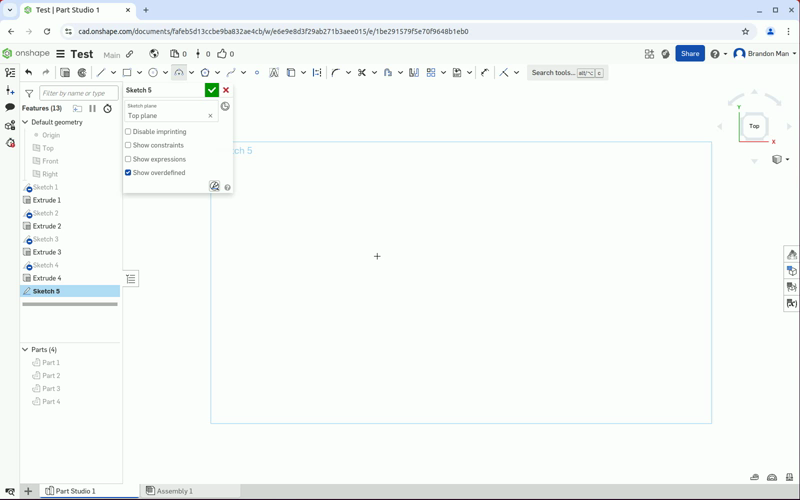
click(377, 255)
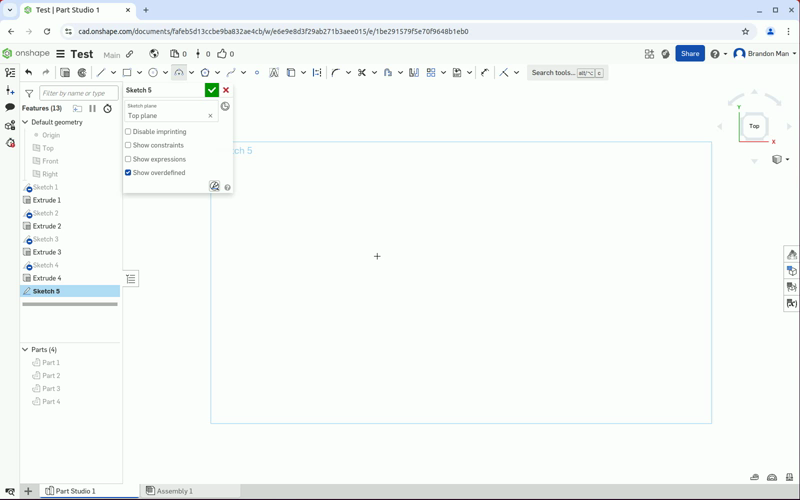
key_up(shift)
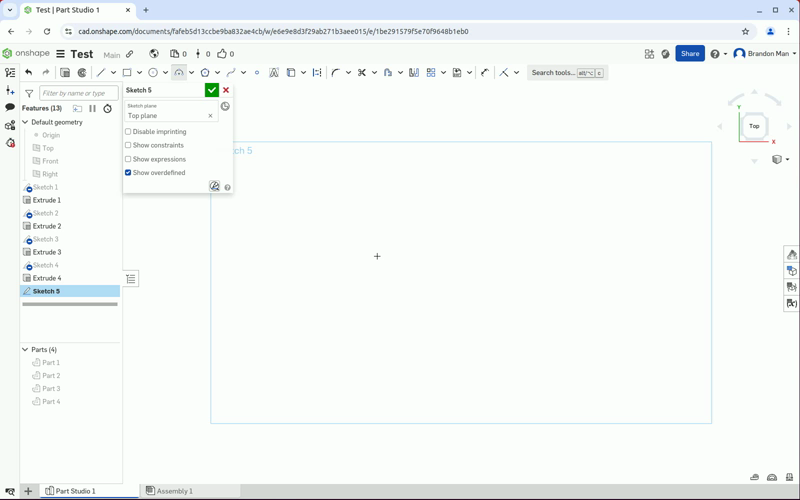
key_down(shift)
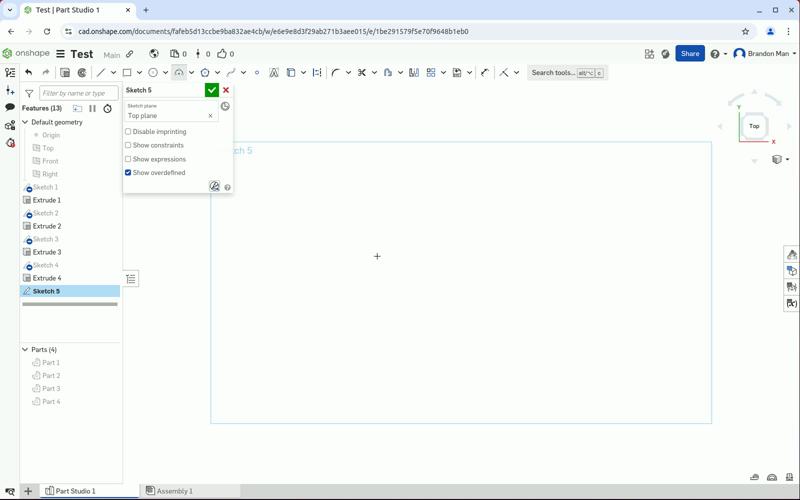
mouse_move(396, 202)
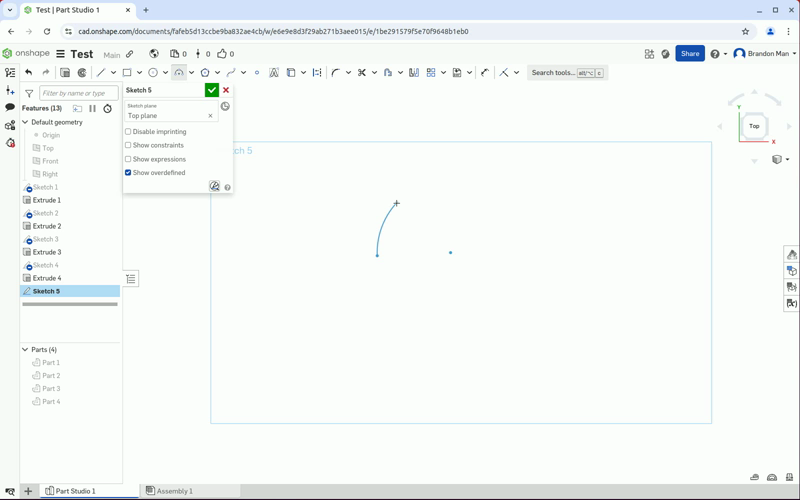
click(396, 202)
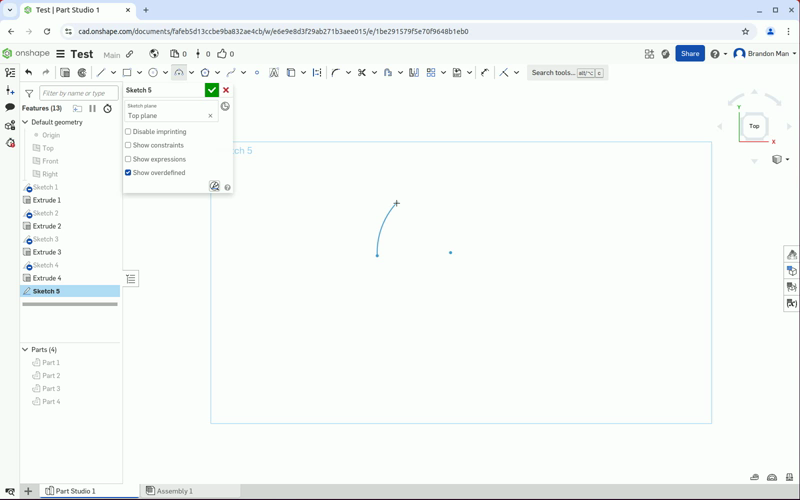
mouse_move(382, 227)
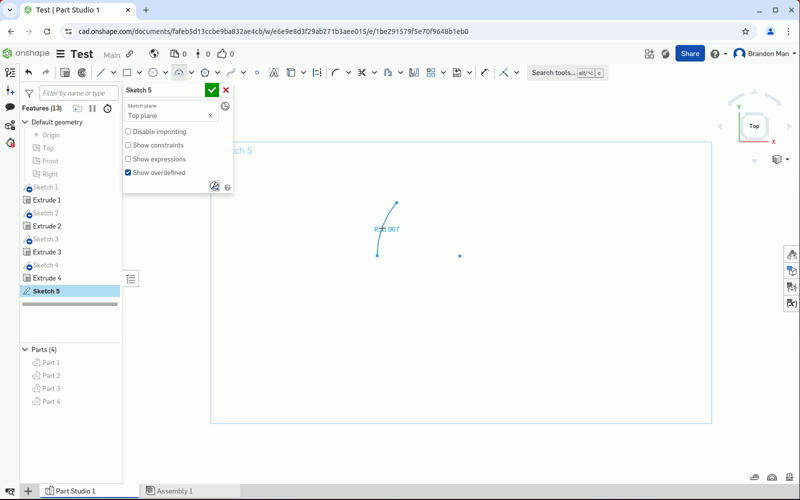
click(382, 227)
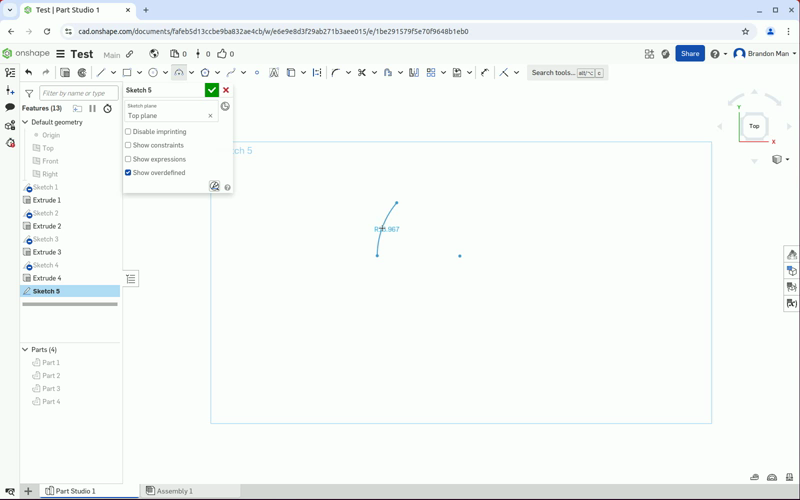
key_up(shift)
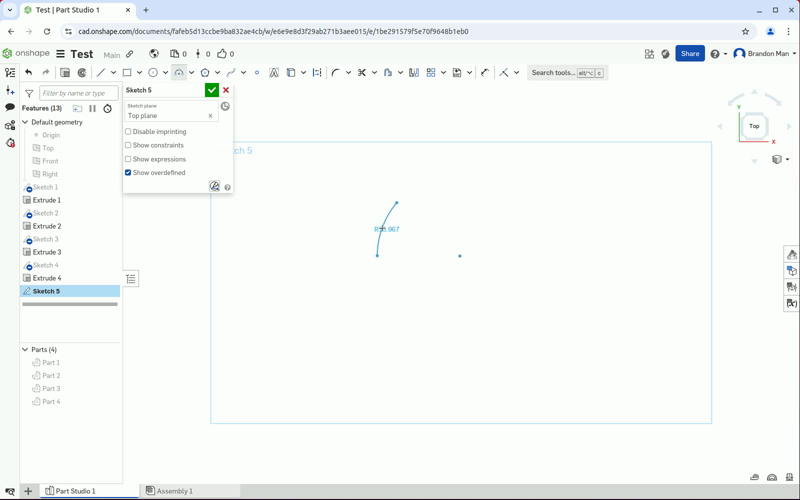
key(esc)
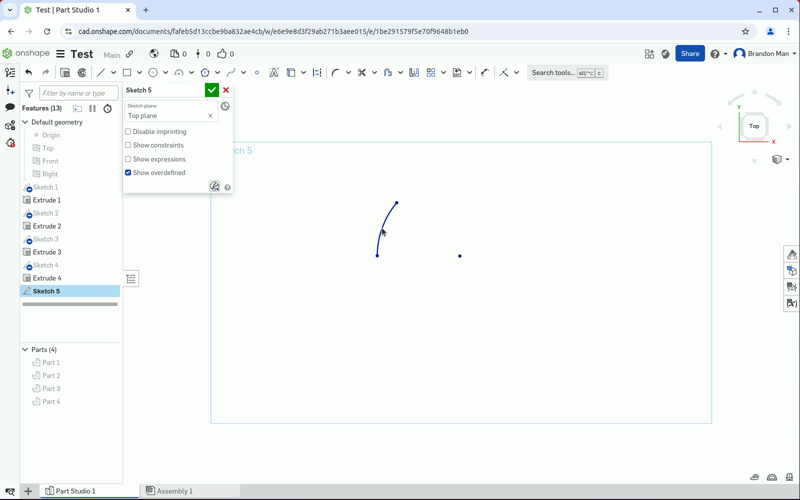
key(l)
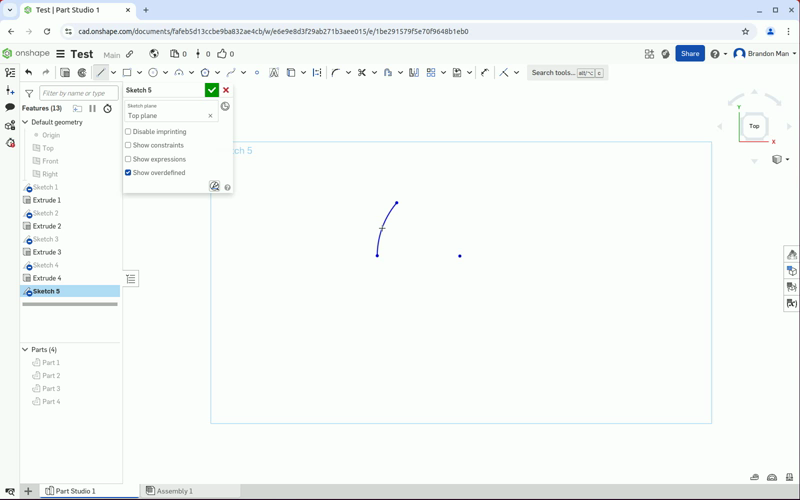
mouse_move(396, 202)
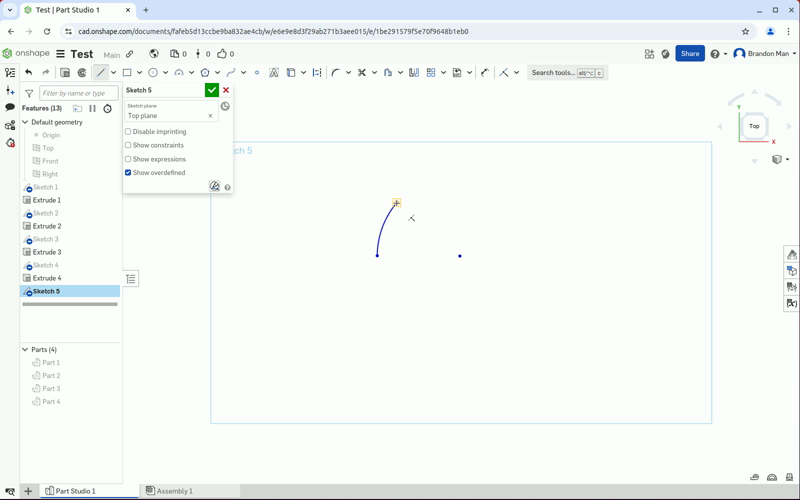
click(396, 202)
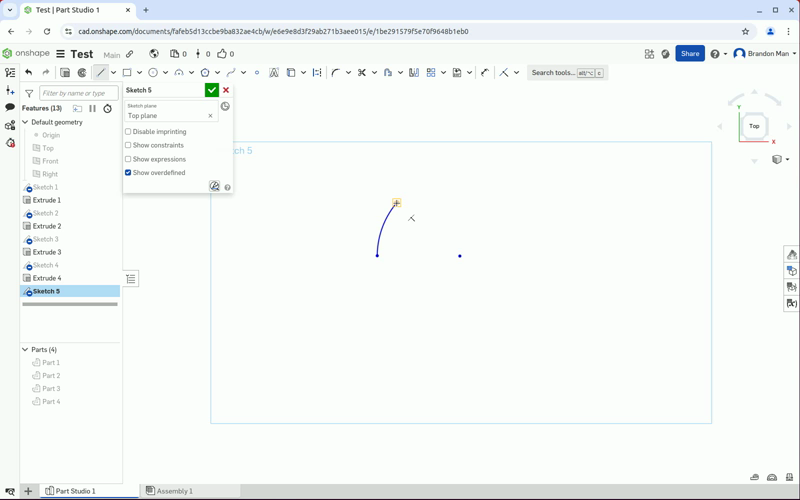
key_down(shift)
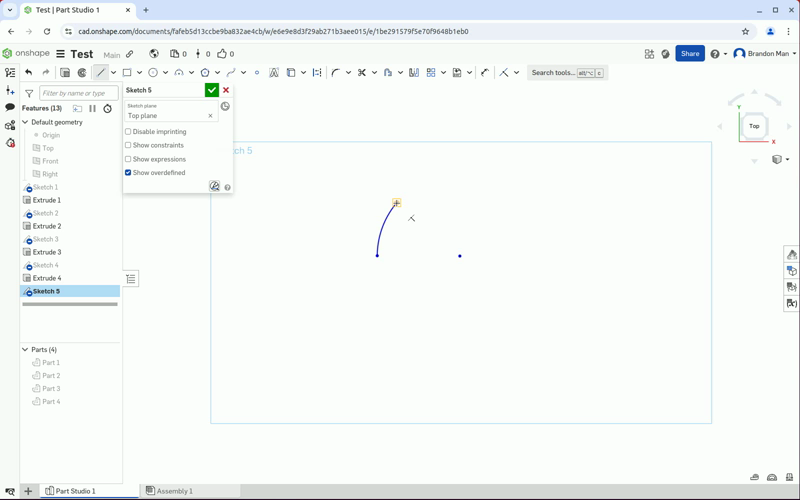
mouse_move(426, 202)
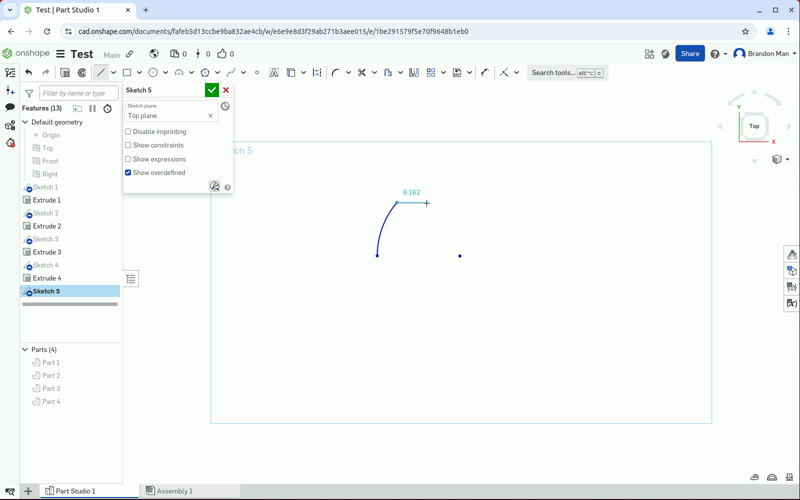
mouse_move(377, 202)
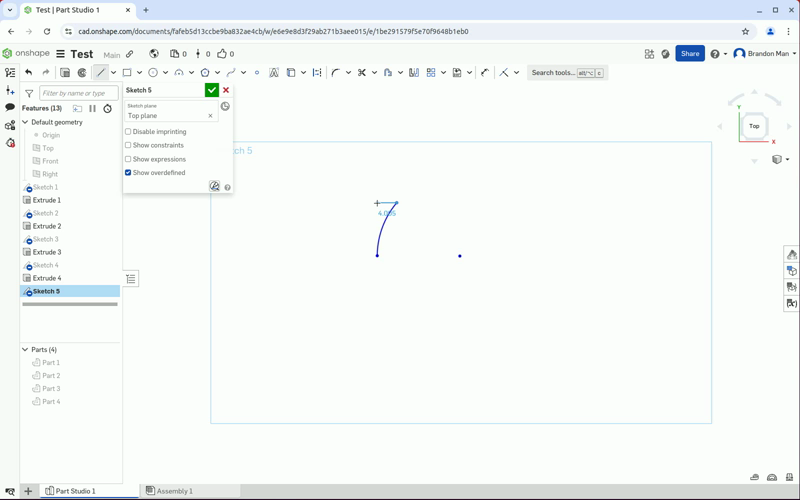
click(377, 202)
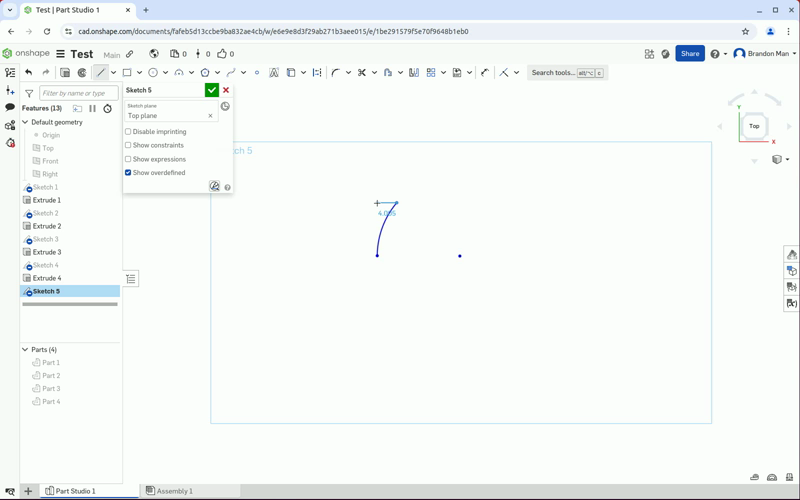
key_up(shift)
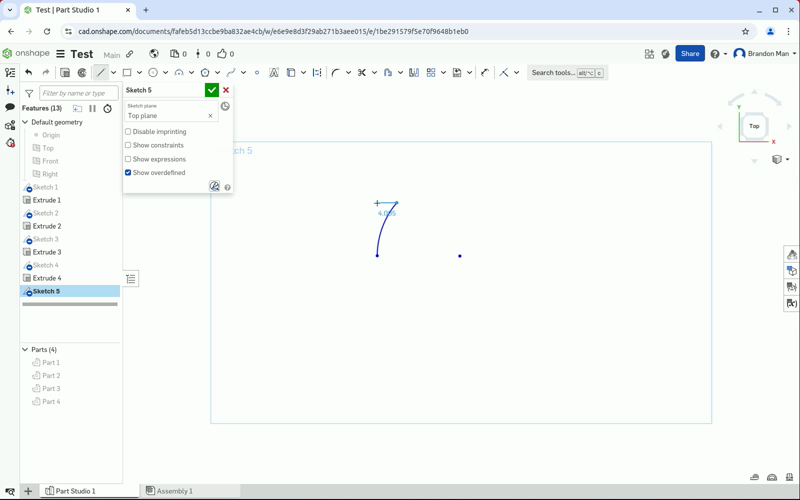
mouse_move(407, 202)
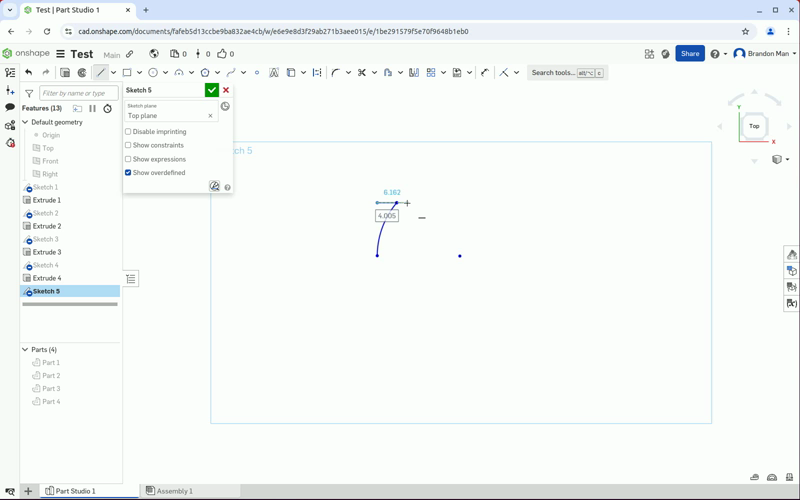
key_down(shift)
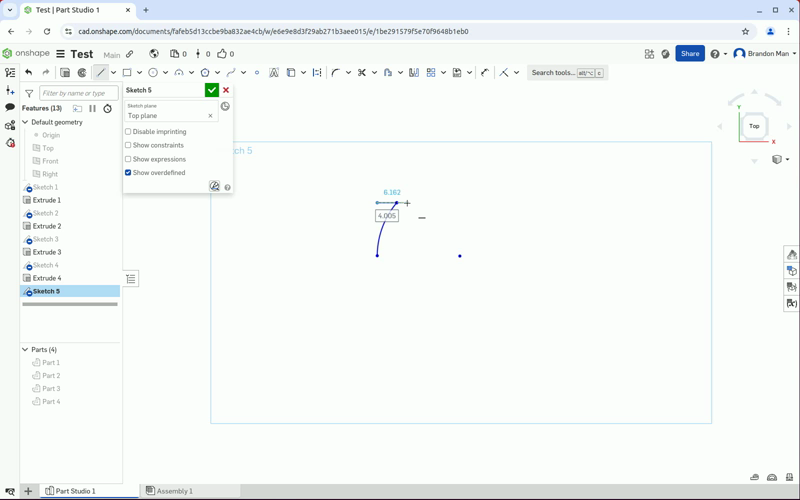
mouse_move(377, 255)
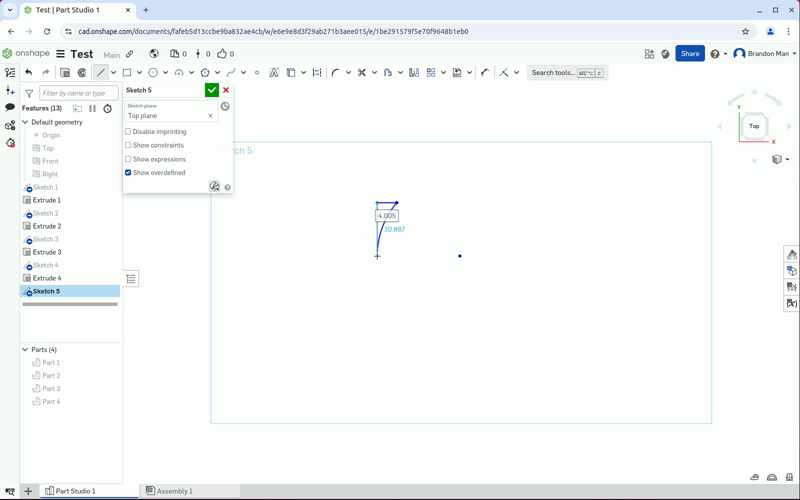
key_up(shift)
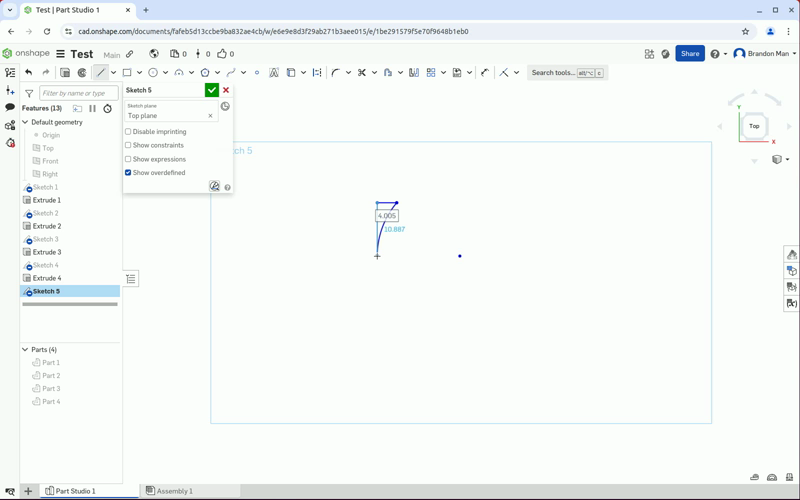
click(377, 255)
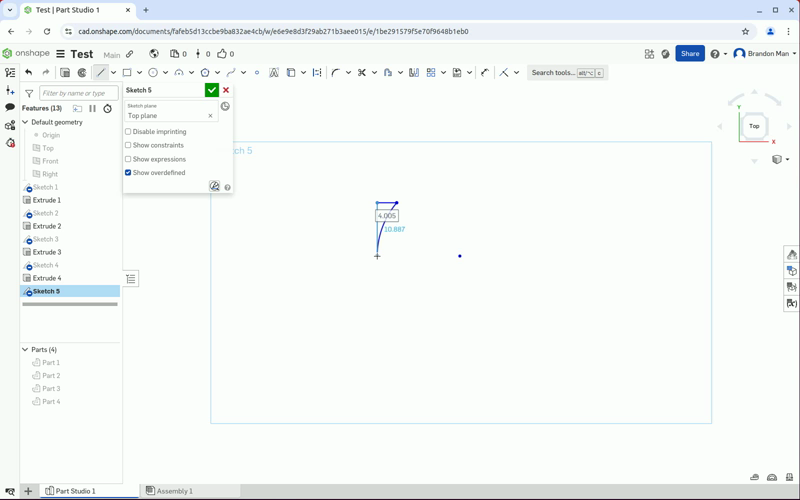
key(esc)
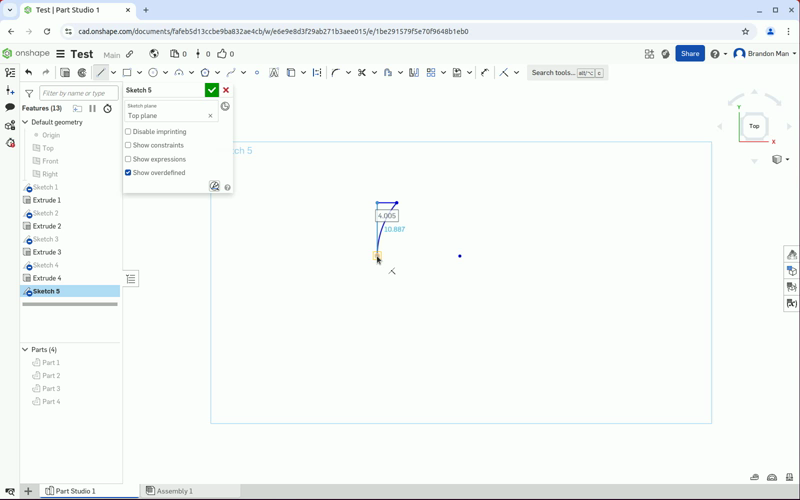
mouse_move(379, 210)
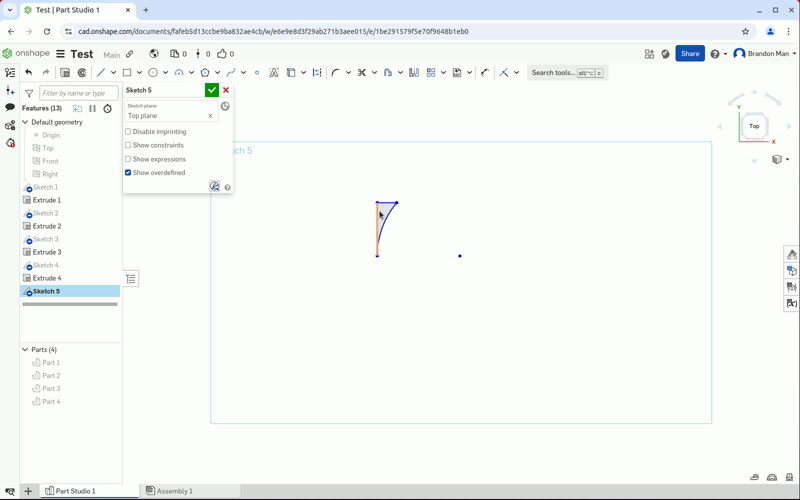
scroll(6)
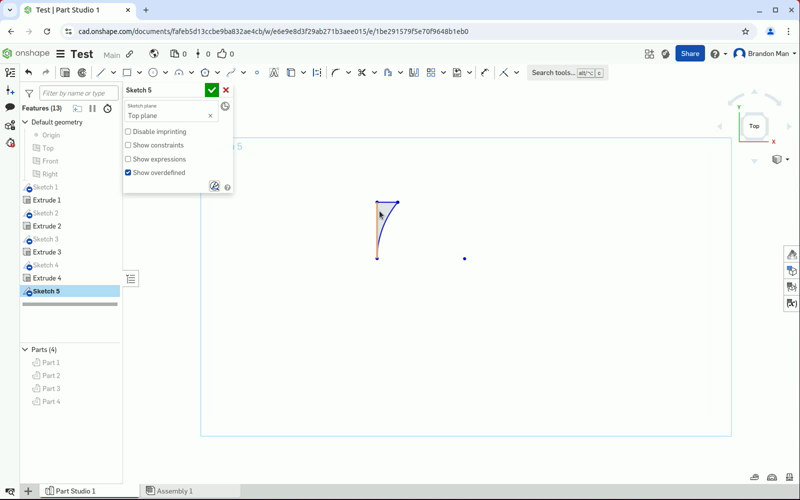
scroll(6)
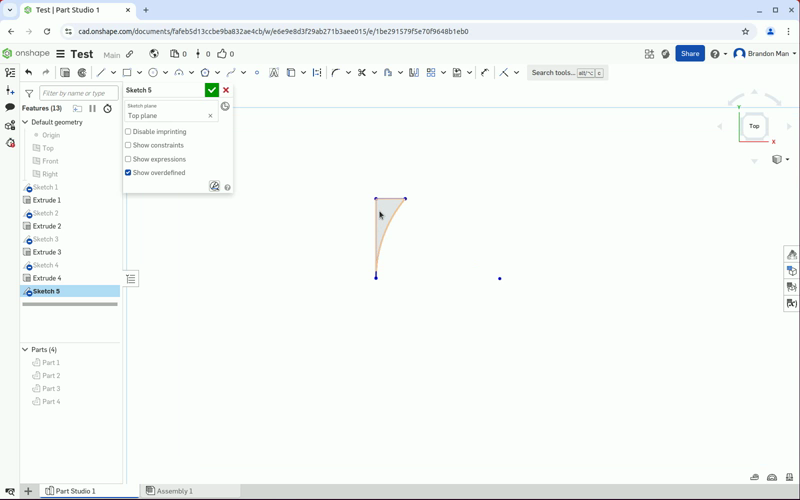
scroll(6)
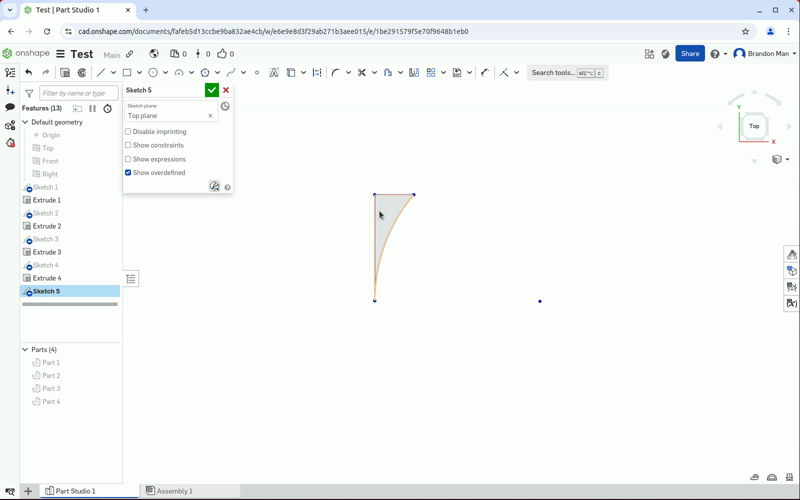
scroll(6)
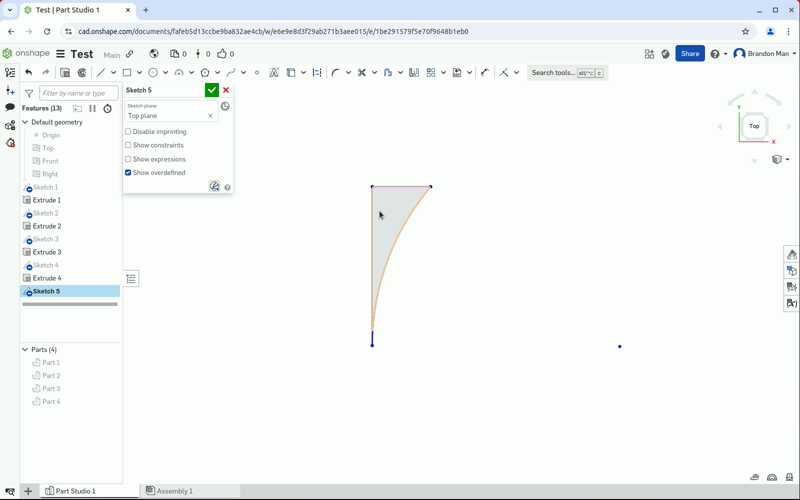
scroll(6)
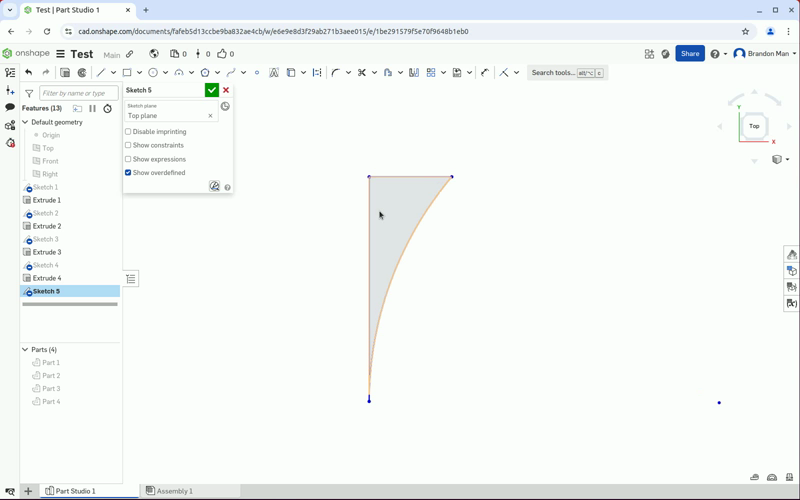
scroll(6)
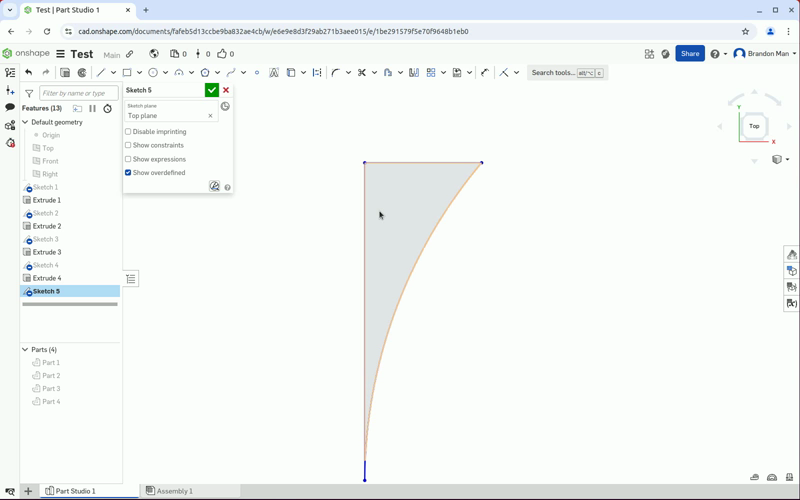
scroll(6)
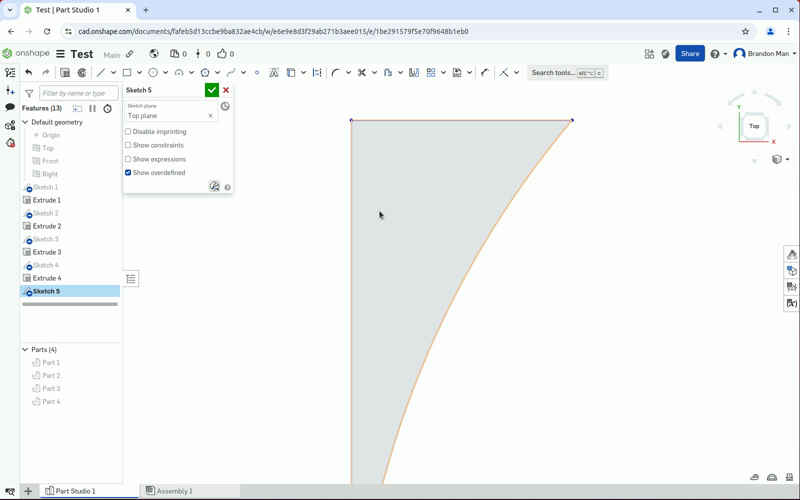
click(379, 210)
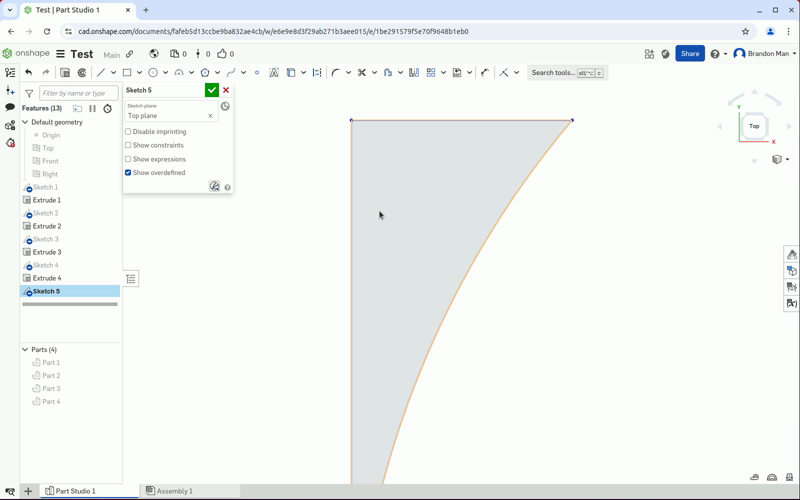
scroll(-6)
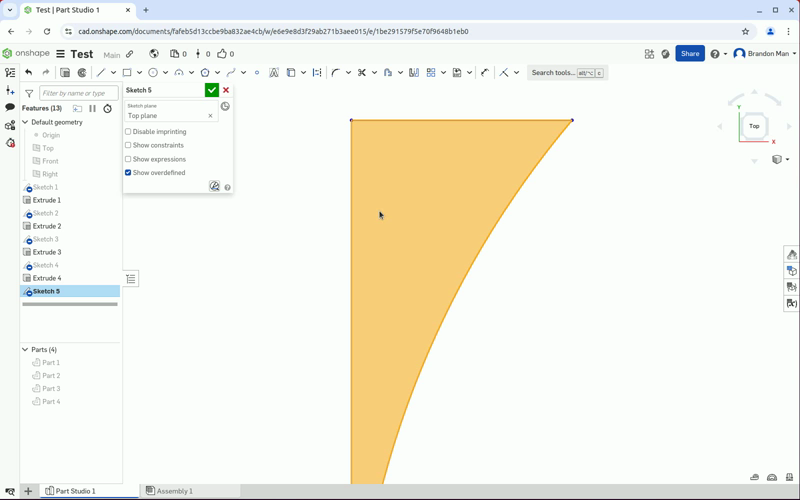
scroll(-6)
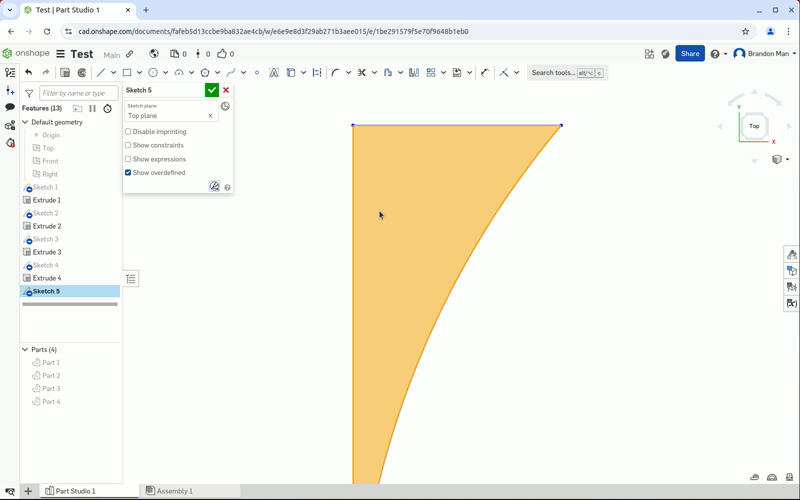
scroll(-6)
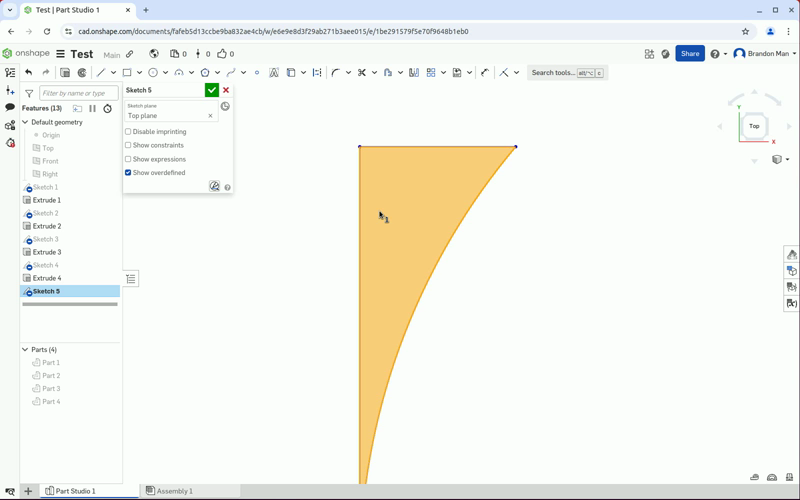
scroll(-6)
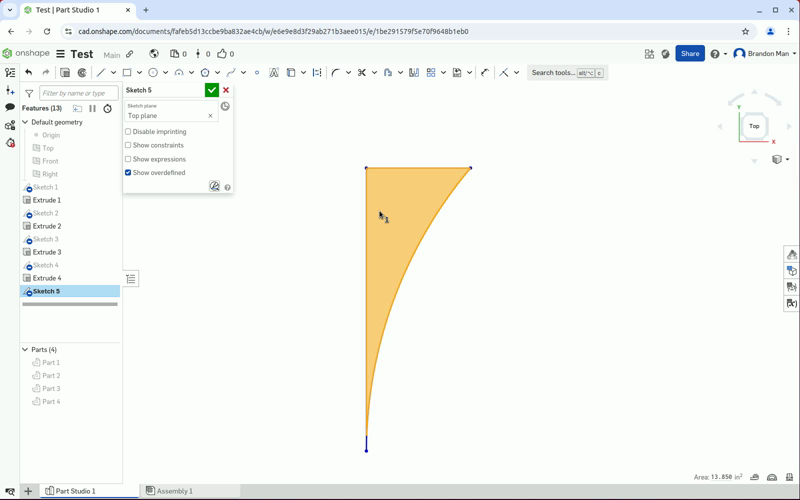
scroll(-6)
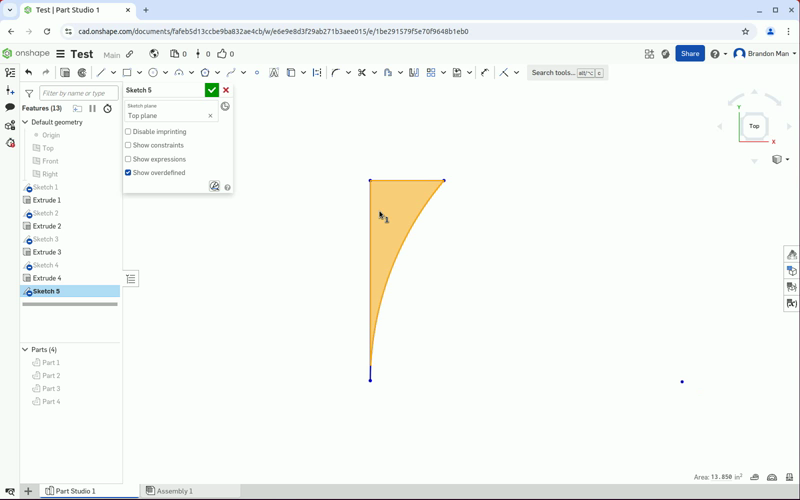
scroll(-6)
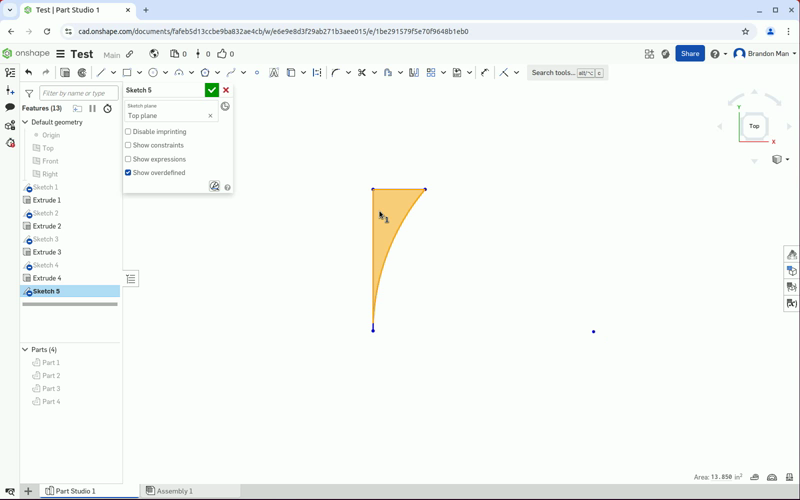
scroll(-6)
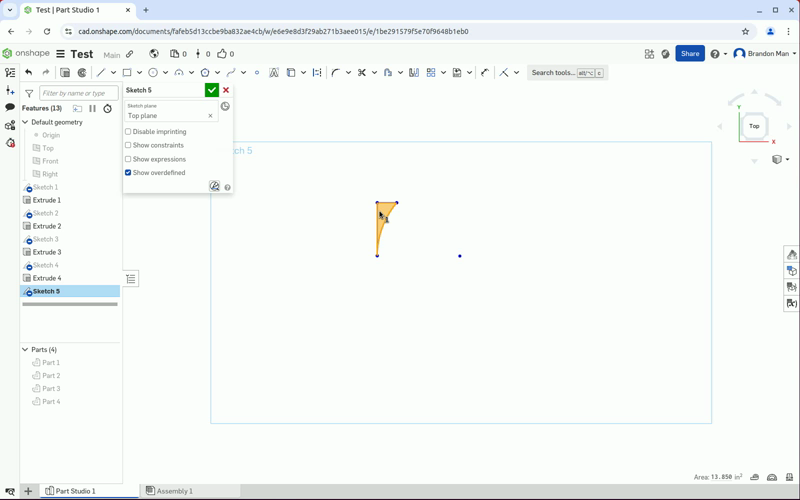
mouse_move(73, 352)
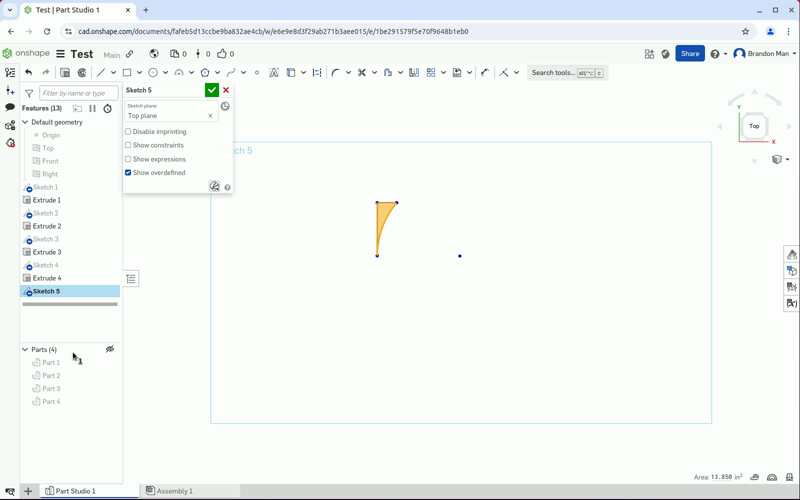
key(shift+y)
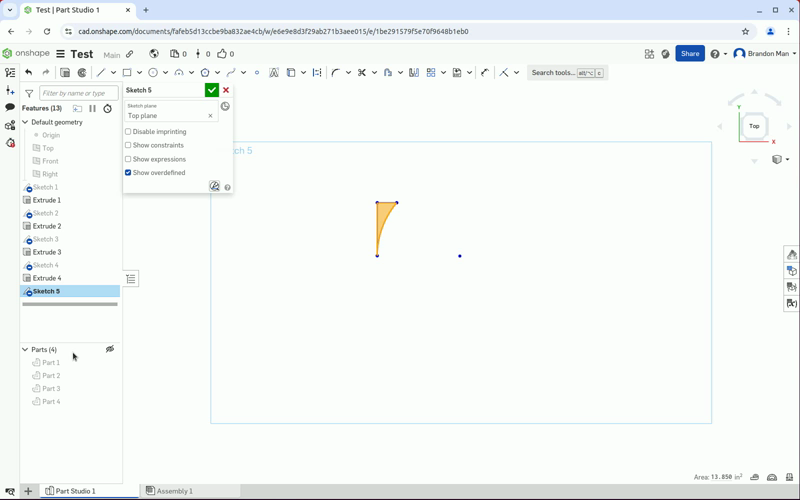
key(shift+e)
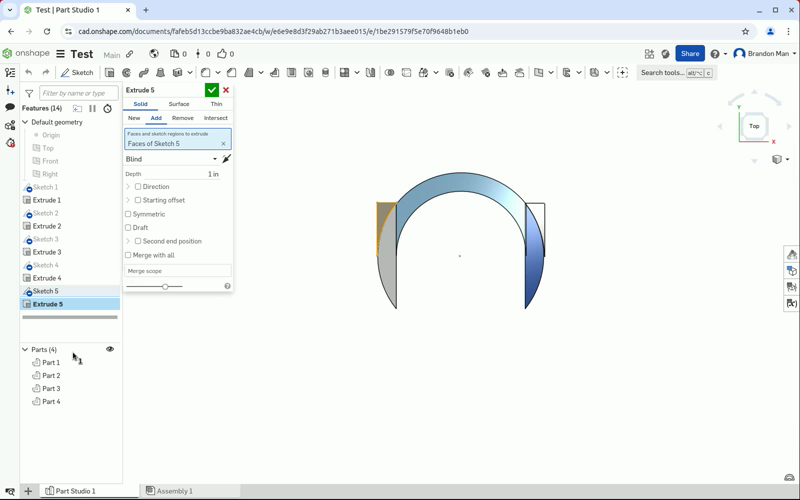
mouse_move(143, 106)
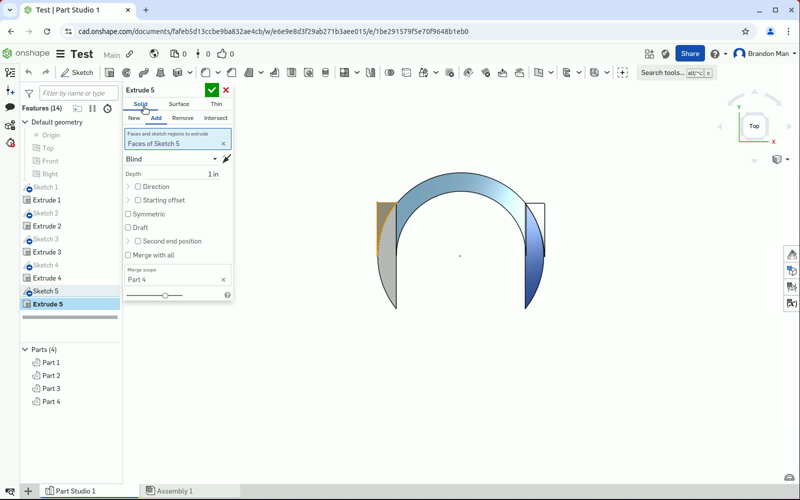
click(143, 106)
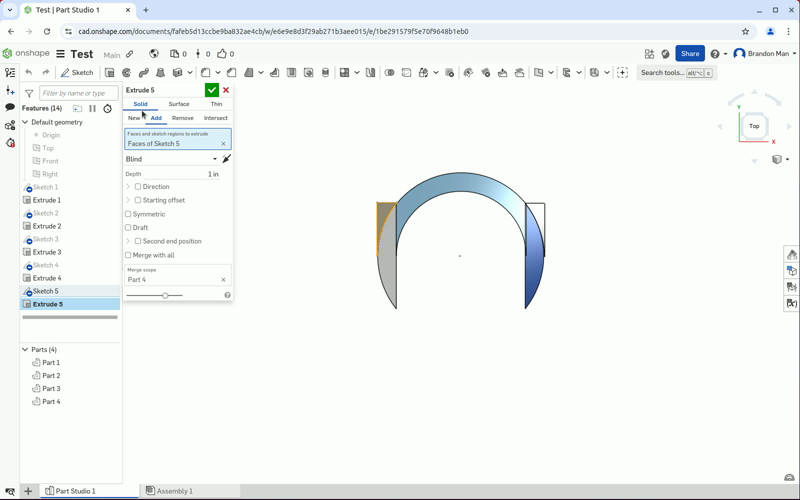
mouse_move(137, 120)
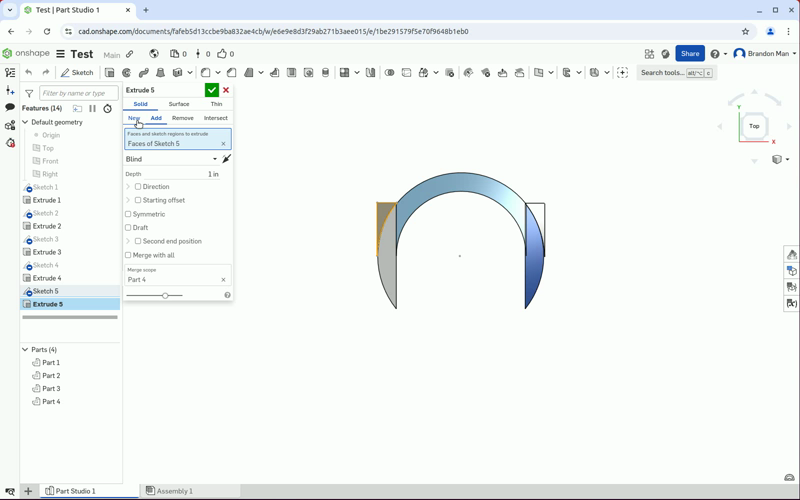
click(137, 120)
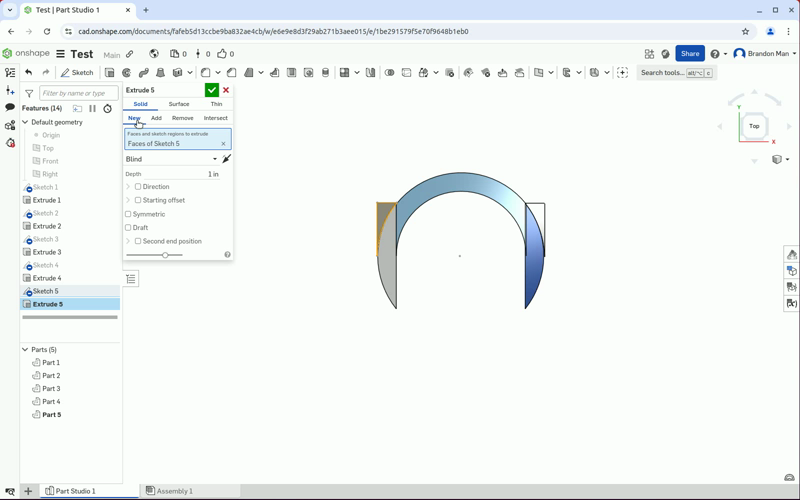
key(tab, 4)
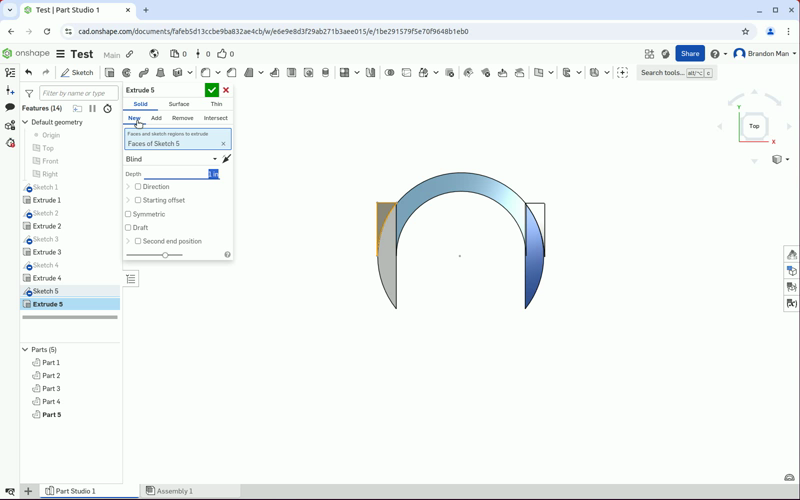
text(13.239)
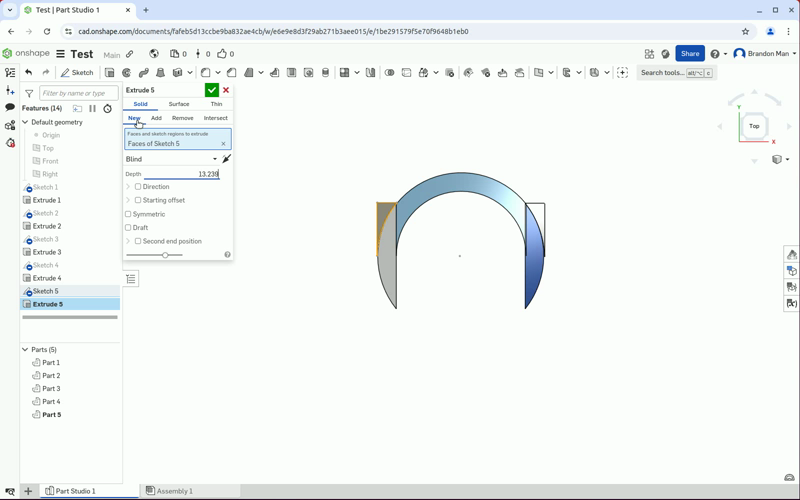
key(enter)
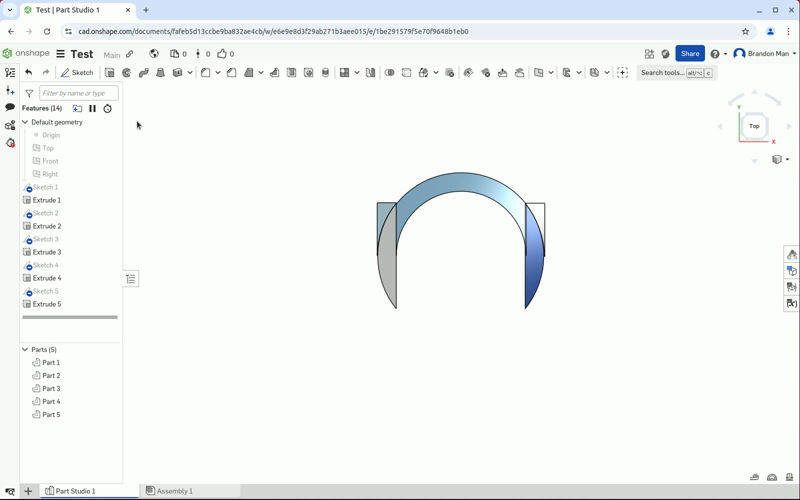
key(shift+h)
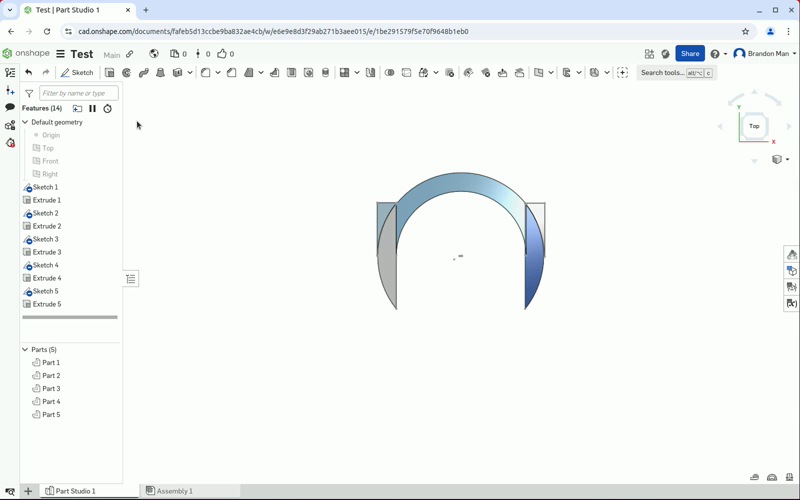
key(shift+h)
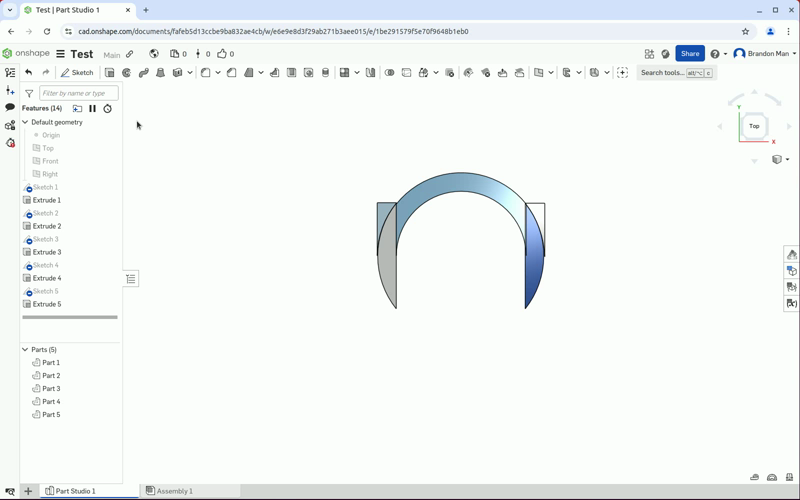
mouse_move(73, 189)
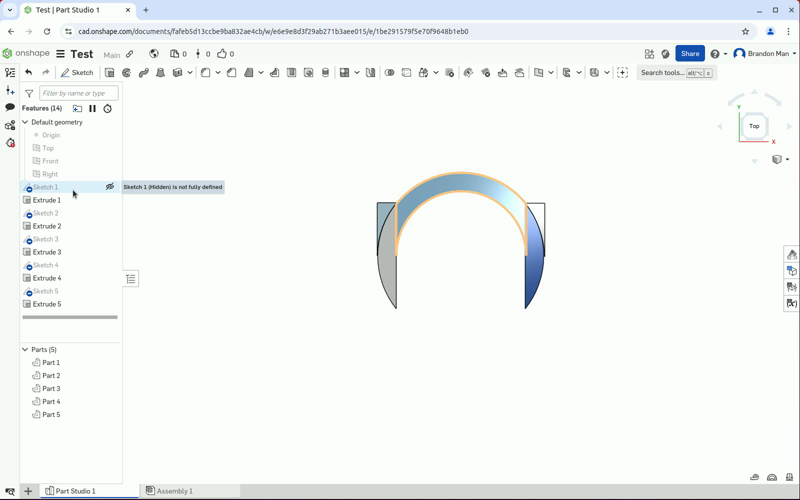
click(73, 189)
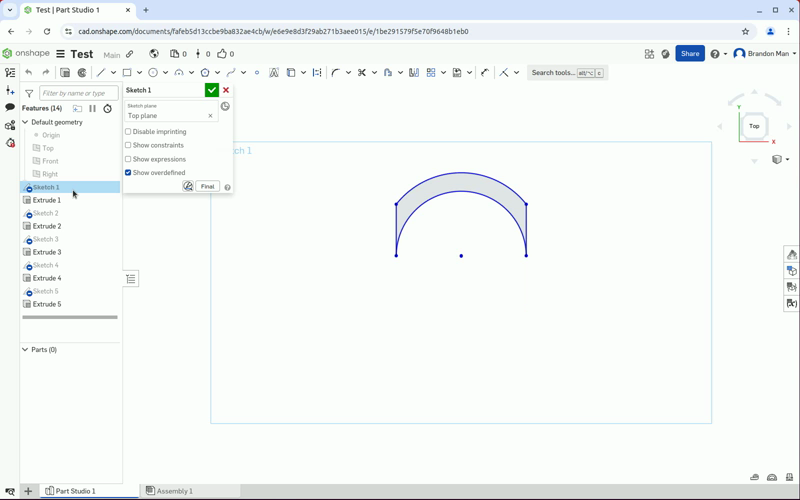
mouse_move(229, 92)
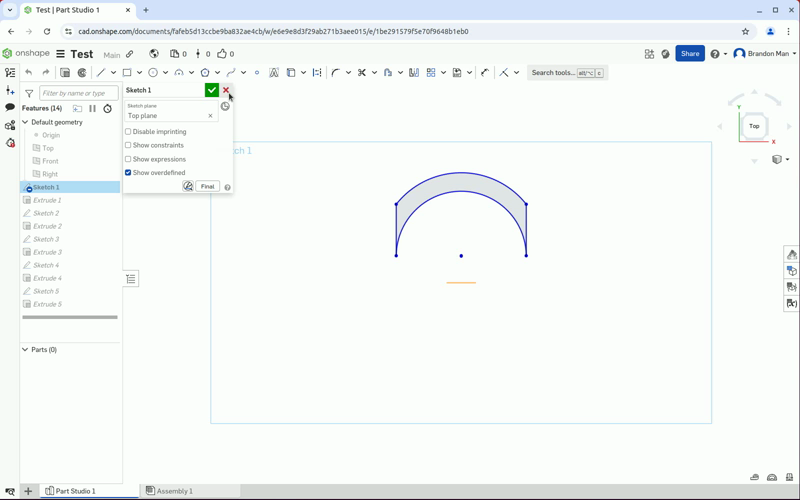
click(229, 92)
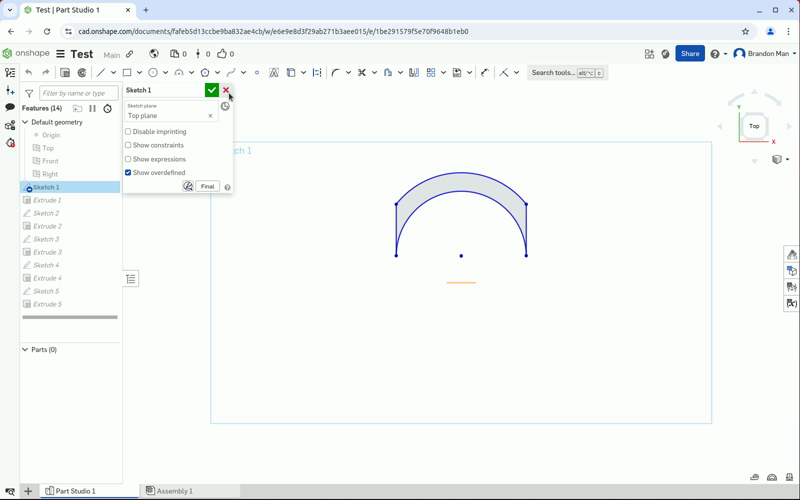
key(shift+s)
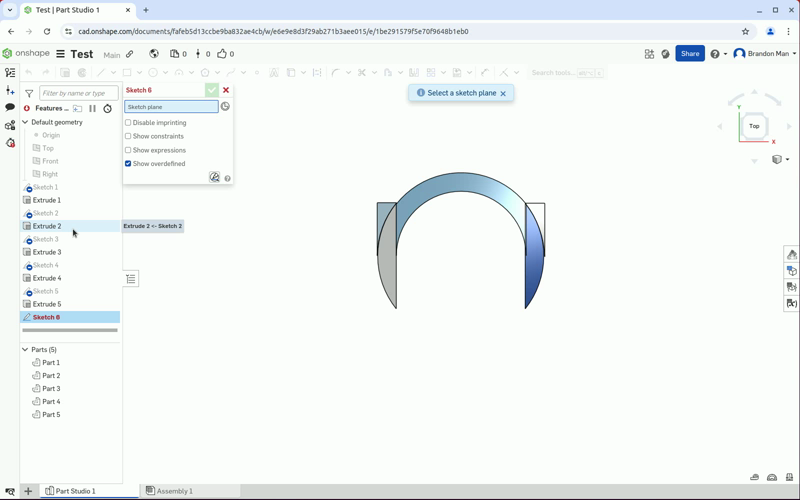
scroll(3)
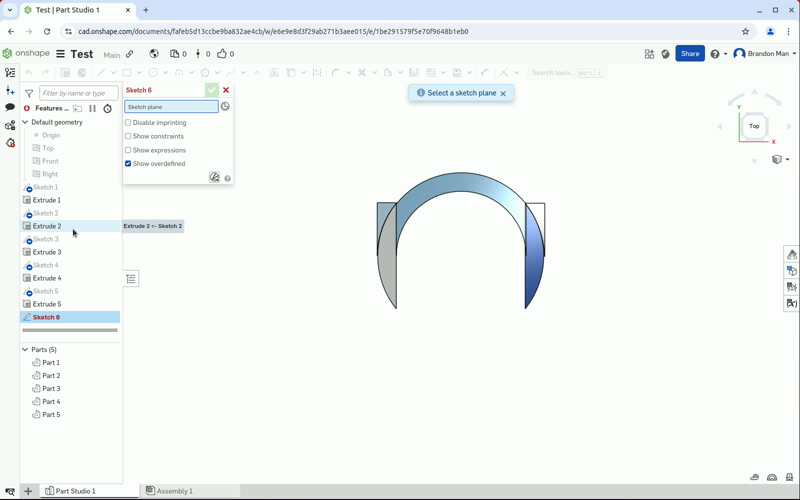
mouse_move(73, 150)
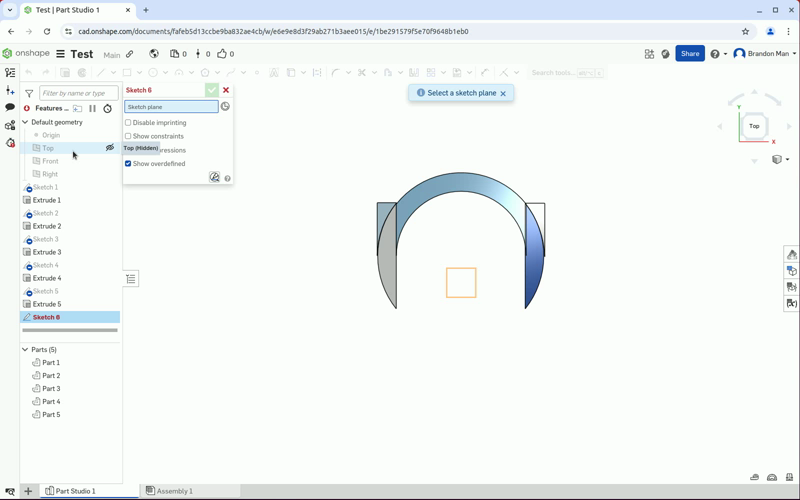
click(73, 150)
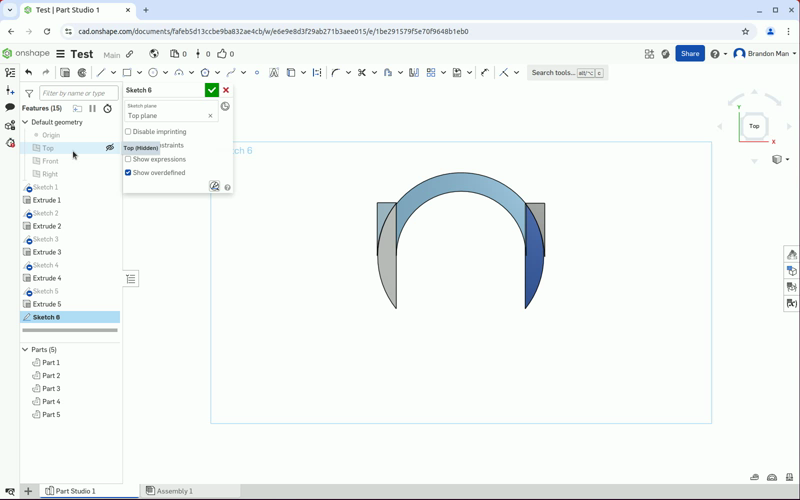
mouse_move(73, 352)
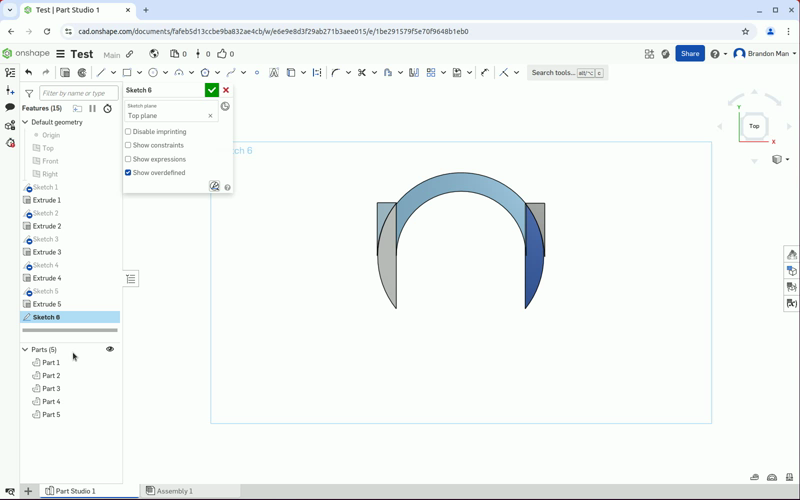
key(y)
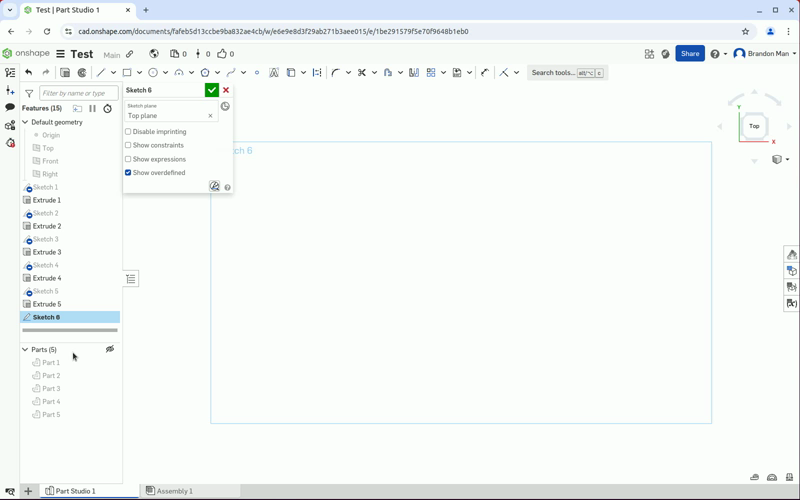
key(l)
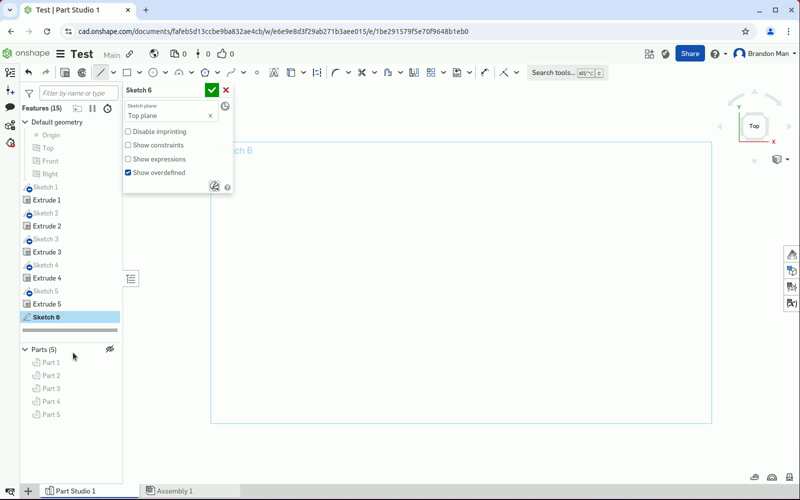
key_down(shift)
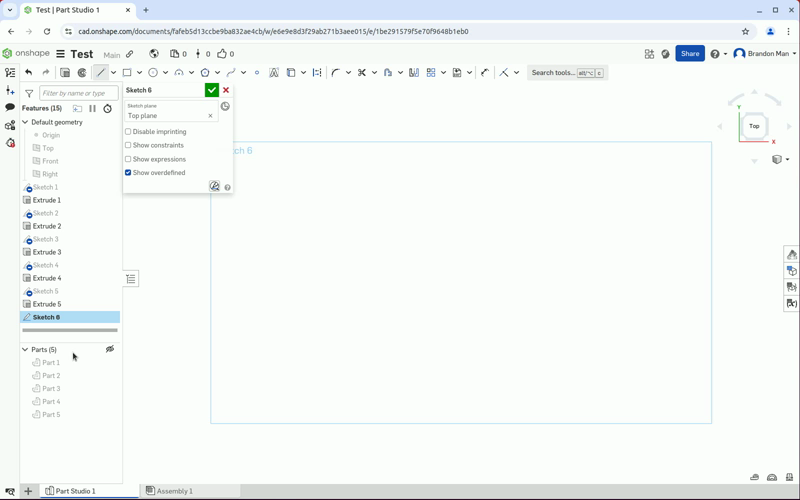
mouse_move(377, 308)
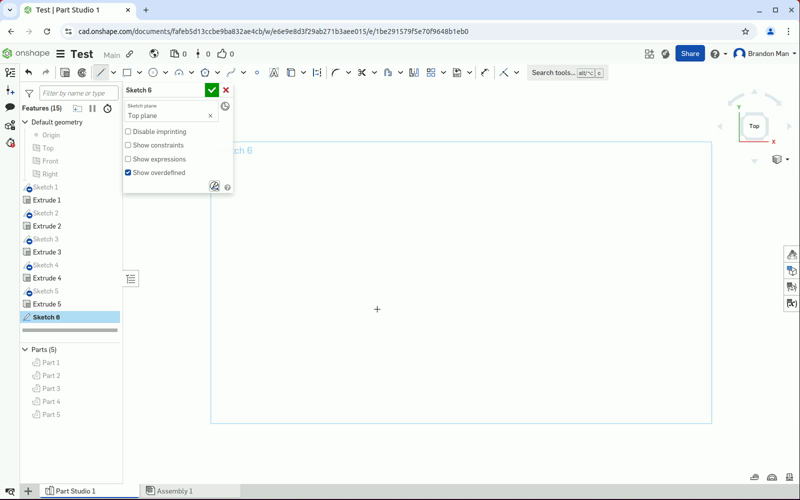
click(377, 308)
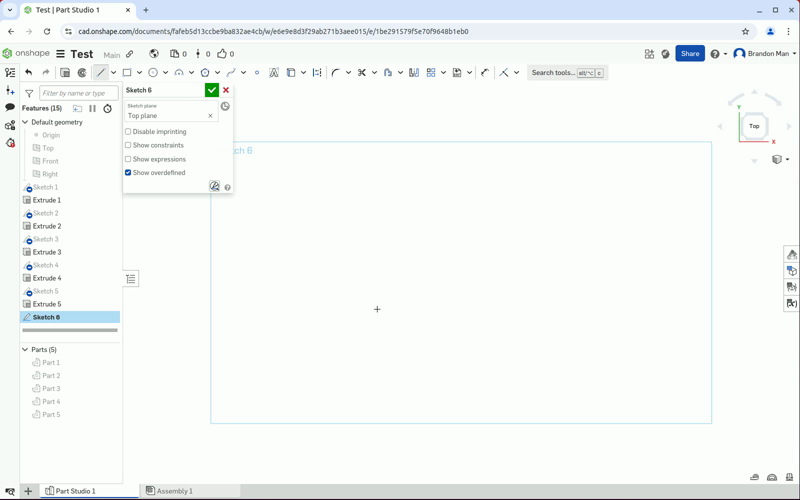
key_up(shift)
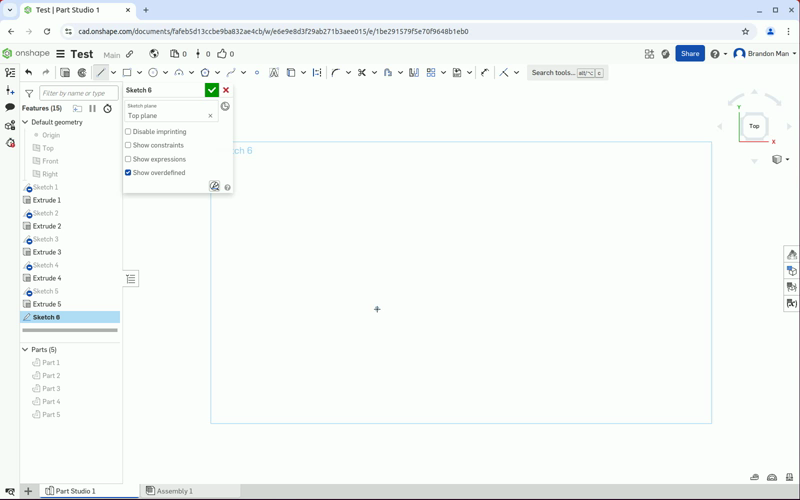
key_down(shift)
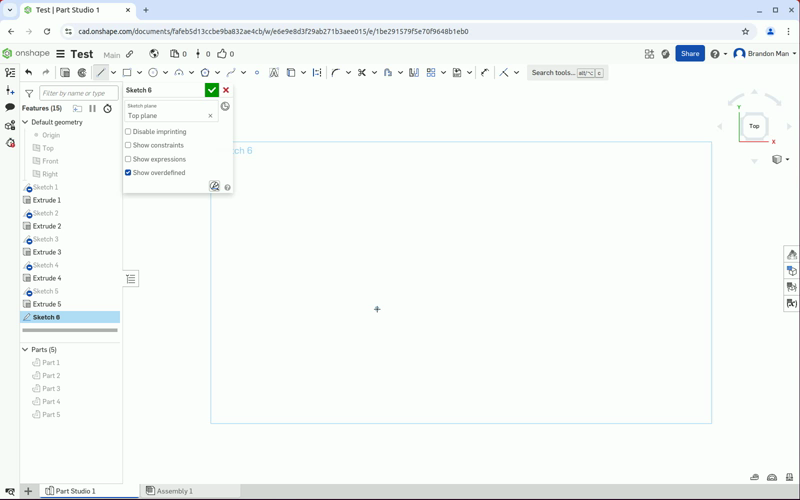
mouse_move(407, 308)
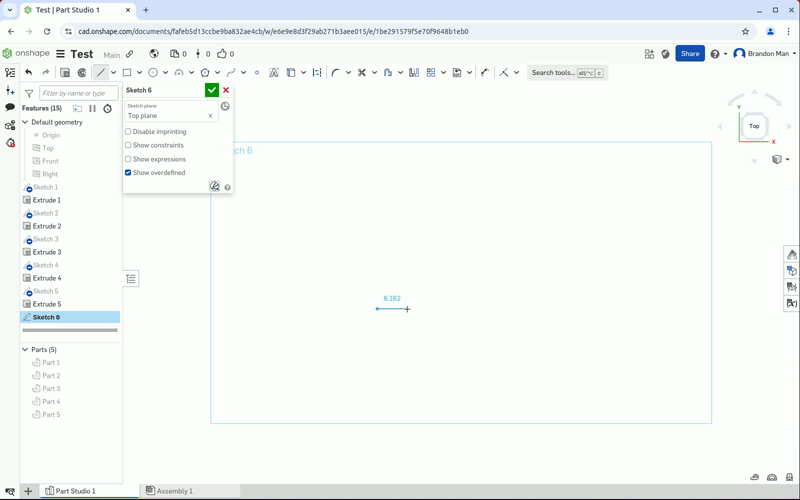
mouse_move(396, 308)
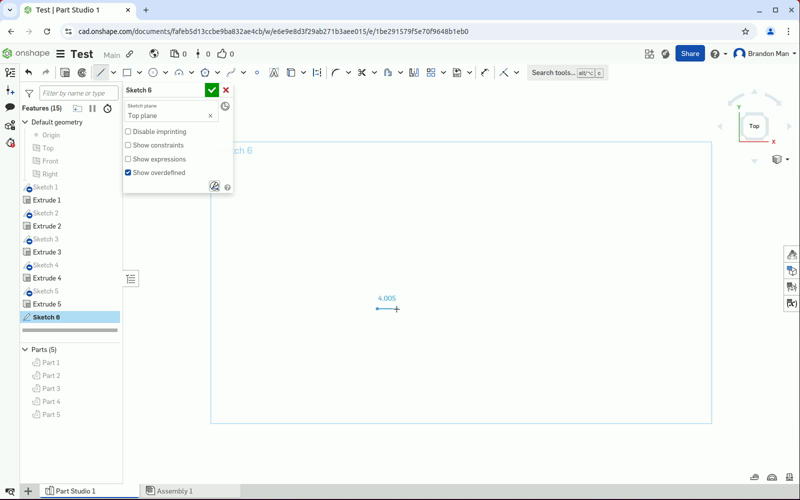
click(396, 308)
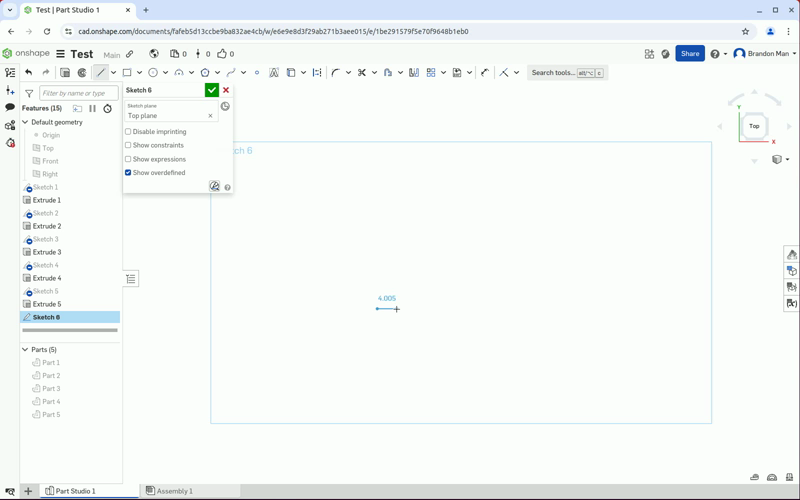
key_up(shift)
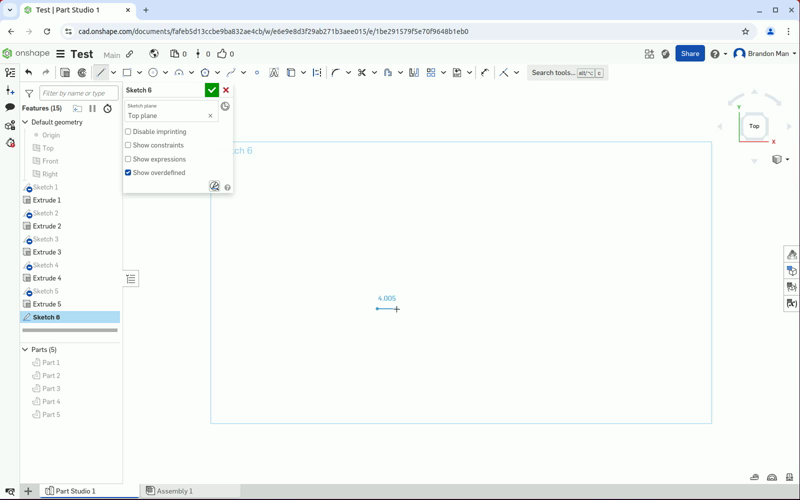
key(esc)
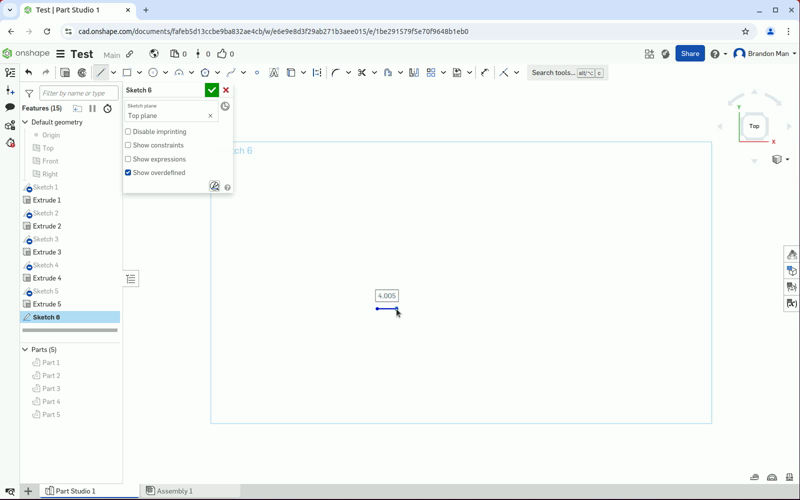
key(a)
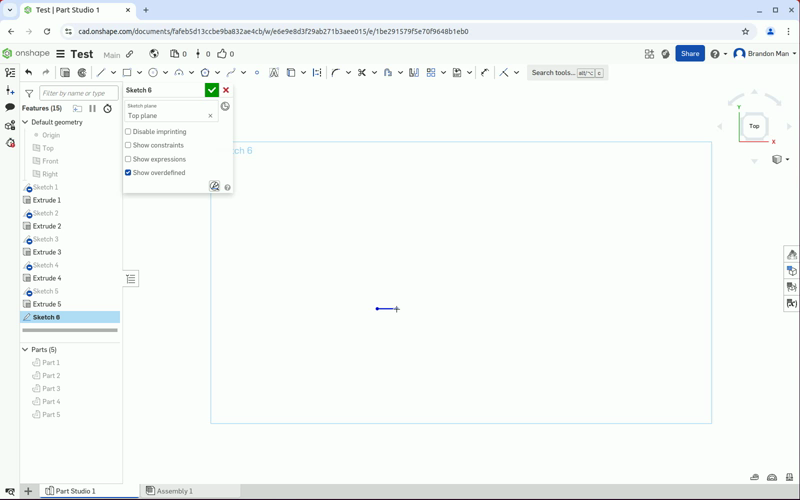
mouse_move(396, 308)
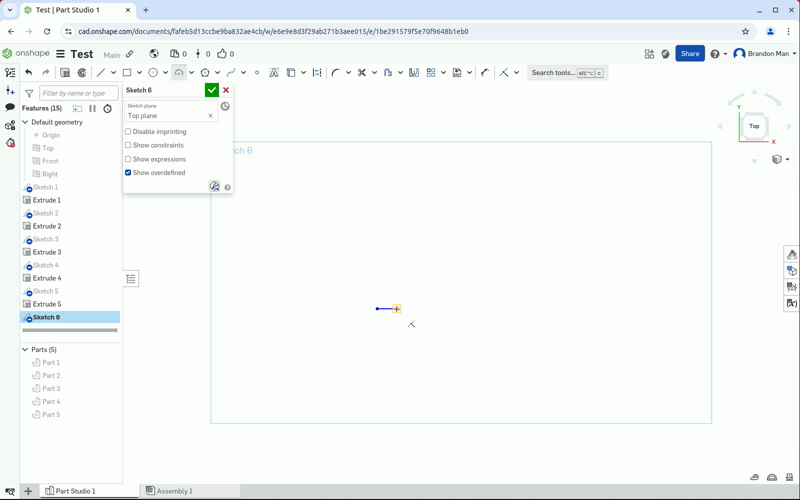
click(396, 308)
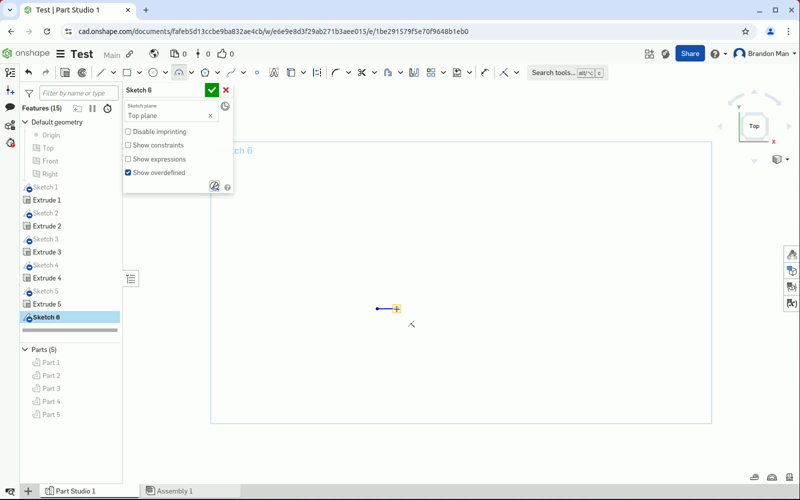
key_down(shift)
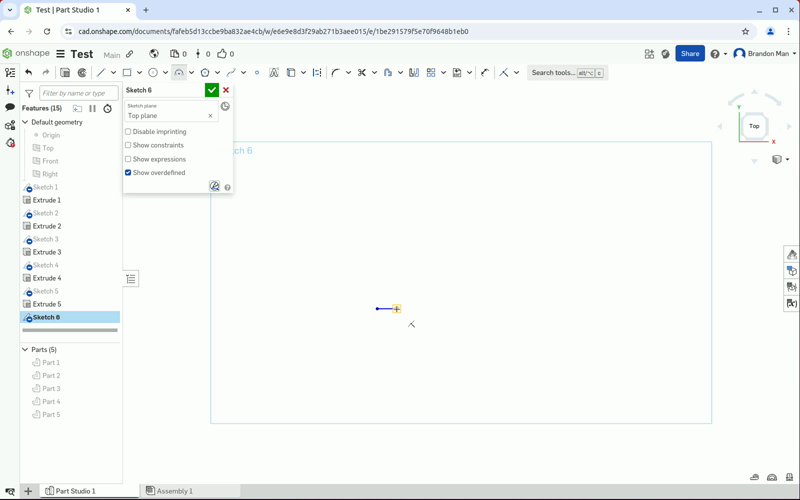
mouse_move(377, 255)
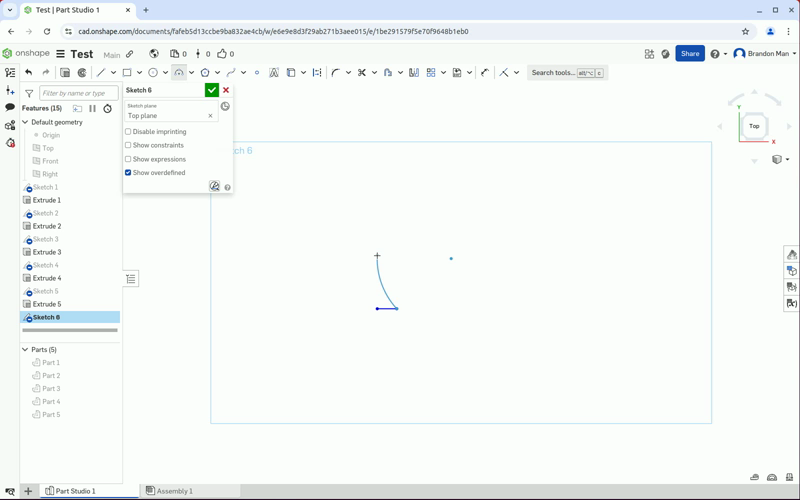
click(377, 255)
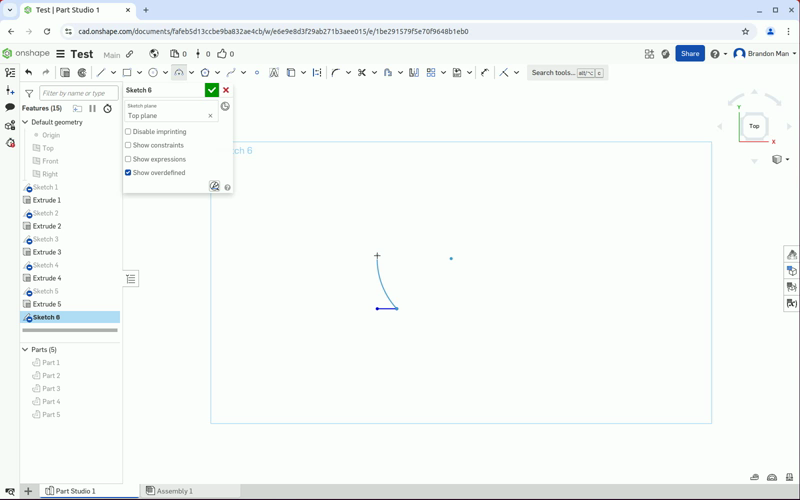
mouse_move(382, 283)
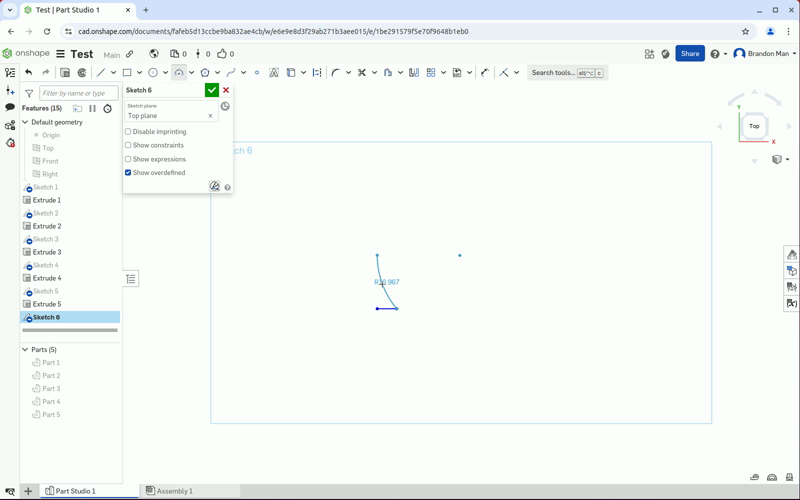
click(382, 283)
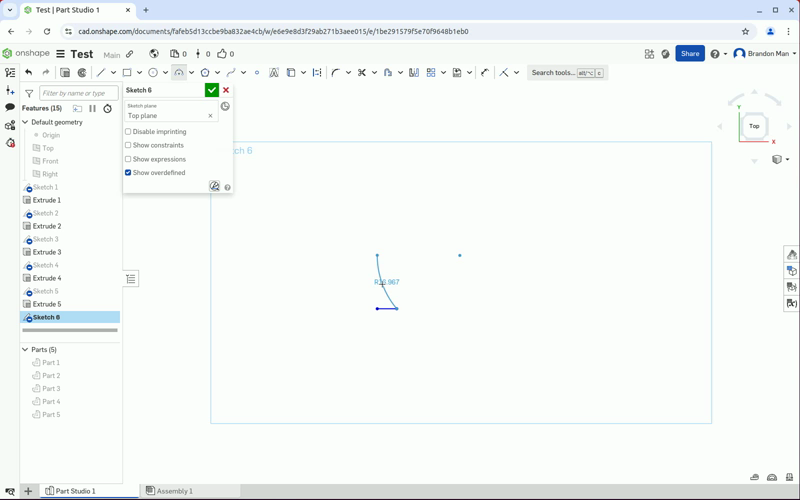
key_up(shift)
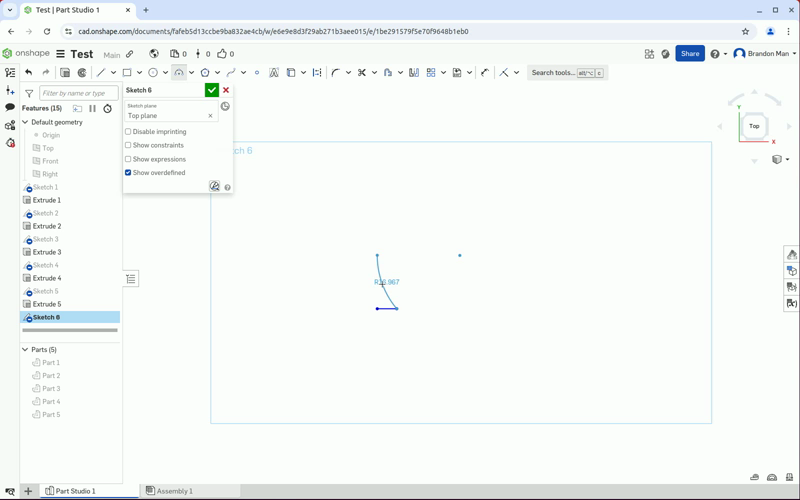
key(esc)
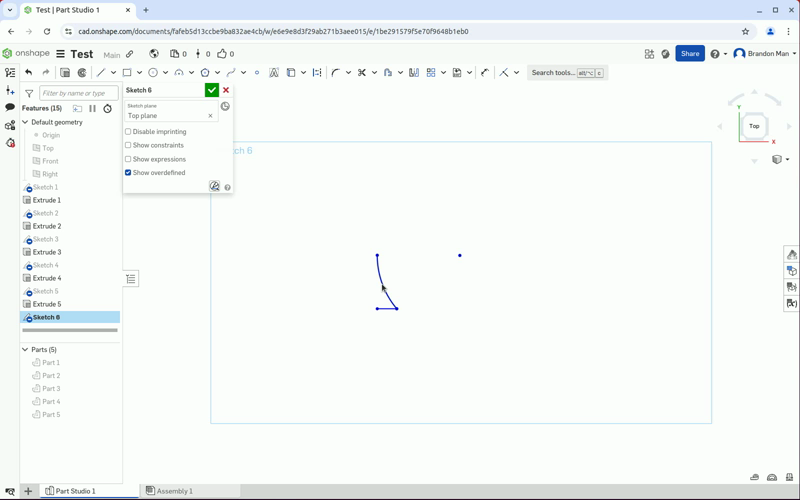
key(l)
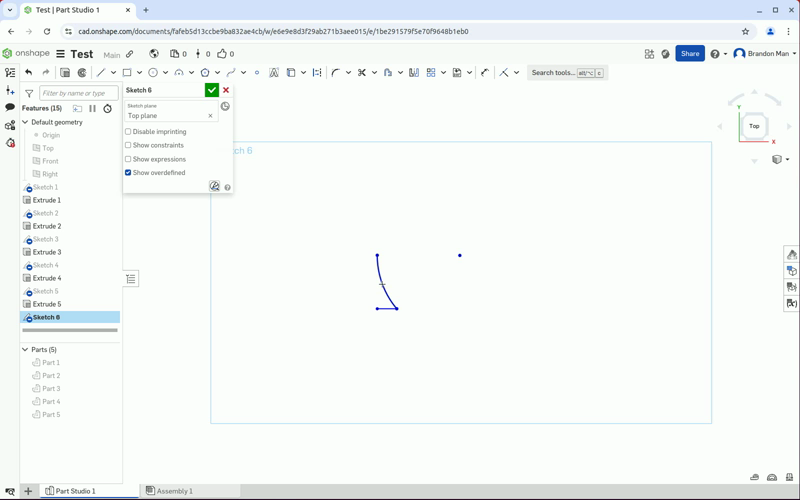
mouse_move(377, 255)
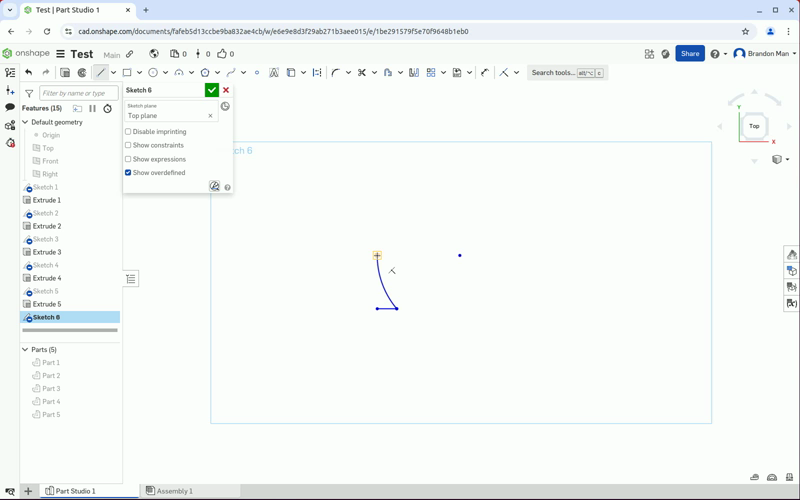
click(377, 255)
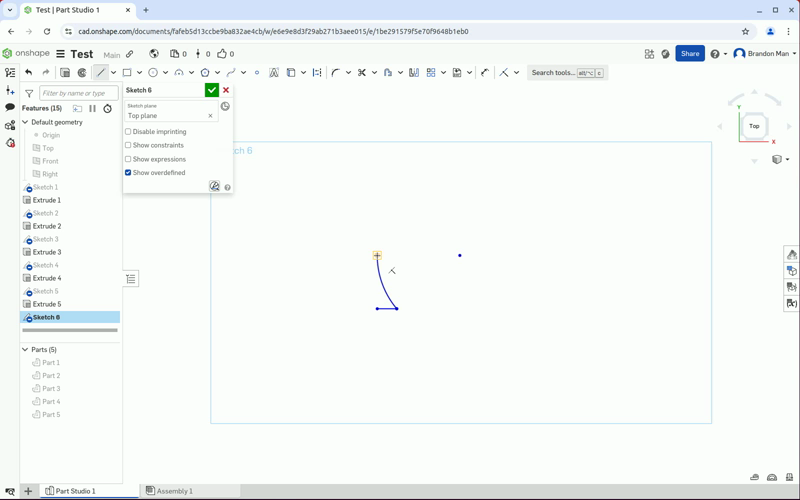
mouse_move(407, 255)
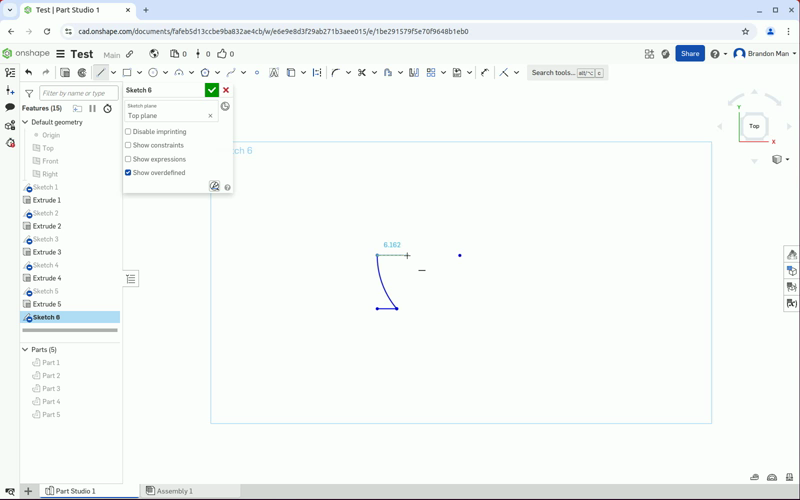
key_down(shift)
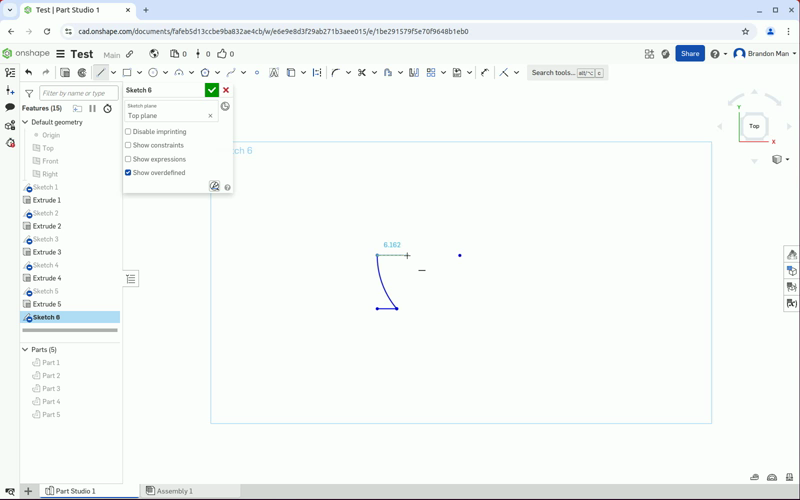
mouse_move(377, 308)
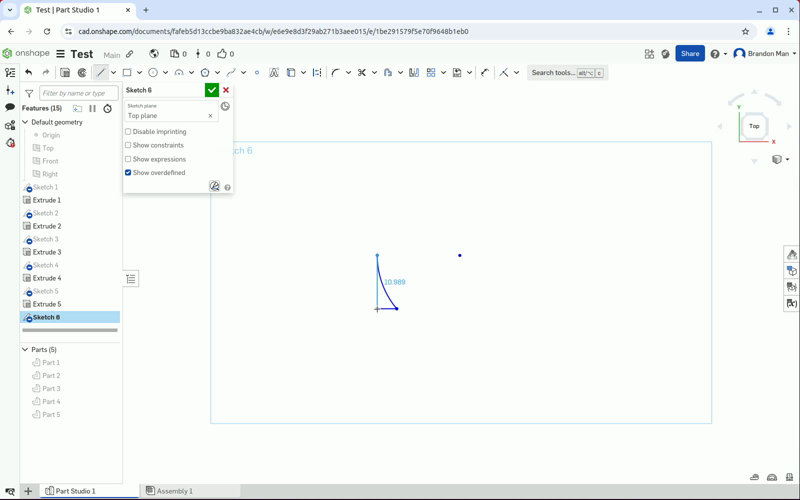
key_up(shift)
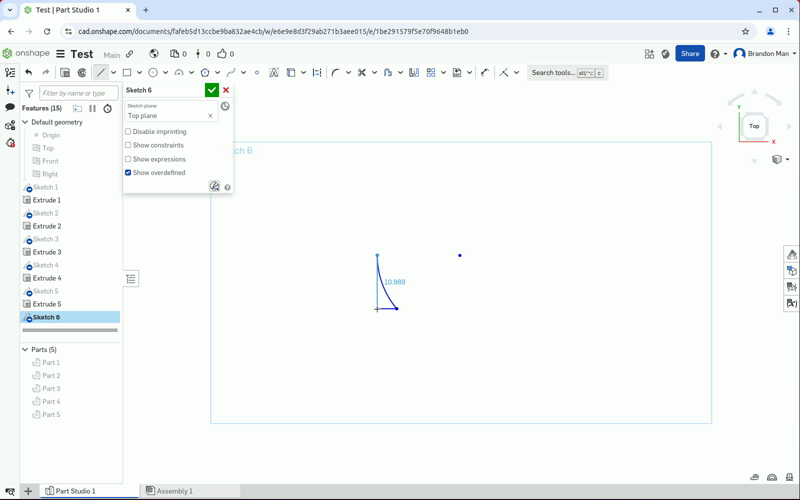
click(377, 308)
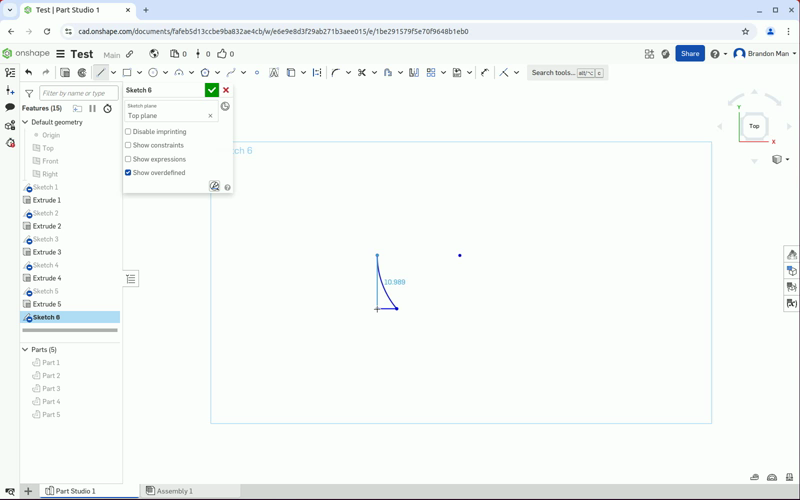
key(esc)
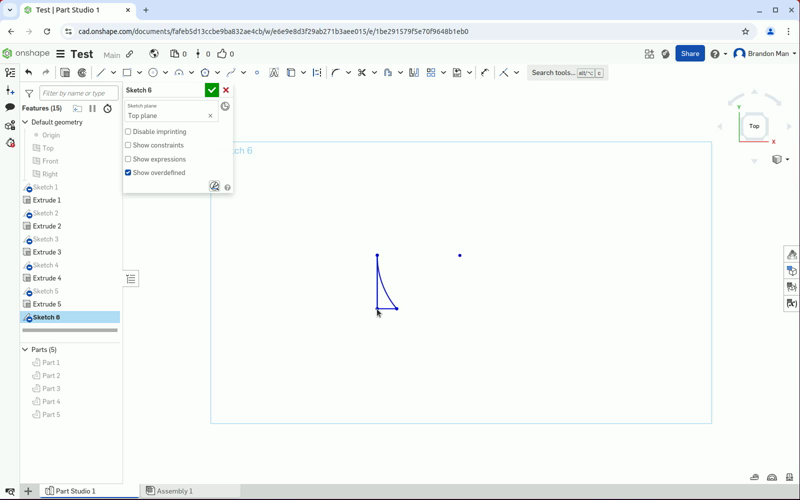
mouse_move(378, 278)
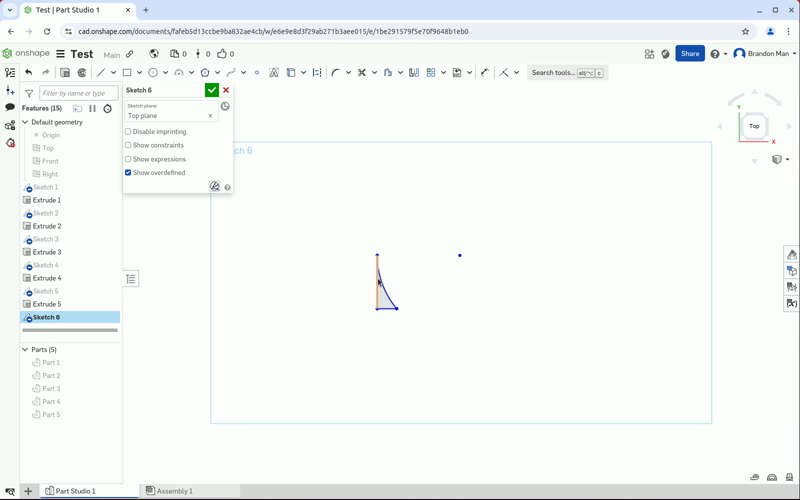
scroll(6)
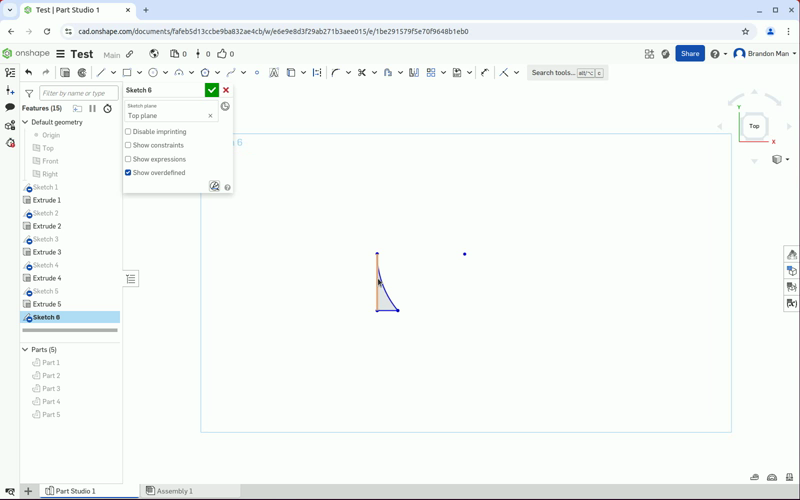
scroll(6)
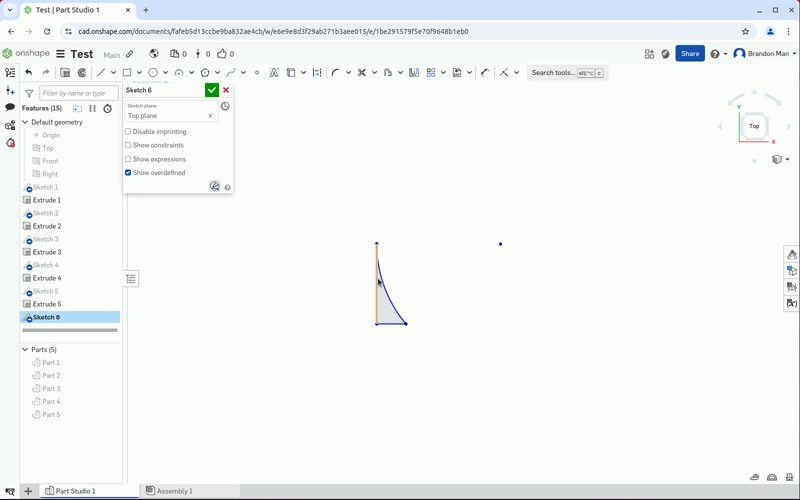
scroll(6)
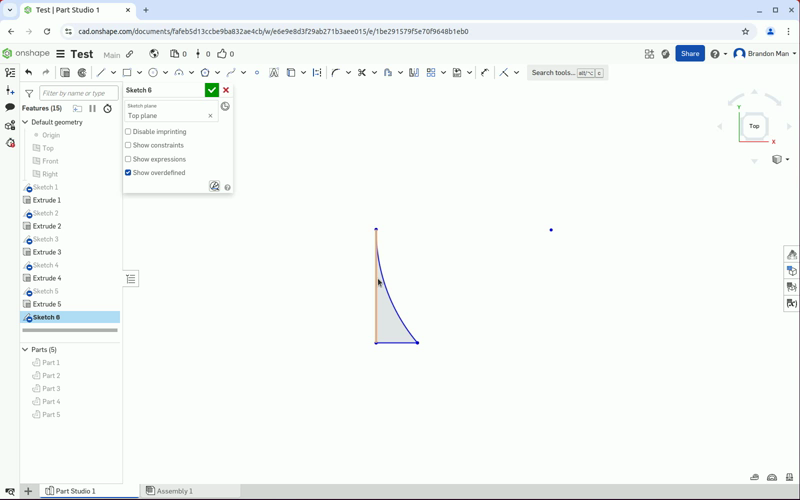
scroll(6)
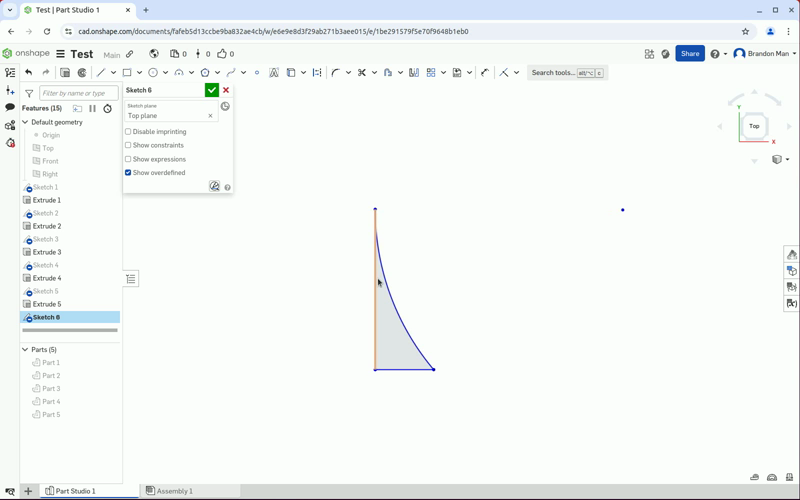
scroll(6)
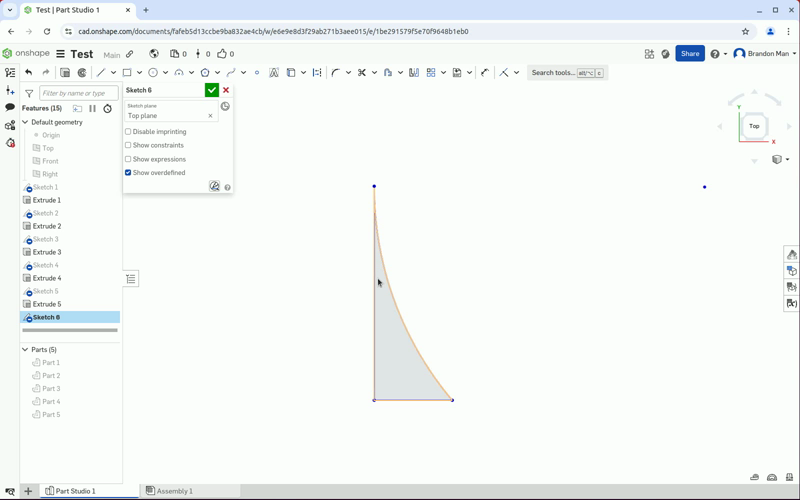
scroll(6)
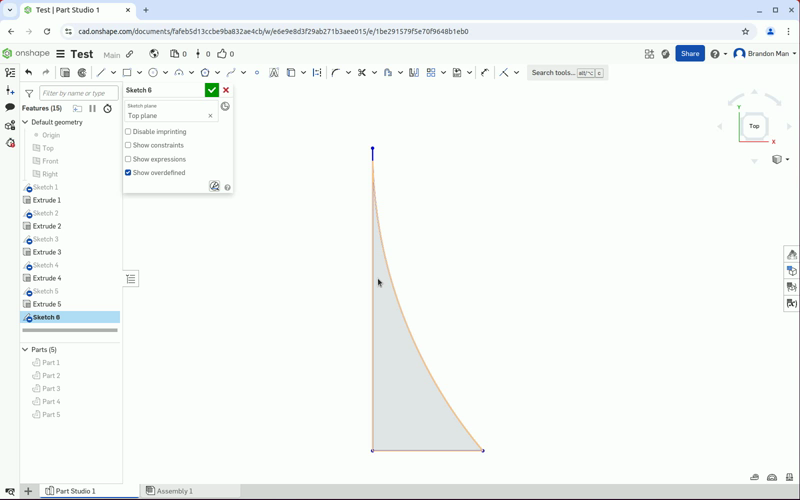
scroll(6)
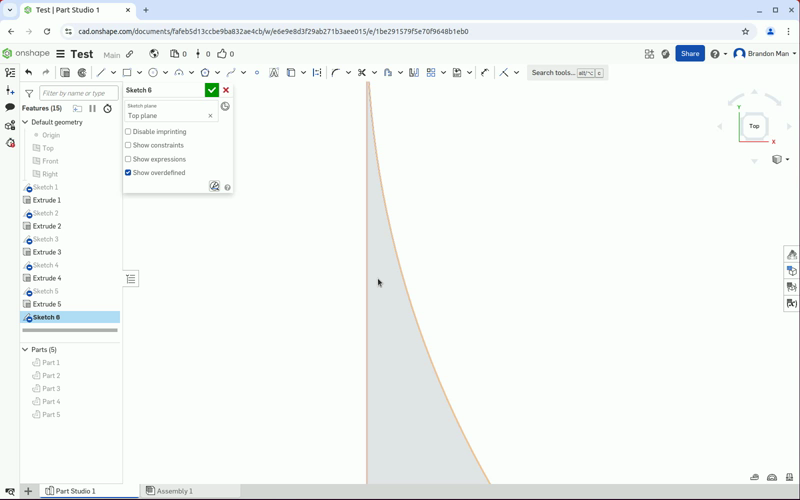
click(378, 278)
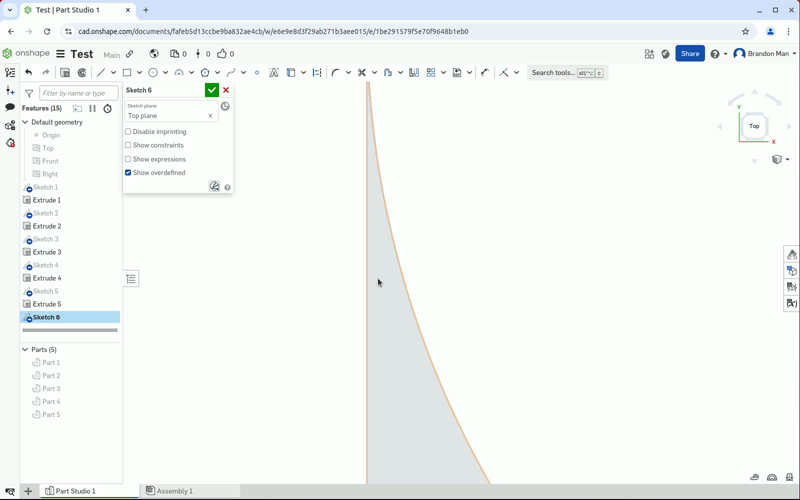
scroll(-6)
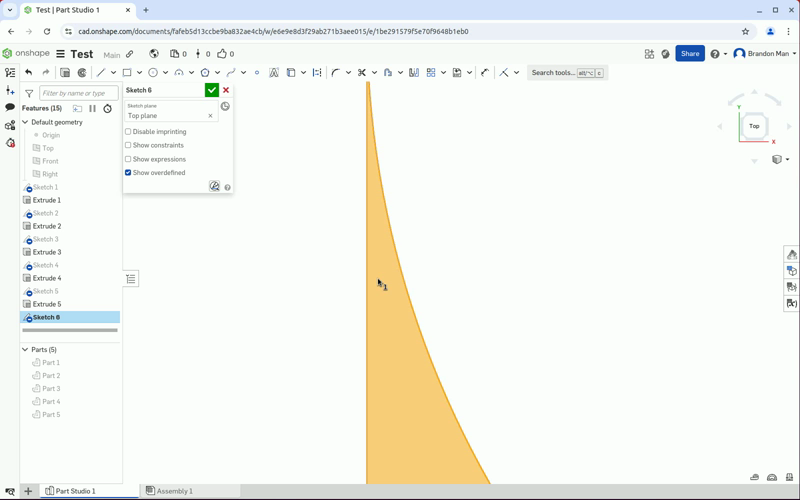
scroll(-6)
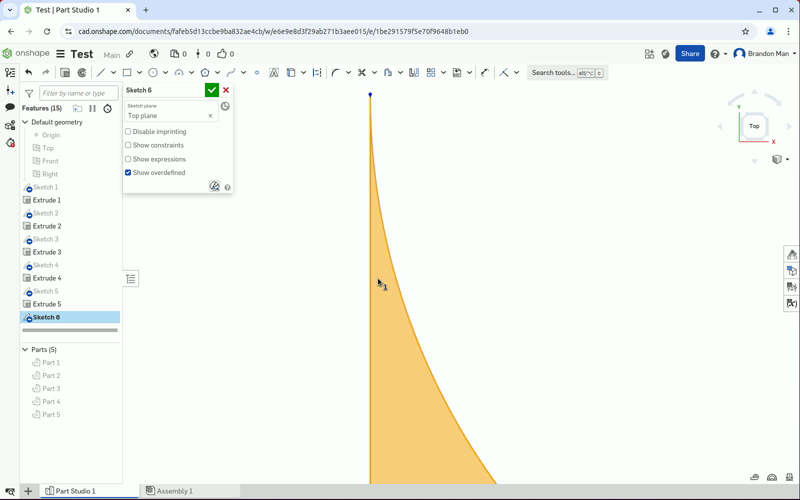
scroll(-6)
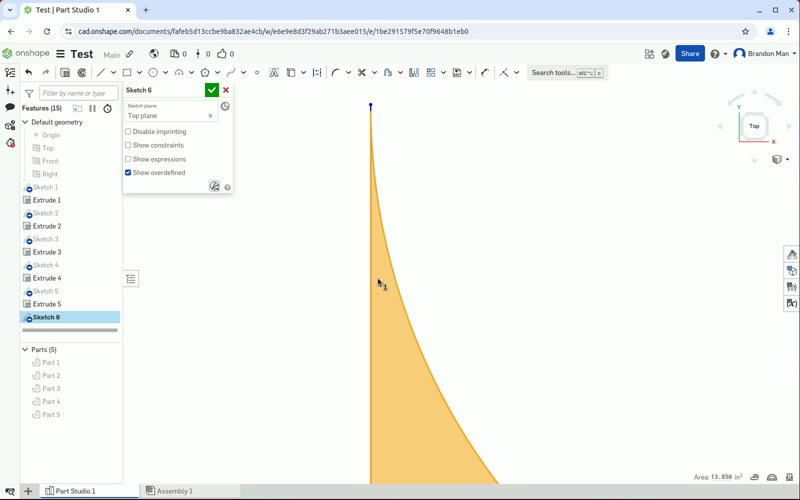
scroll(-6)
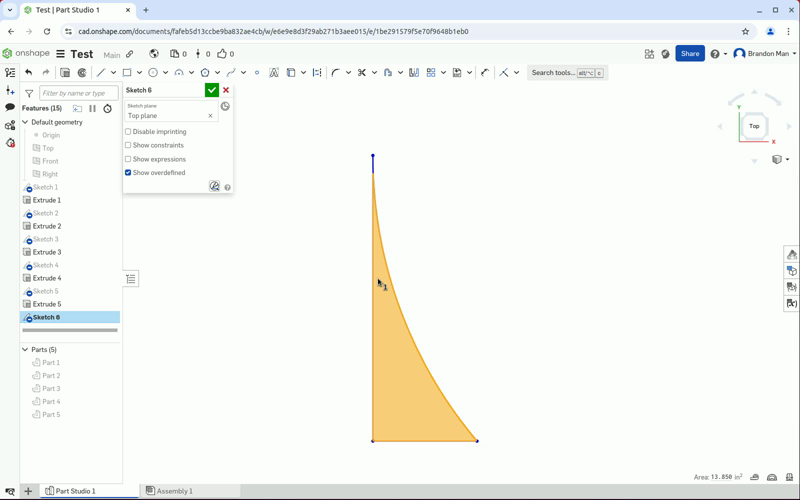
scroll(-6)
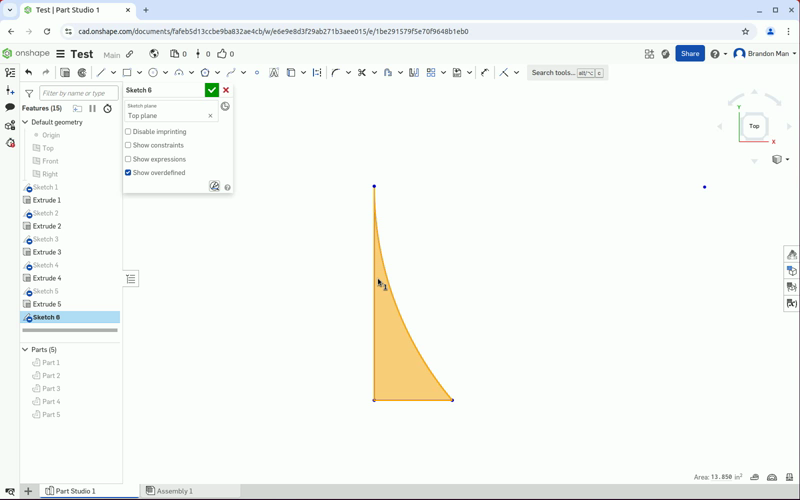
scroll(-6)
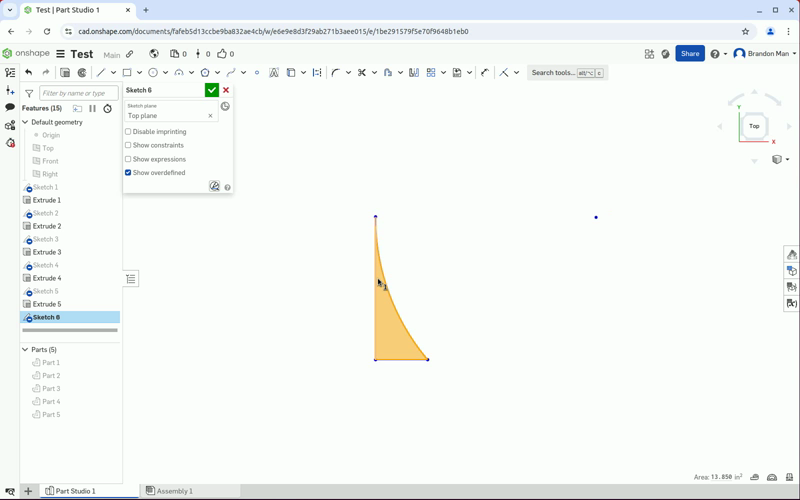
scroll(-6)
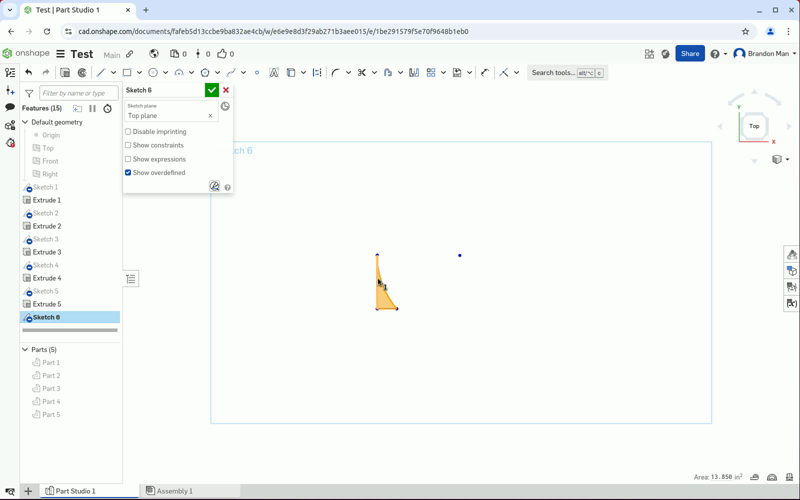
mouse_move(73, 352)
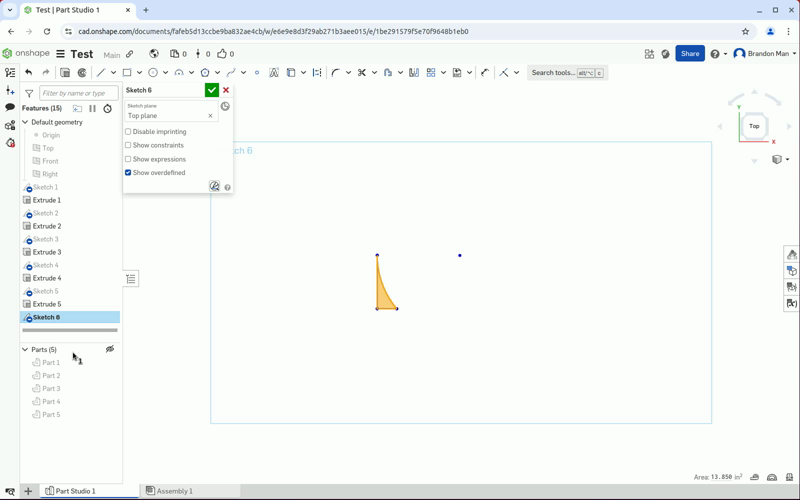
key(shift+y)
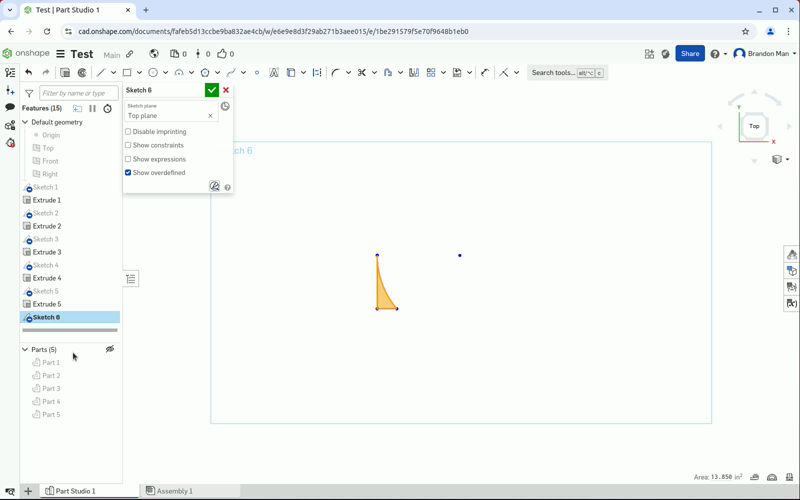
key(shift+e)
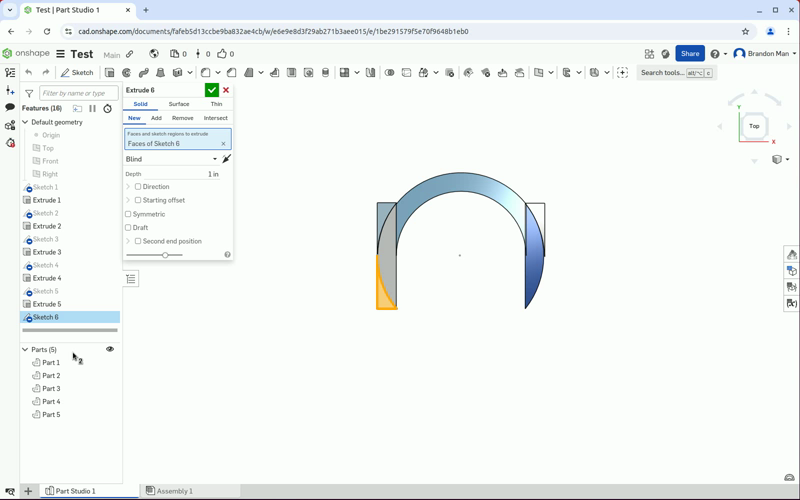
mouse_move(143, 106)
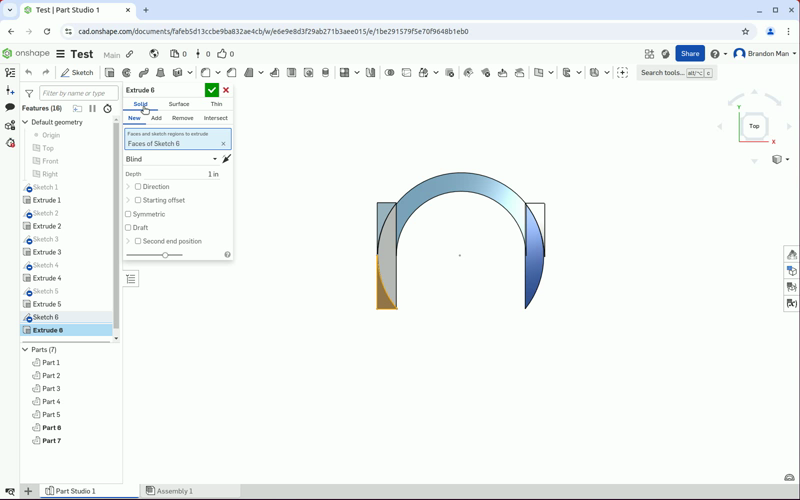
click(143, 106)
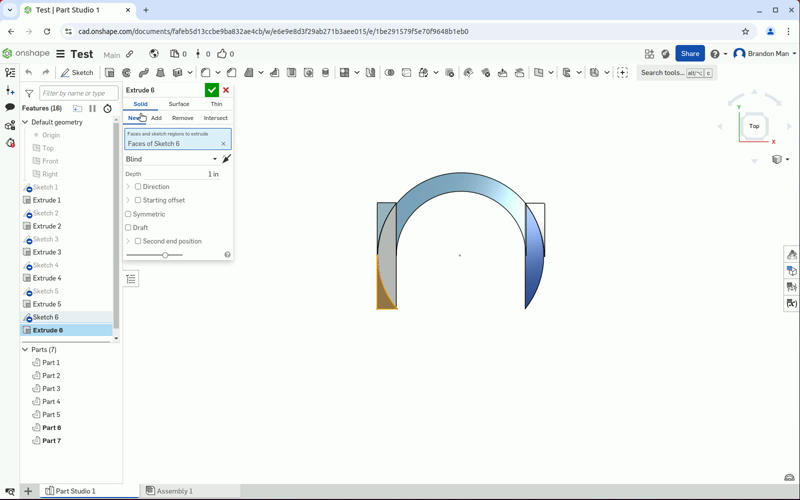
mouse_move(137, 120)
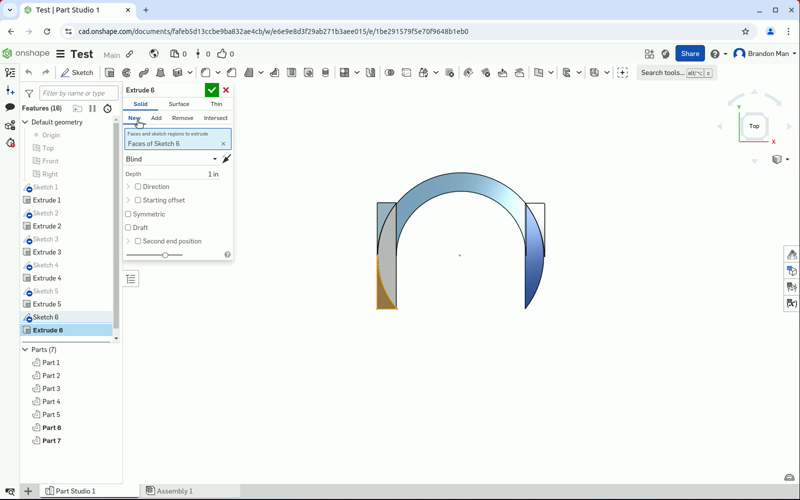
click(137, 120)
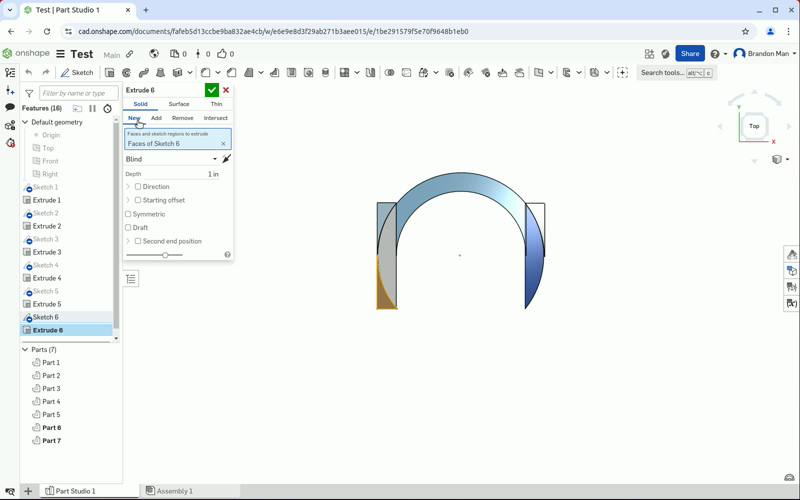
key(tab, 4)
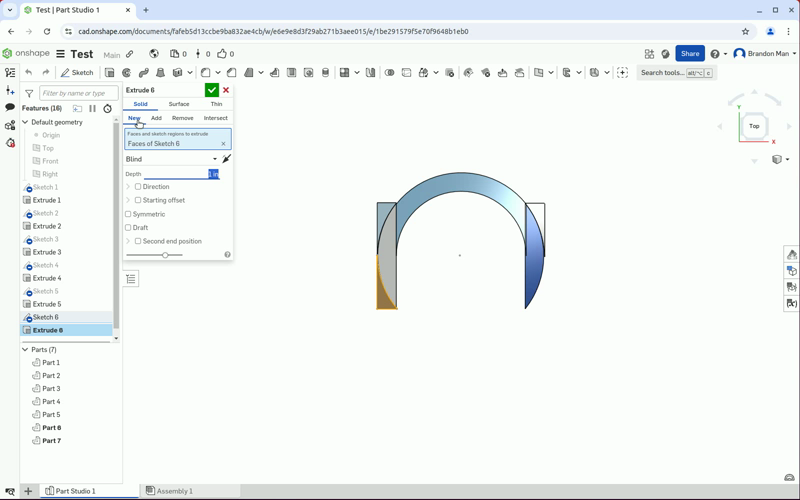
text(13.239)
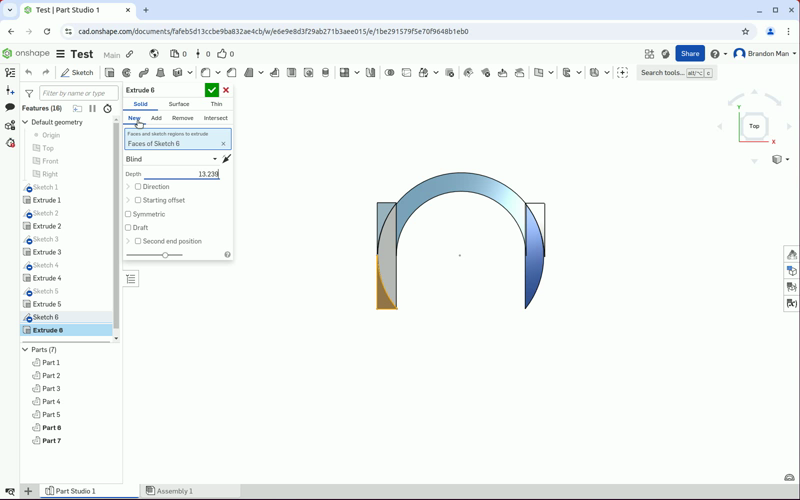
key(enter)
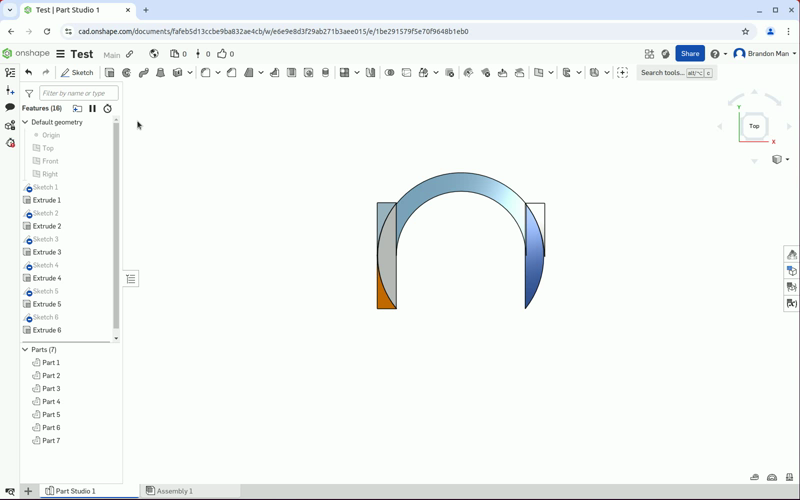
key(shift+h)
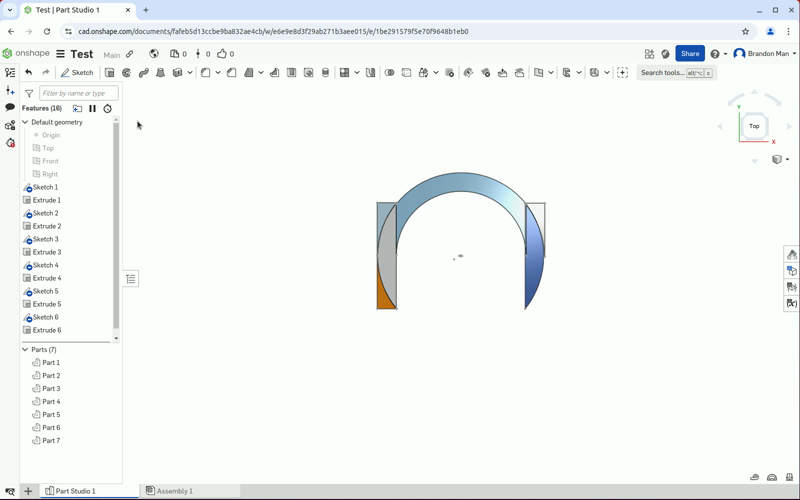
key(shift+h)
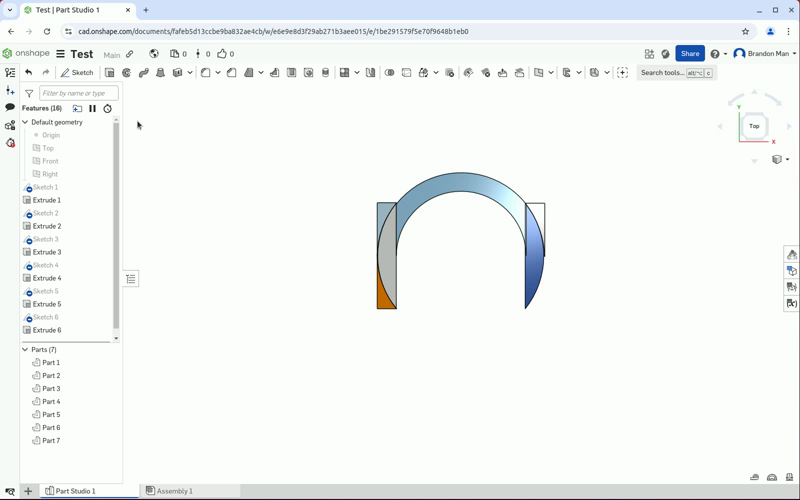
mouse_move(69, 189)
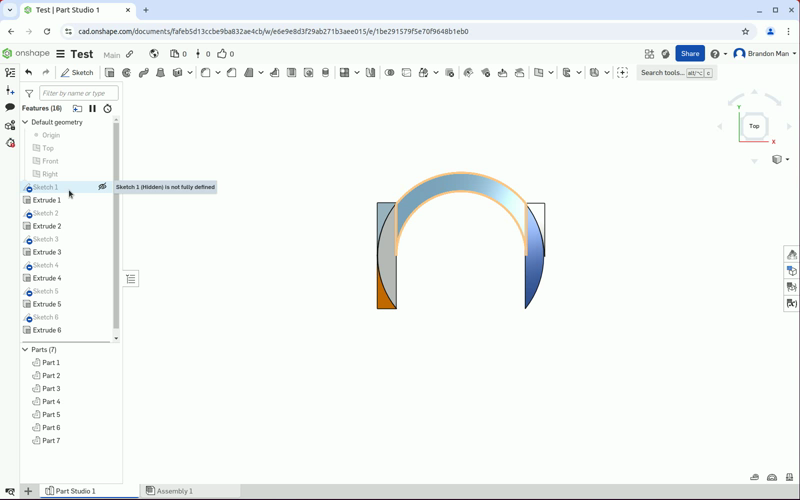
click(69, 189)
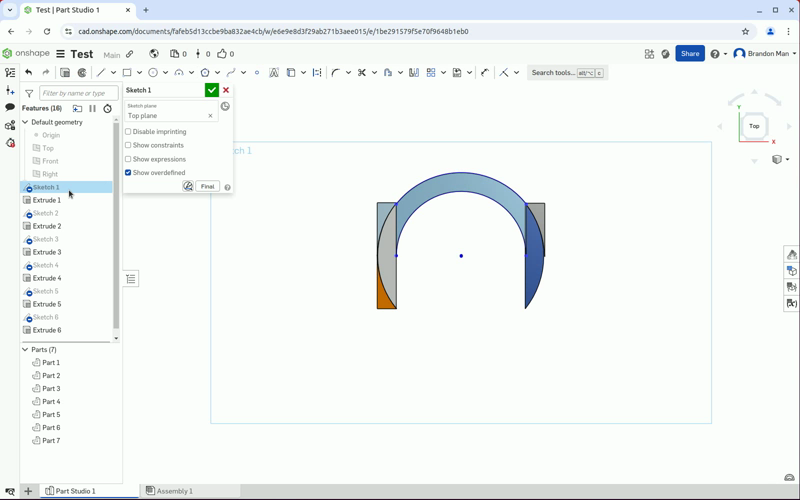
mouse_move(229, 92)
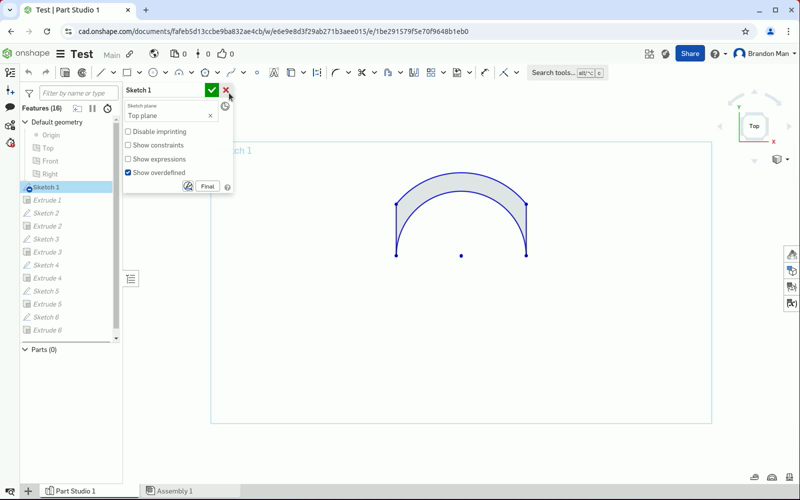
click(229, 92)
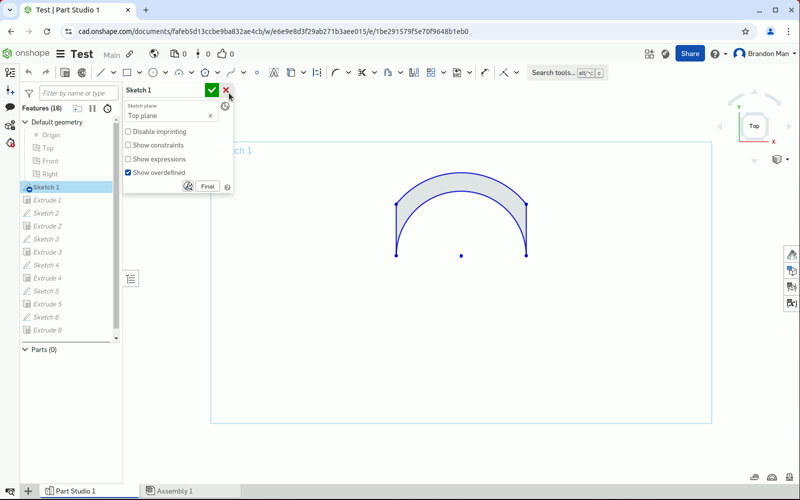
key(shift+s)
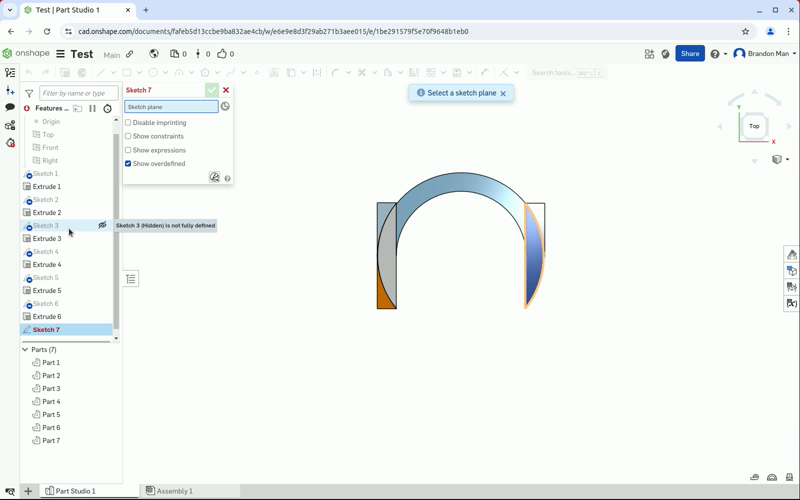
scroll(3)
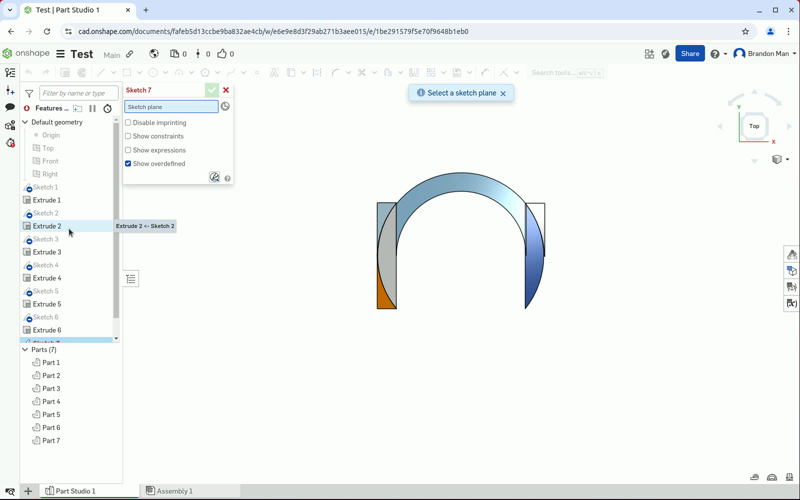
mouse_move(69, 150)
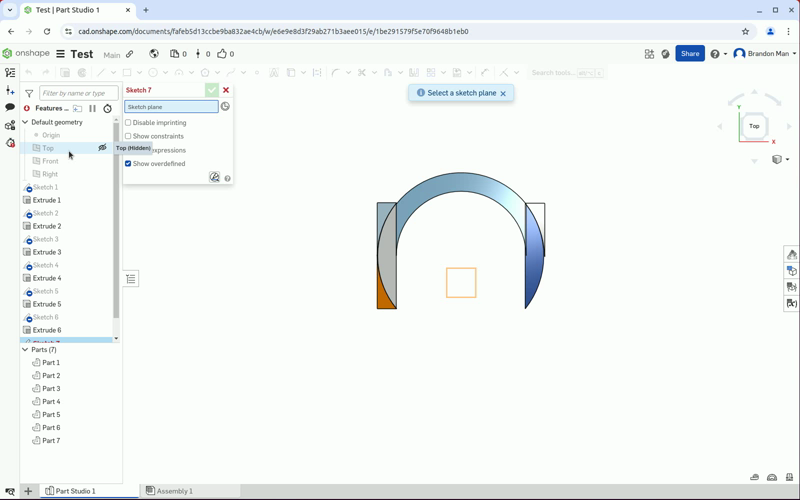
click(69, 150)
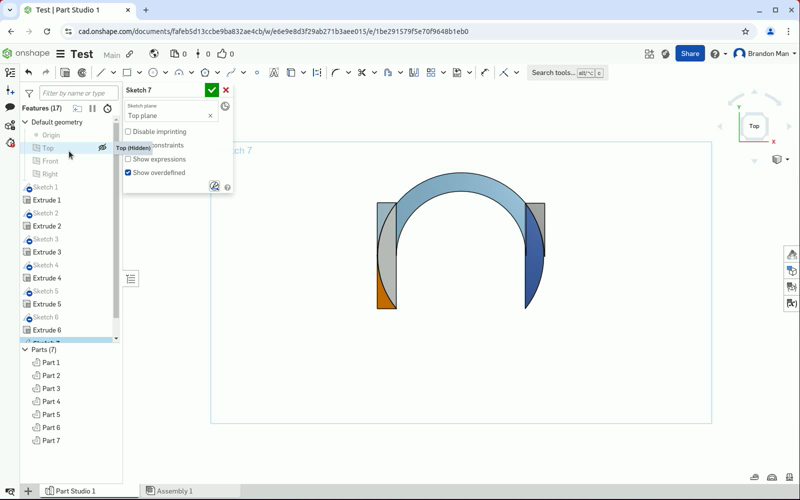
mouse_move(73, 352)
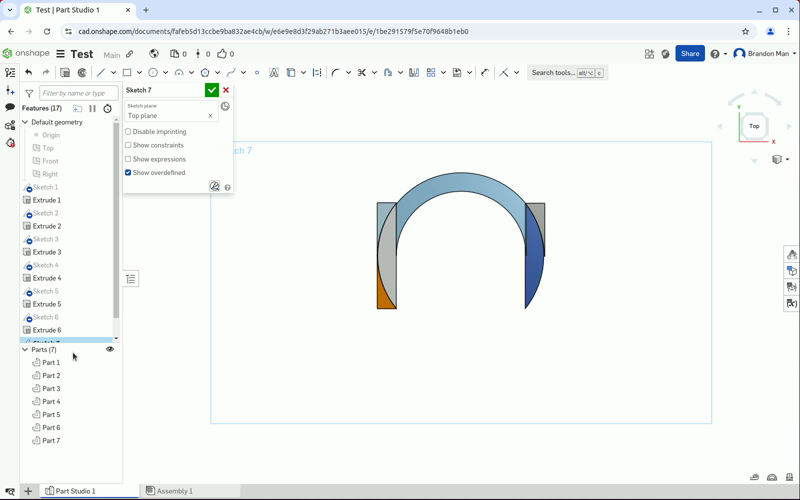
key(y)
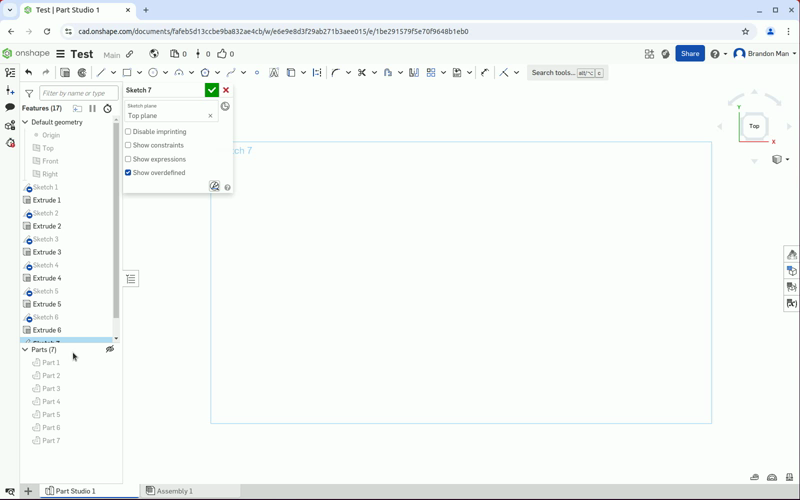
key(a)
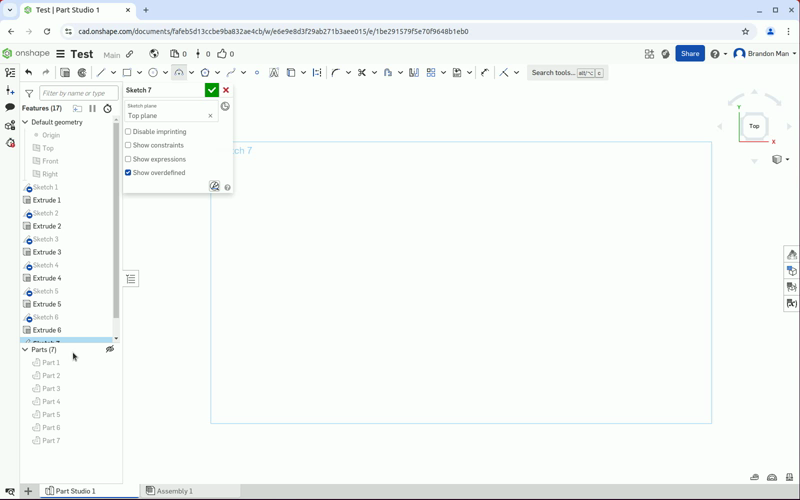
key_down(shift)
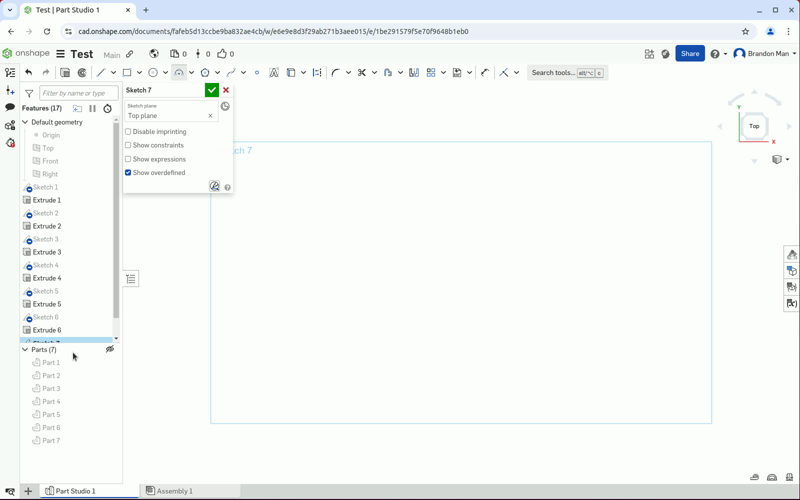
mouse_move(396, 308)
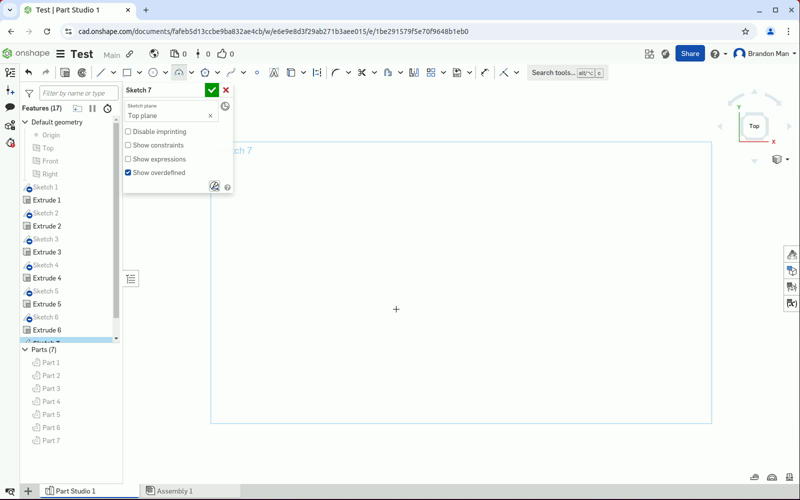
click(396, 308)
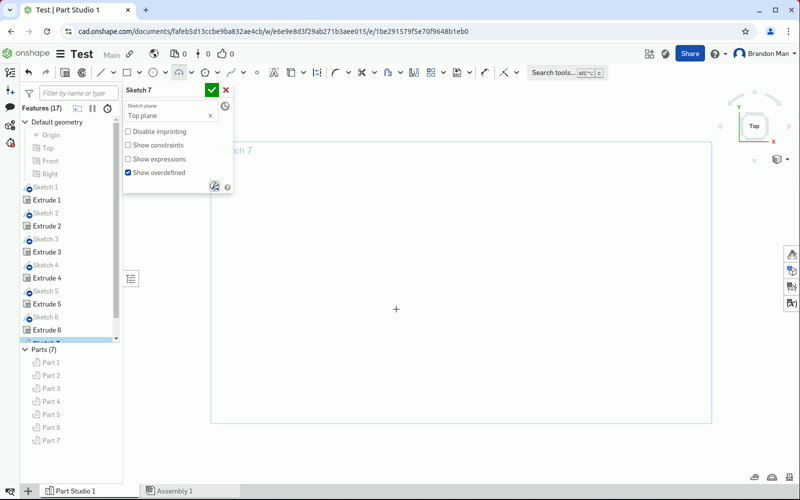
key_up(shift)
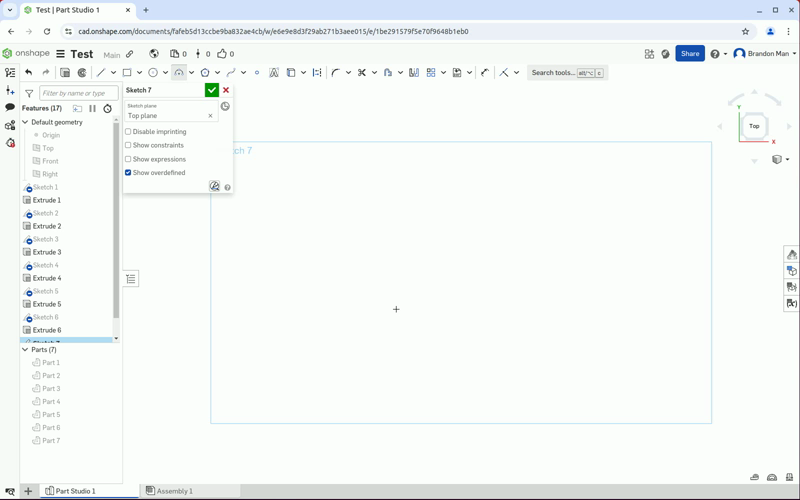
key_down(shift)
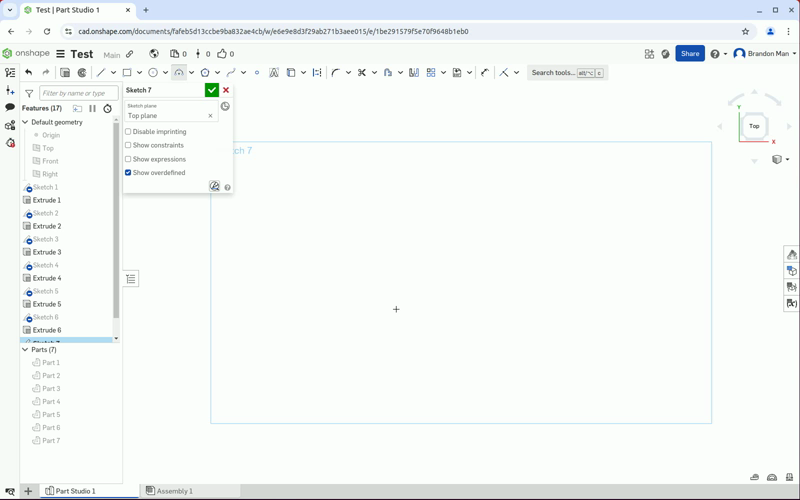
mouse_move(526, 308)
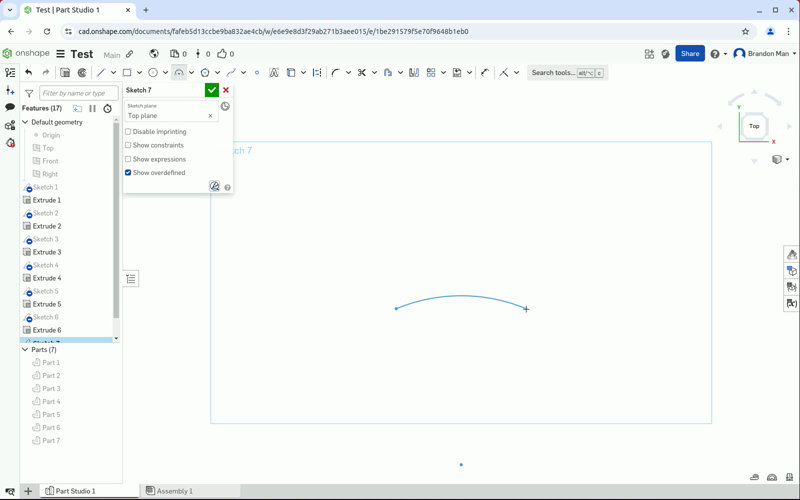
click(526, 308)
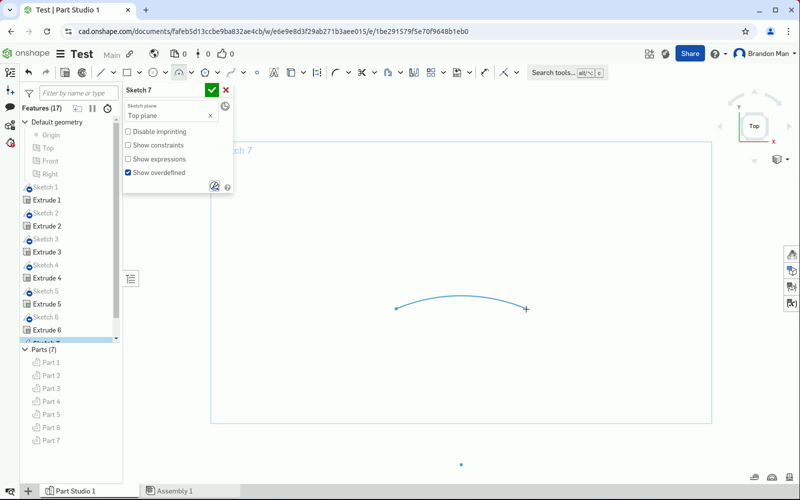
mouse_move(461, 339)
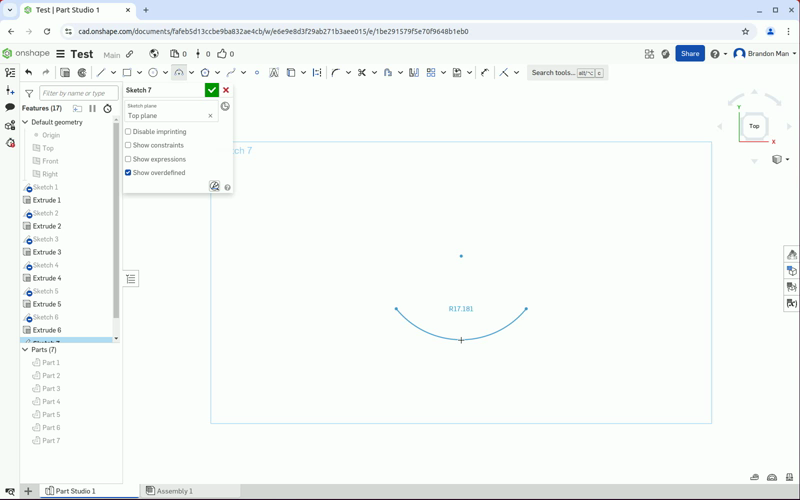
click(461, 339)
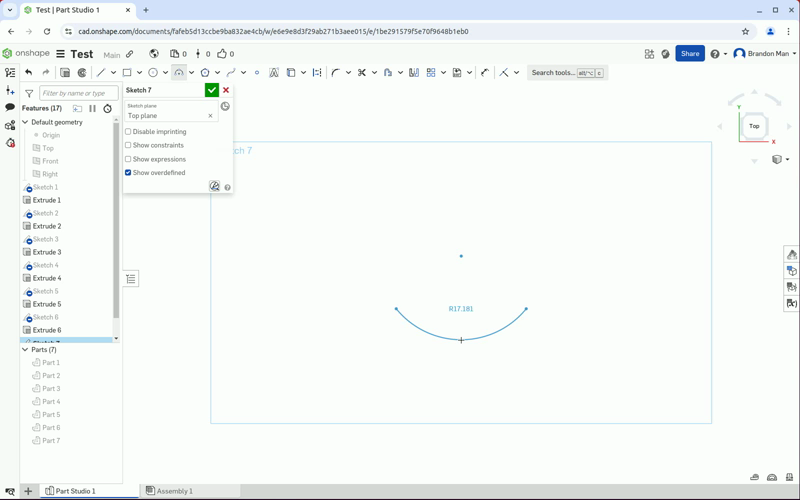
key_up(shift)
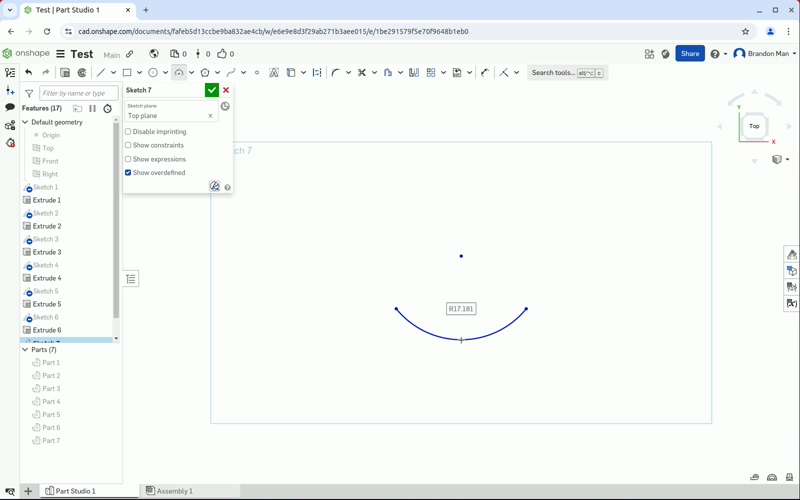
key(esc)
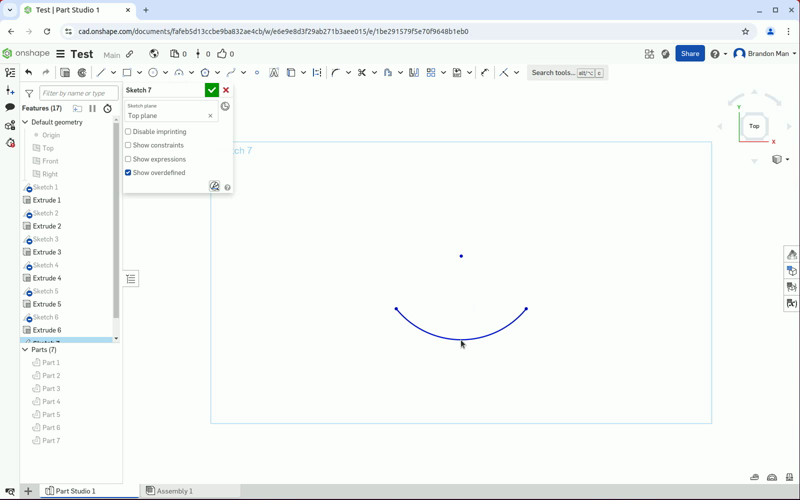
key(l)
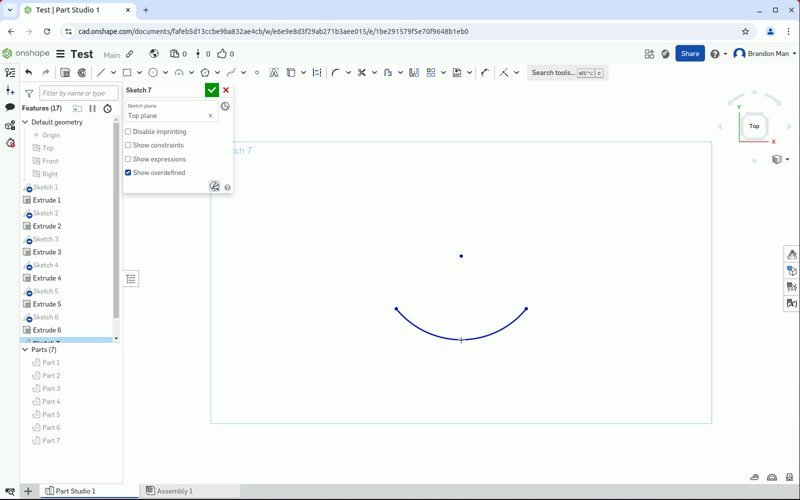
mouse_move(526, 308)
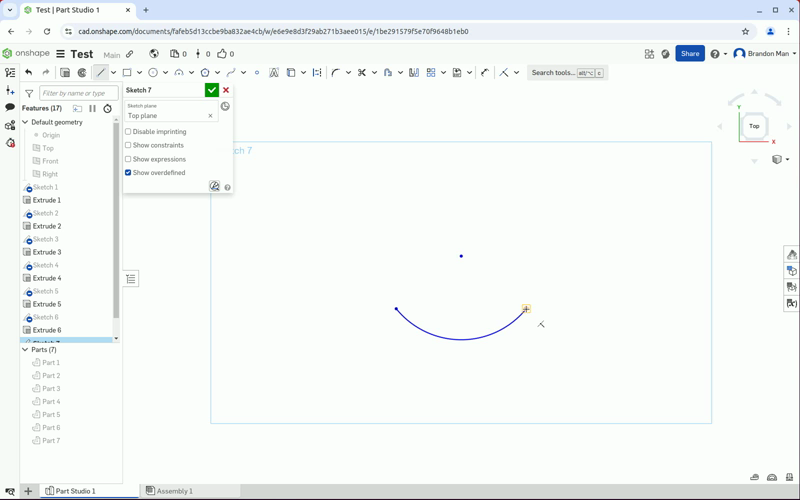
click(526, 308)
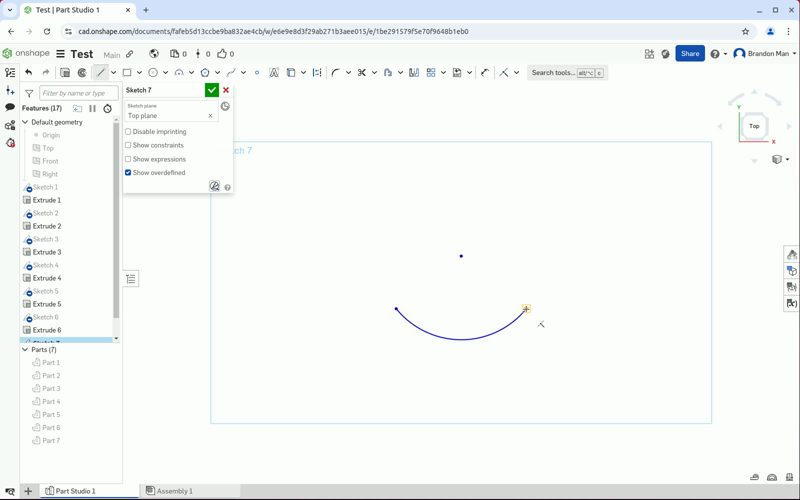
key_down(shift)
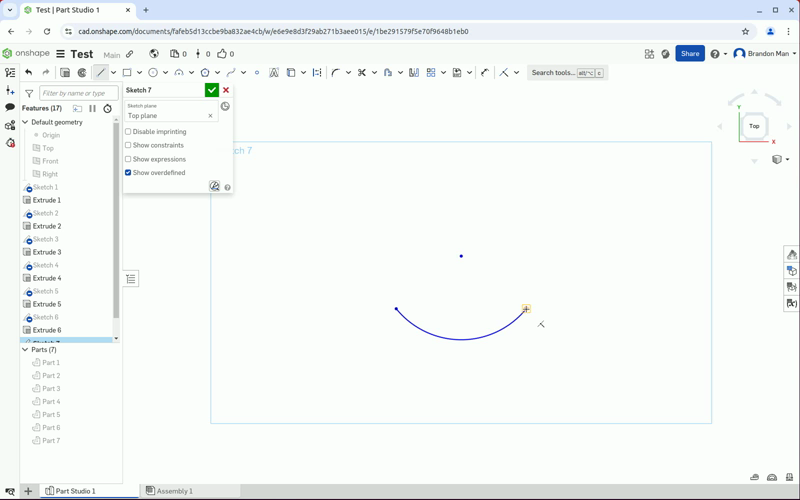
mouse_move(556, 308)
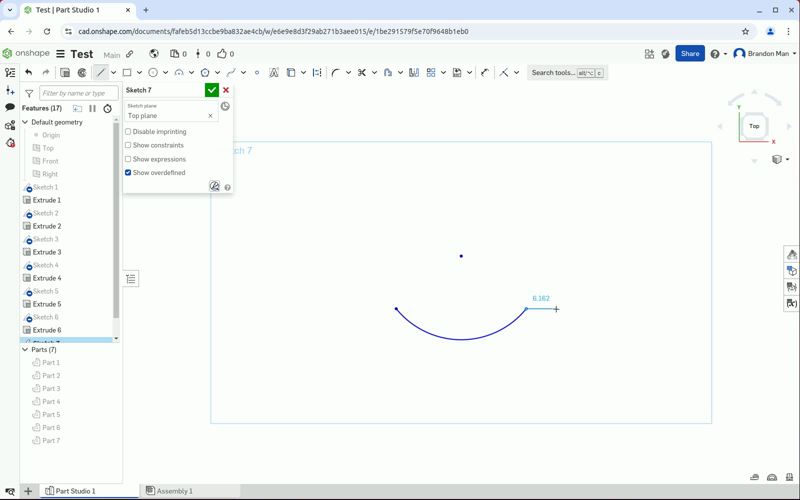
mouse_move(526, 256)
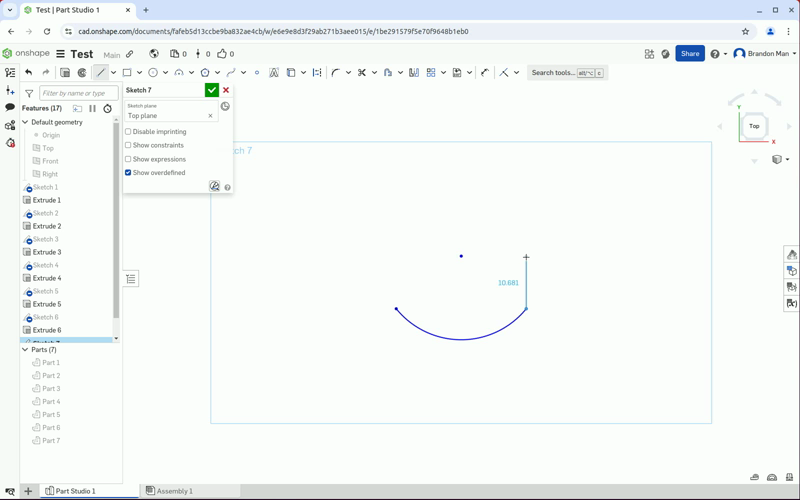
click(526, 256)
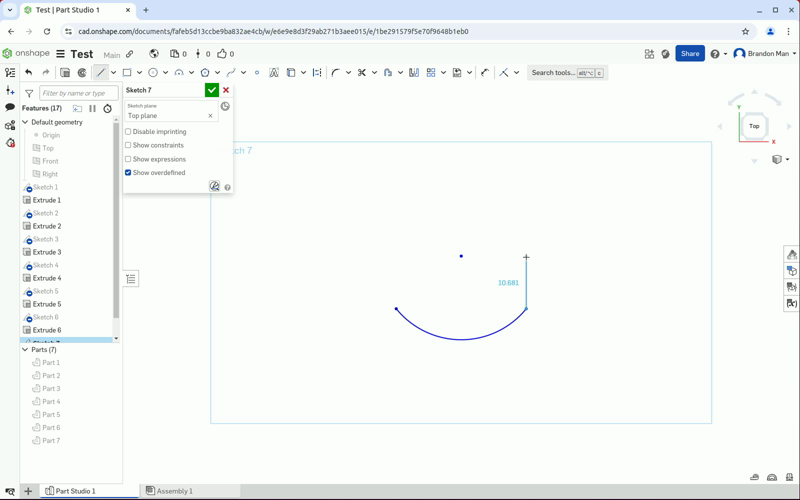
key_up(shift)
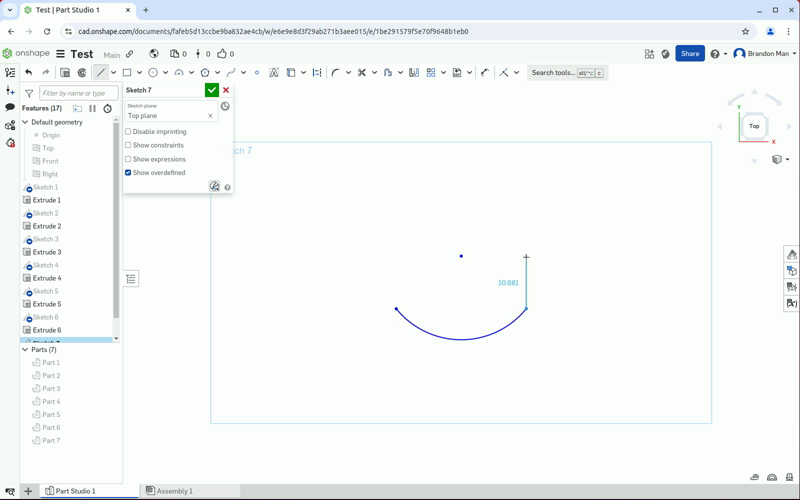
key(esc)
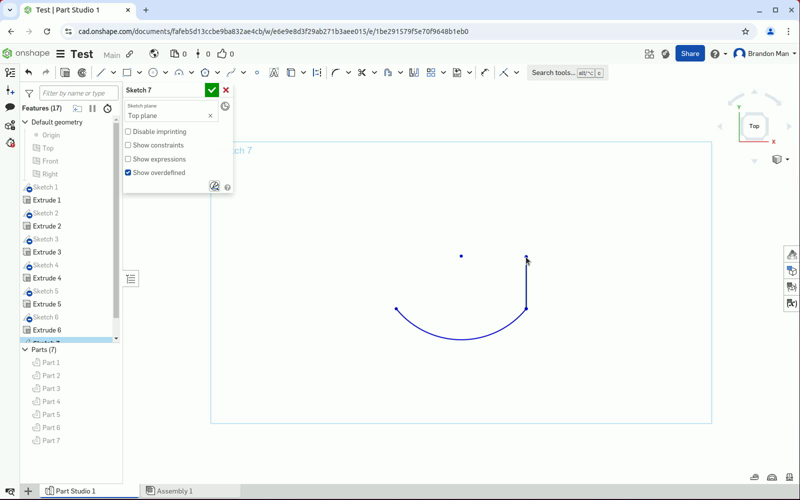
key(a)
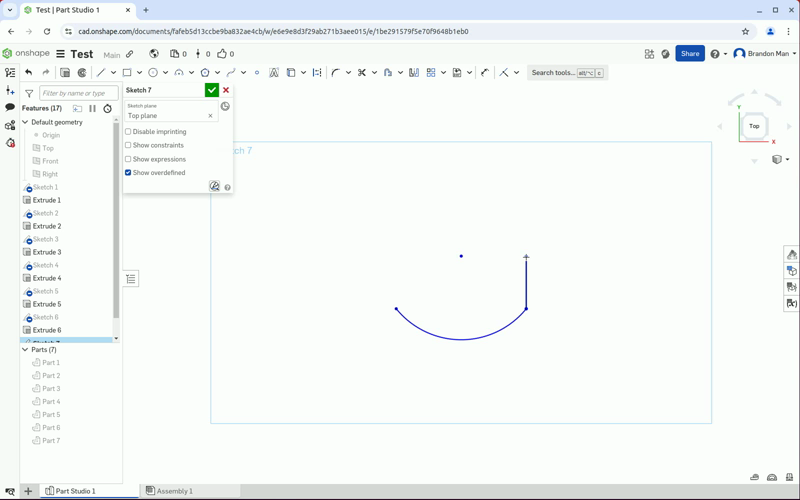
mouse_move(526, 256)
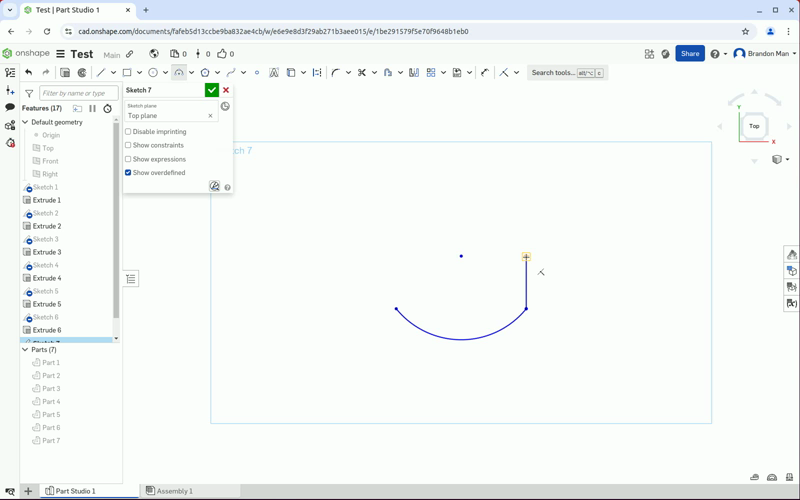
click(526, 256)
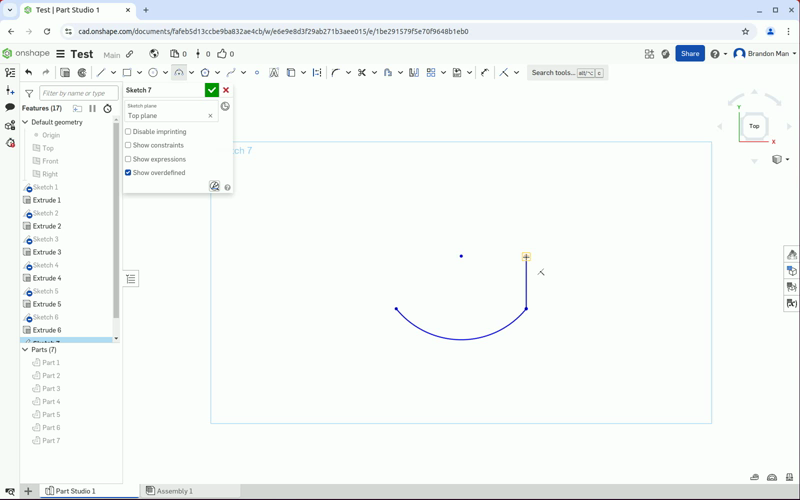
key_down(shift)
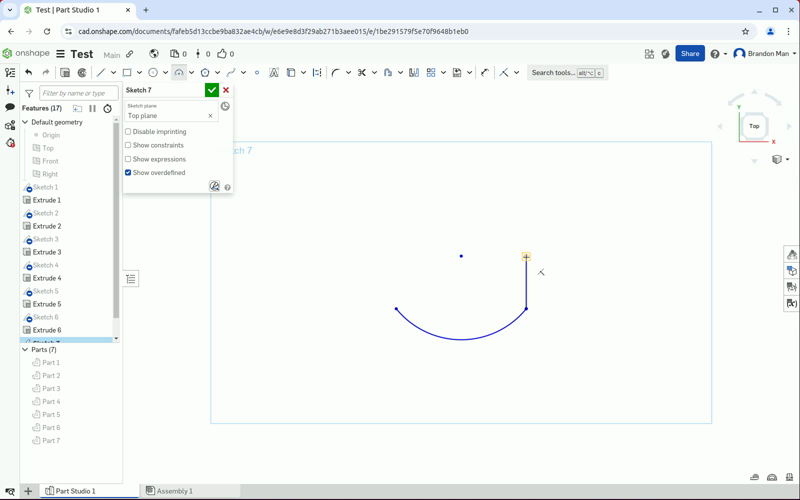
mouse_move(396, 256)
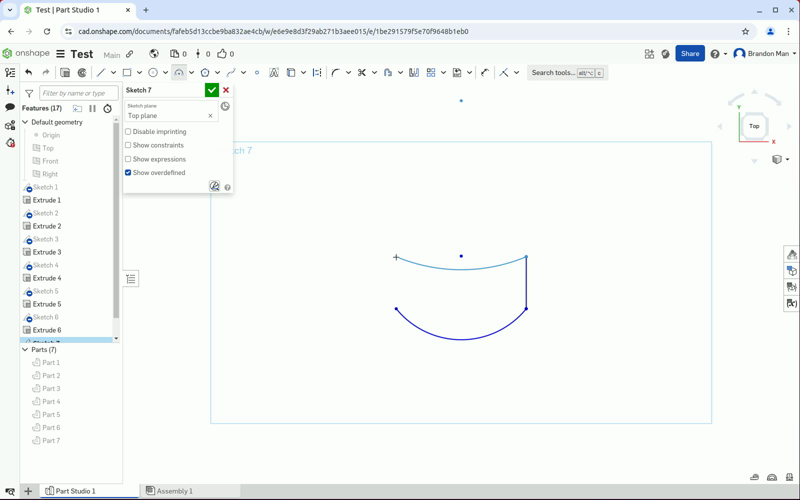
click(396, 256)
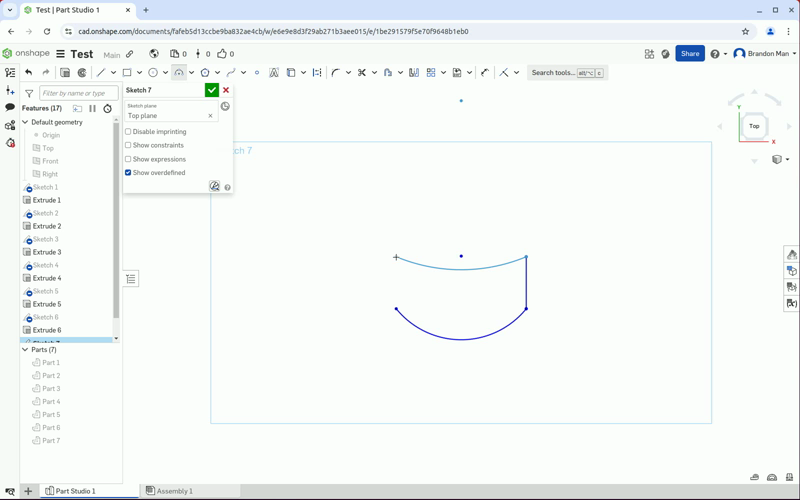
mouse_move(461, 321)
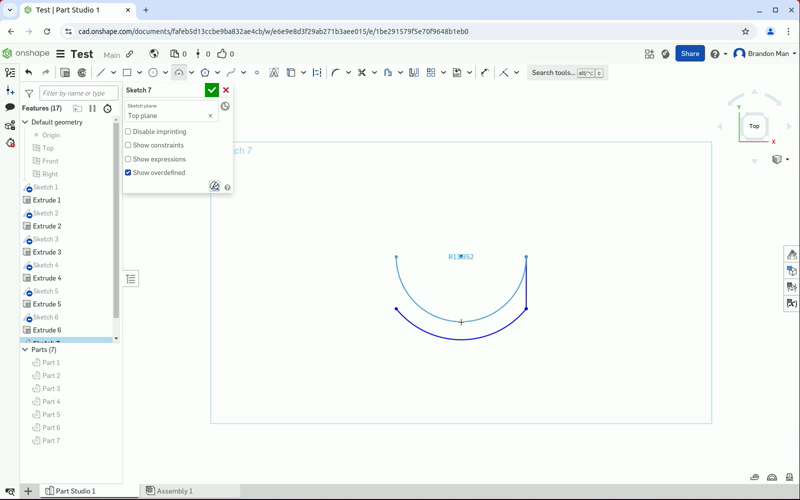
click(461, 321)
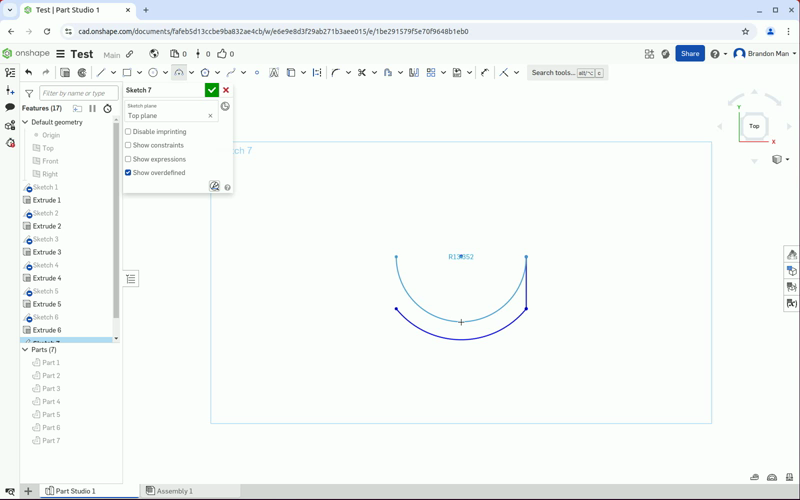
key_up(shift)
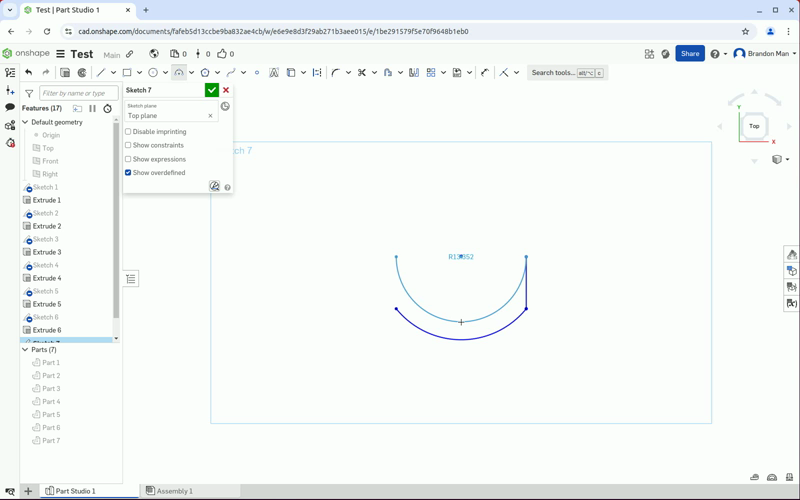
key(esc)
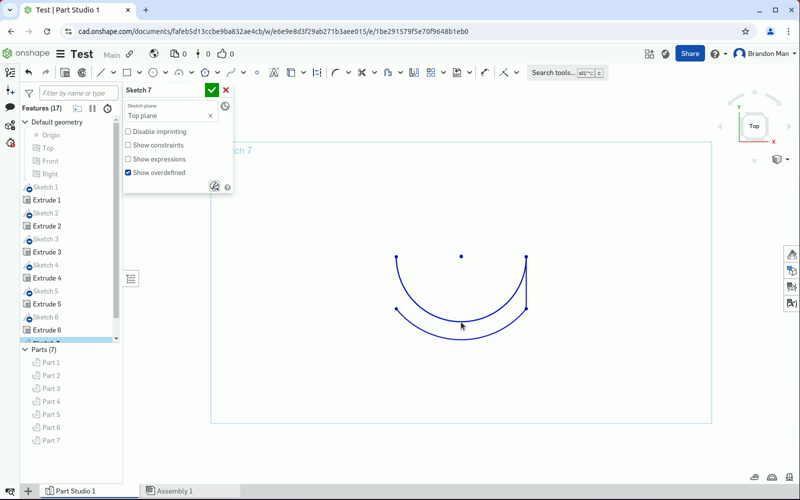
key(l)
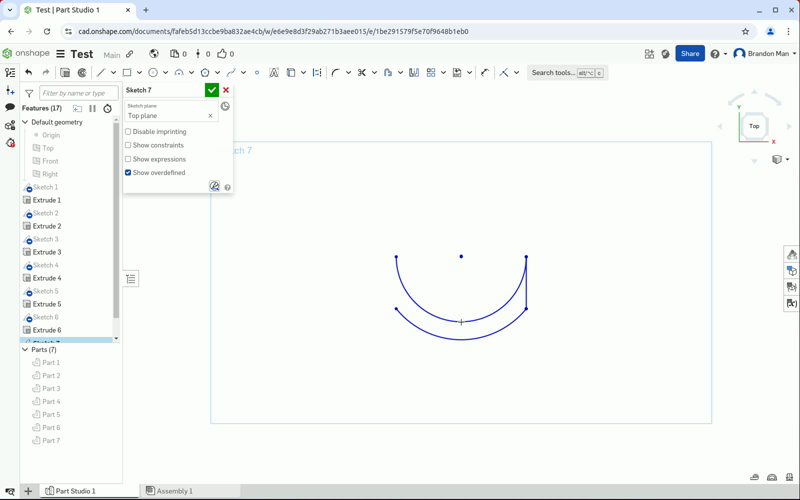
mouse_move(396, 256)
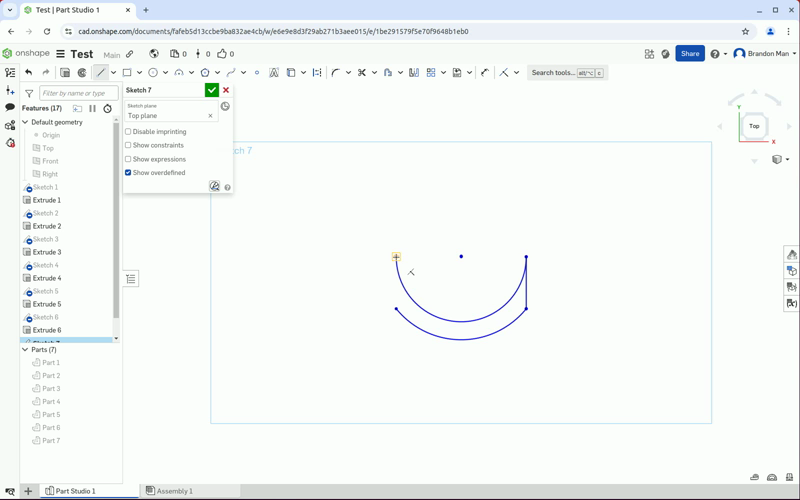
click(396, 256)
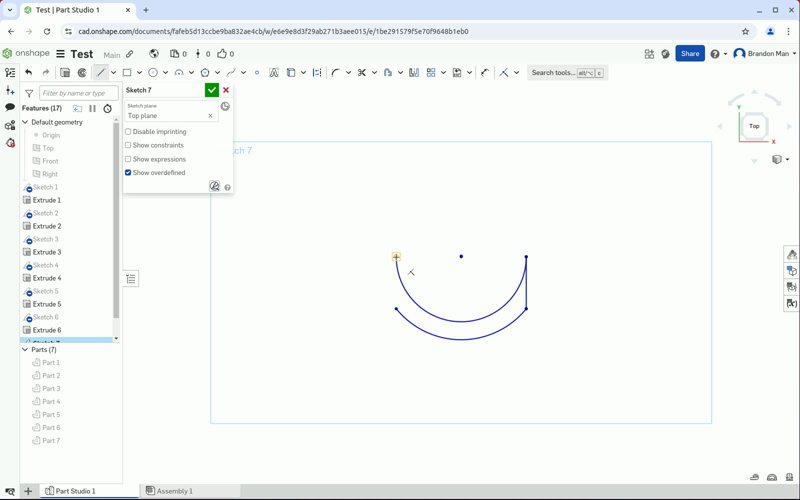
mouse_move(426, 256)
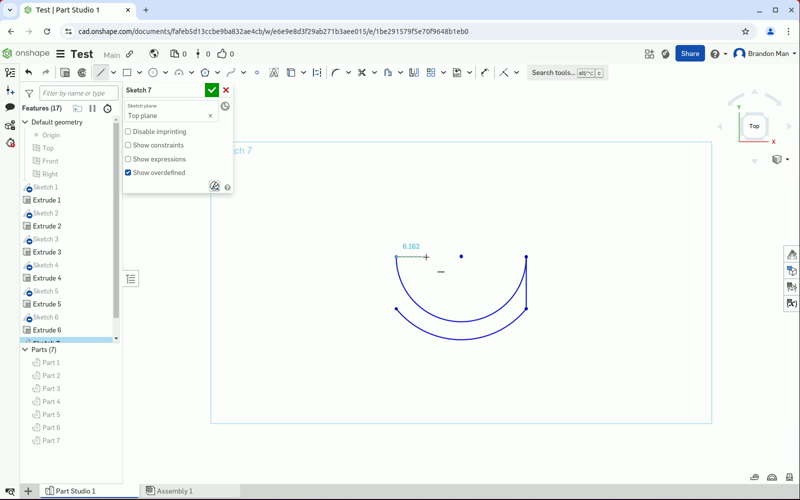
key_down(shift)
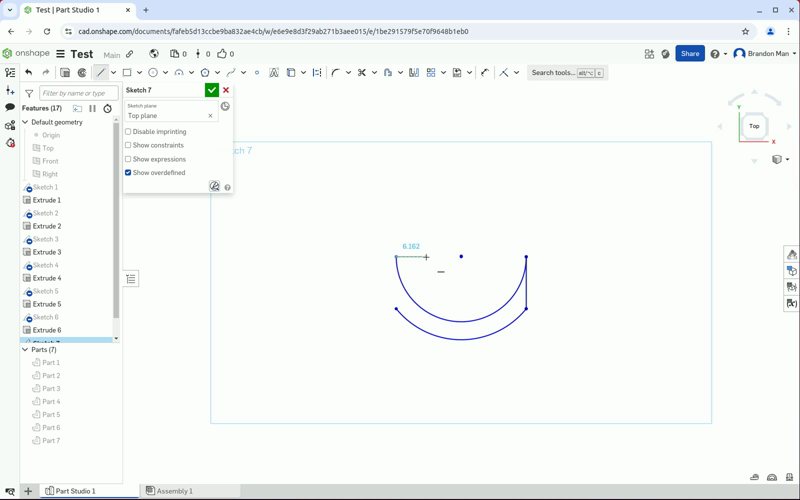
mouse_move(396, 308)
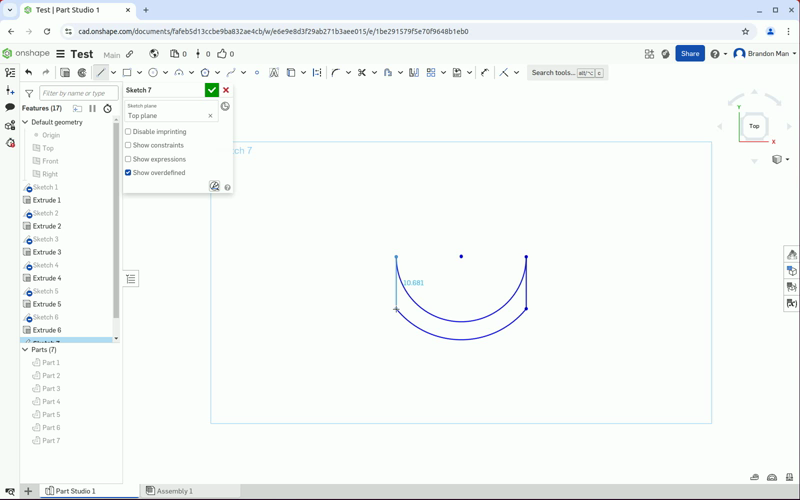
key_up(shift)
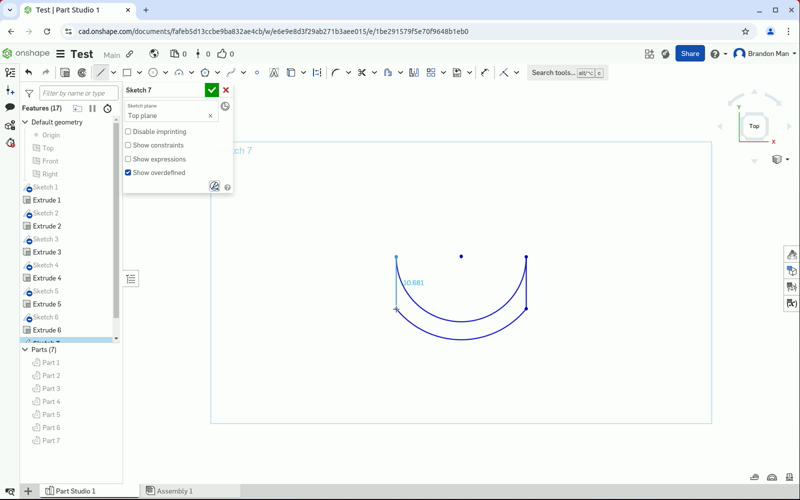
click(396, 308)
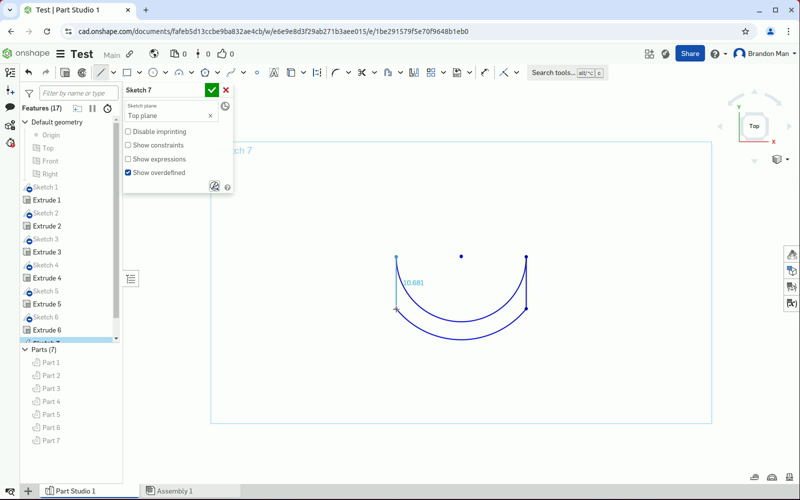
key(esc)
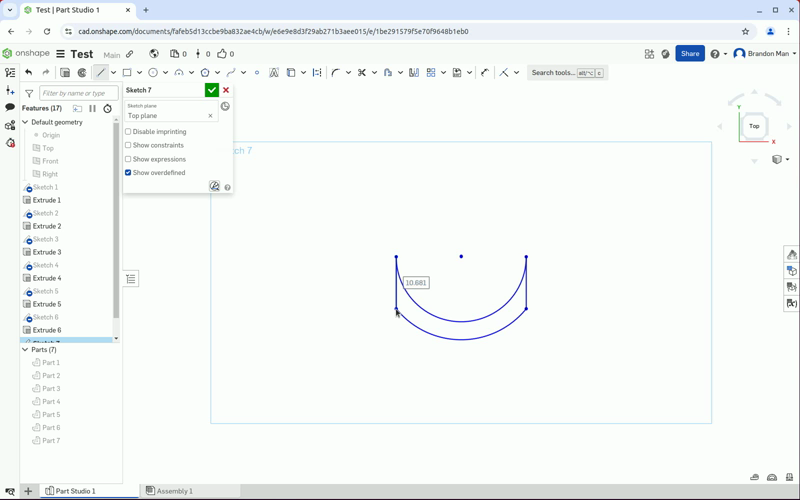
mouse_move(423, 290)
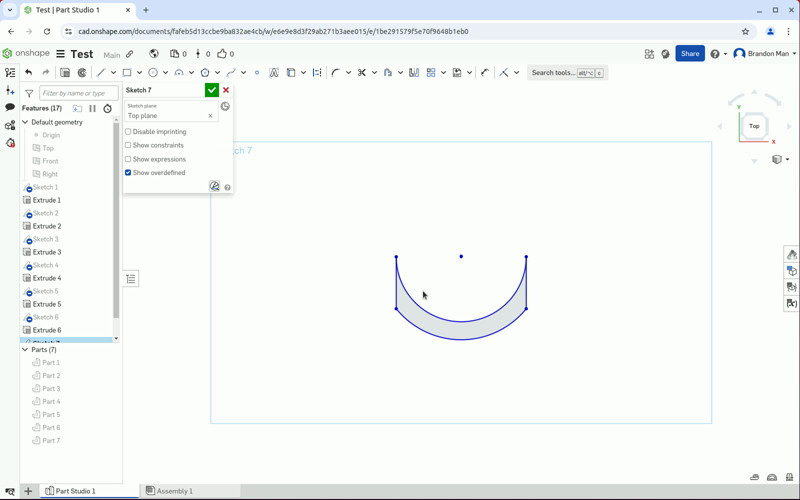
scroll(6)
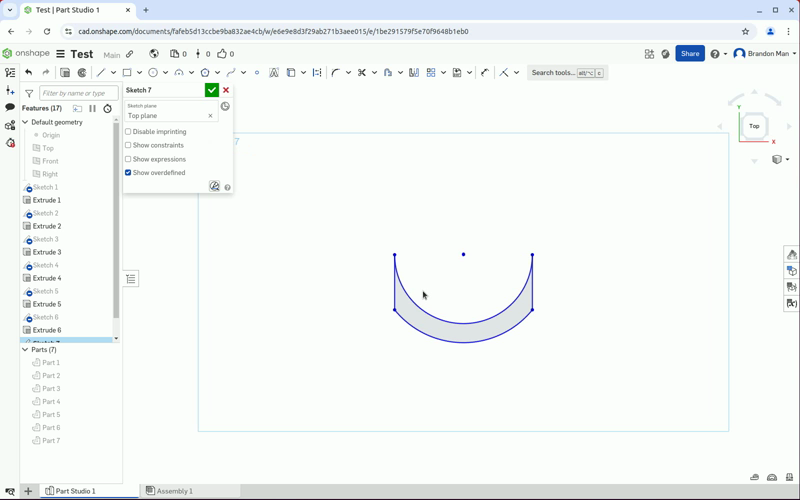
scroll(6)
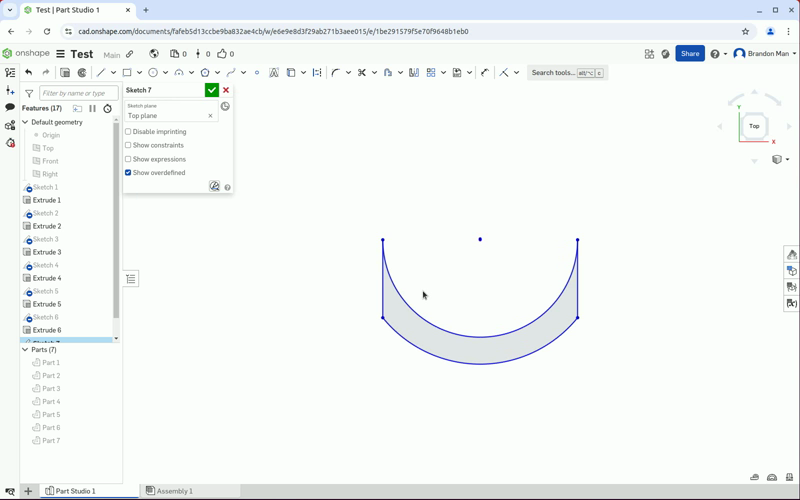
scroll(6)
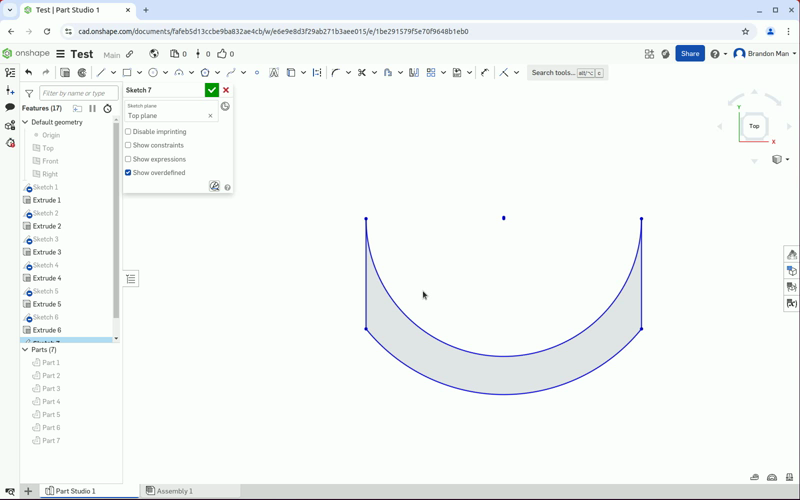
scroll(6)
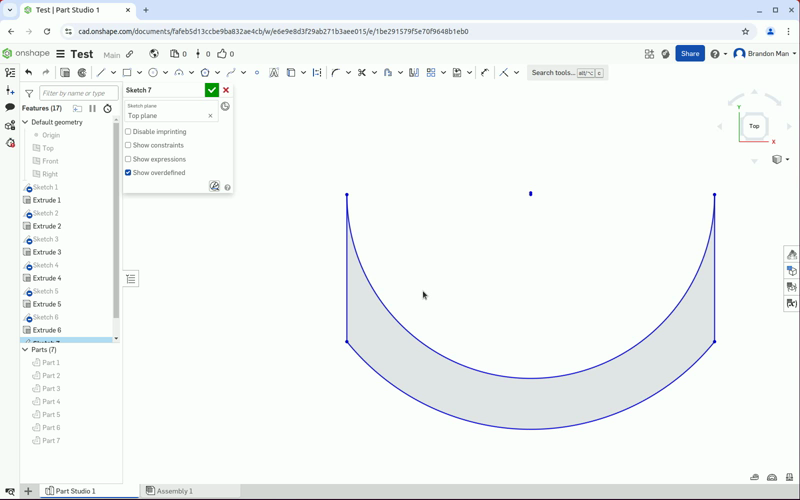
scroll(6)
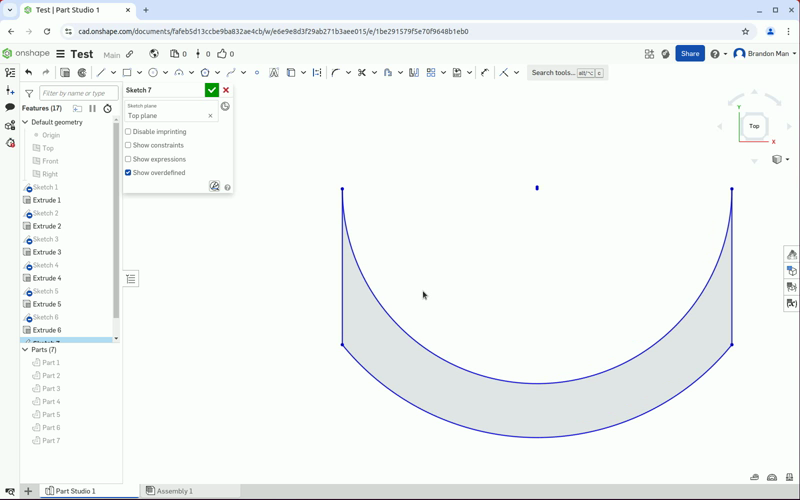
scroll(6)
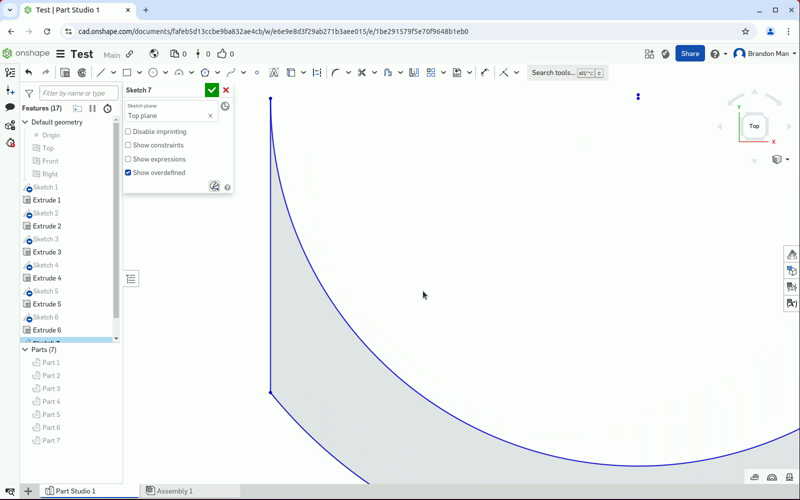
scroll(6)
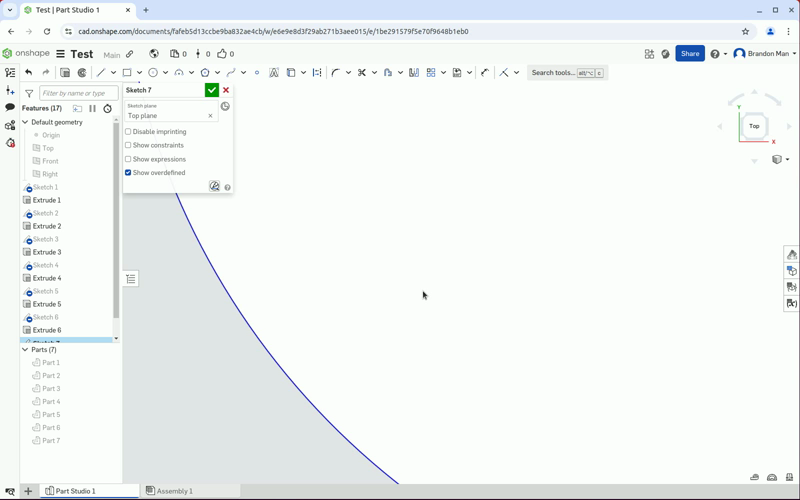
click(423, 290)
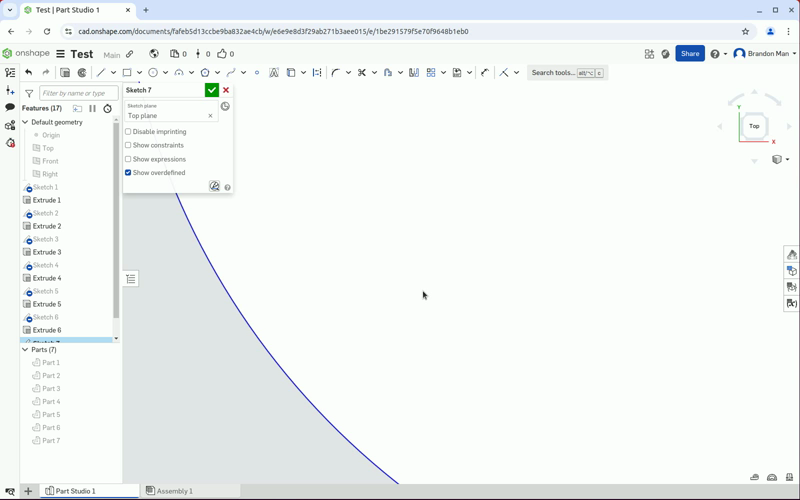
scroll(-6)
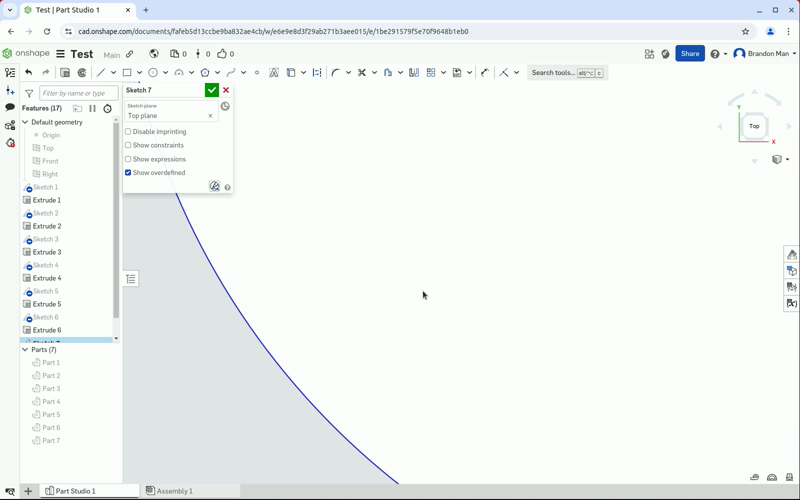
scroll(-6)
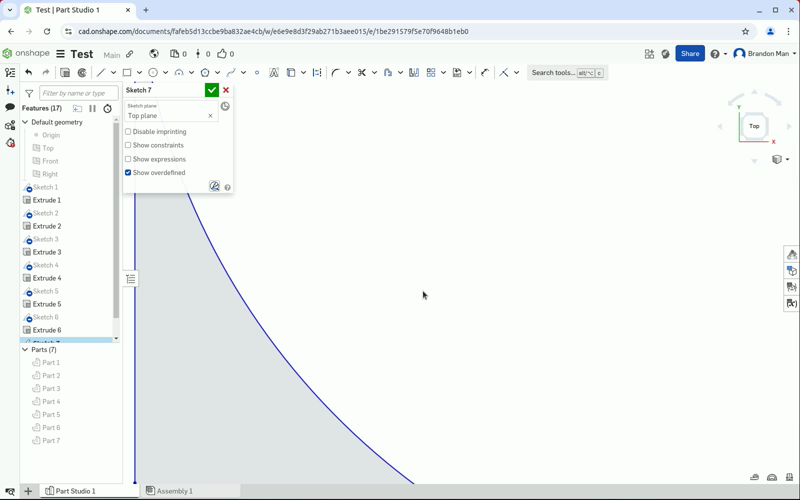
scroll(-6)
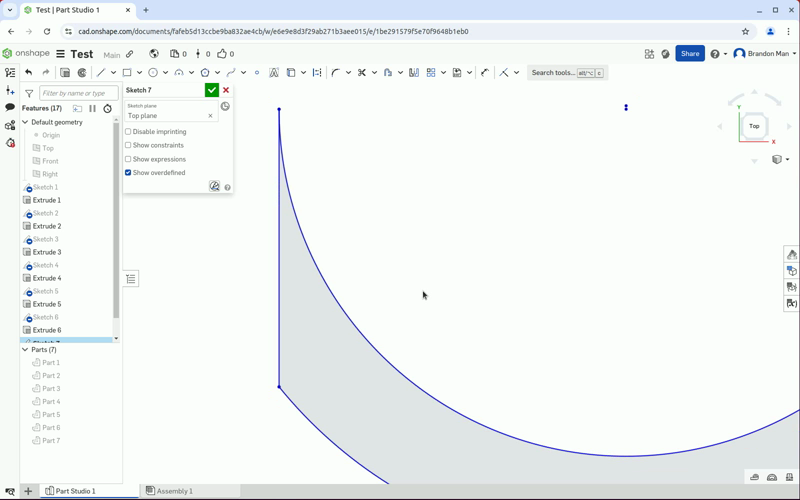
scroll(-6)
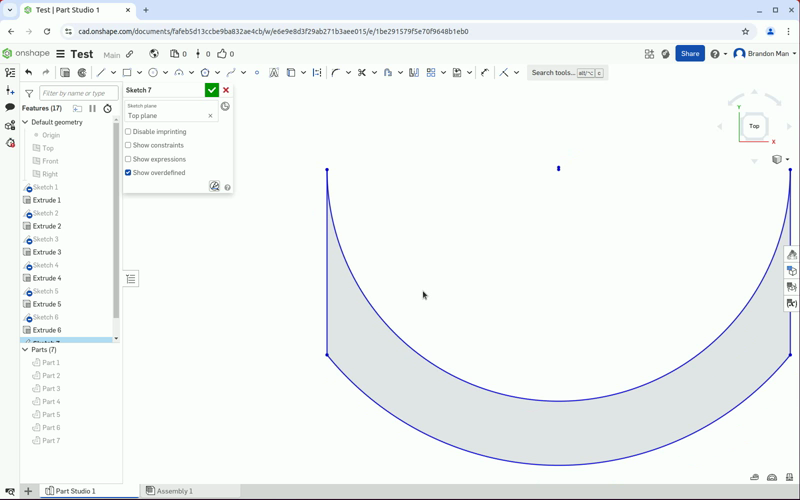
scroll(-6)
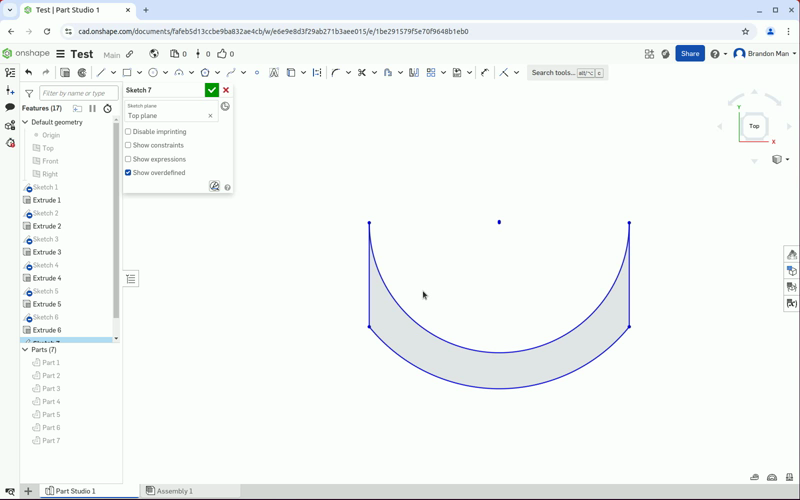
scroll(-6)
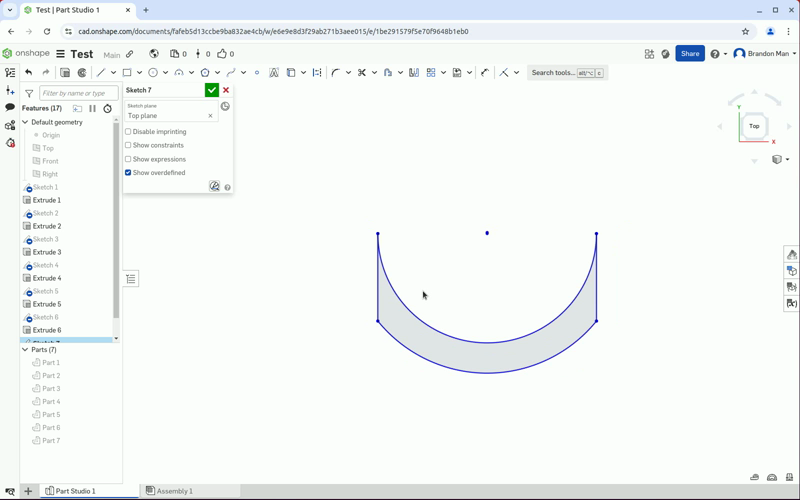
scroll(-6)
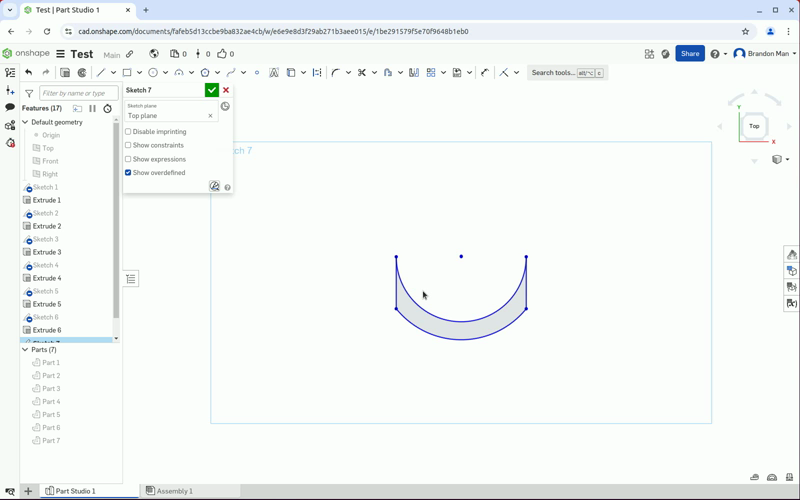
mouse_move(73, 352)
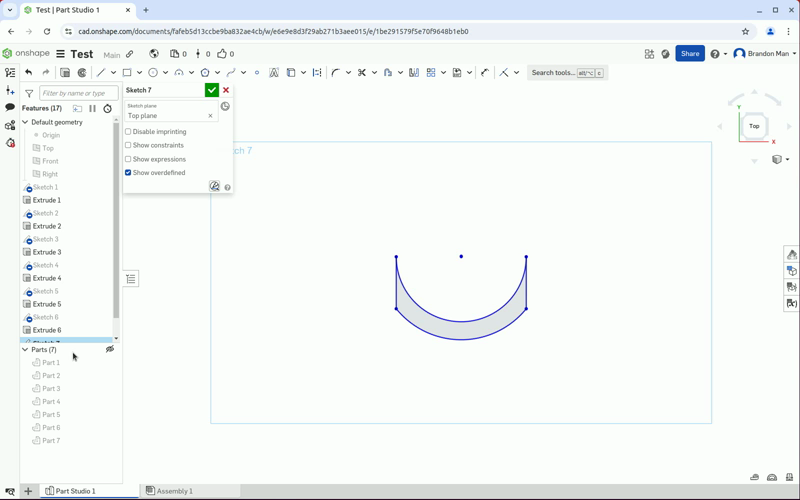
key(shift+y)
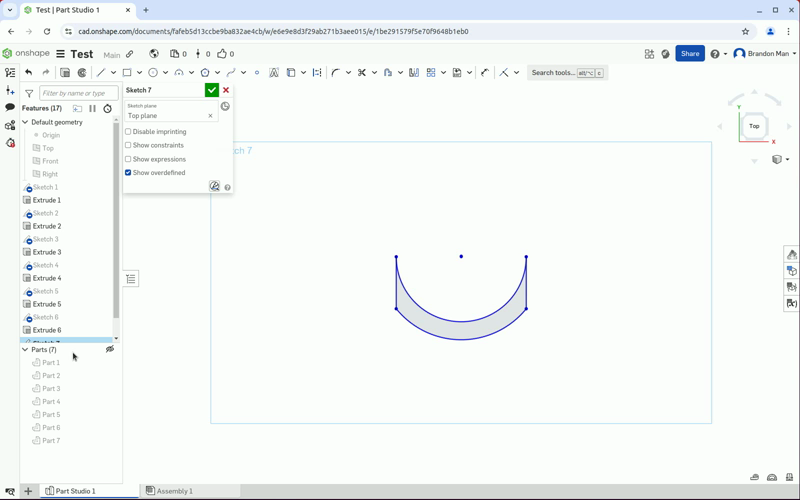
key(shift+e)
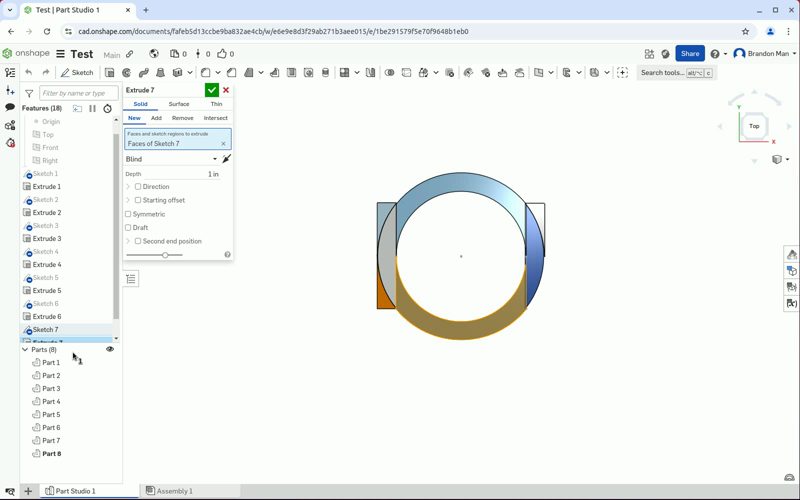
mouse_move(143, 106)
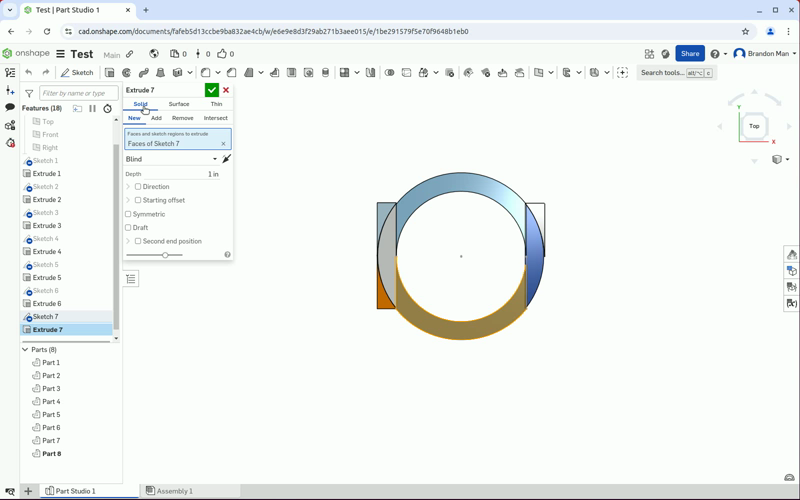
click(143, 106)
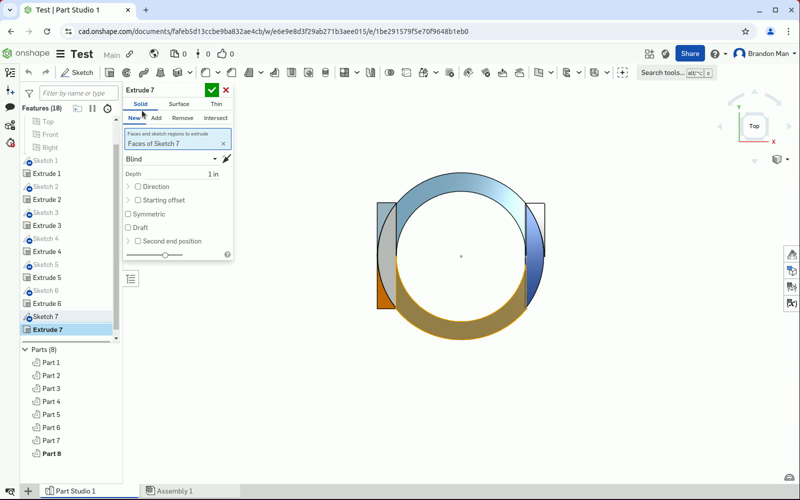
mouse_move(137, 120)
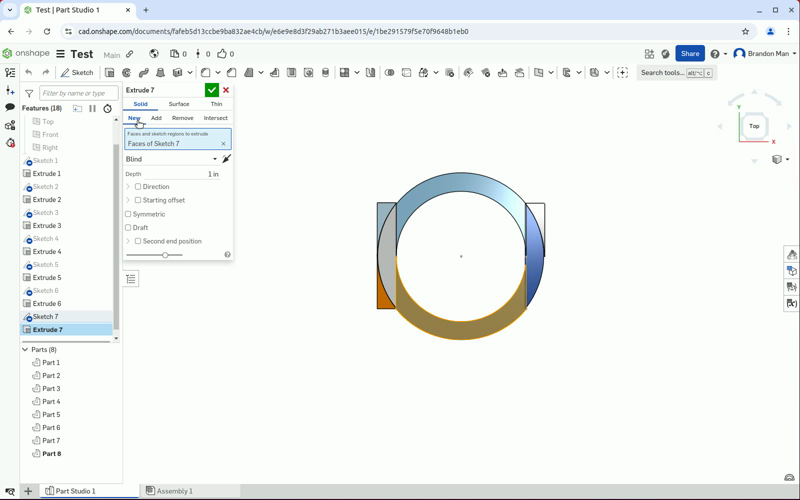
click(137, 120)
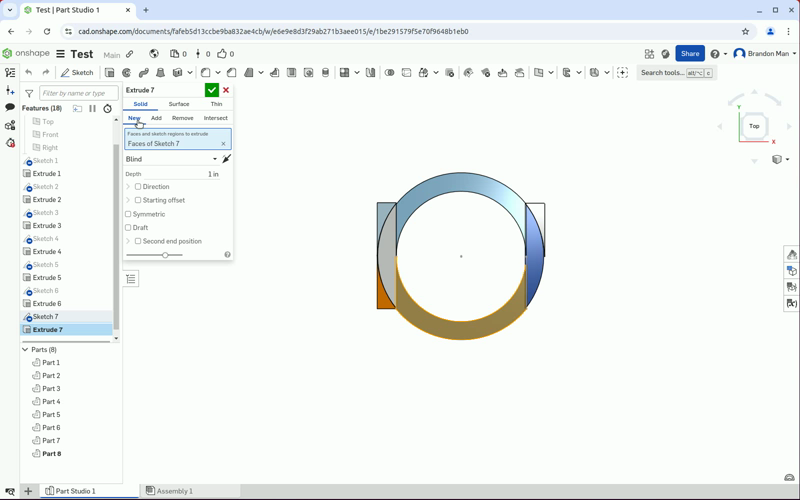
key(tab, 4)
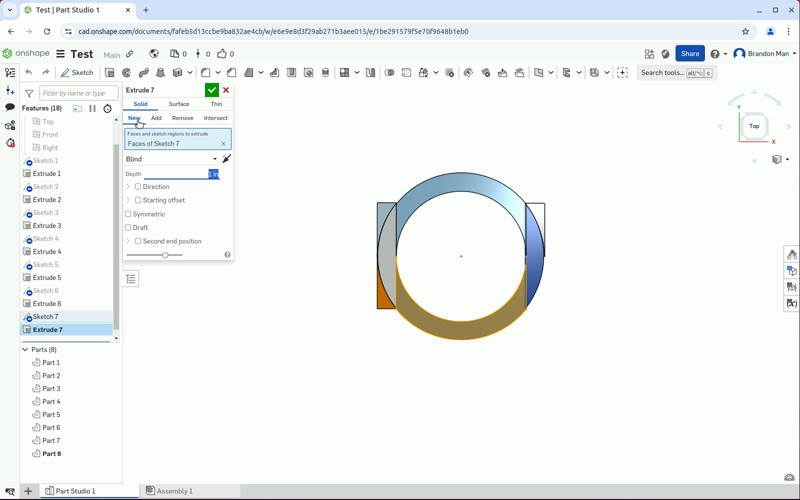
text(13.239)
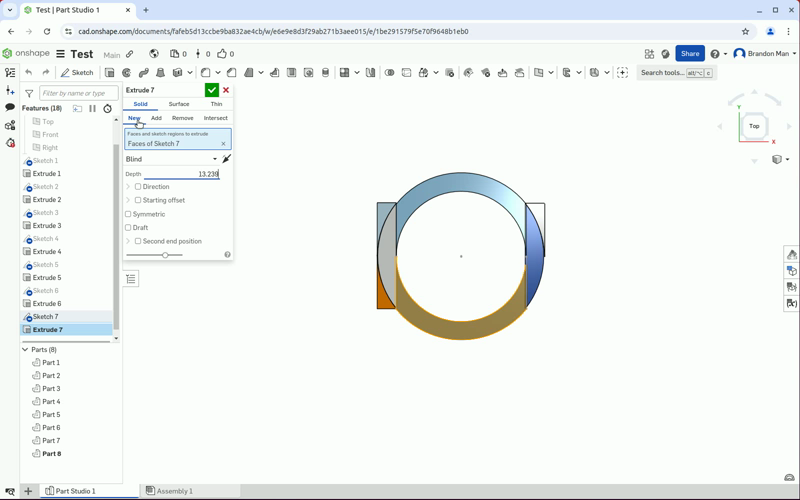
key(enter)
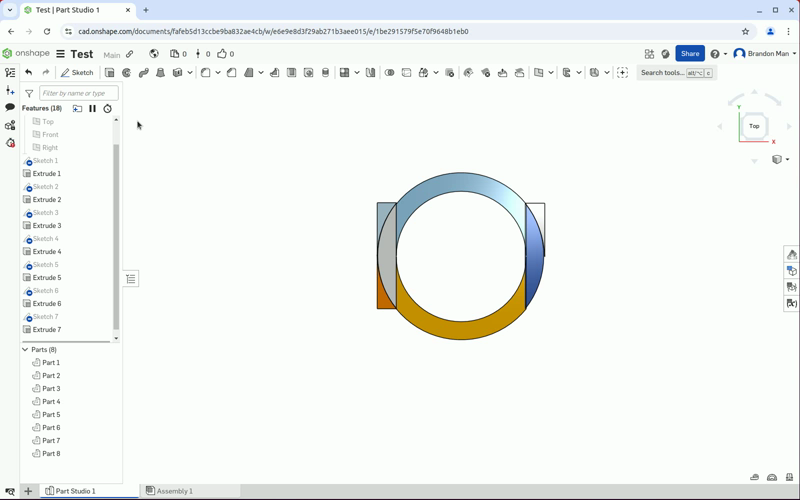
key(shift+h)
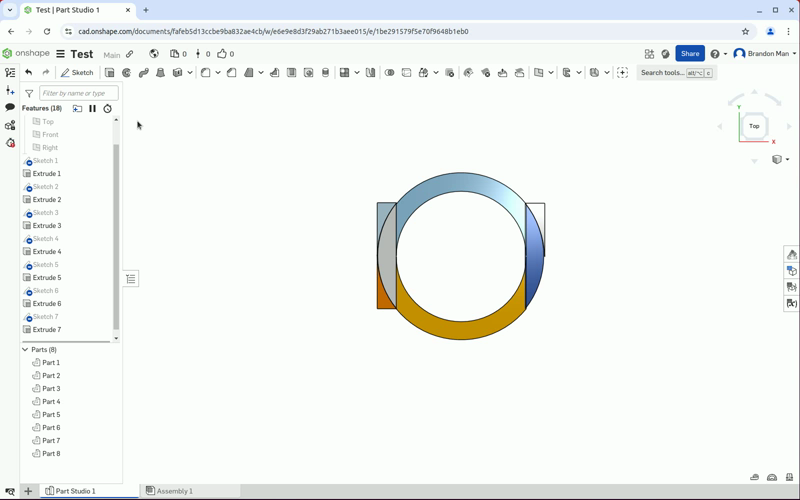
key(shift+h)
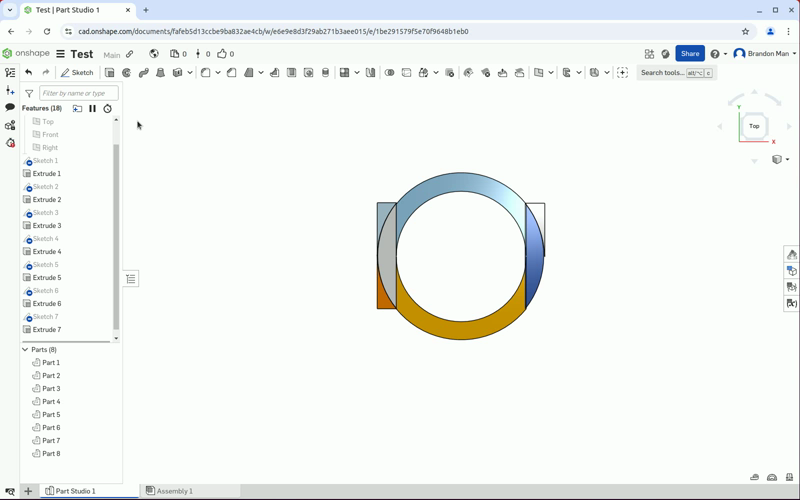
mouse_move(69, 163)
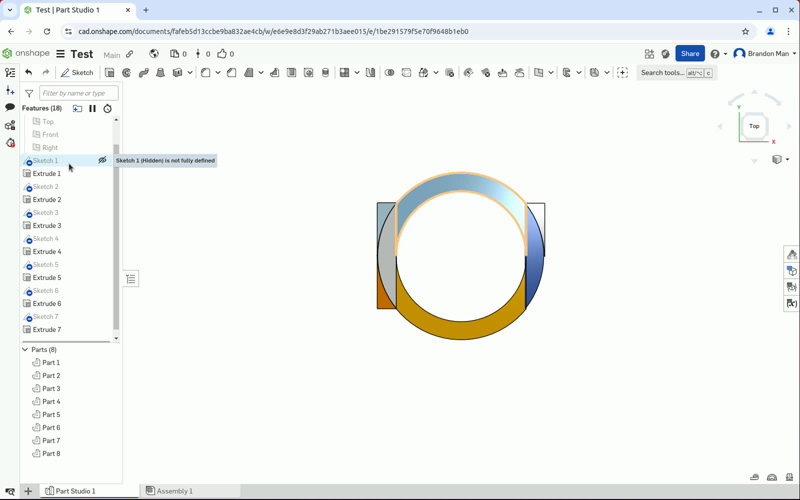
click(69, 163)
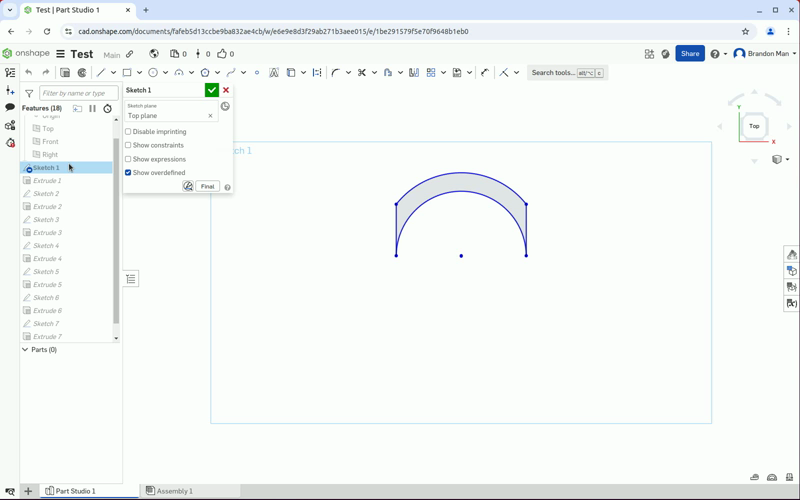
mouse_move(229, 92)
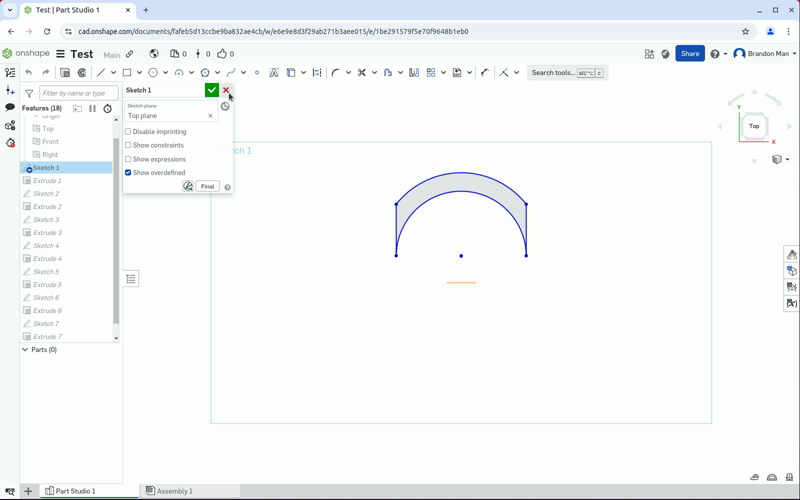
click(229, 92)
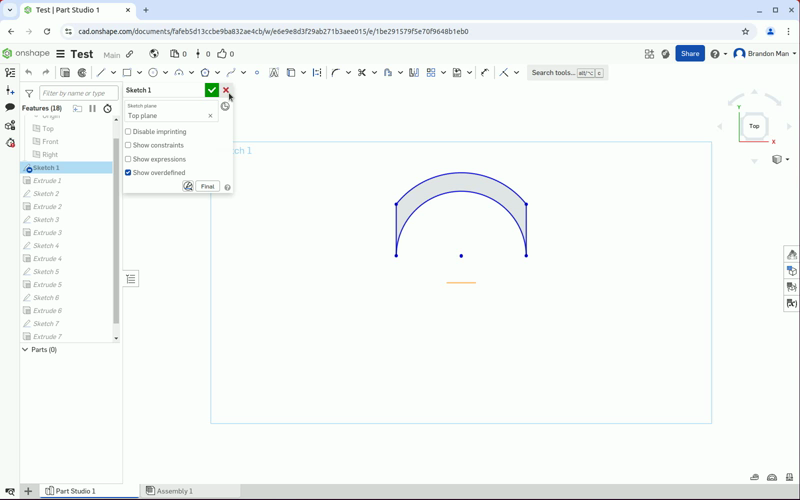
key(shift+s)
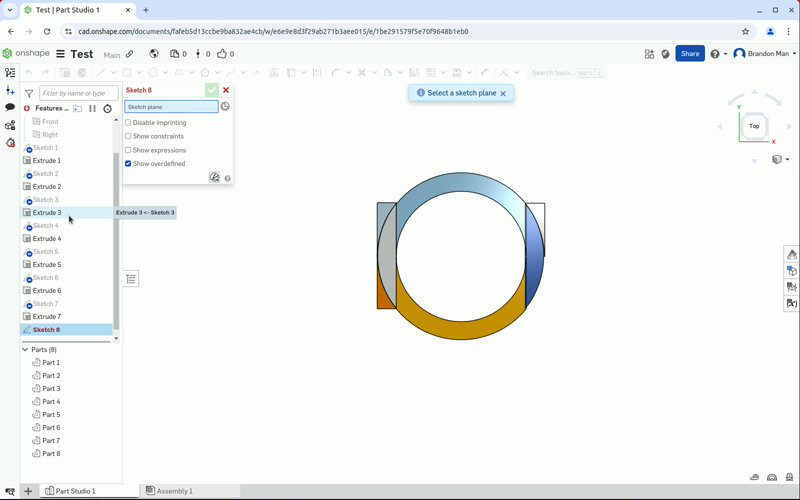
scroll(3)
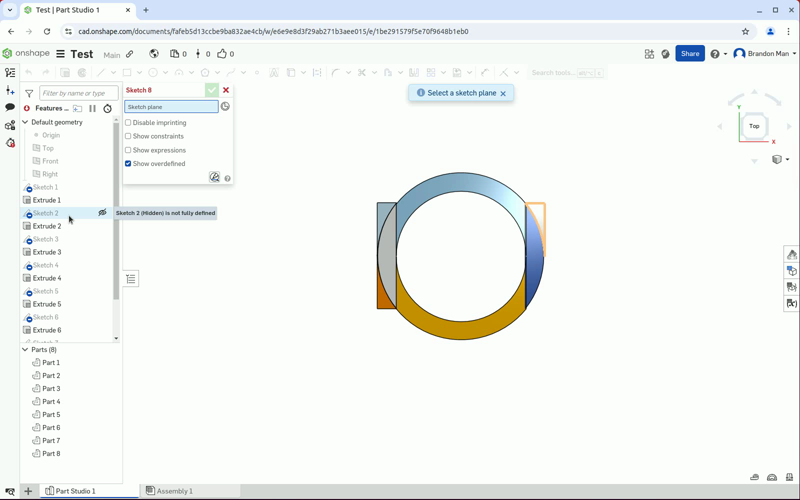
mouse_move(69, 150)
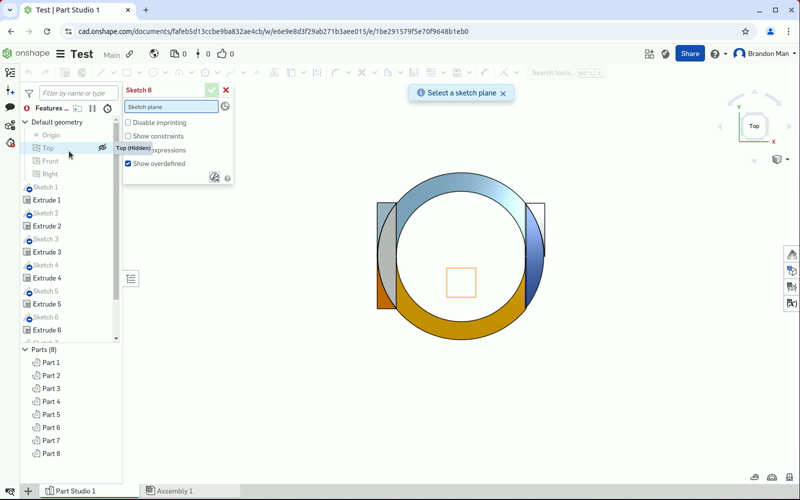
click(69, 150)
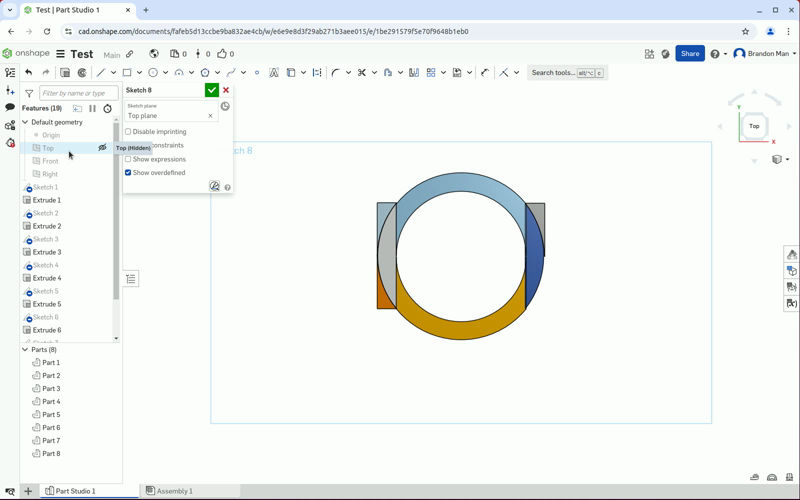
mouse_move(73, 352)
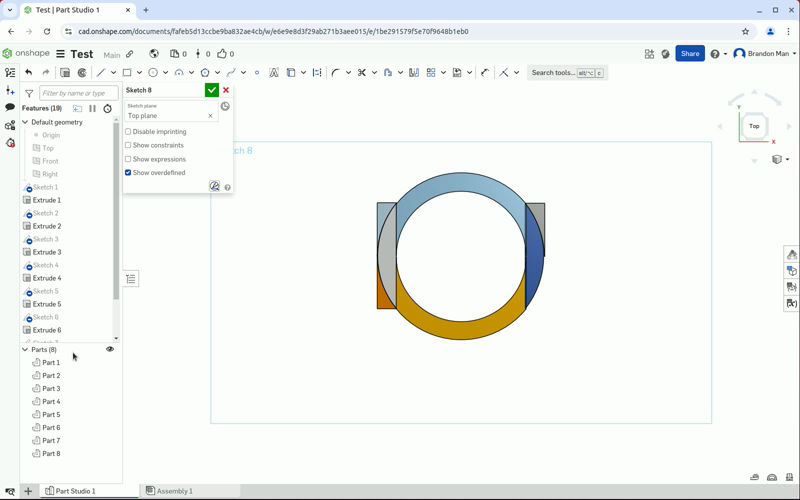
key(y)
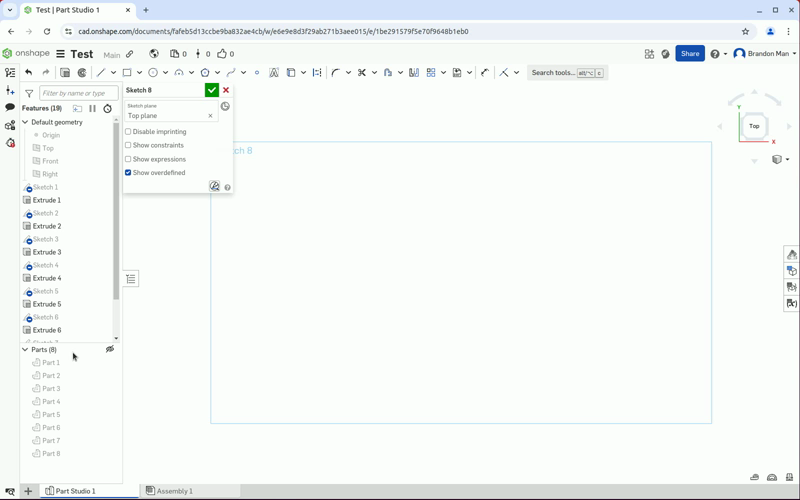
key(l)
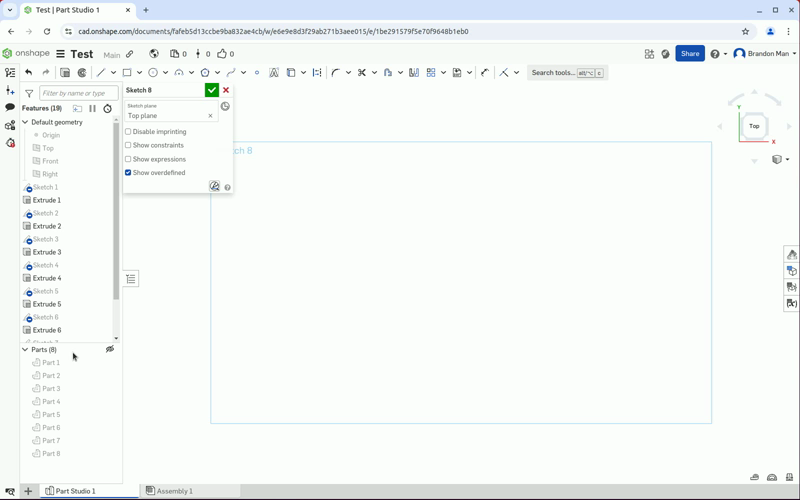
key_down(shift)
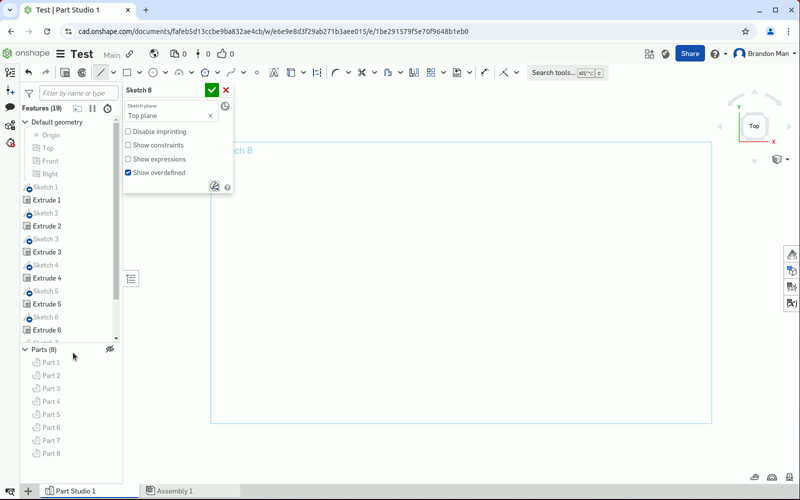
mouse_move(525, 308)
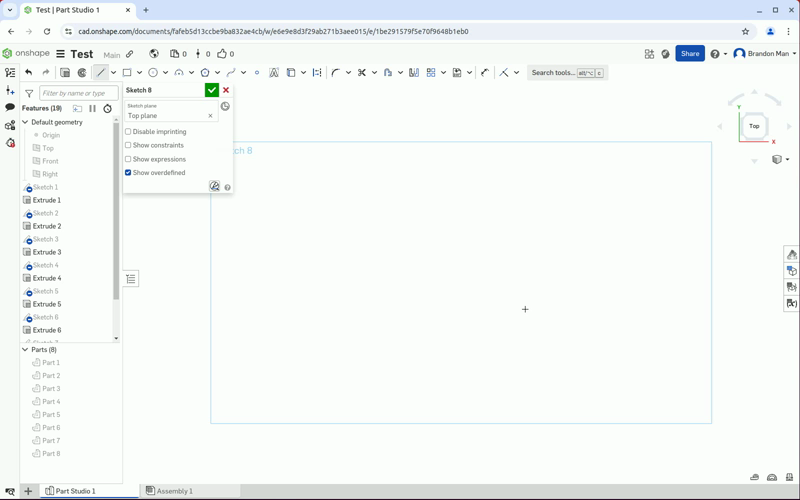
click(525, 308)
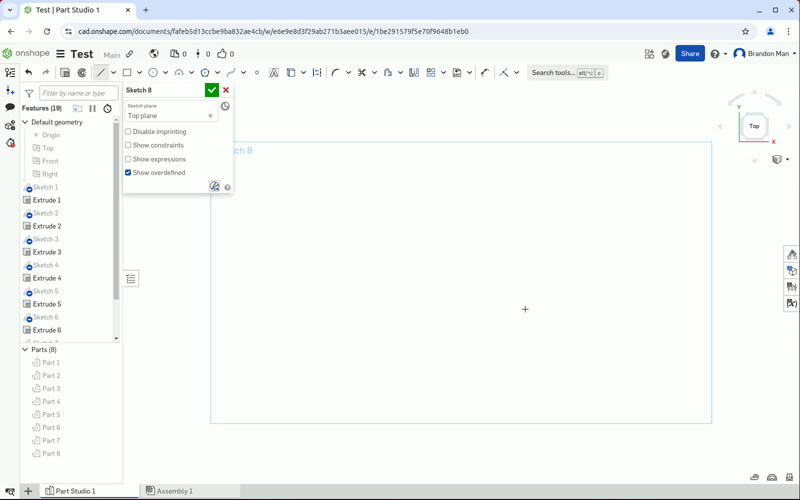
key_up(shift)
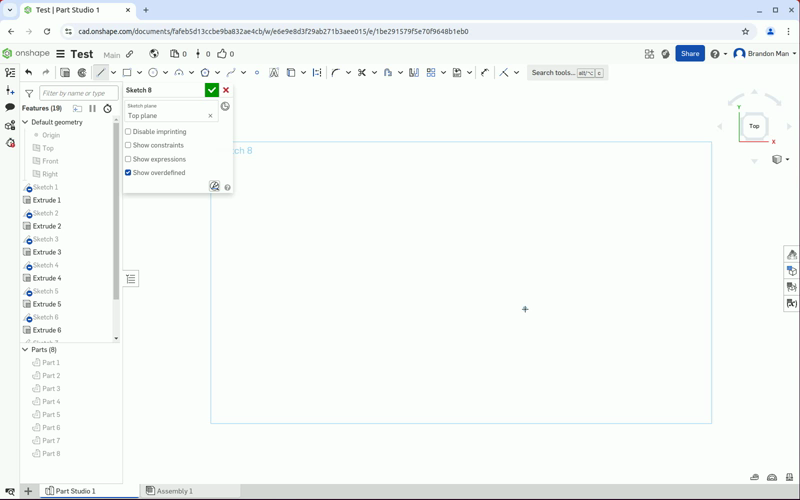
key_down(shift)
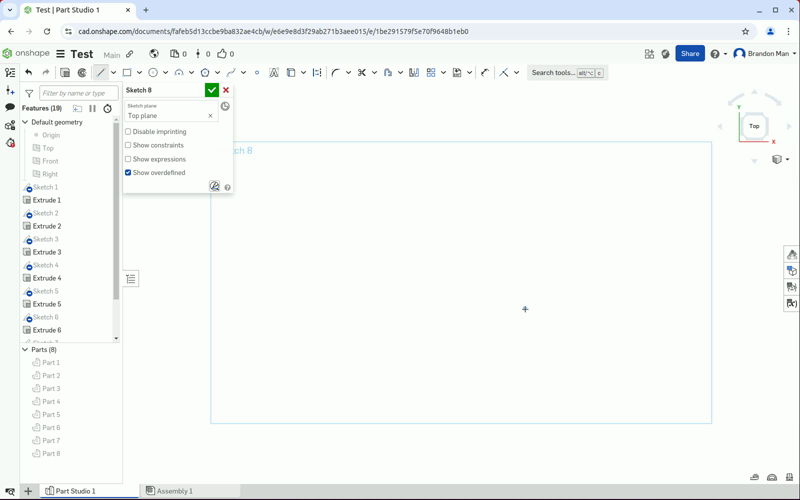
mouse_move(555, 308)
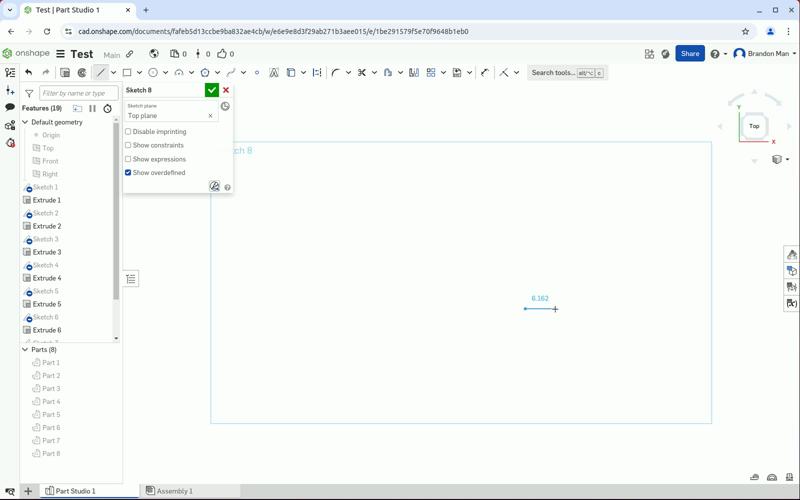
mouse_move(544, 308)
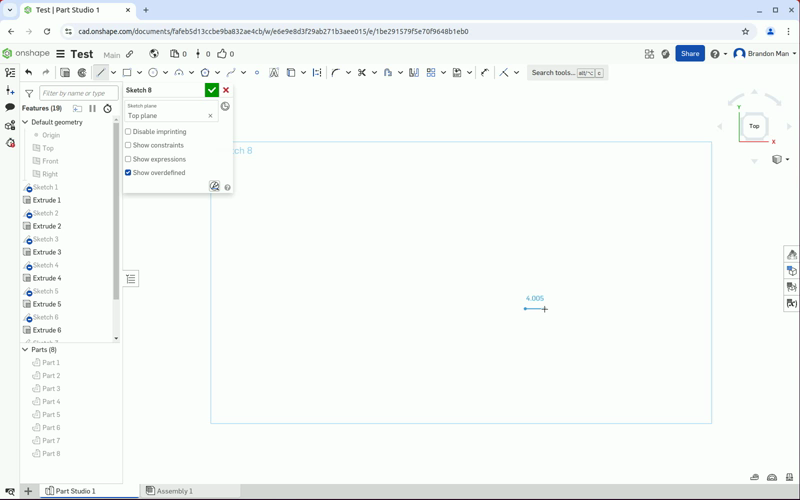
click(544, 308)
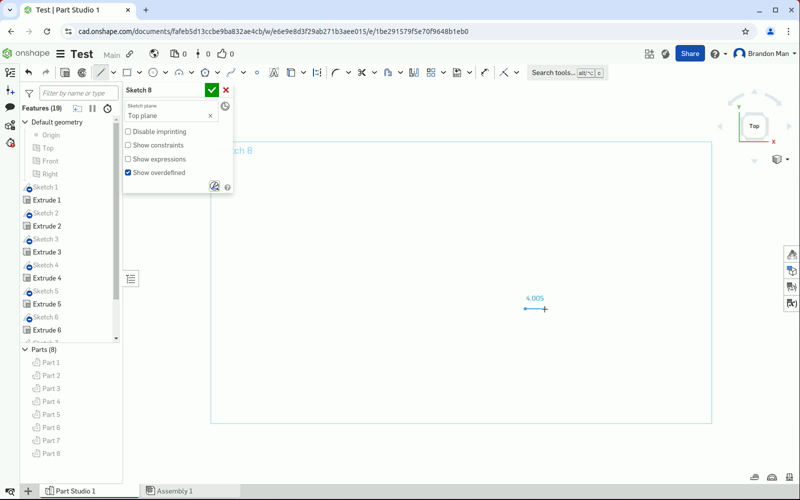
key_up(shift)
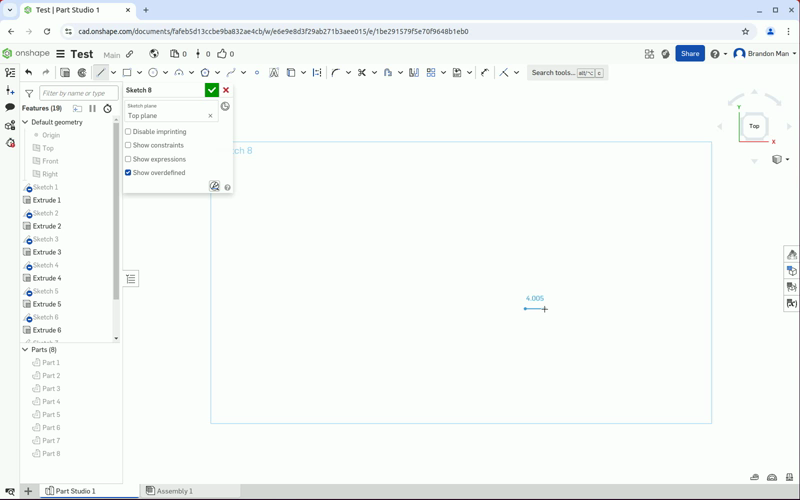
key_down(shift)
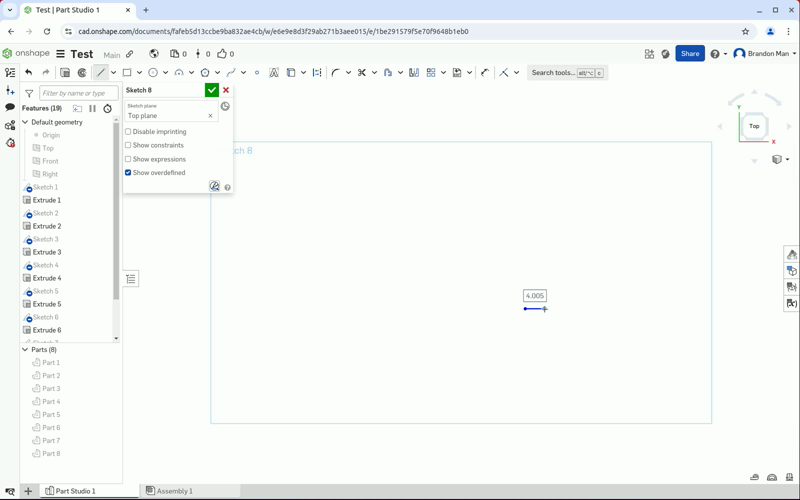
mouse_move(574, 308)
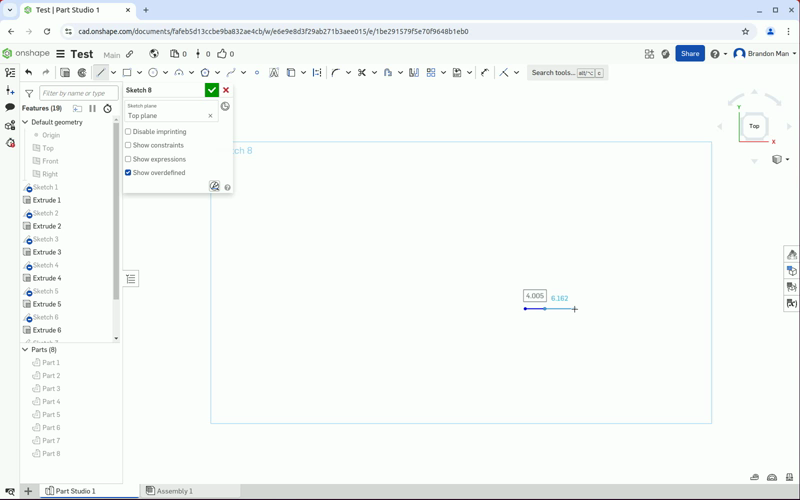
mouse_move(544, 255)
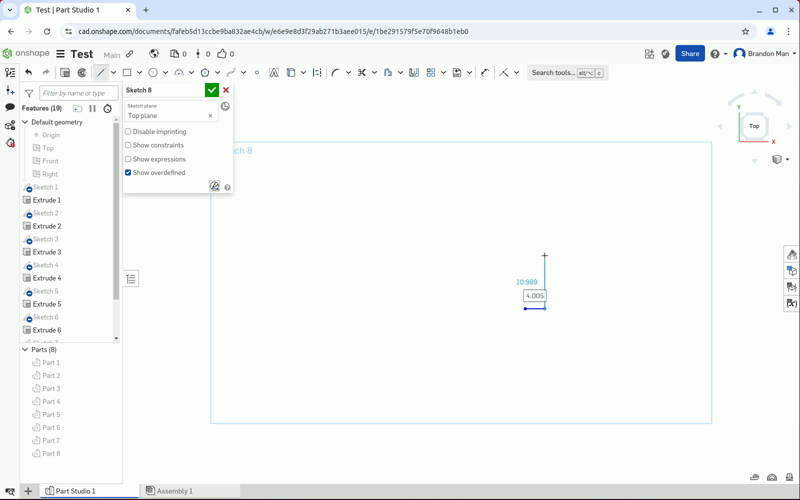
click(544, 255)
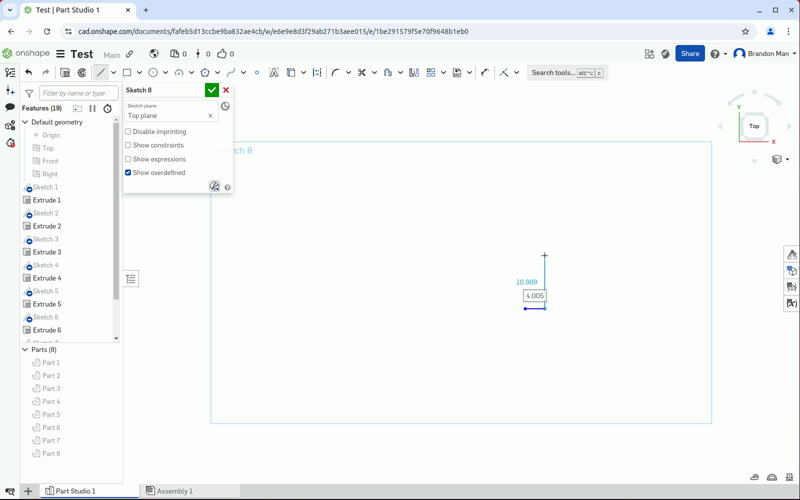
key_up(shift)
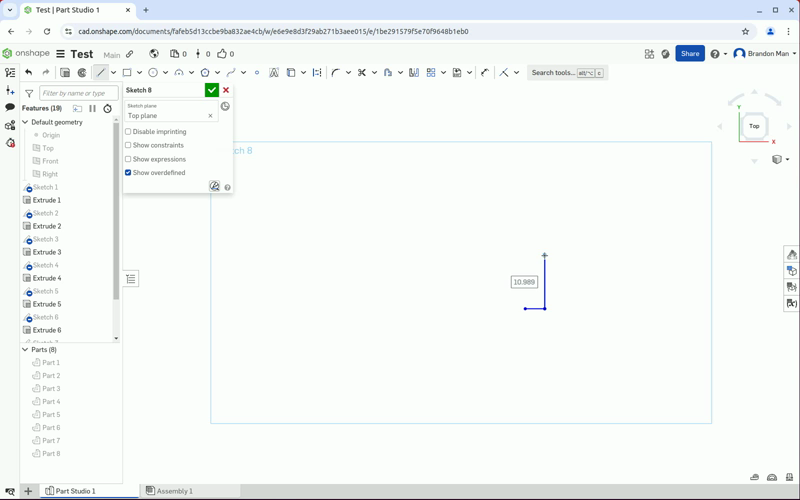
key(esc)
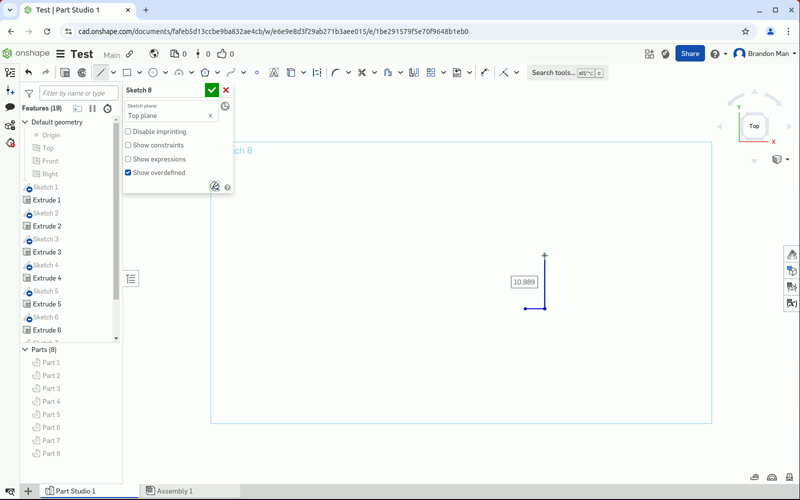
key(a)
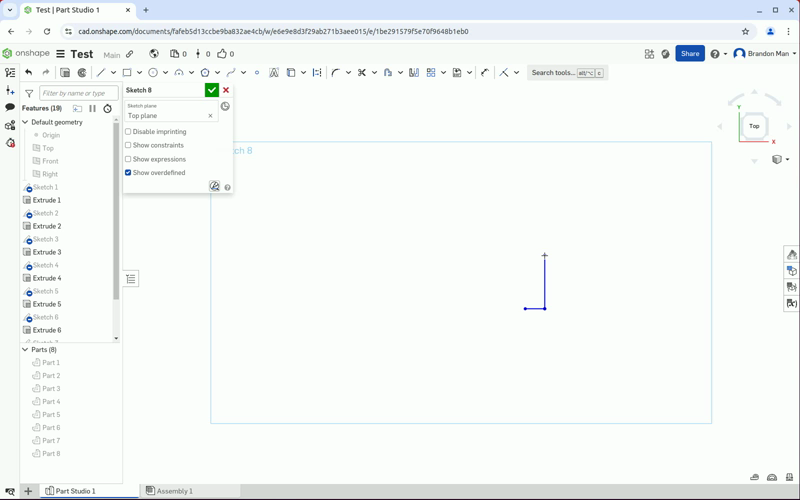
mouse_move(544, 255)
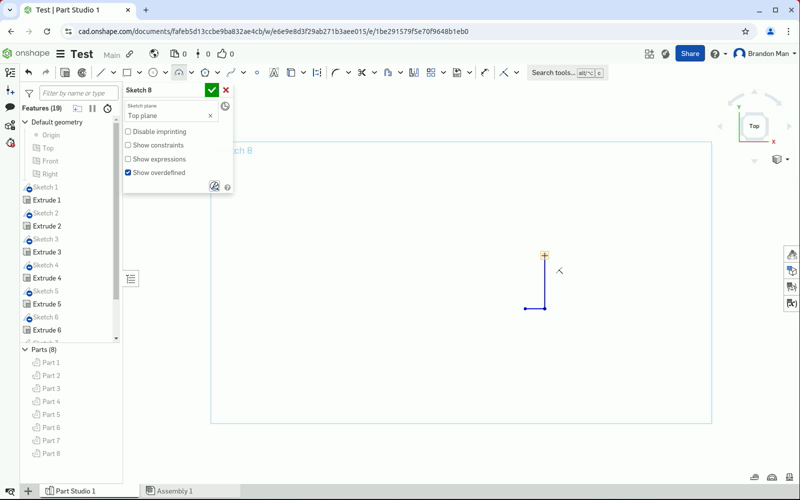
click(544, 255)
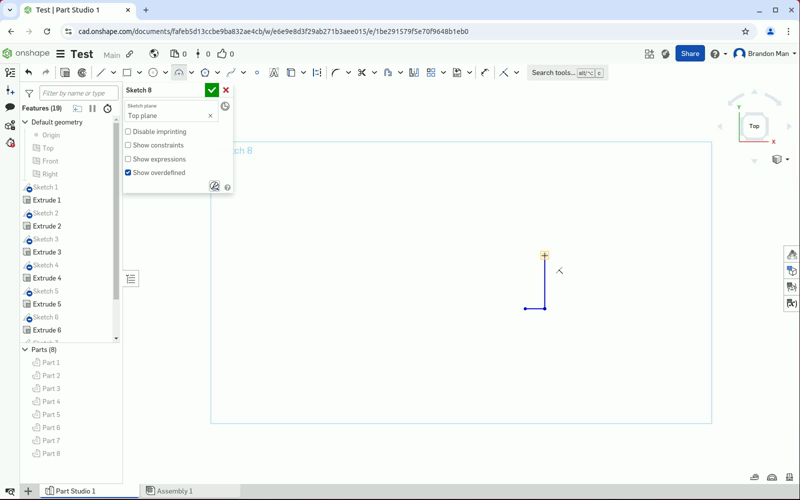
mouse_move(525, 308)
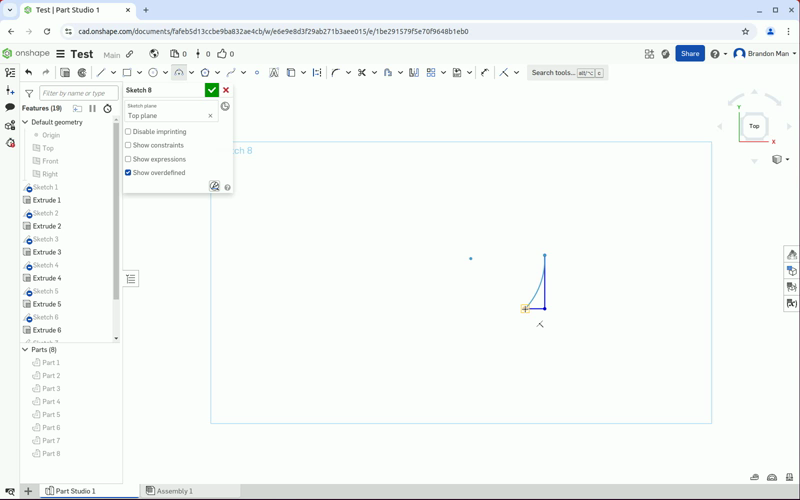
click(525, 308)
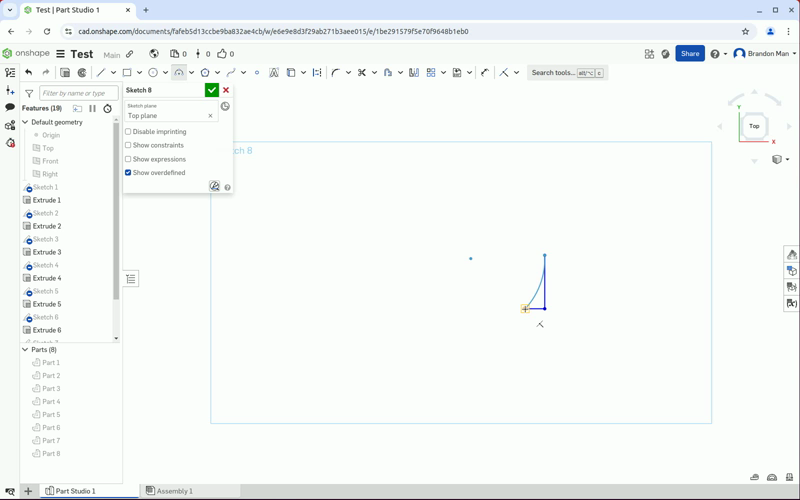
key_down(shift)
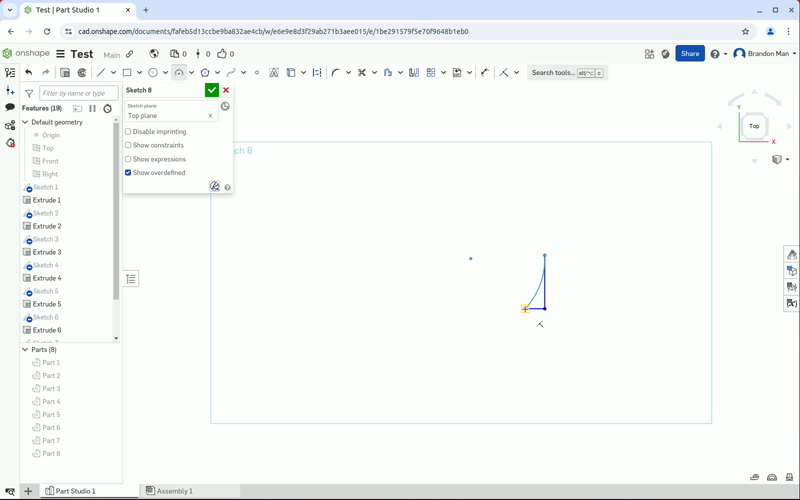
mouse_move(539, 283)
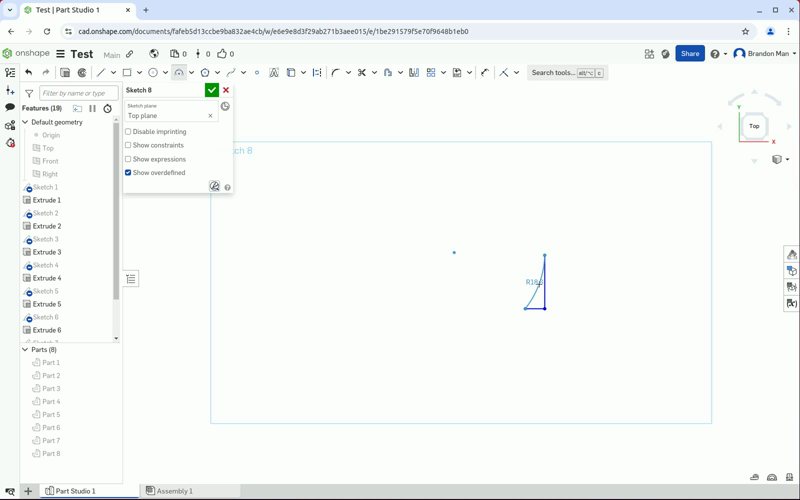
click(539, 283)
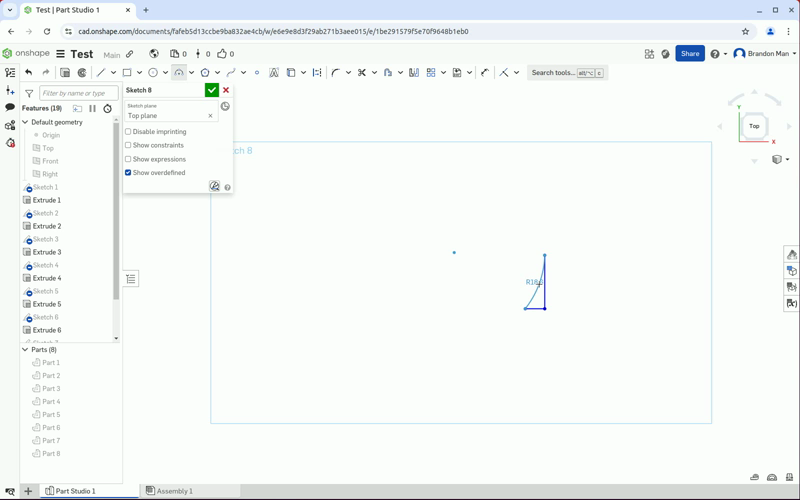
key_up(shift)
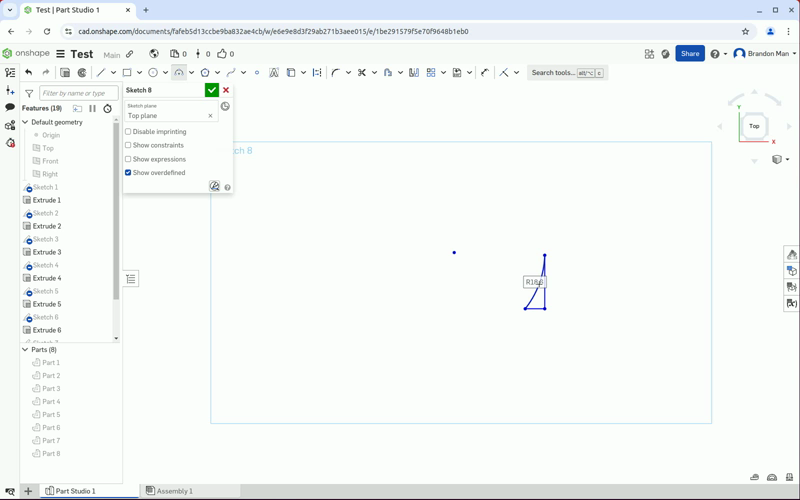
key(esc)
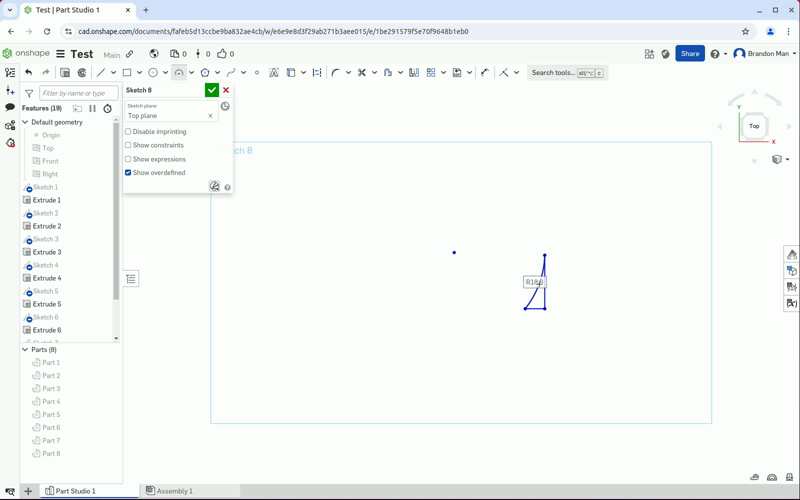
mouse_move(540, 289)
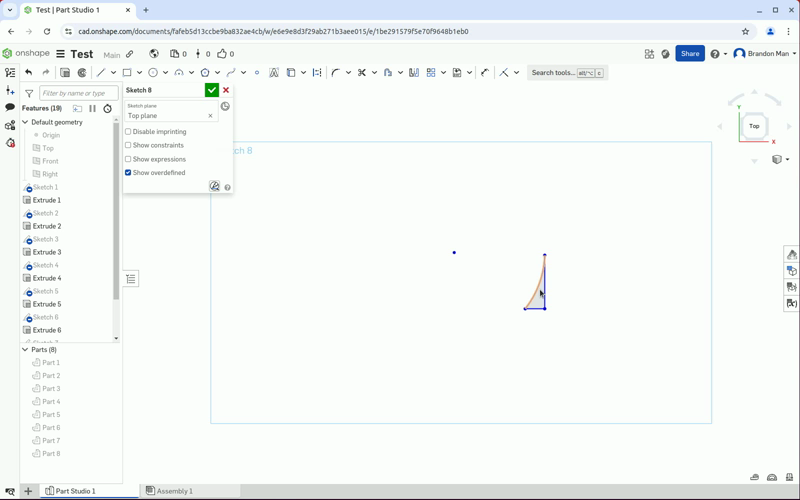
scroll(6)
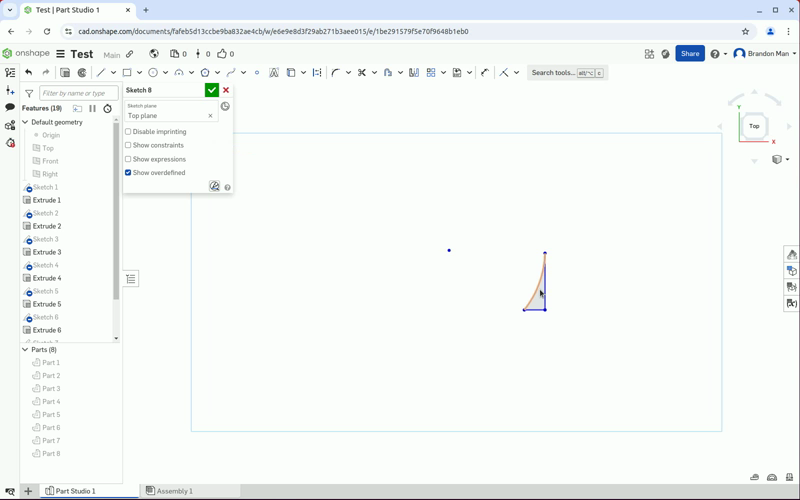
scroll(6)
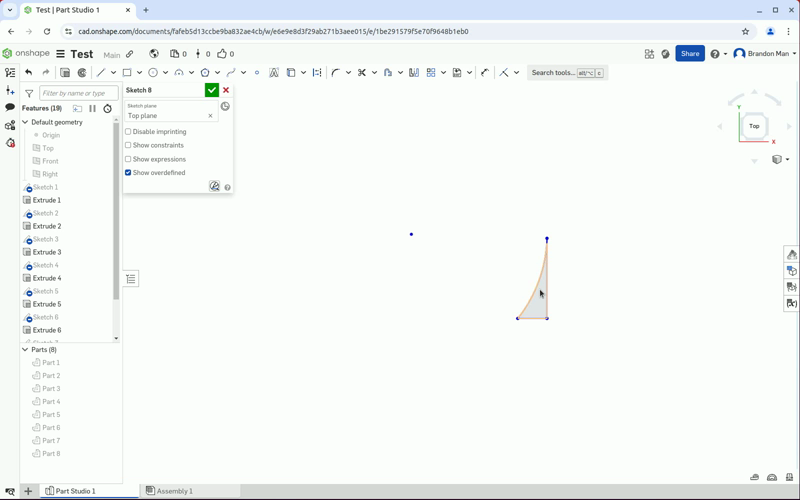
scroll(6)
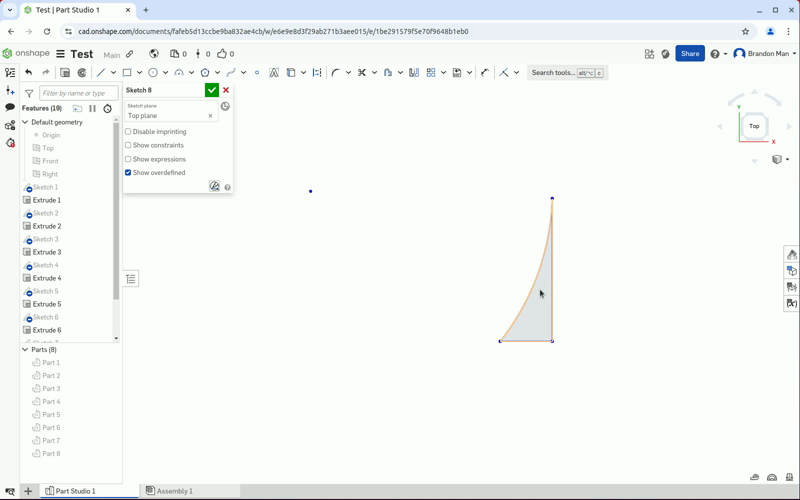
scroll(6)
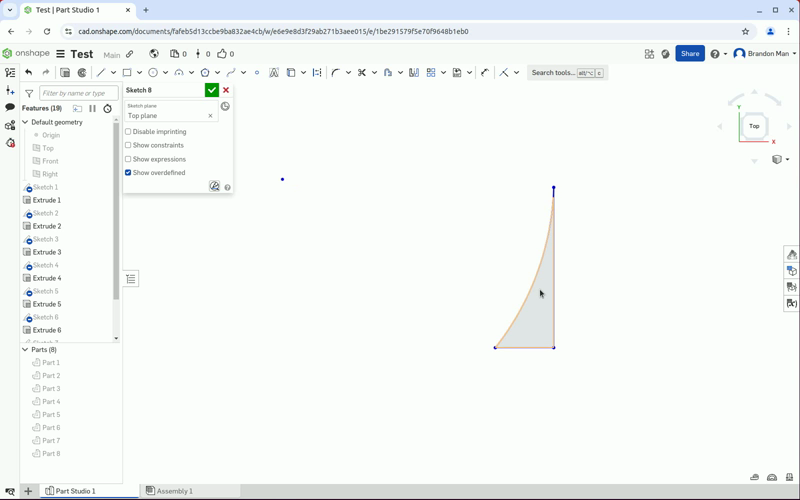
scroll(6)
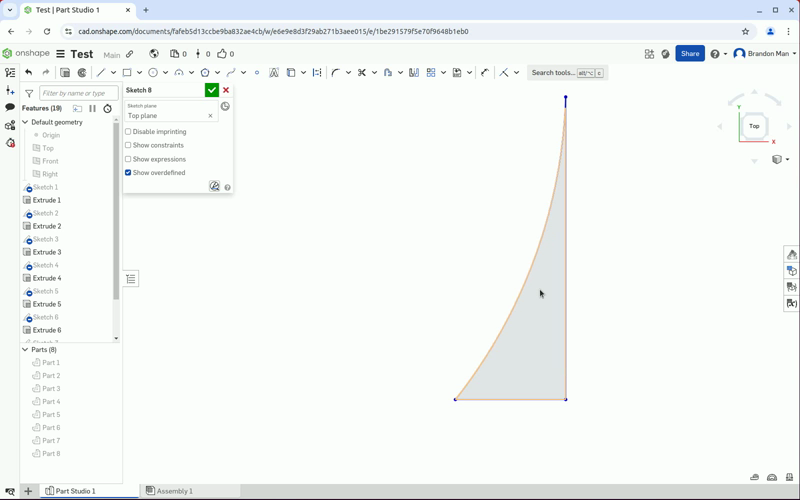
scroll(6)
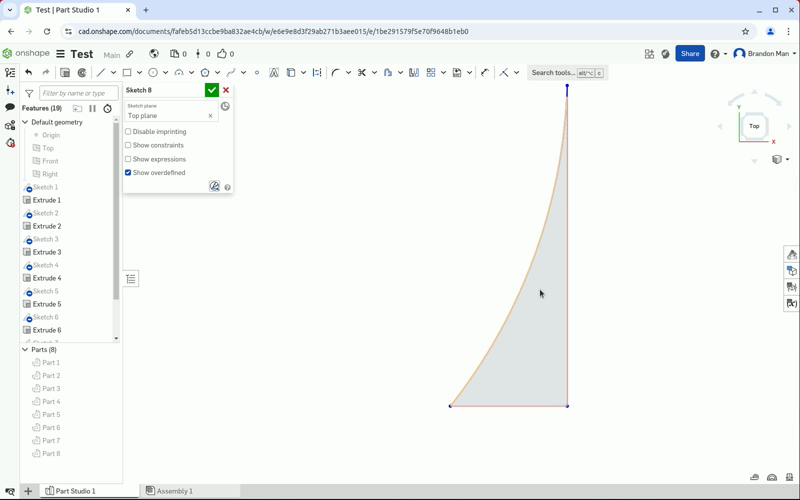
scroll(6)
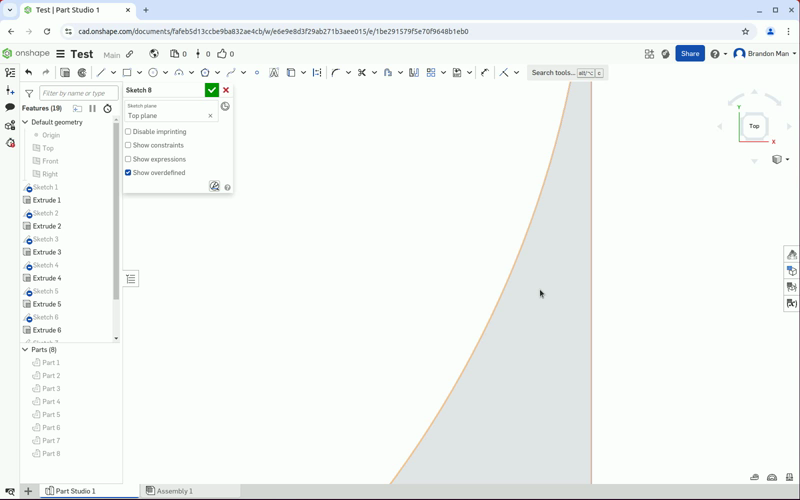
click(540, 289)
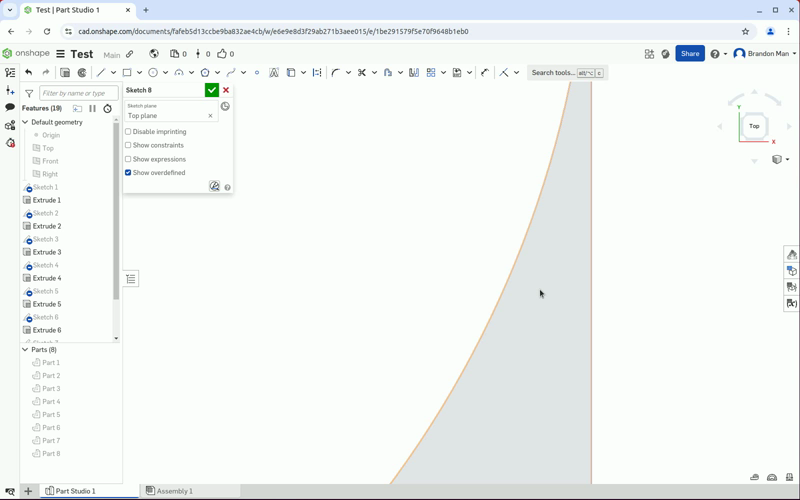
scroll(-6)
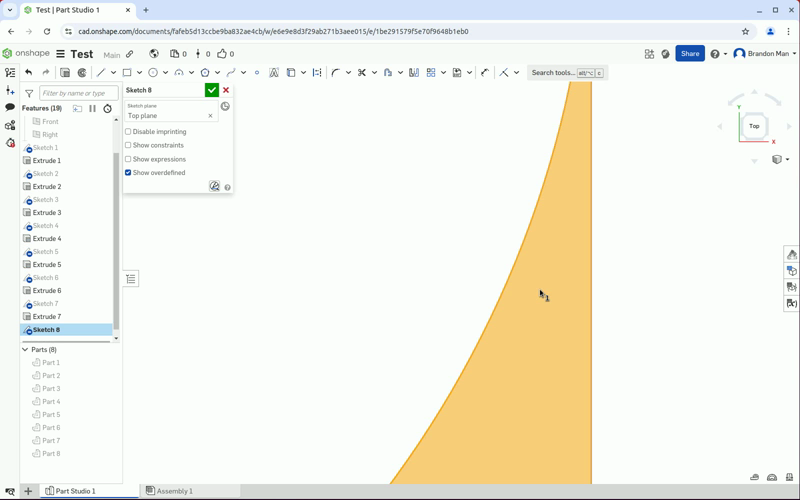
scroll(-6)
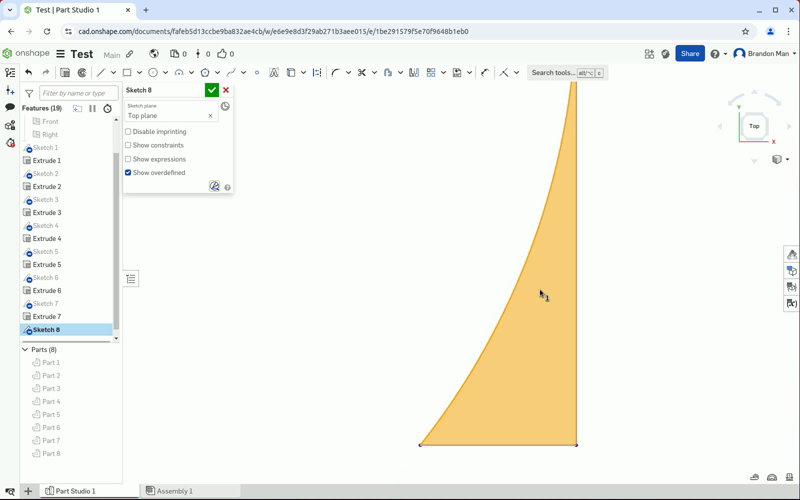
scroll(-6)
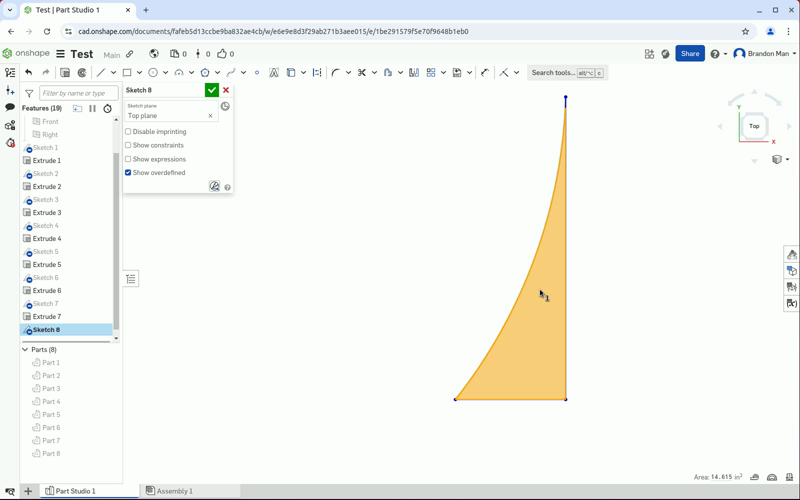
scroll(-6)
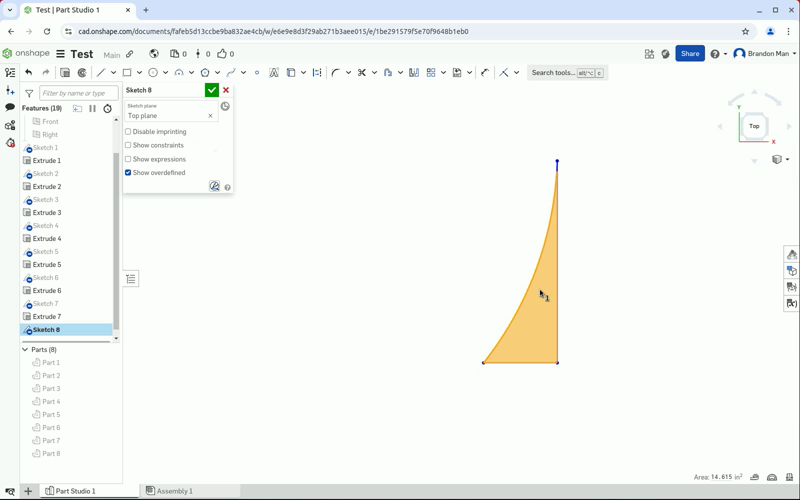
scroll(-6)
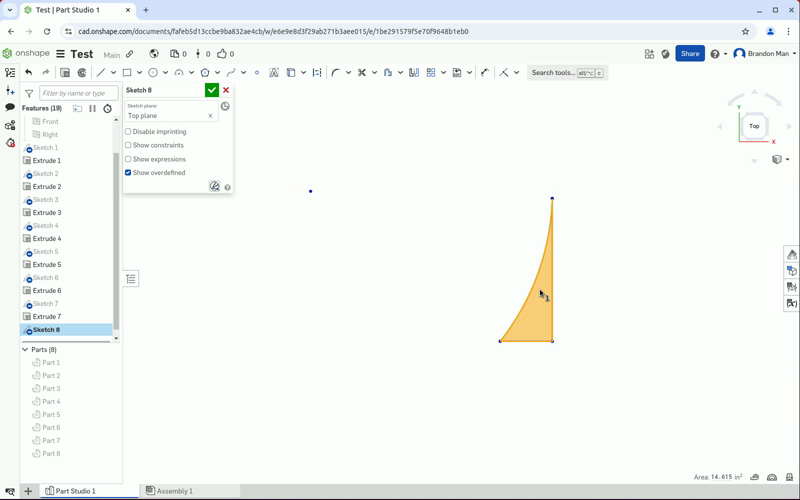
scroll(-6)
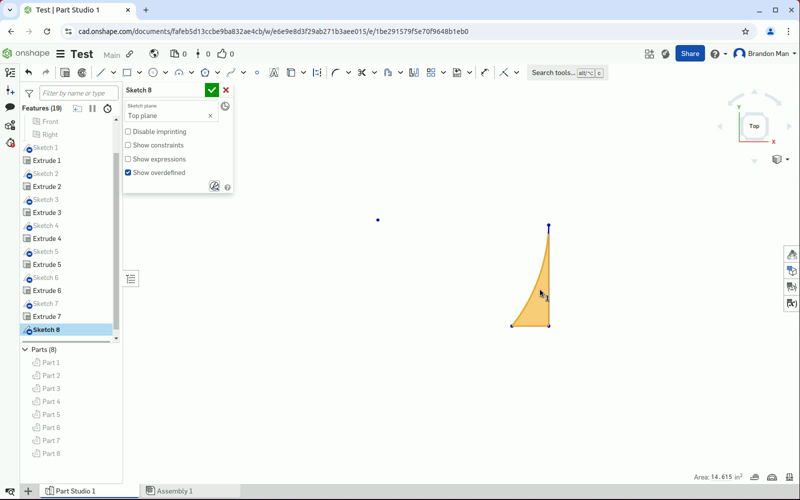
scroll(-6)
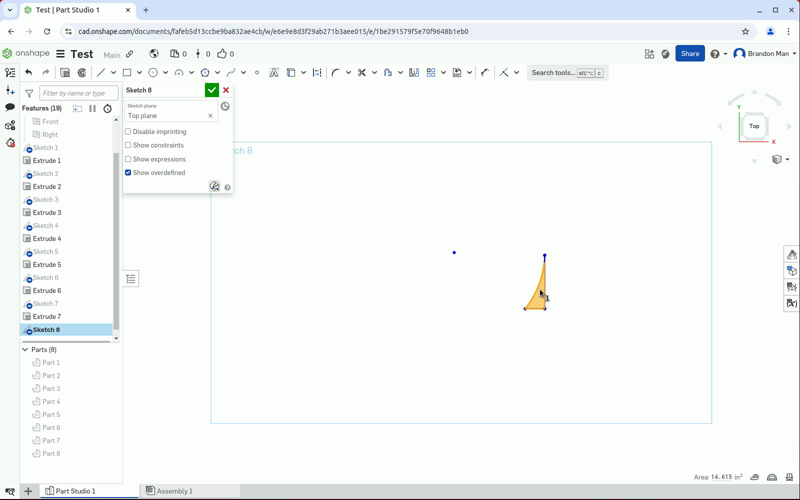
mouse_move(73, 352)
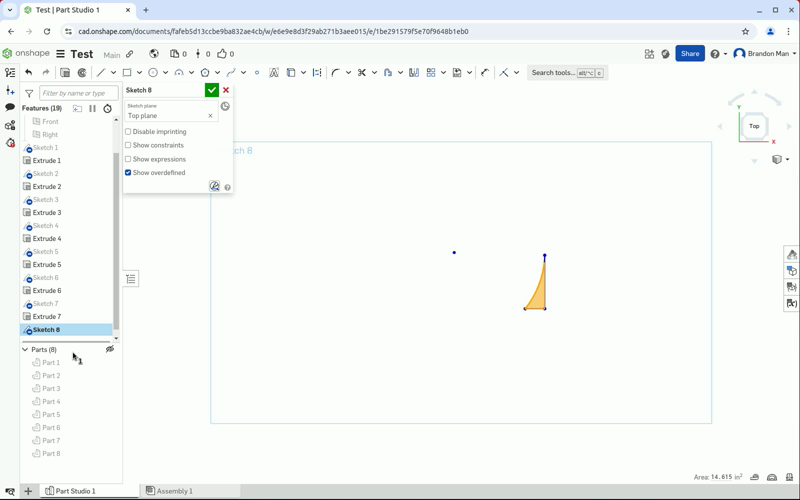
key(shift+y)
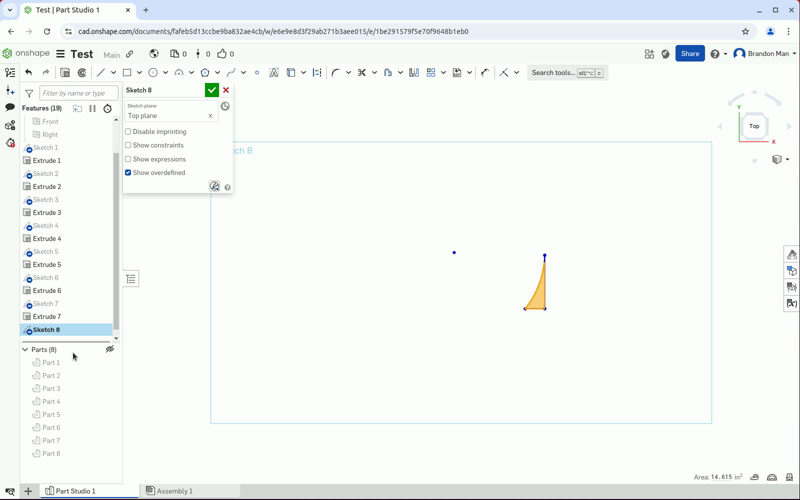
key(shift+e)
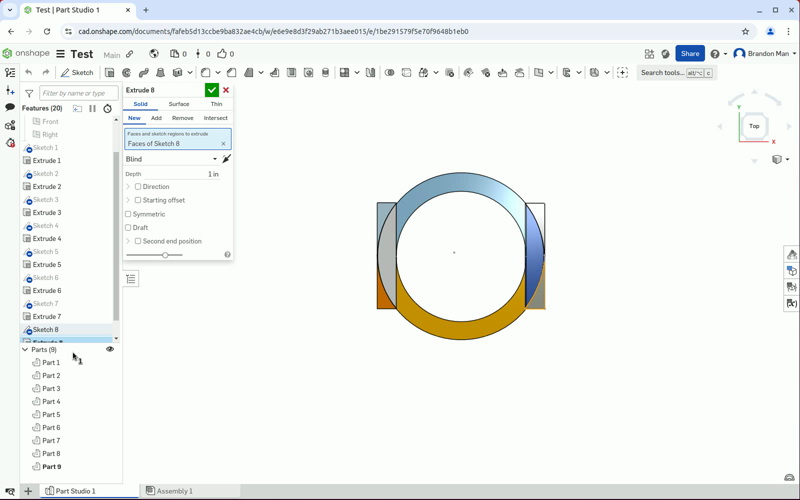
mouse_move(143, 106)
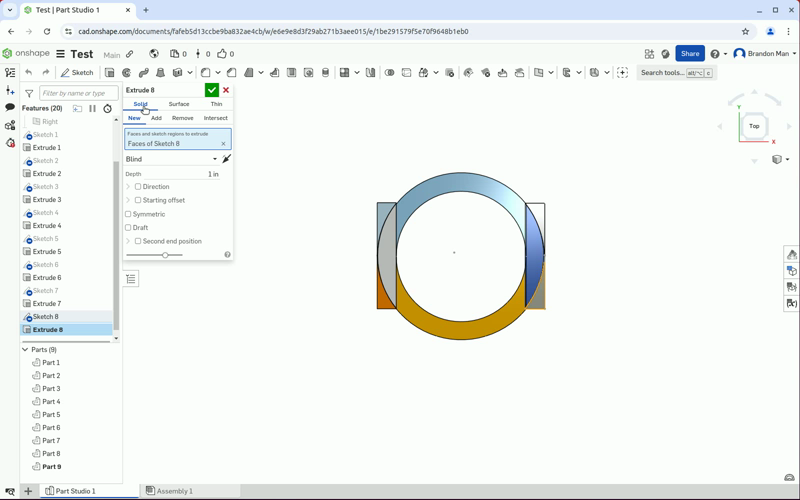
click(143, 106)
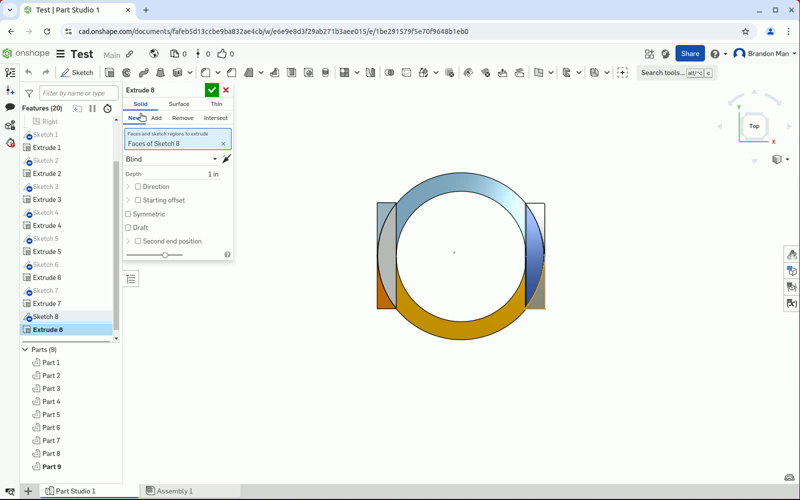
mouse_move(137, 120)
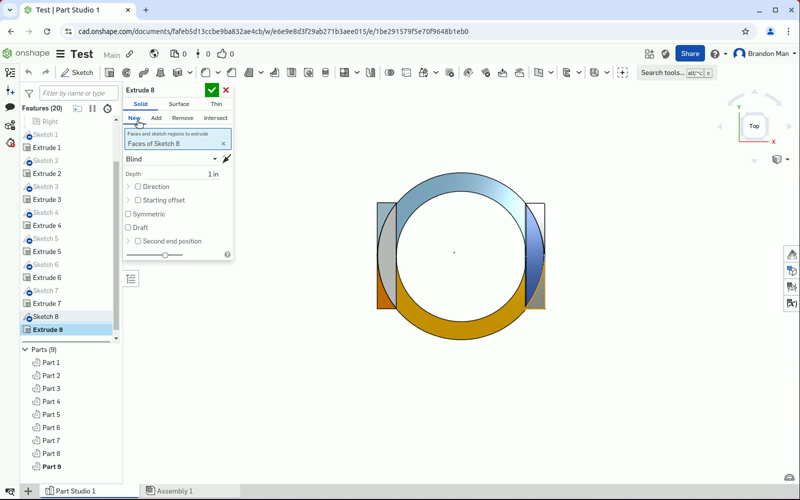
click(137, 120)
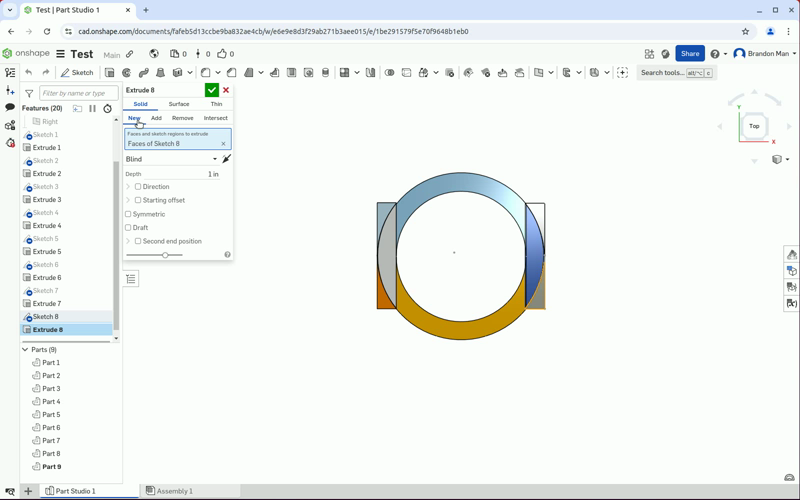
key(tab, 4)
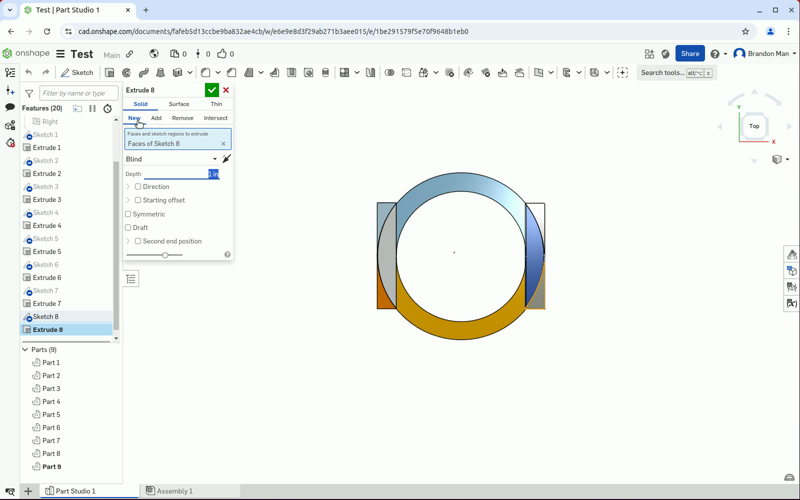
text(13.239)
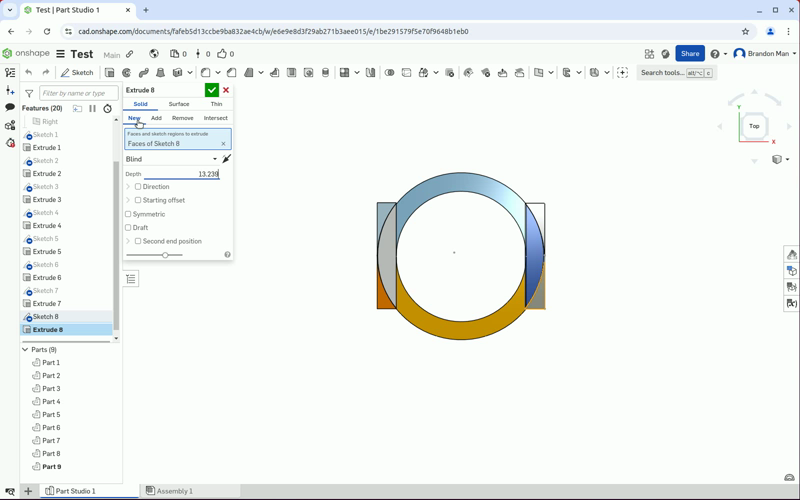
key(enter)
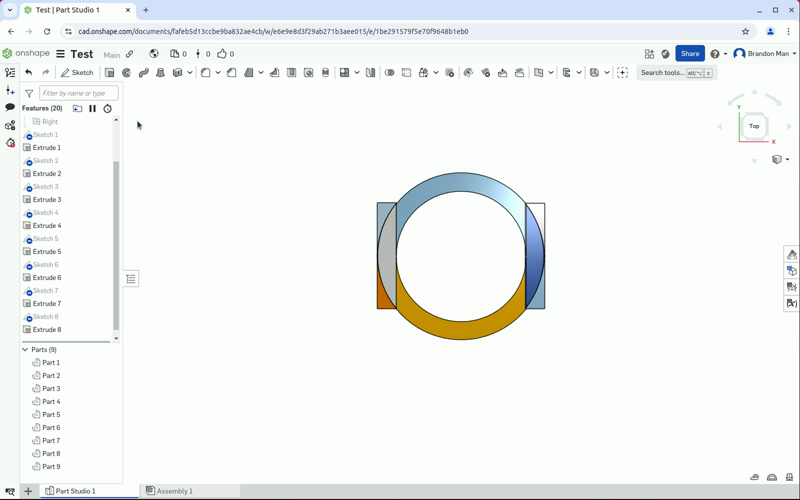
key(shift+h)
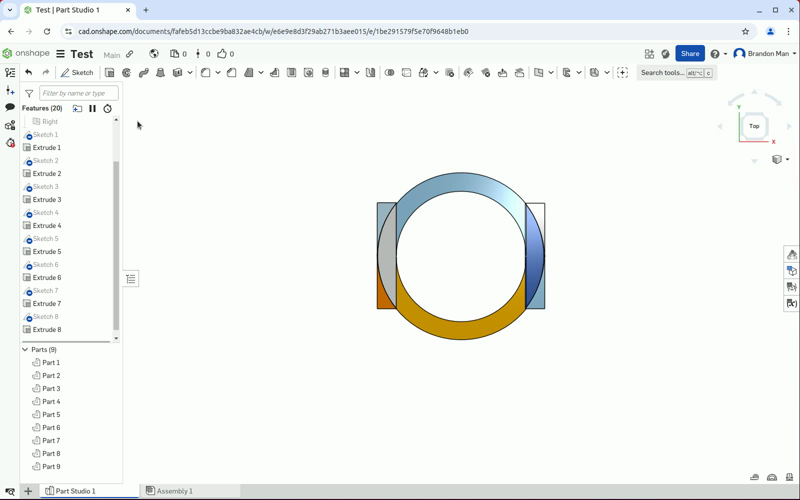
key(shift+h)
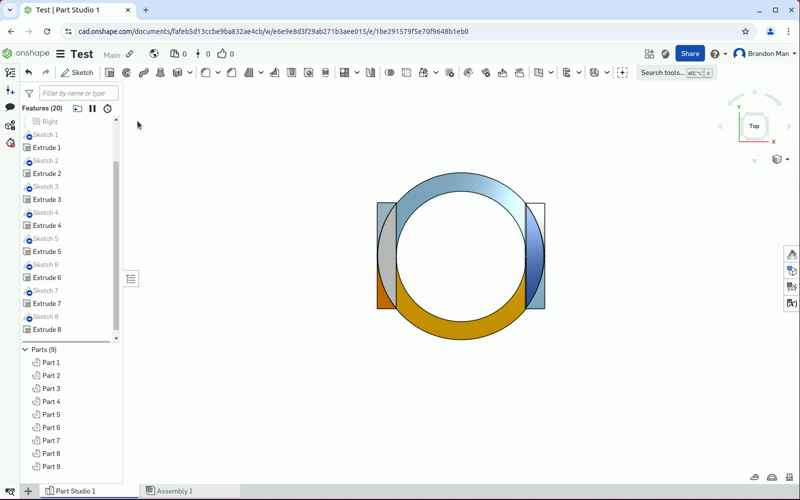
mouse_move(69, 137)
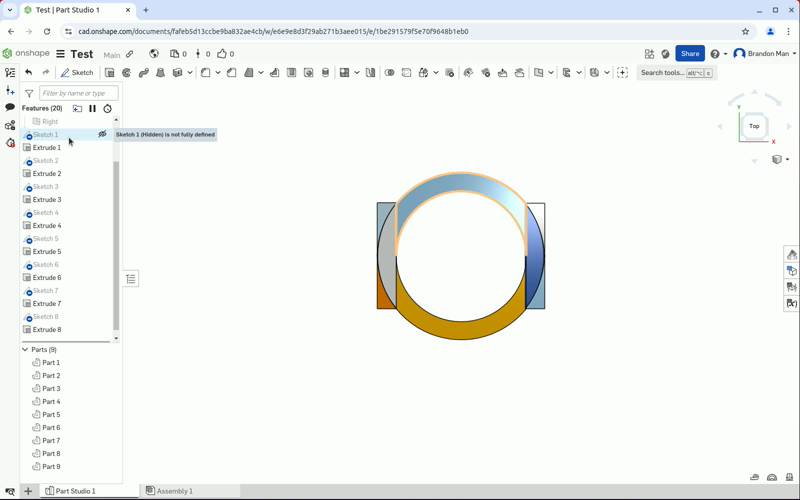
click(69, 137)
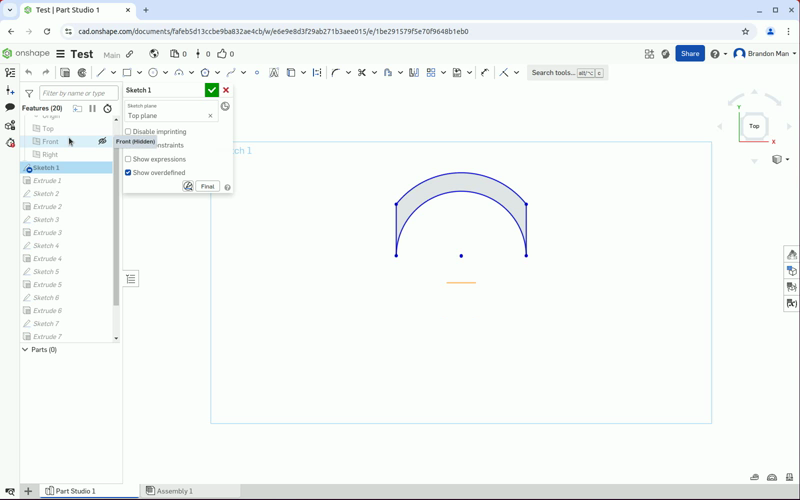
mouse_move(229, 92)
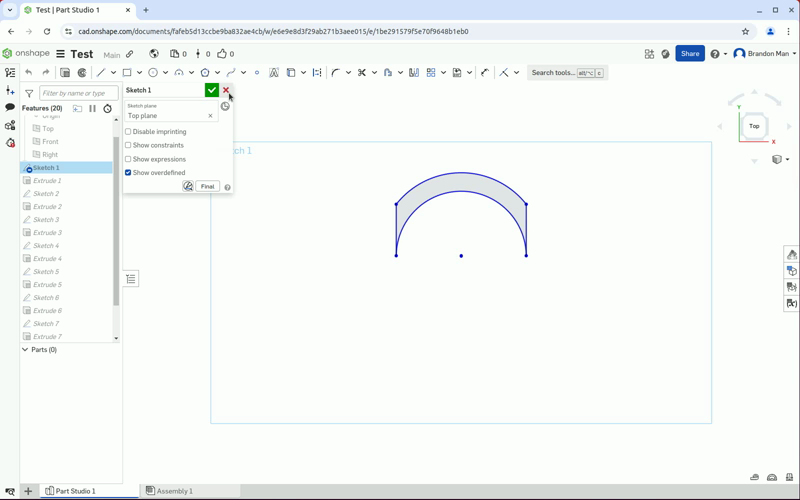
click(229, 92)
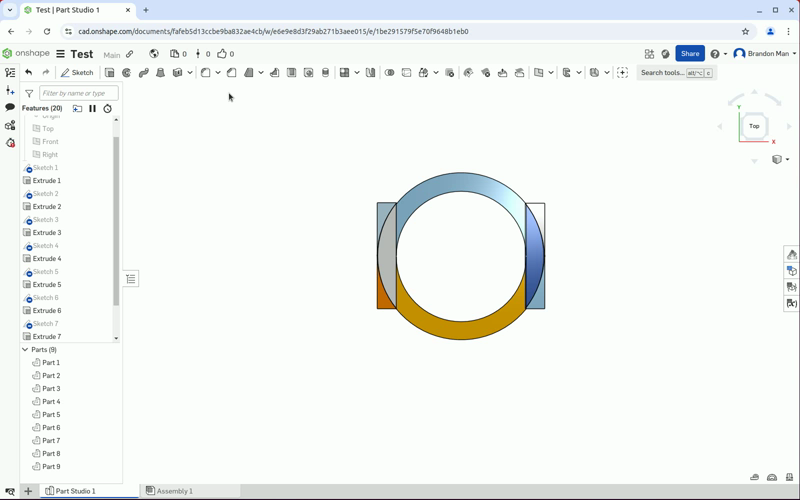
mouse_move(73, 352)
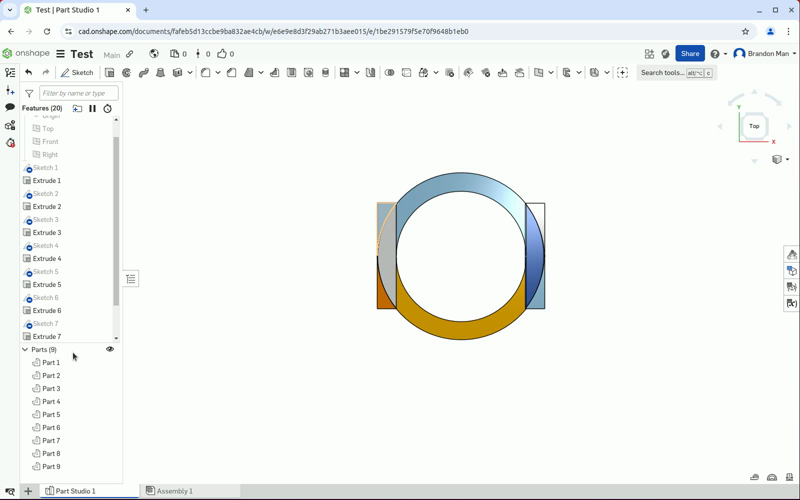
key(y)
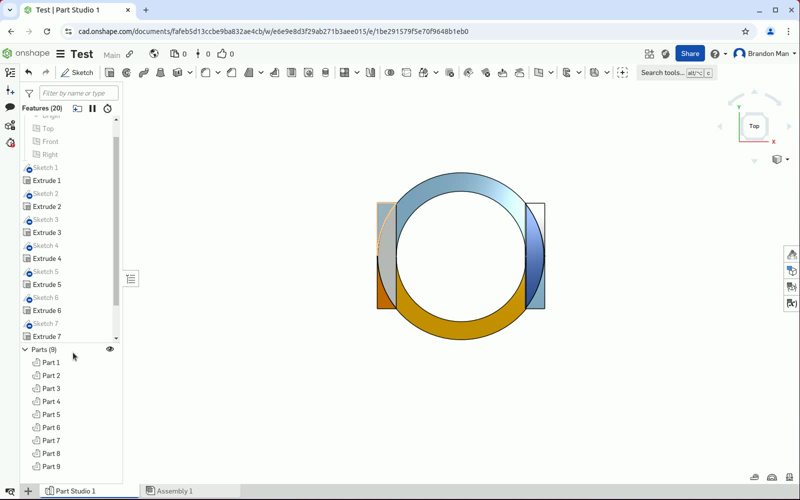
key(shift+p)
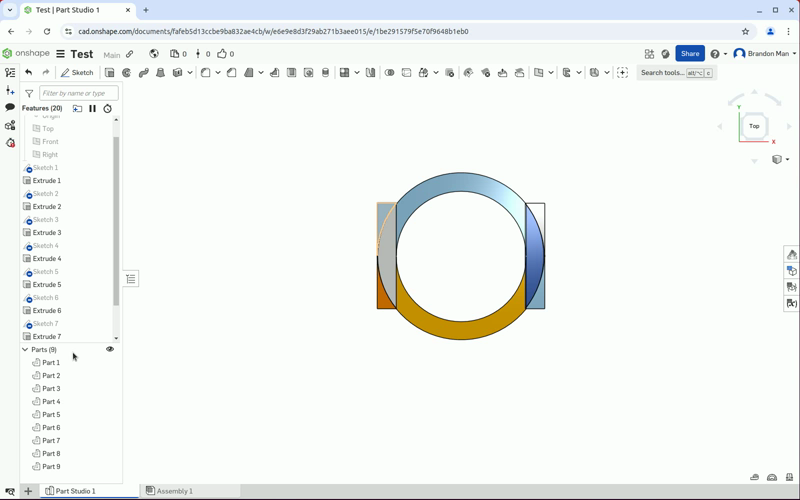
key(space)
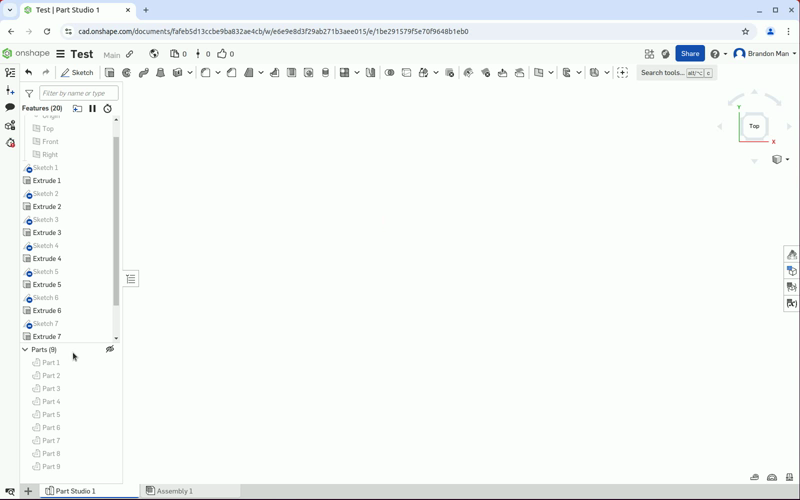
key_down(shift)
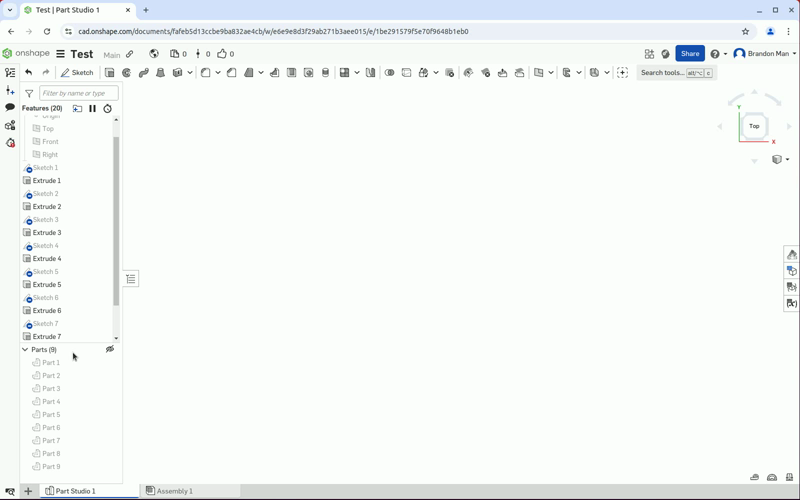
key(up)
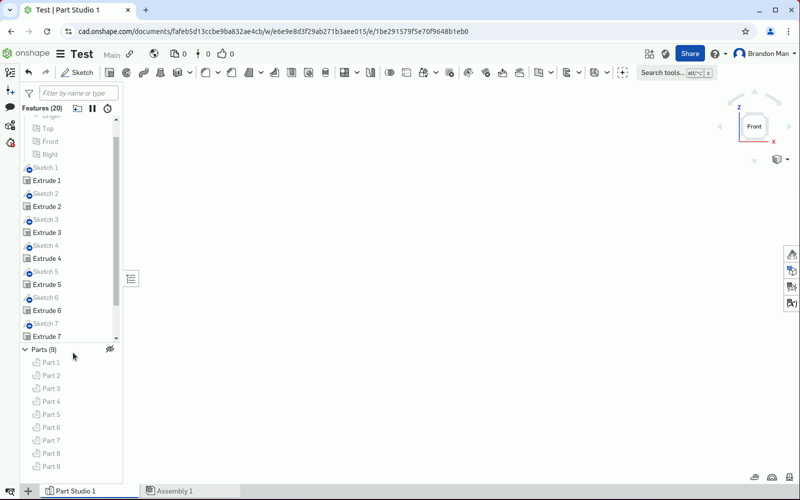
key_up(shift)
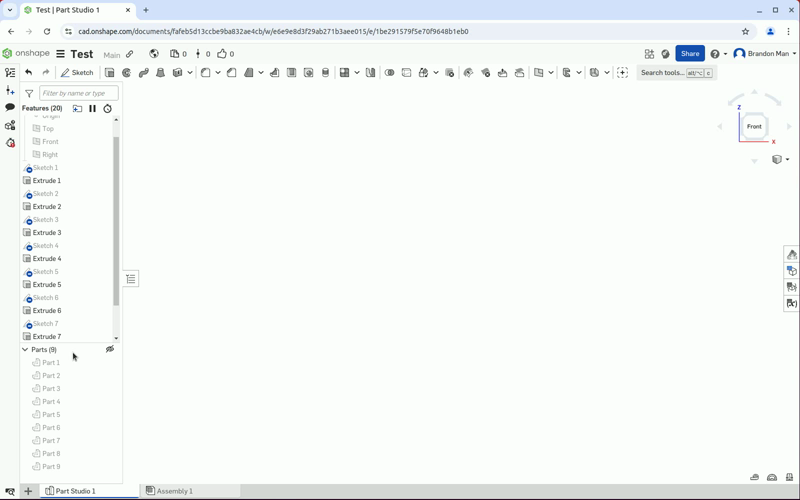
key(space)
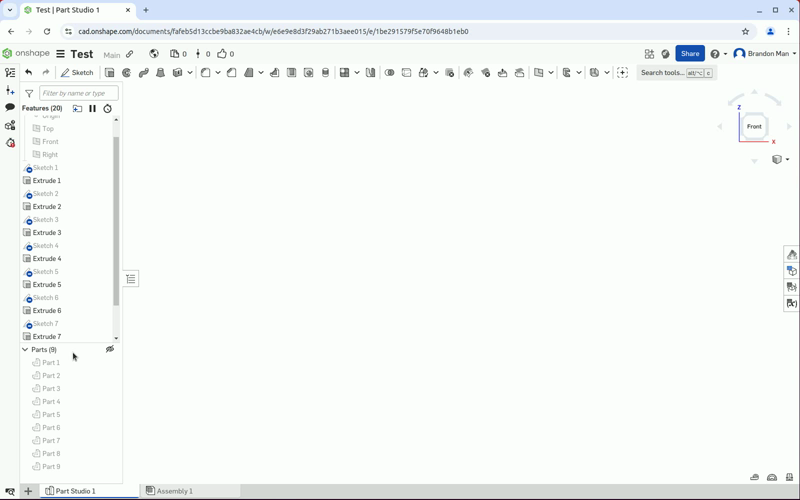
key_down(shift)
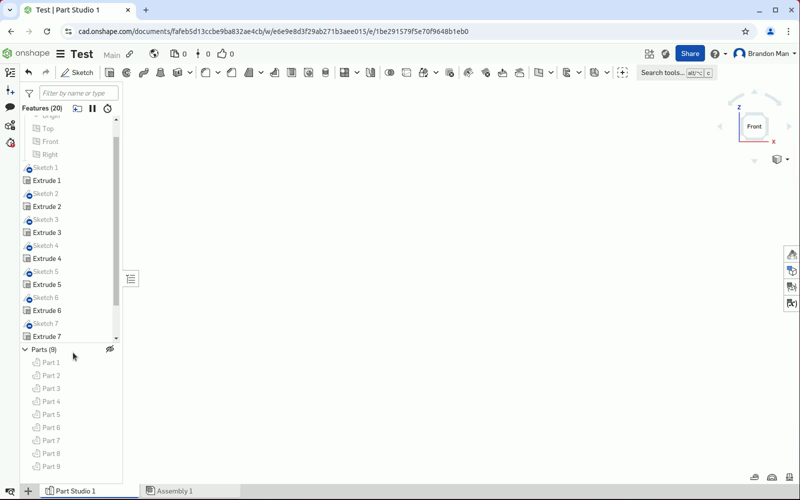
key(left)
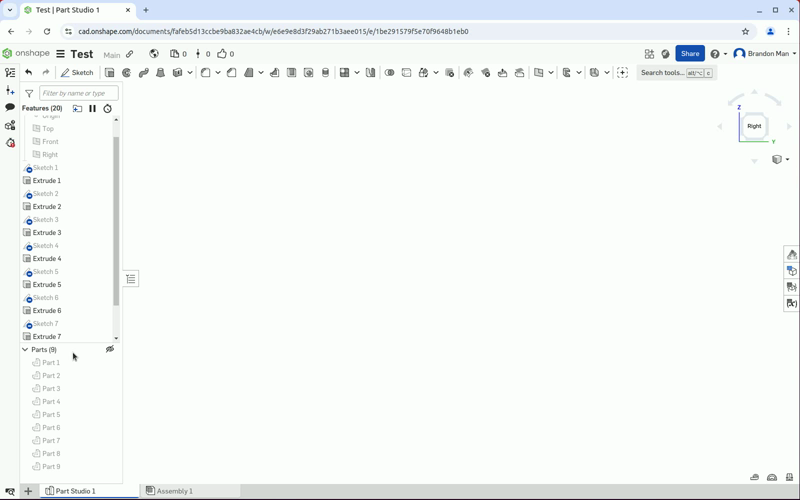
key_up(shift)
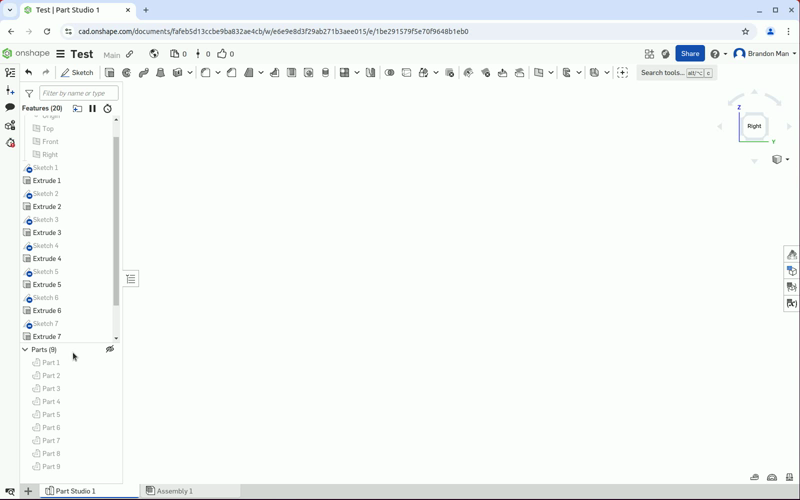
mouse_move(73, 352)
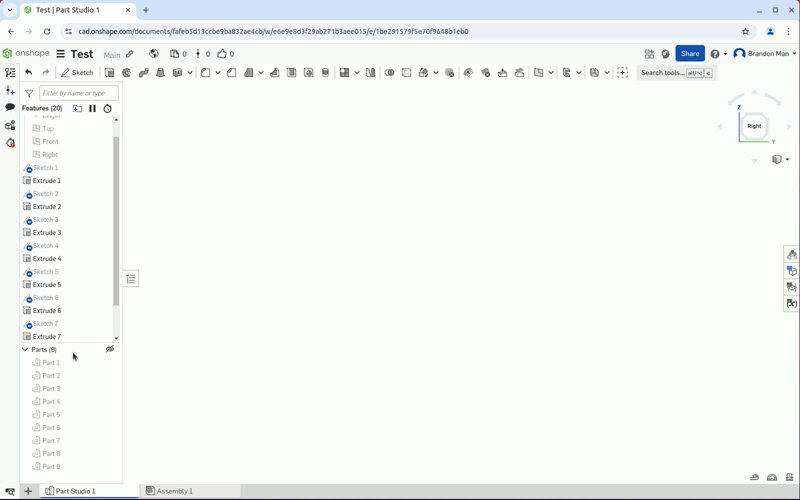
key(shift+y)
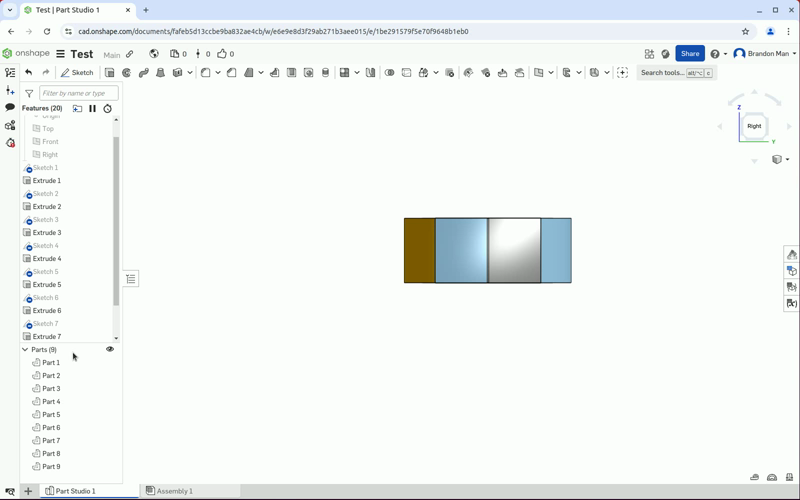
mouse_move(541, 75)
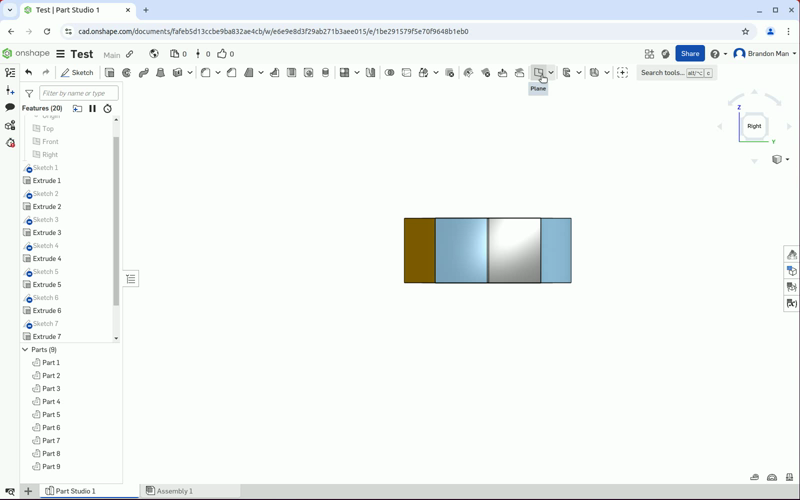
click(541, 75)
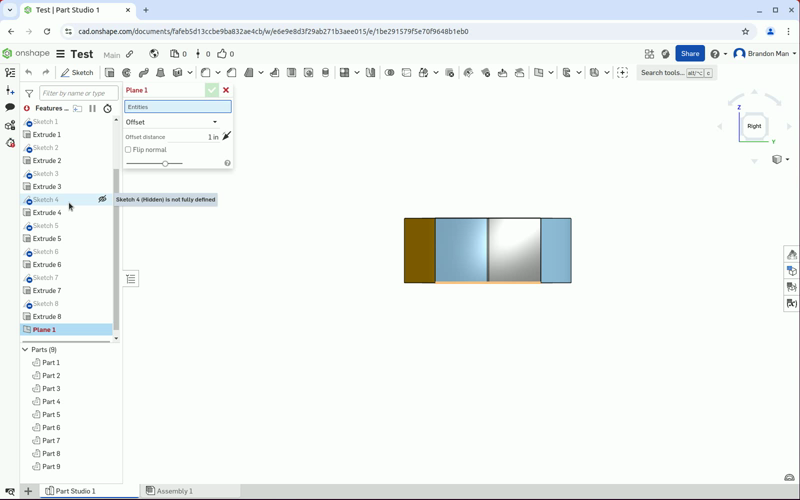
scroll(3)
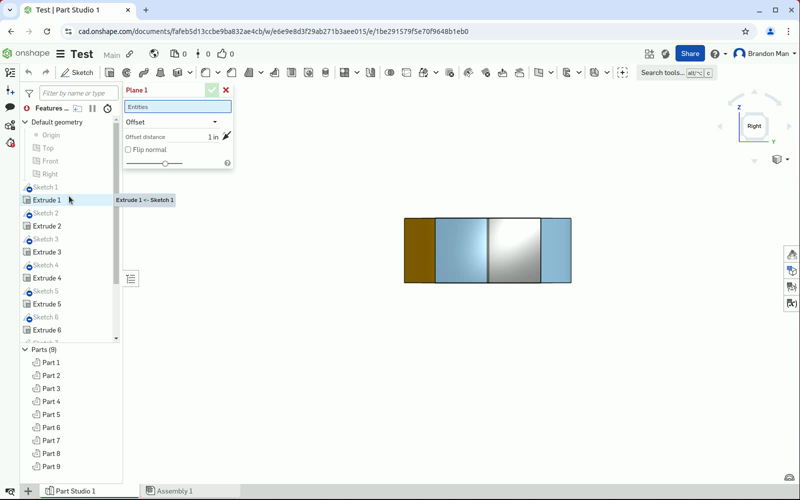
mouse_move(69, 176)
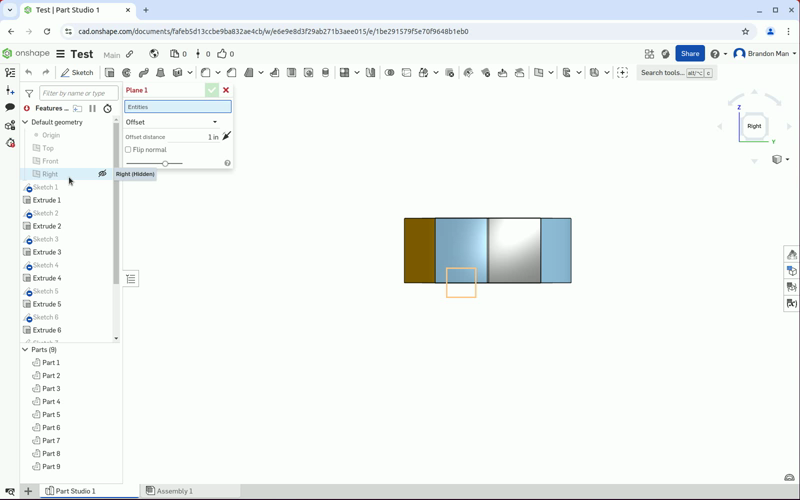
click(69, 176)
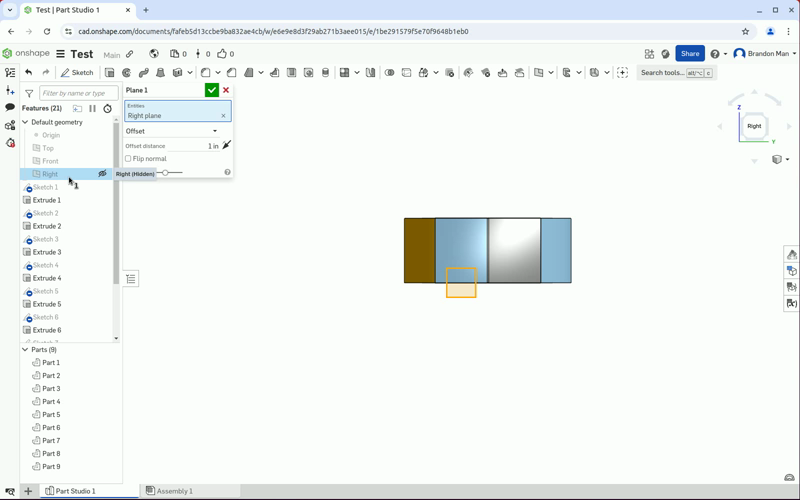
key(tab, 2)
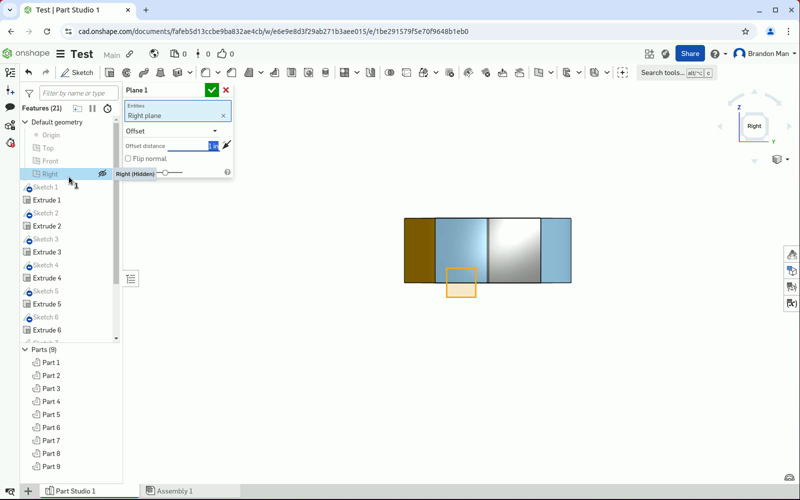
text(17.1)
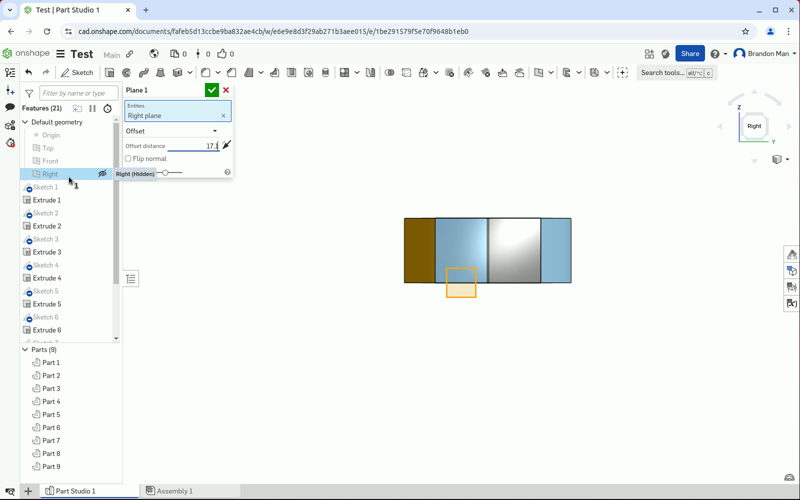
key(enter, 2)
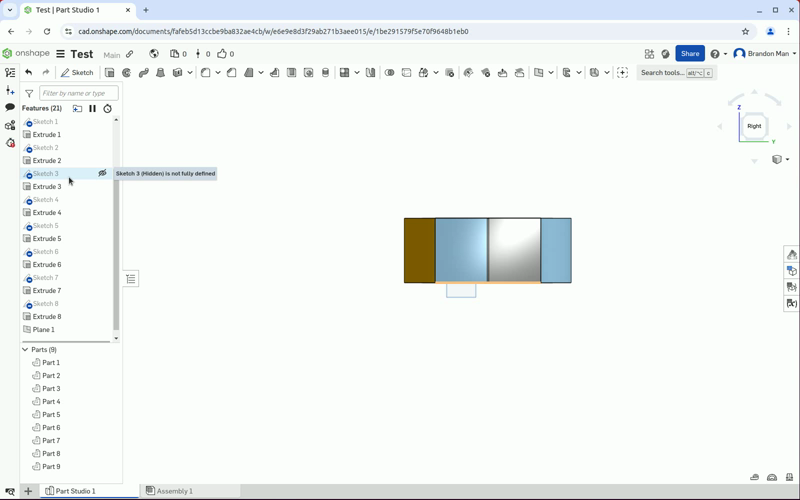
key(shift+s)
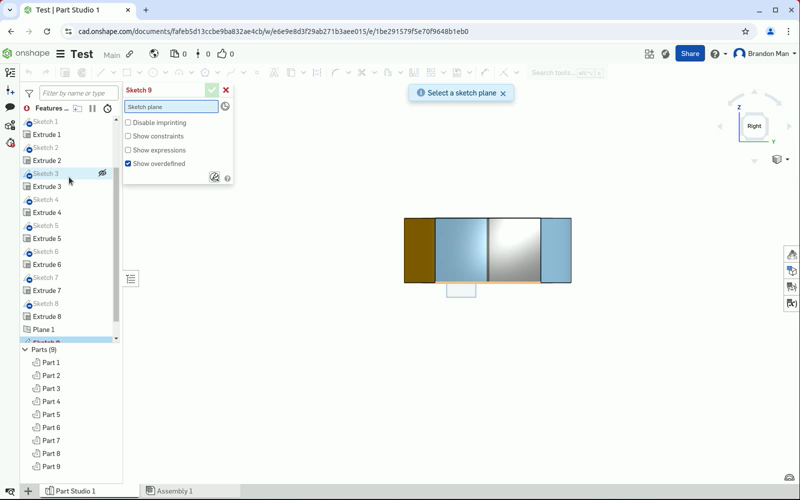
mouse_move(69, 319)
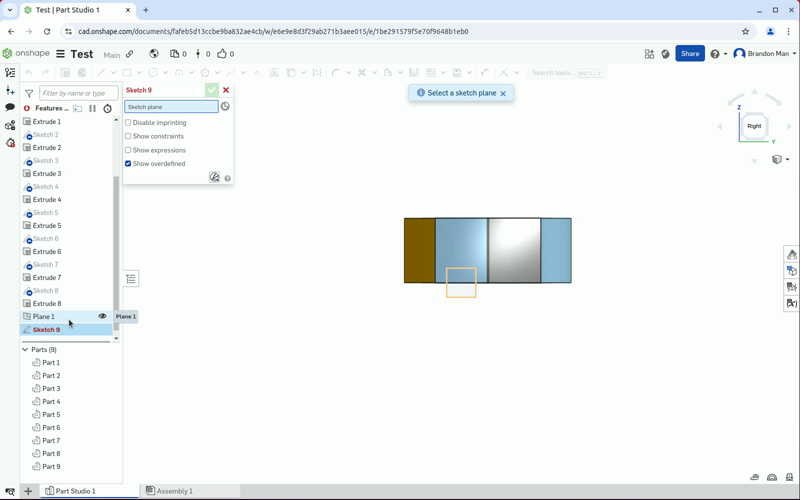
click(69, 319)
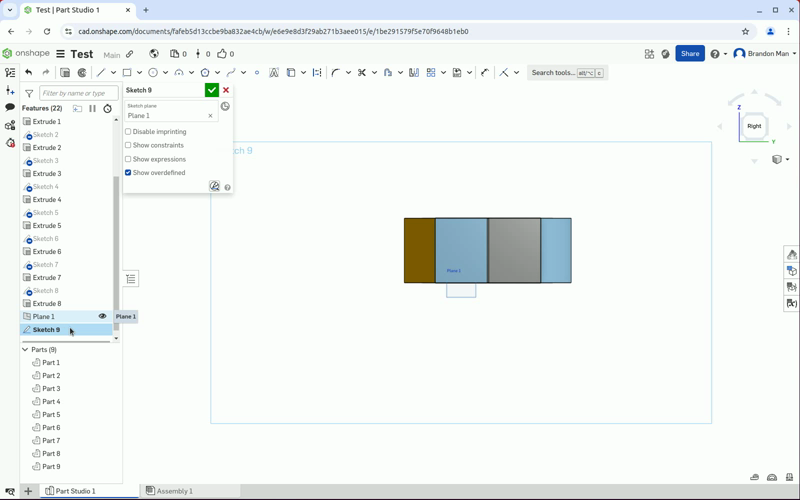
mouse_move(73, 352)
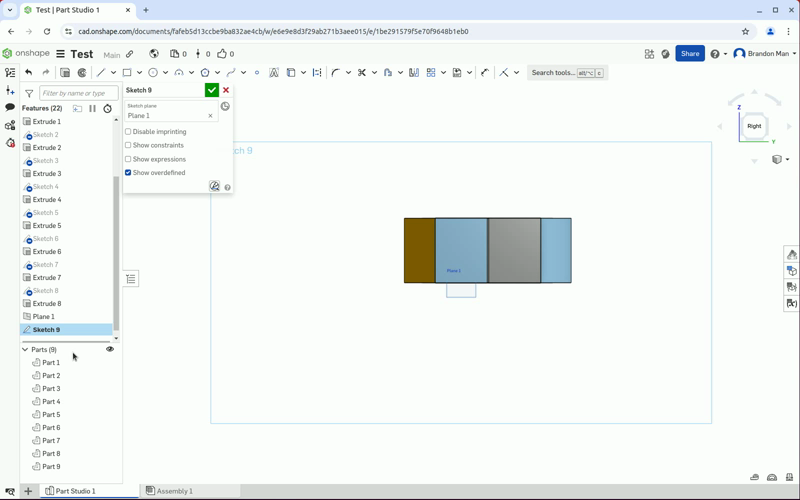
key(y)
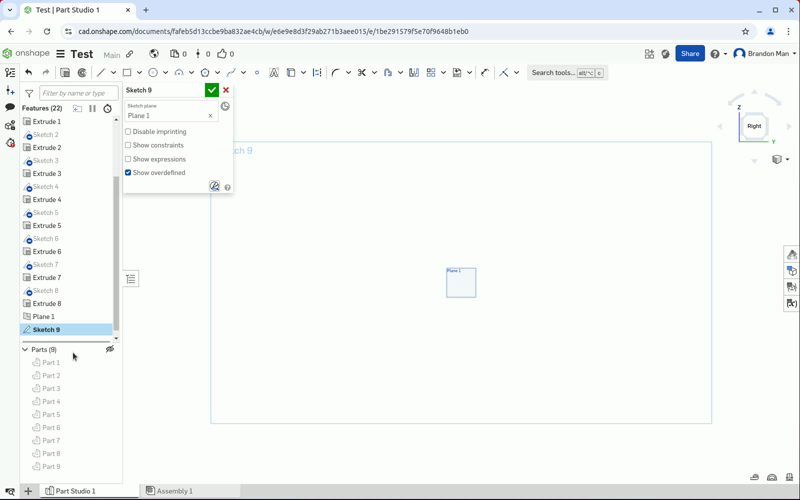
key(c)
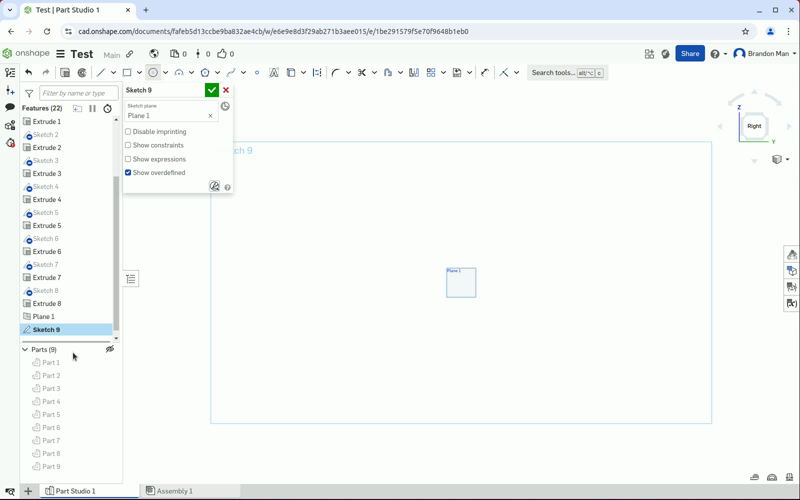
key_down(shift)
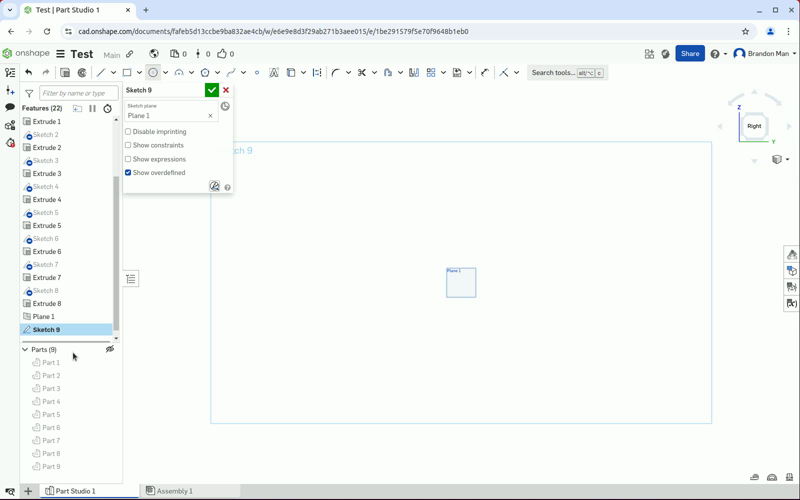
mouse_move(489, 250)
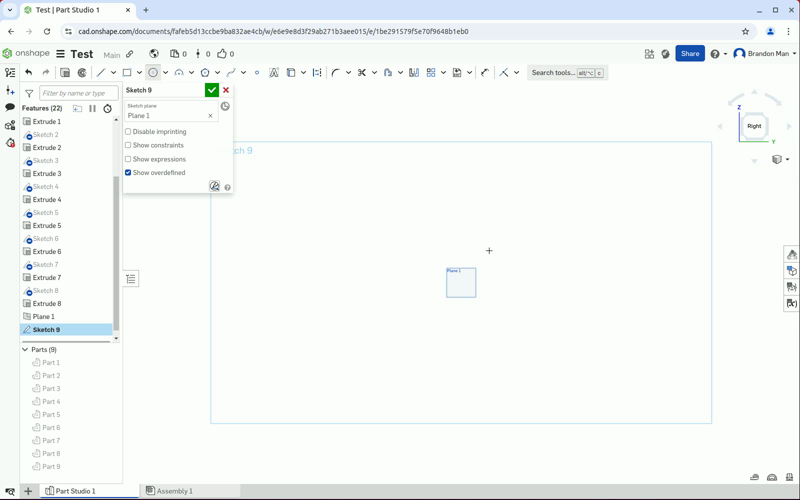
click(489, 250)
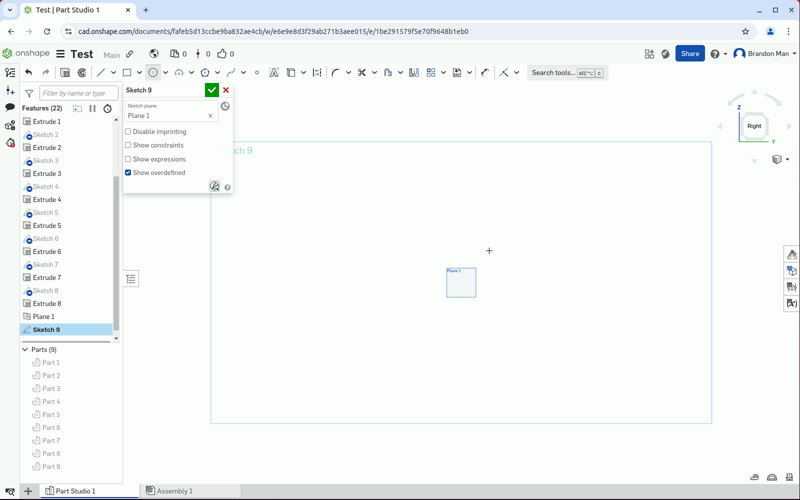
key_up(shift)
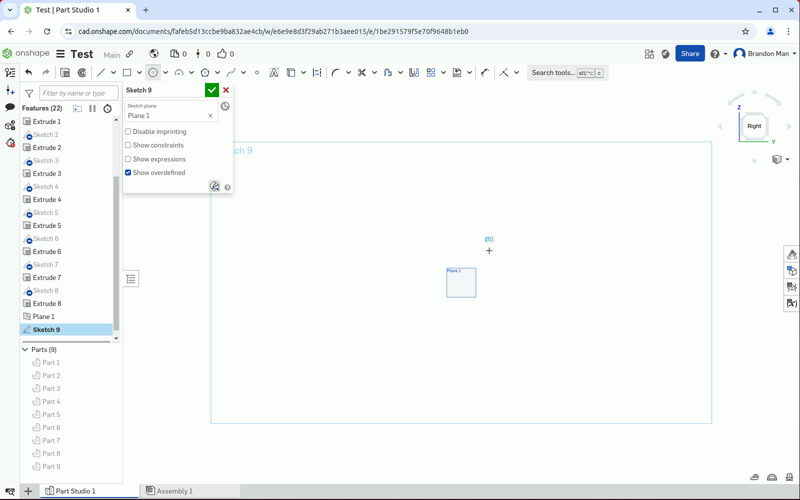
mouse_move(508, 250)
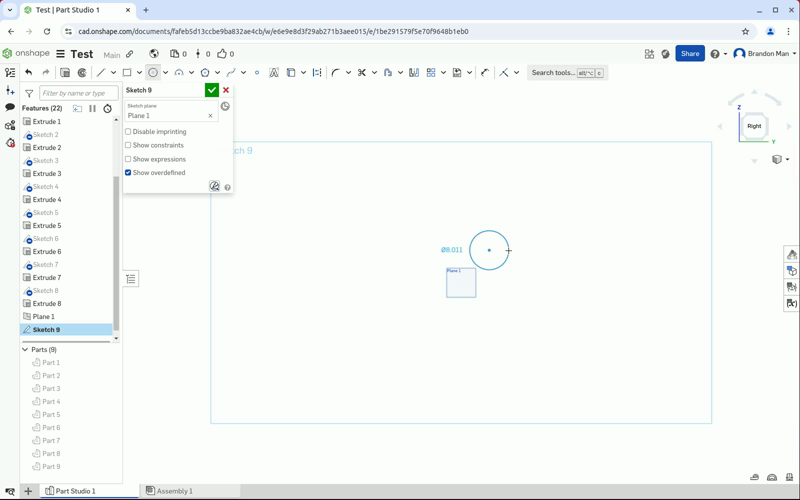
click(508, 250)
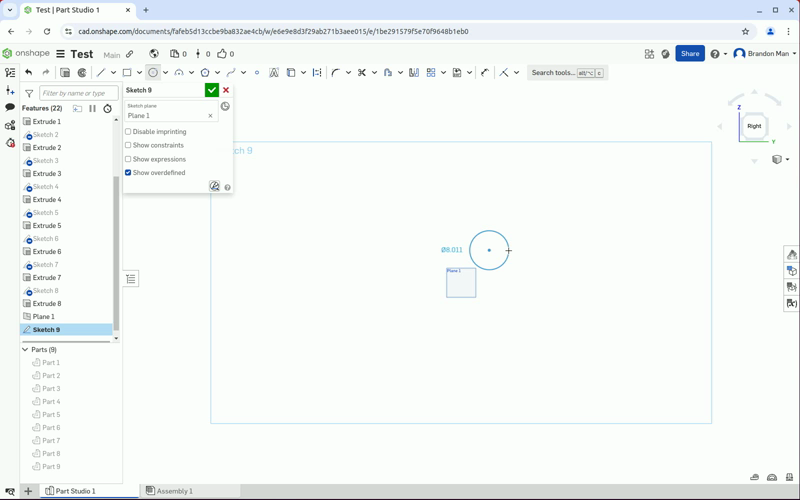
key(esc)
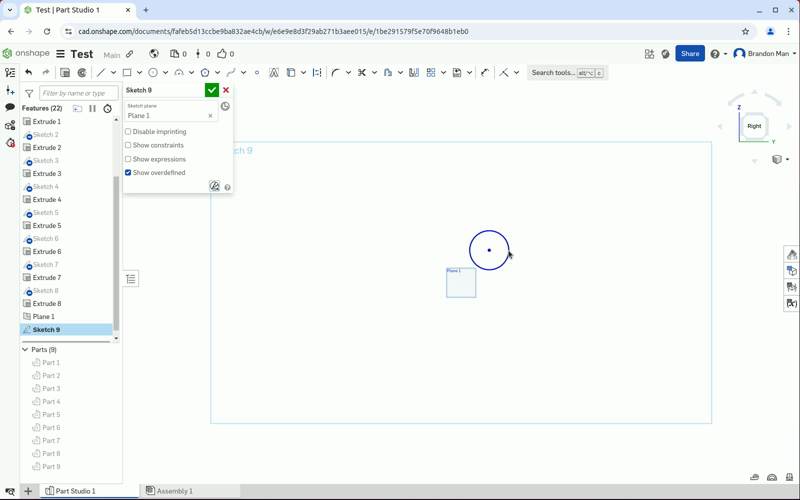
mouse_move(489, 236)
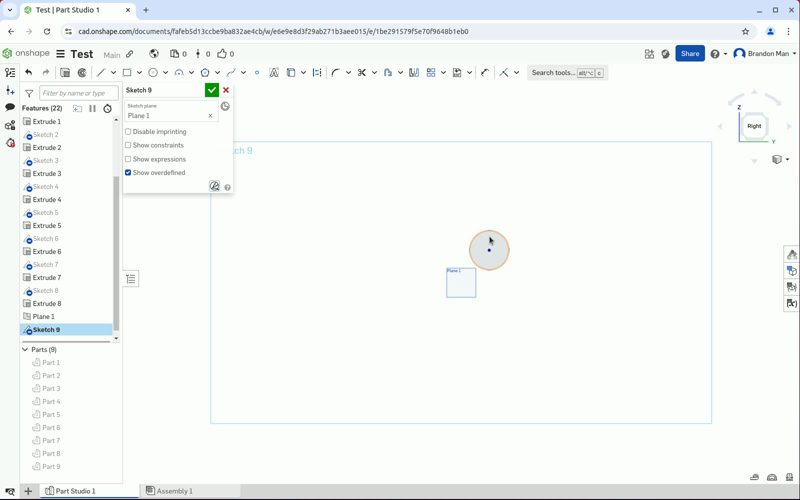
scroll(6)
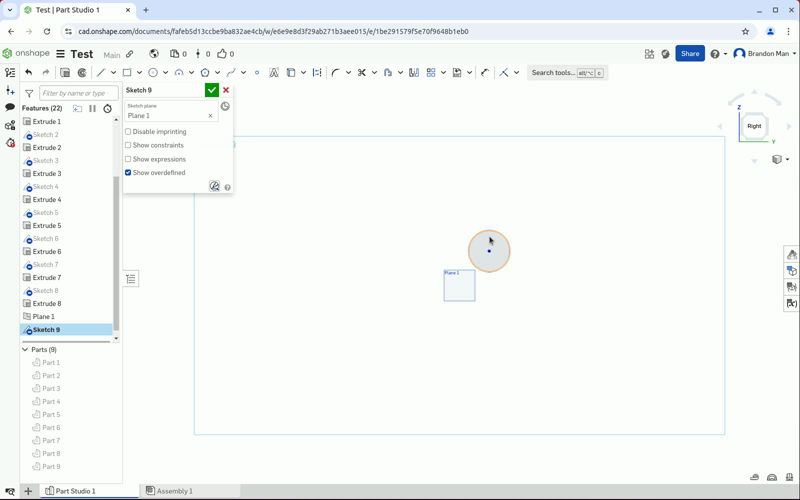
scroll(6)
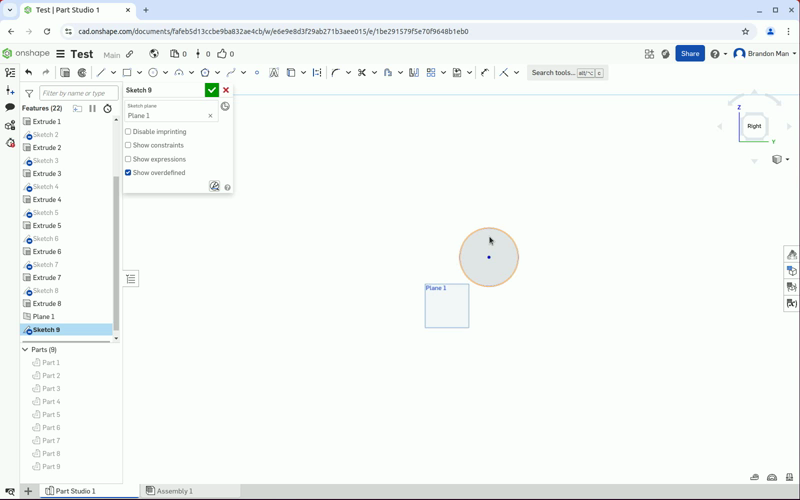
scroll(6)
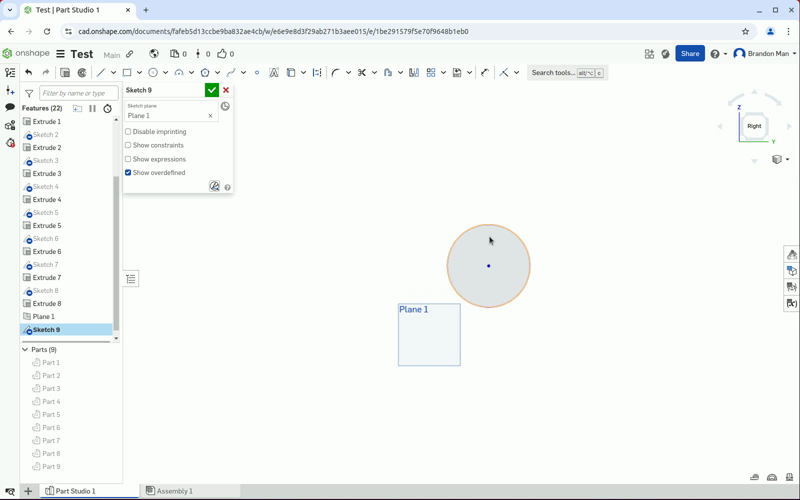
scroll(6)
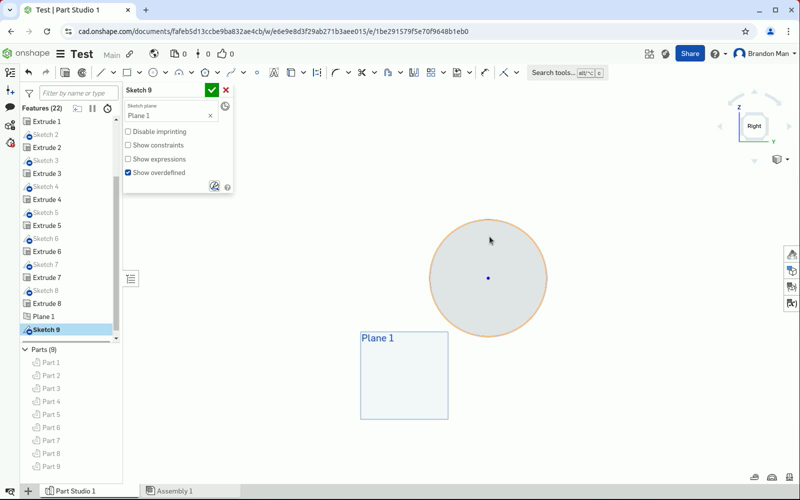
scroll(6)
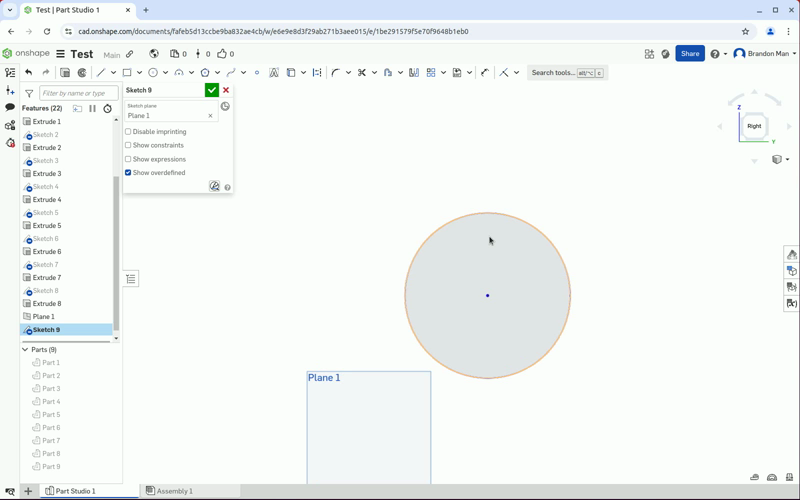
scroll(6)
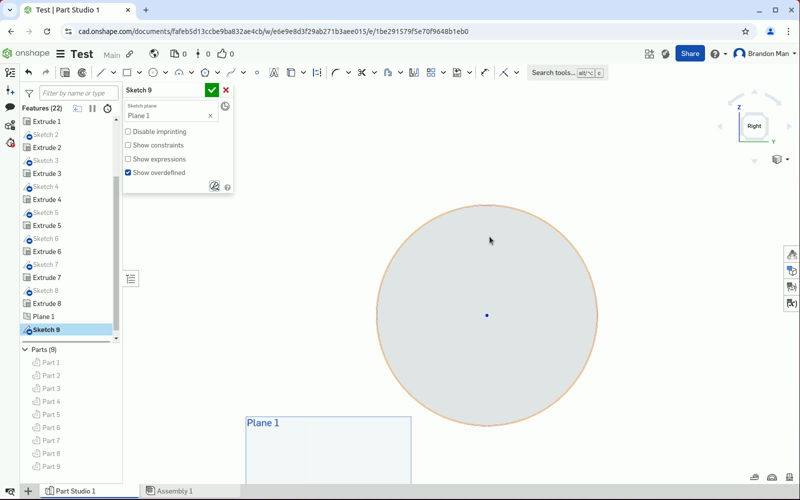
scroll(6)
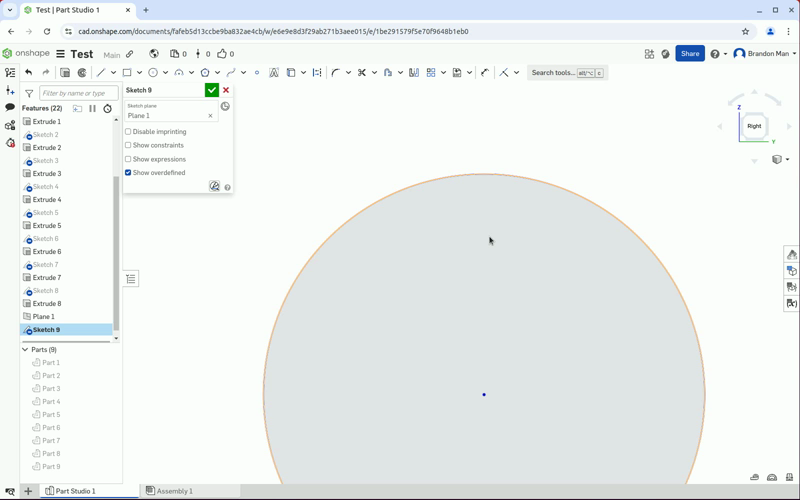
click(489, 236)
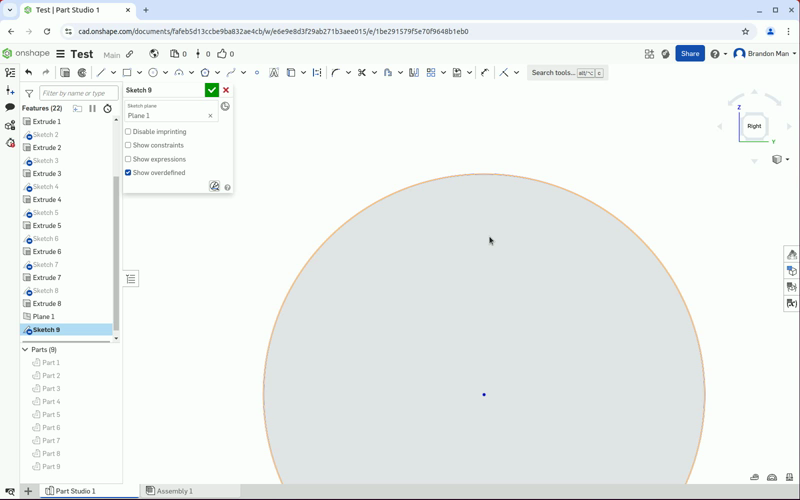
scroll(-6)
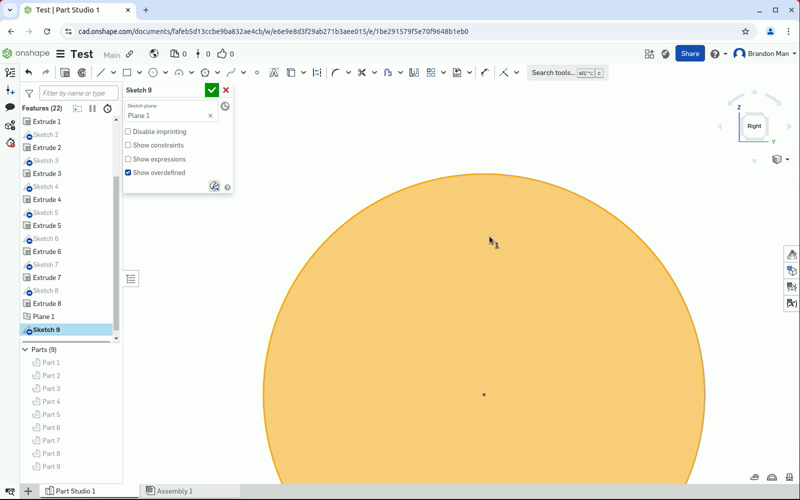
scroll(-6)
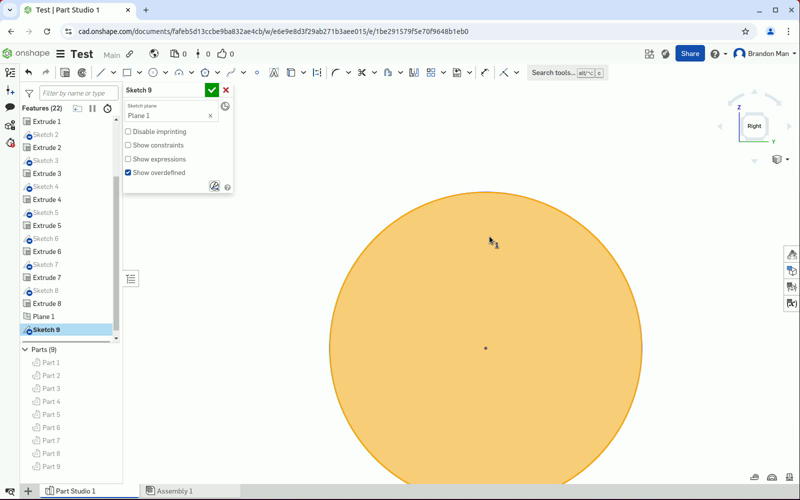
scroll(-6)
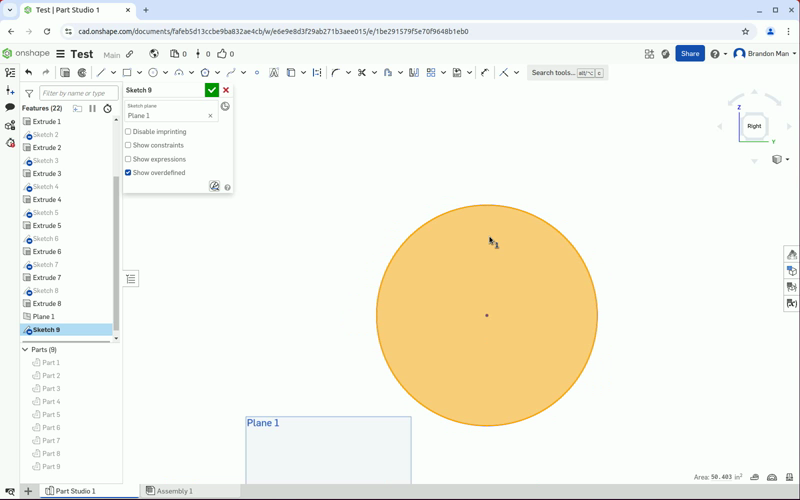
scroll(-6)
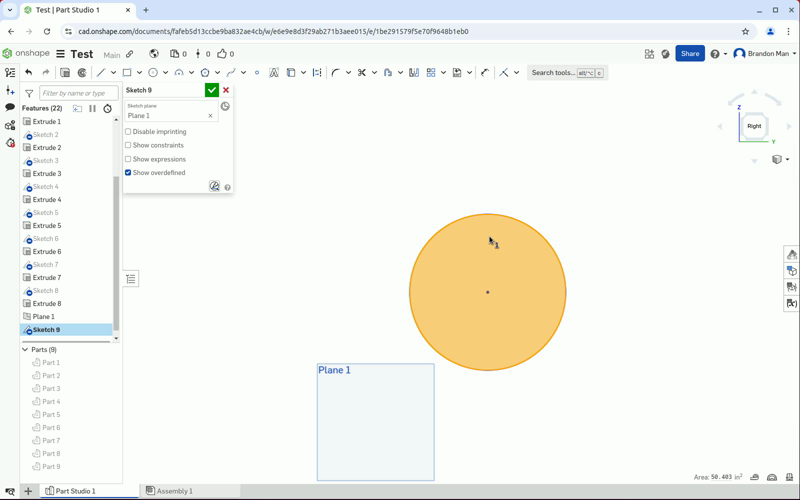
scroll(-6)
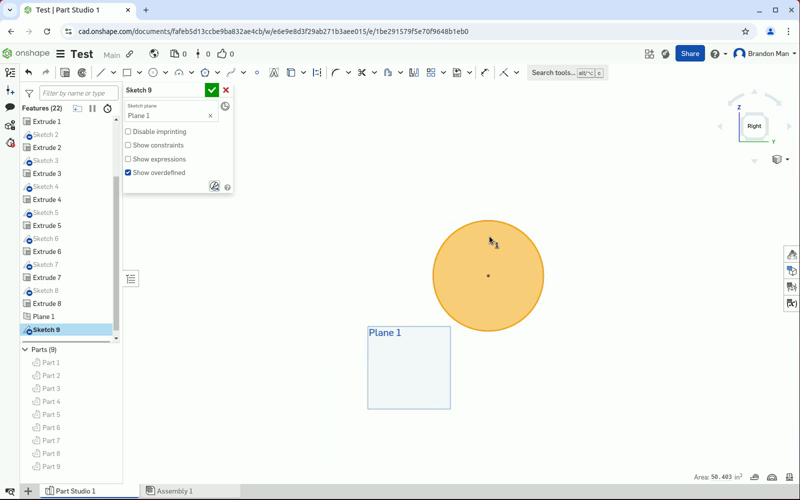
scroll(-6)
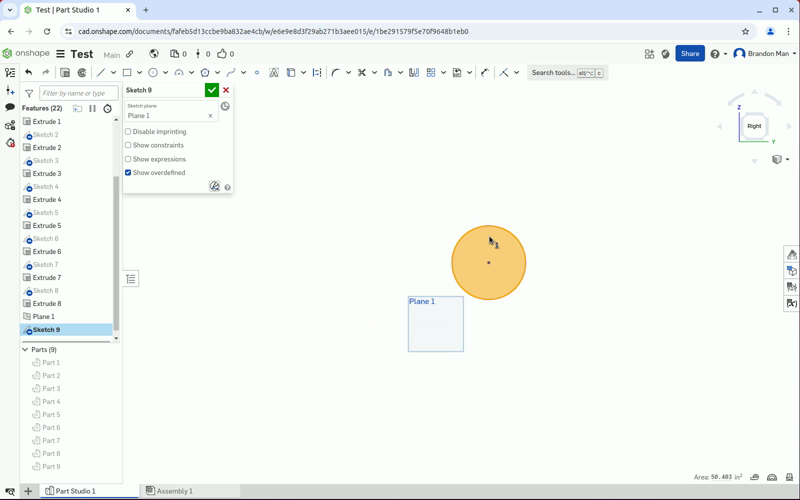
scroll(-6)
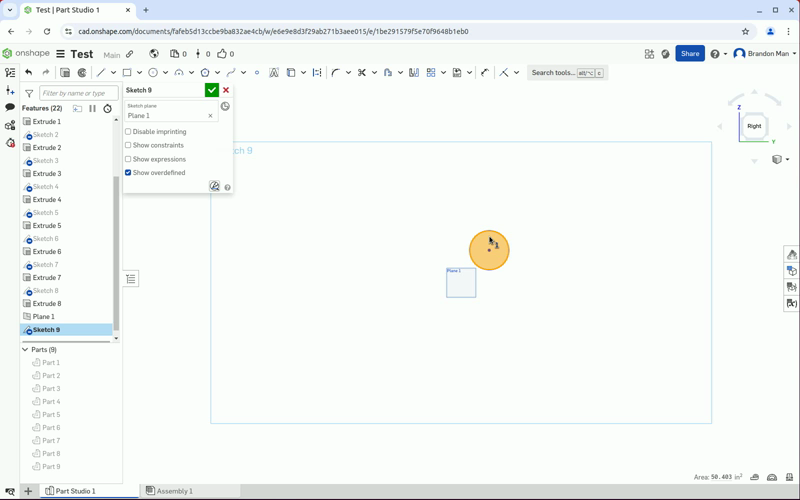
mouse_move(73, 352)
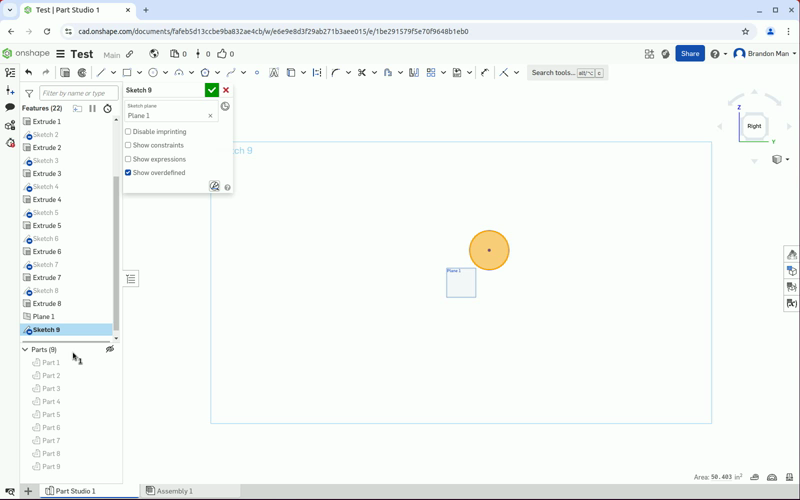
key(shift+y)
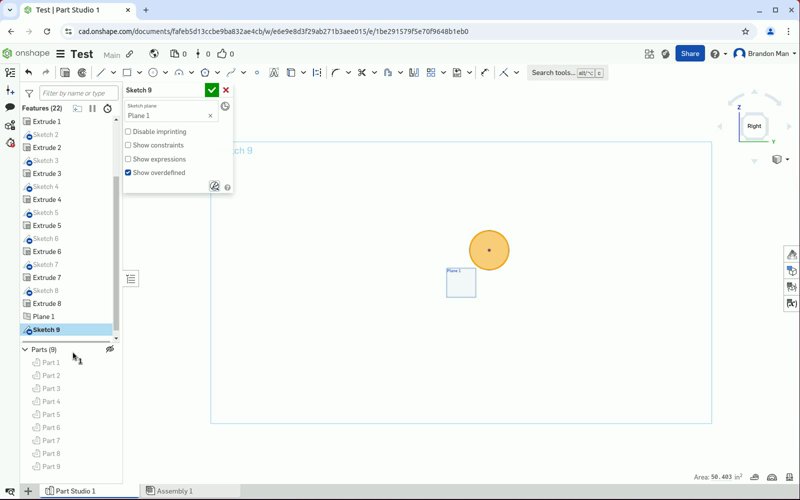
key(shift+e)
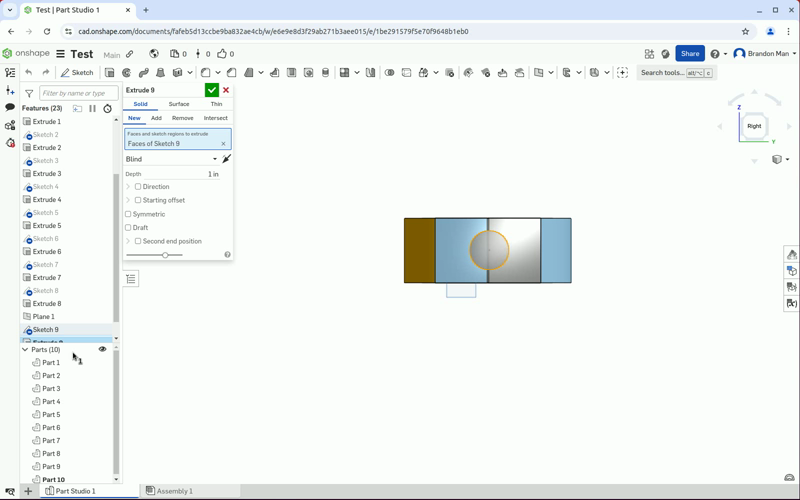
mouse_move(143, 106)
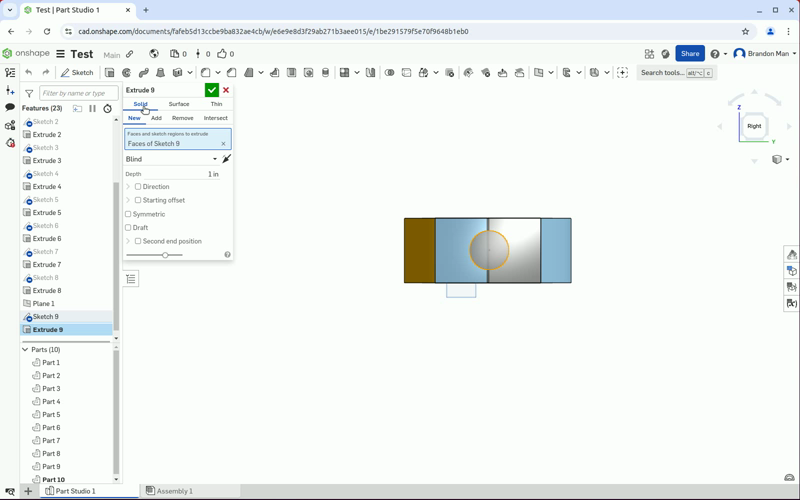
click(143, 106)
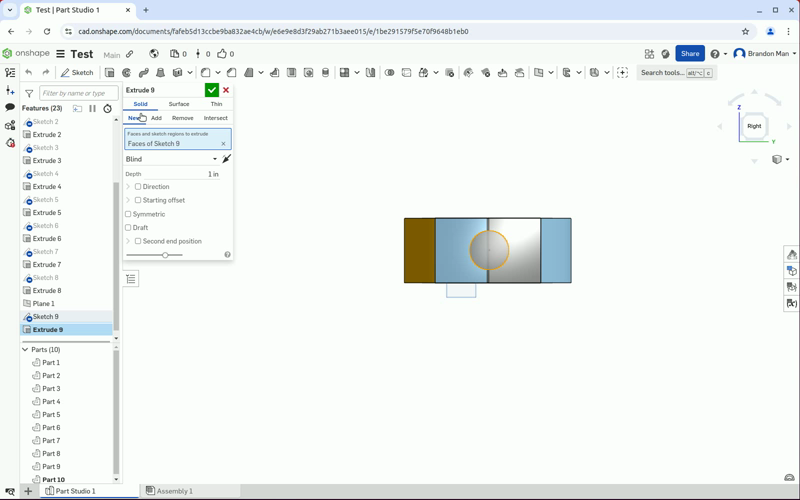
mouse_move(137, 120)
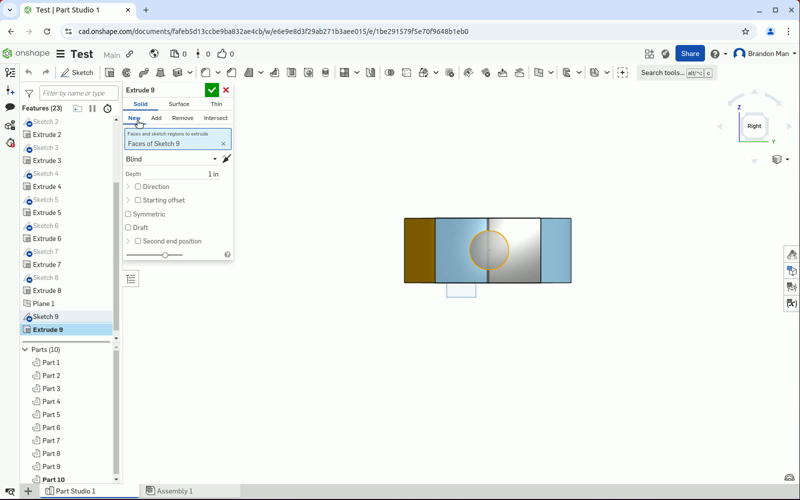
click(137, 120)
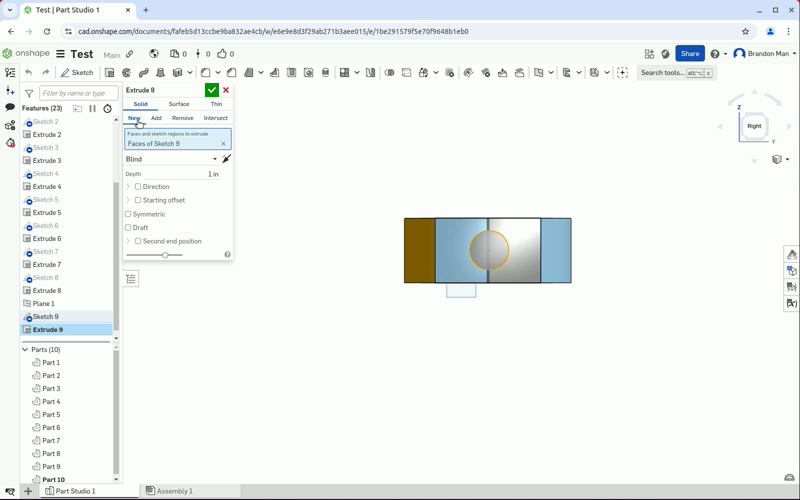
key(tab, 4)
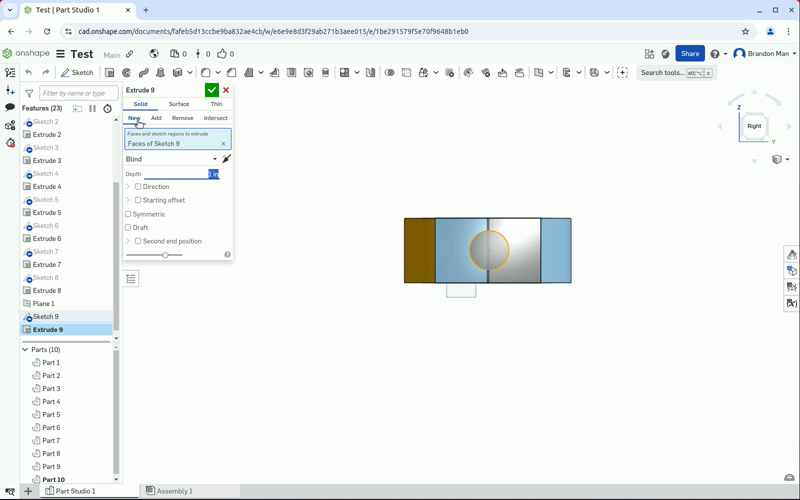
text(5.055)
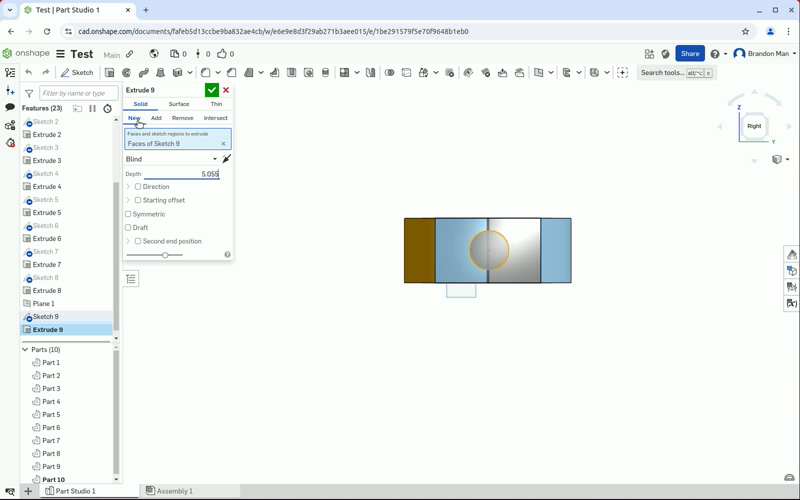
key(enter)
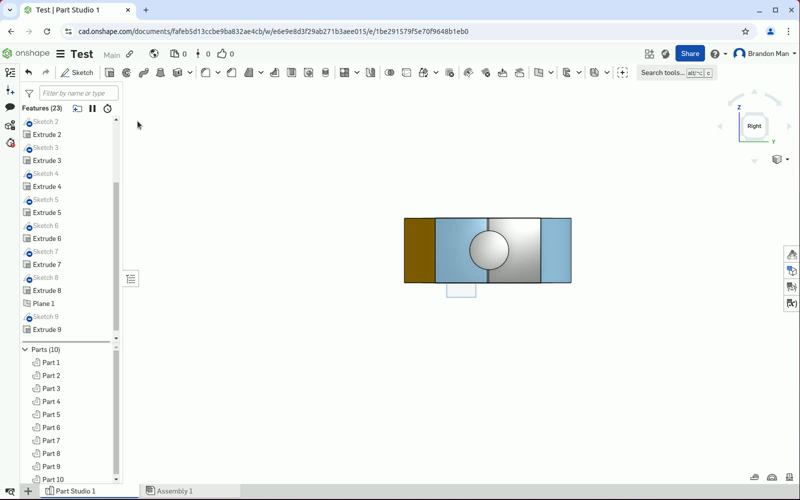
key(shift+h)
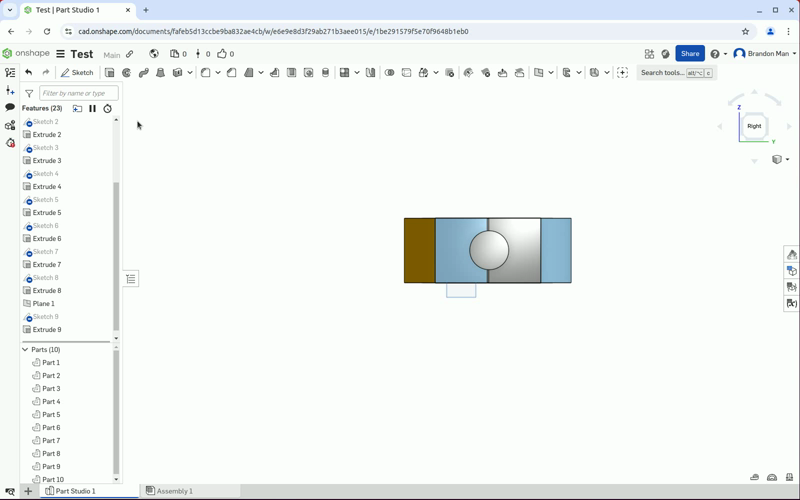
key(shift+h)
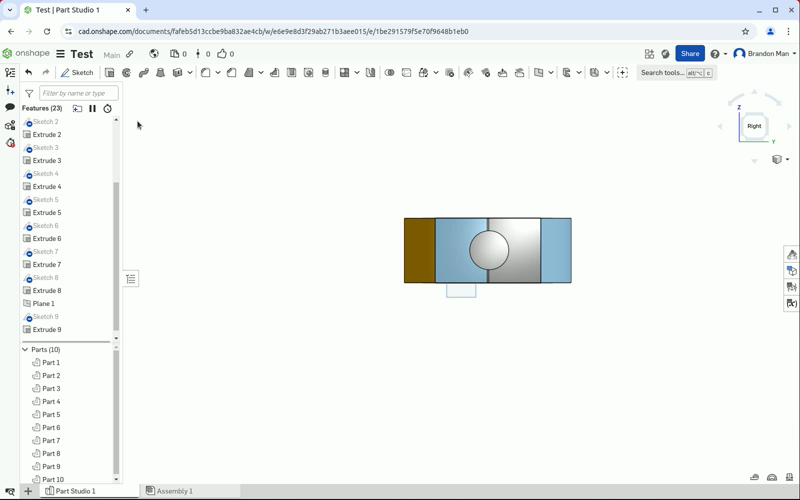
mouse_move(69, 98)
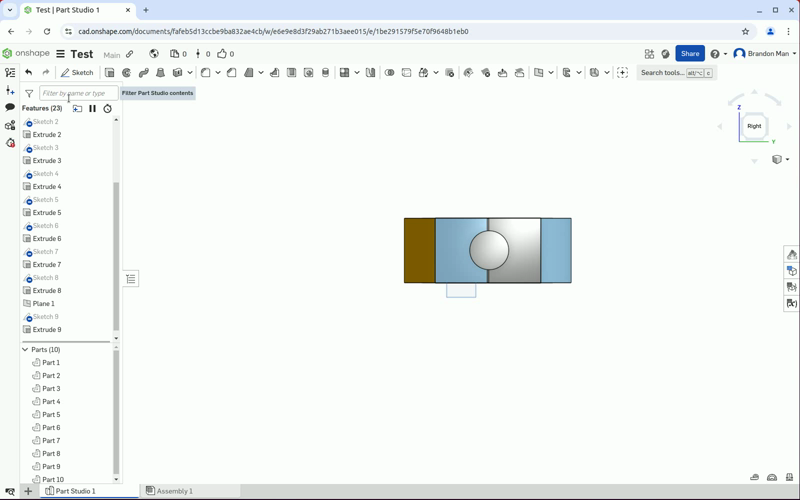
click(69, 98)
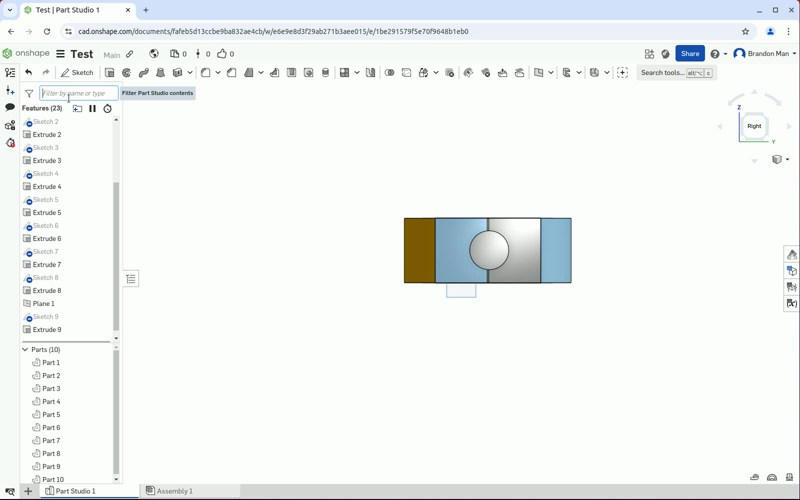
mouse_move(541, 75)
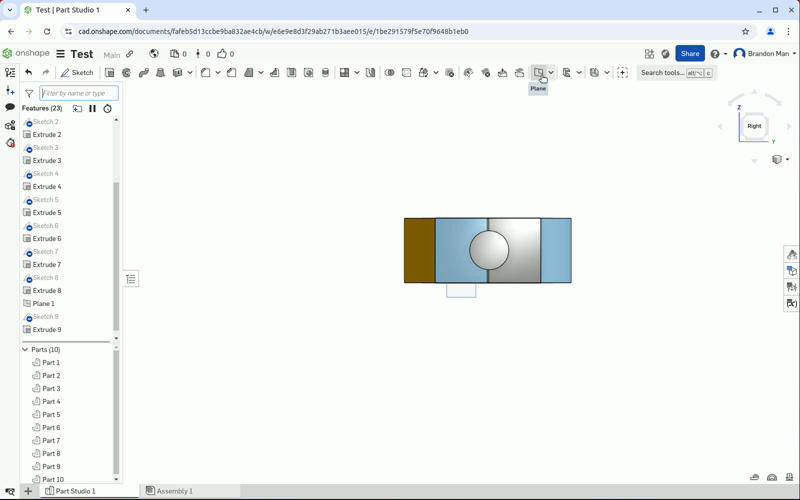
click(541, 75)
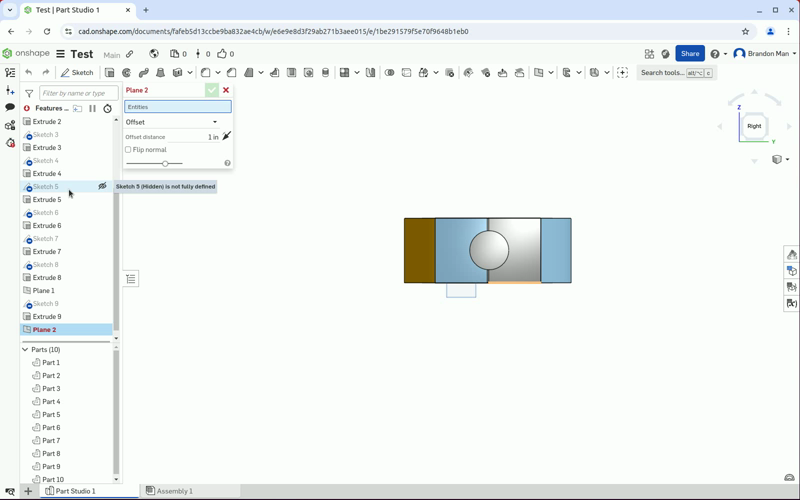
scroll(3)
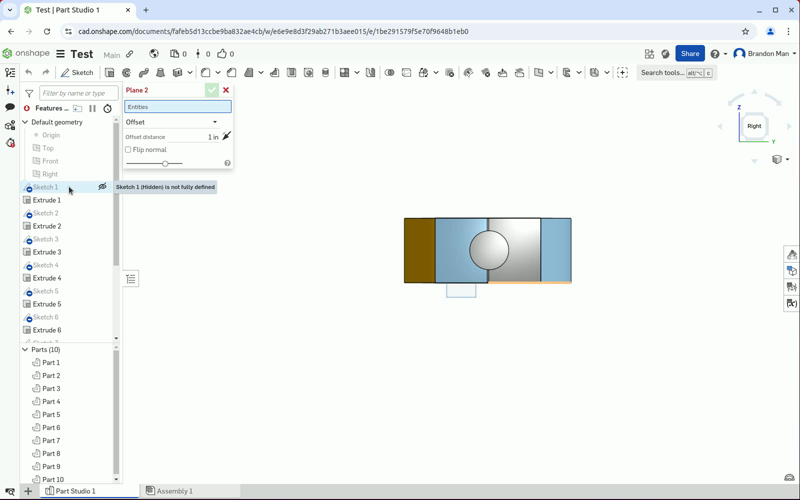
mouse_move(69, 176)
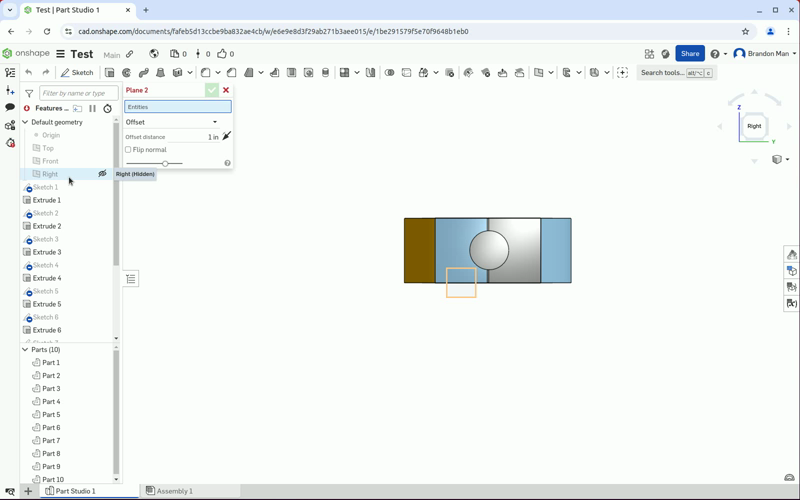
click(69, 176)
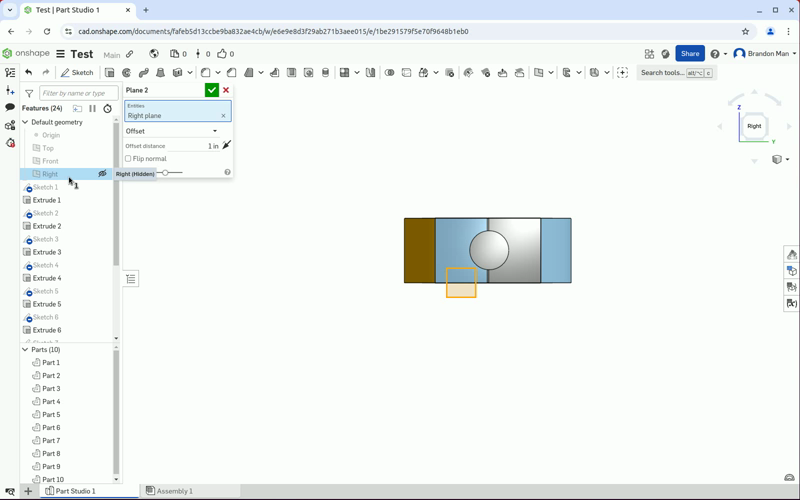
key(tab, 2)
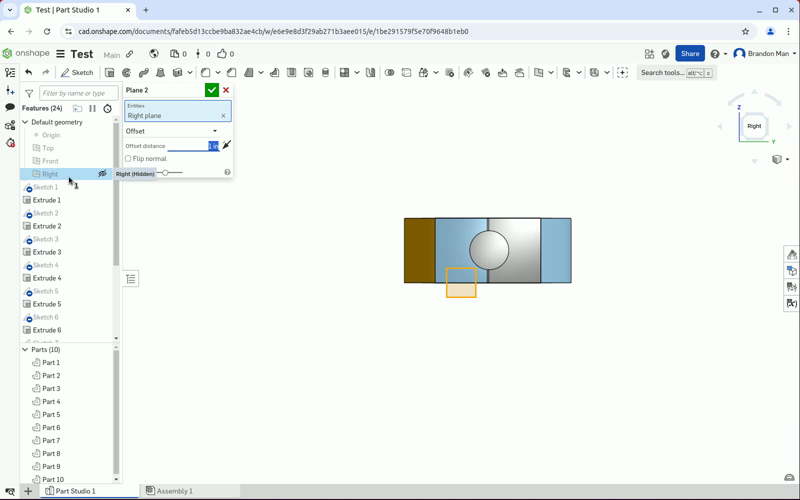
text(17.1)
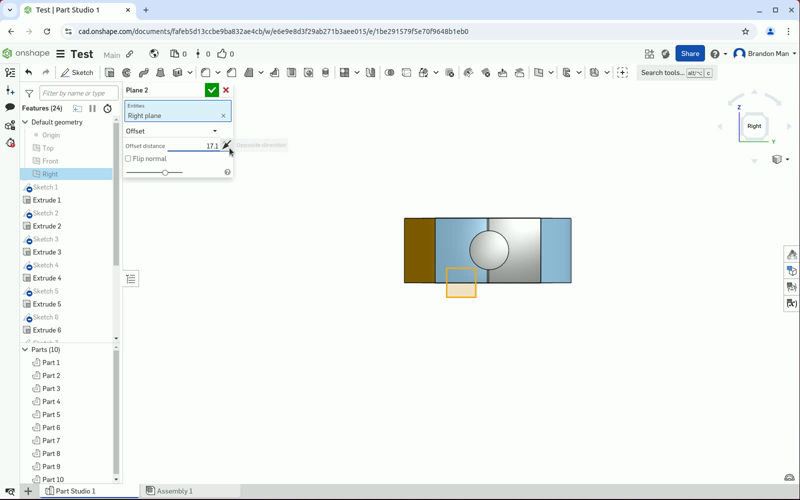
mouse_move(229, 147)
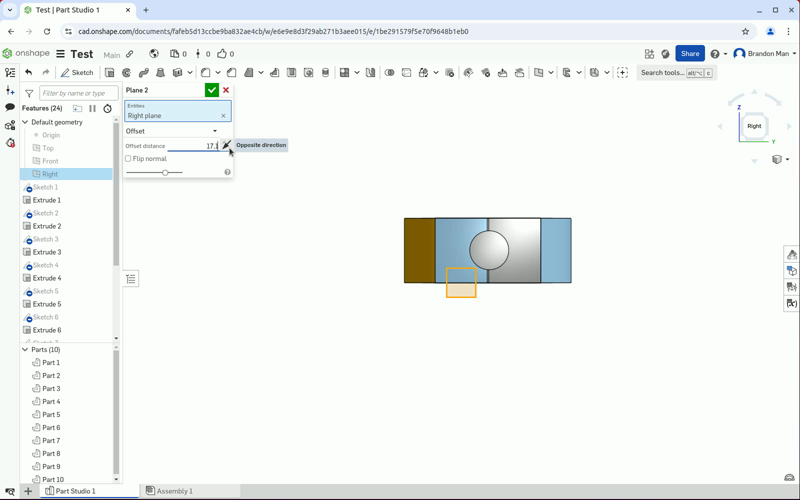
click(229, 147)
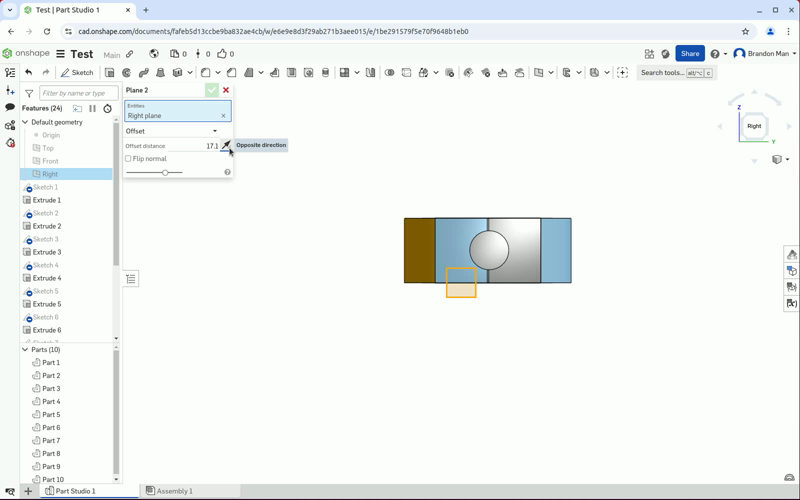
key(enter, 2)
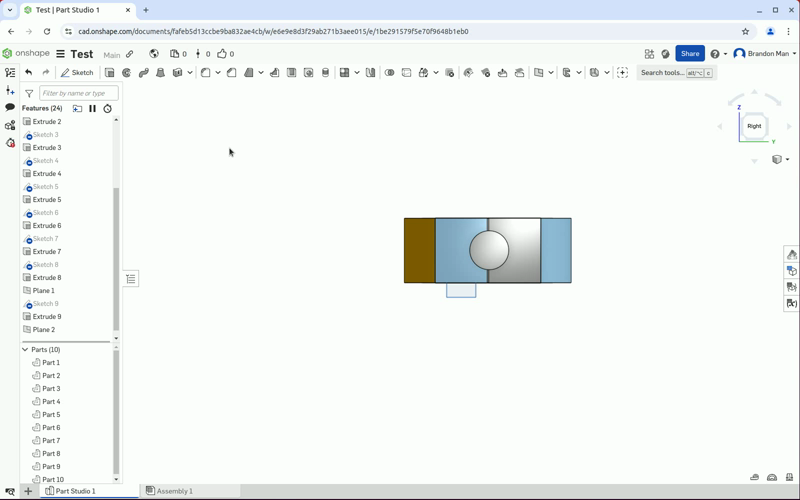
key(shift+s)
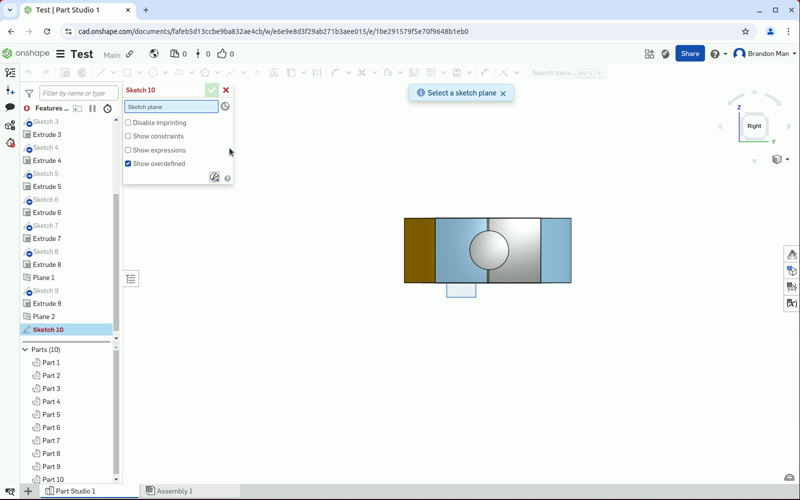
mouse_move(69, 319)
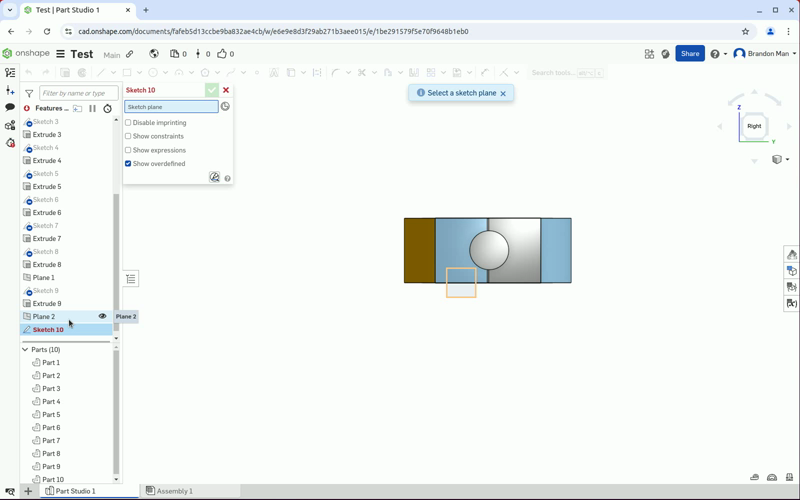
click(69, 319)
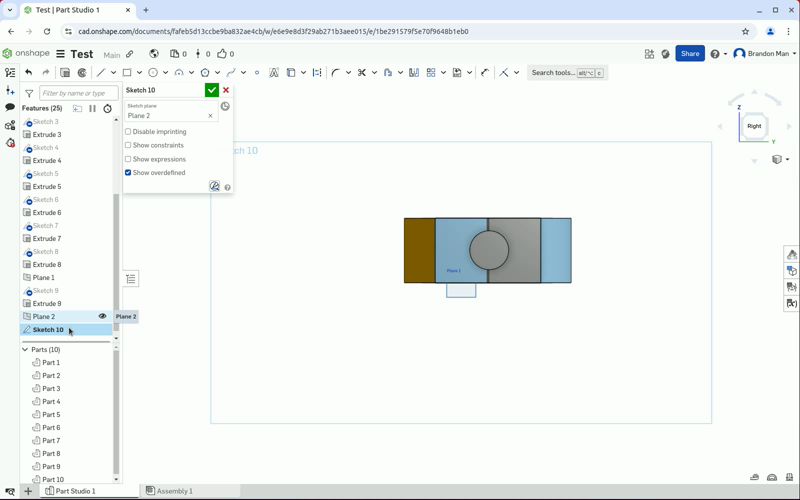
mouse_move(69, 352)
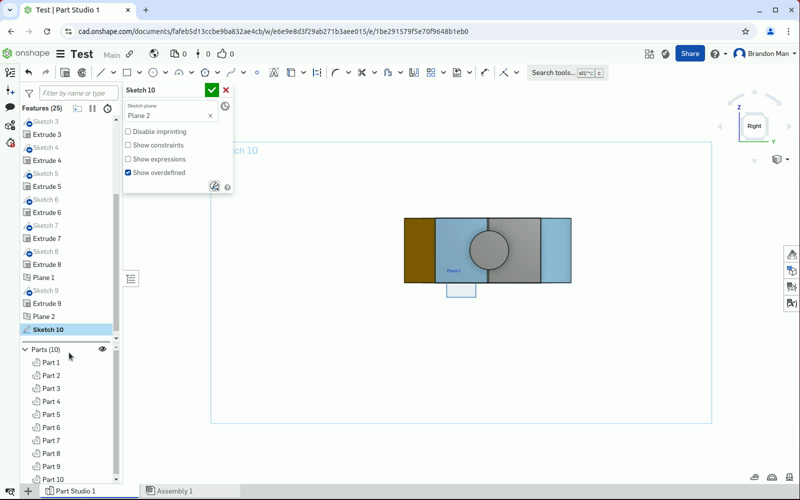
key(y)
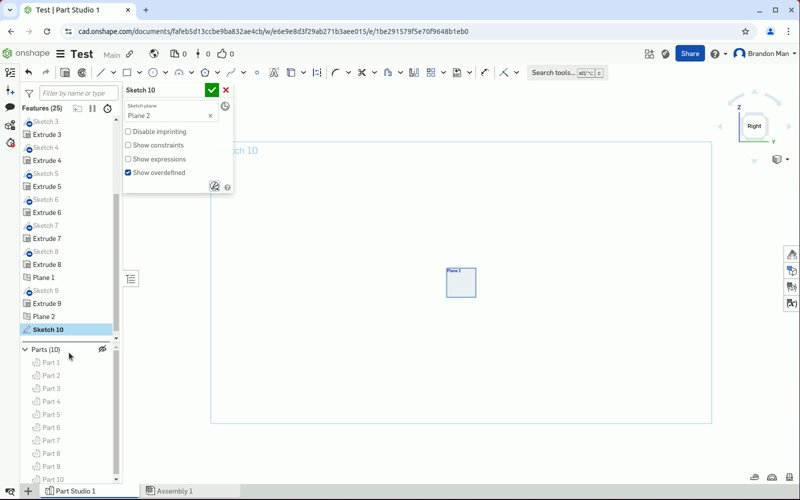
key(c)
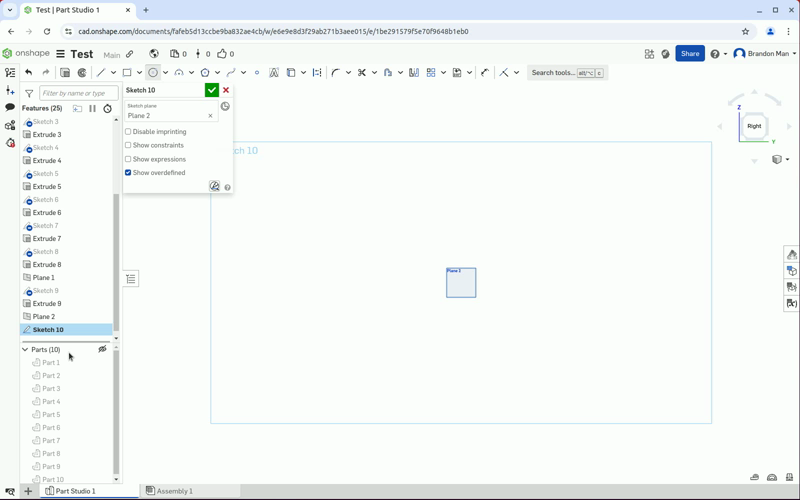
key_down(shift)
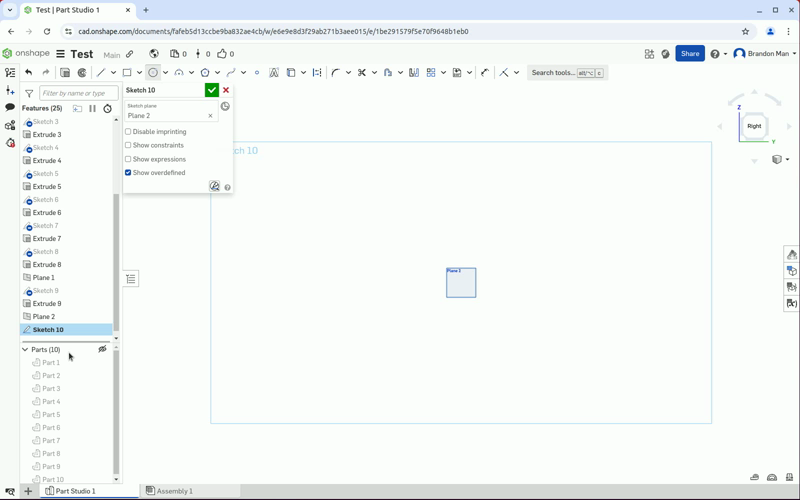
mouse_move(489, 250)
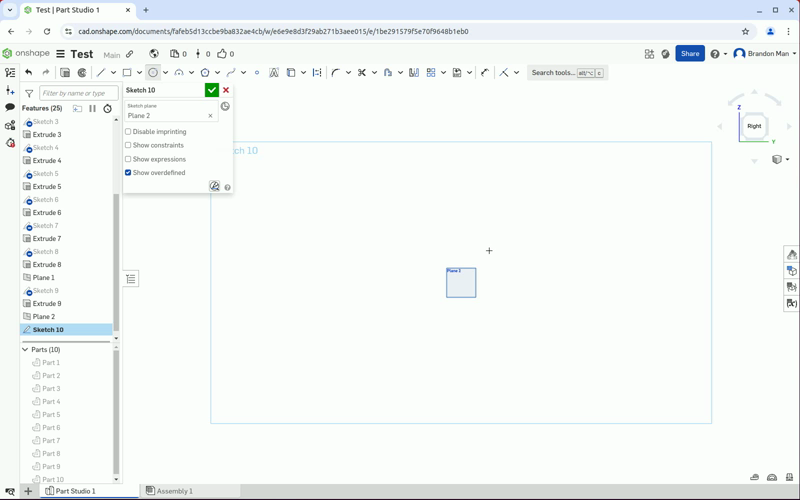
click(489, 250)
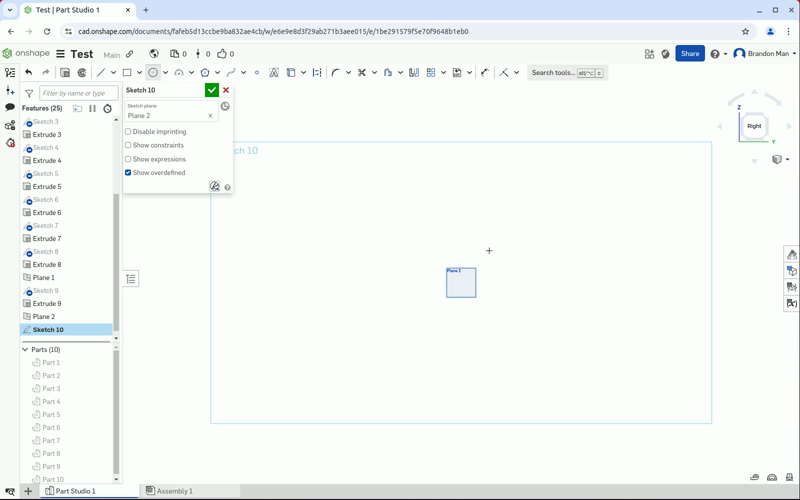
key_up(shift)
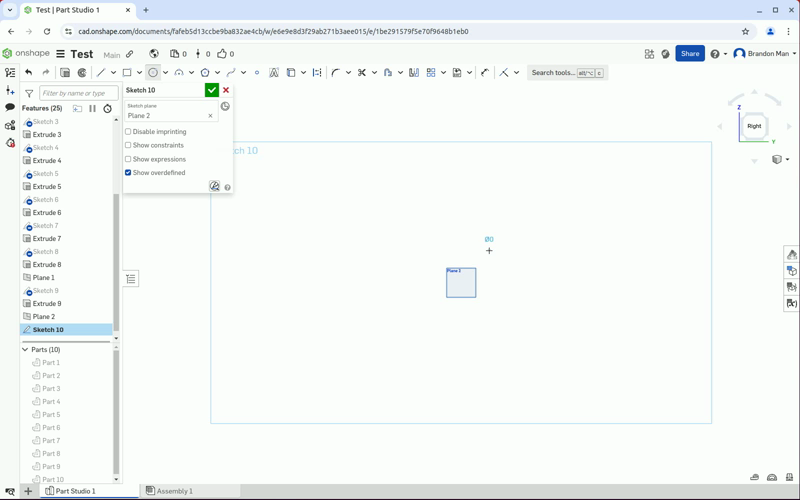
mouse_move(508, 250)
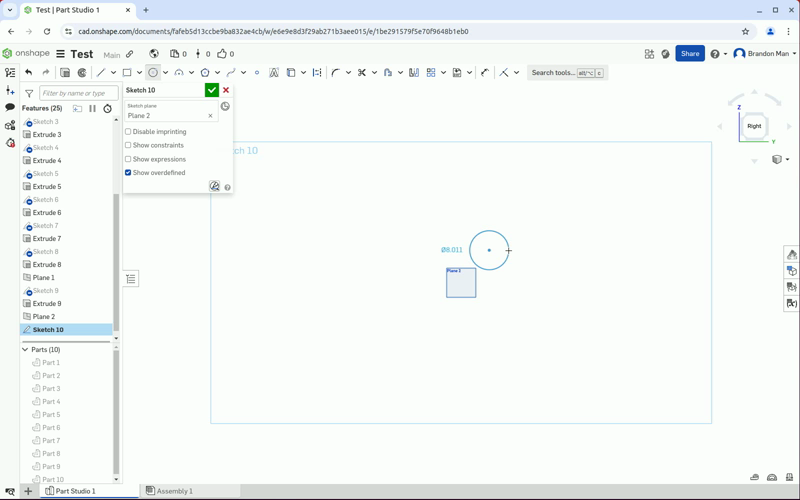
click(508, 250)
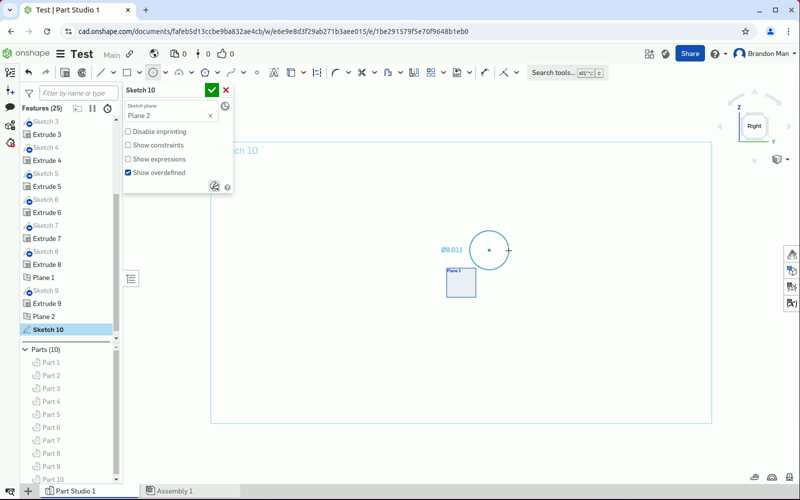
key(esc)
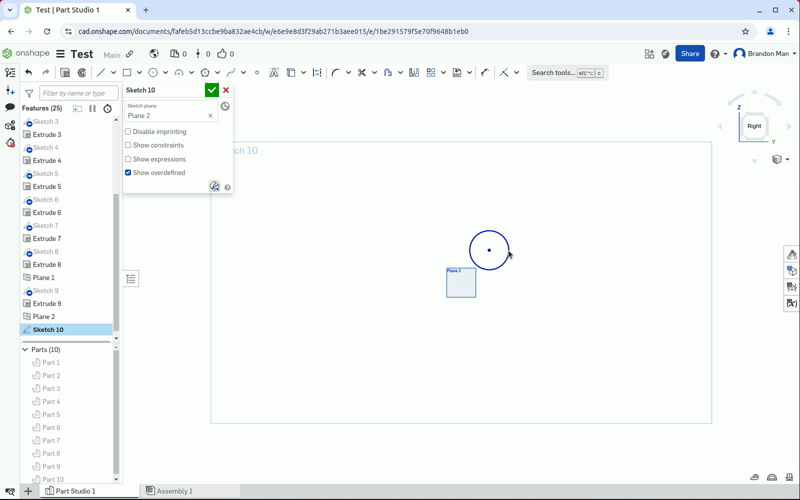
mouse_move(489, 252)
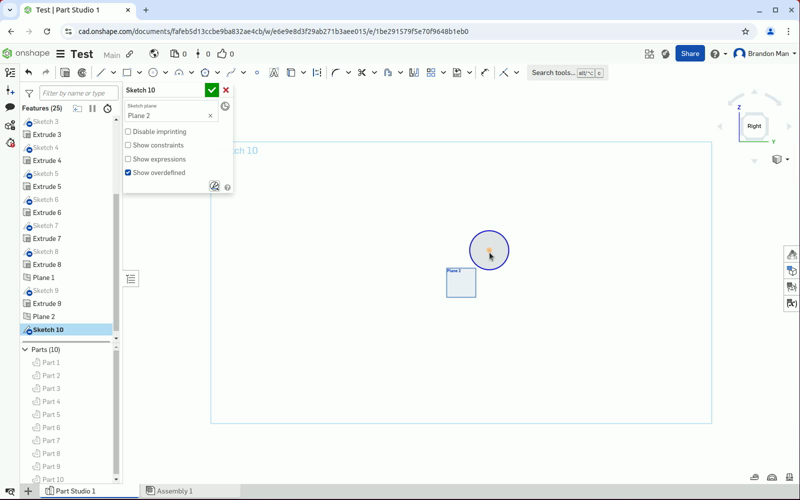
scroll(6)
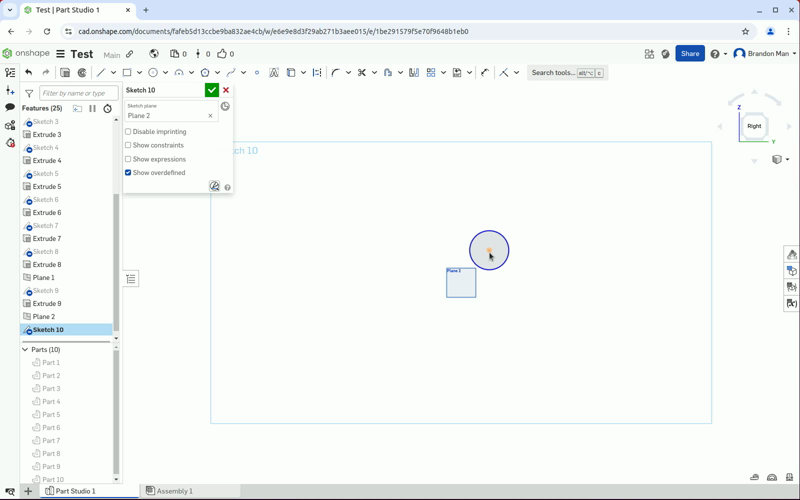
scroll(6)
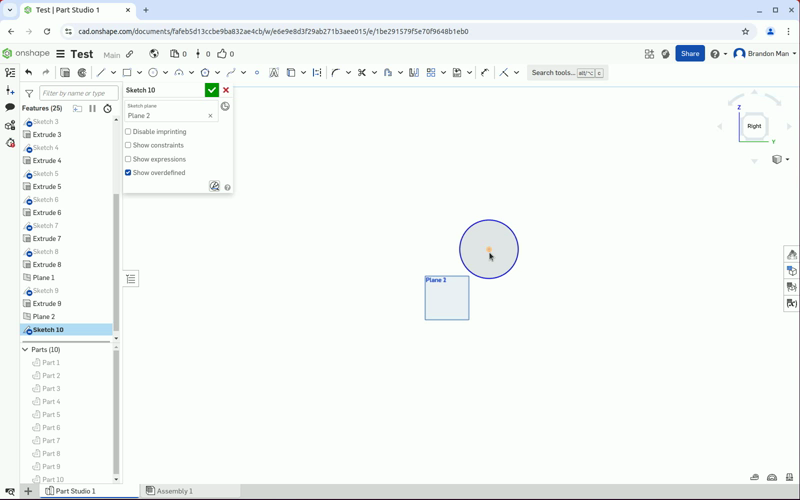
scroll(6)
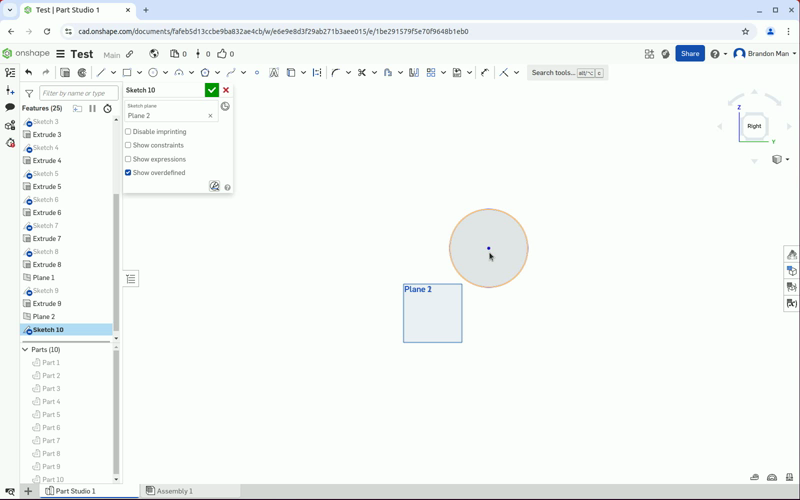
scroll(6)
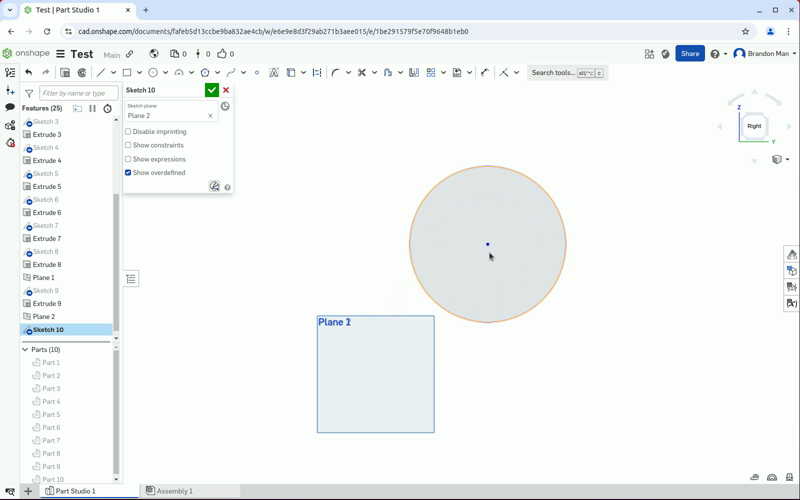
scroll(6)
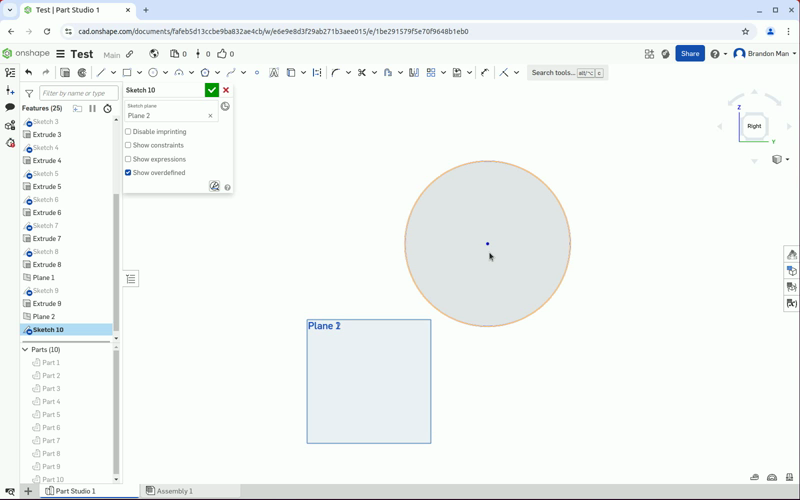
scroll(6)
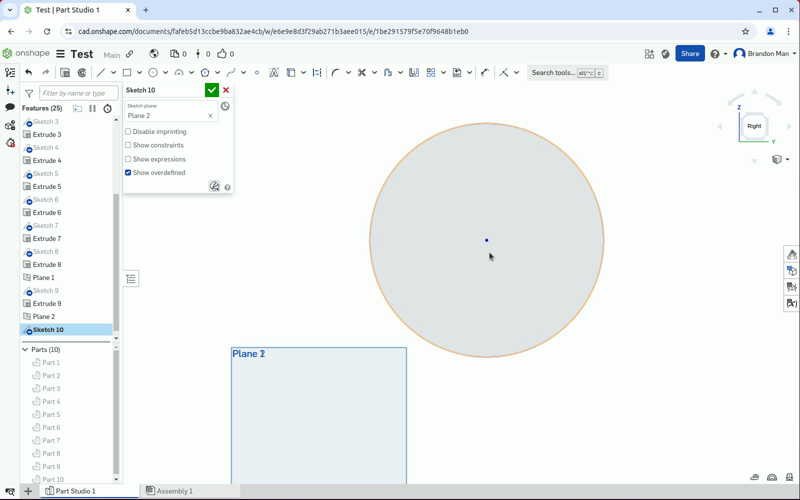
scroll(6)
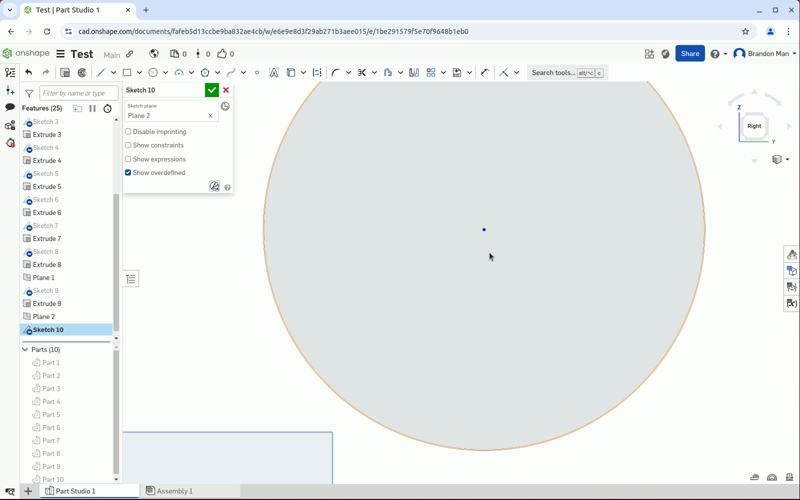
click(489, 252)
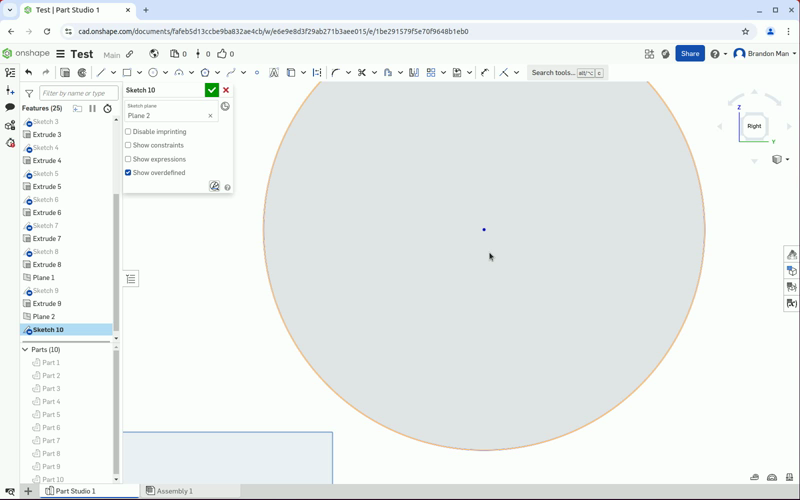
scroll(-6)
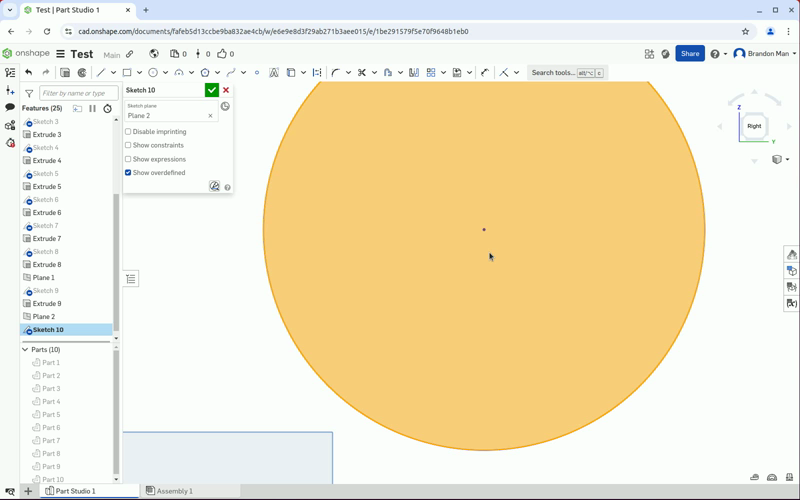
scroll(-6)
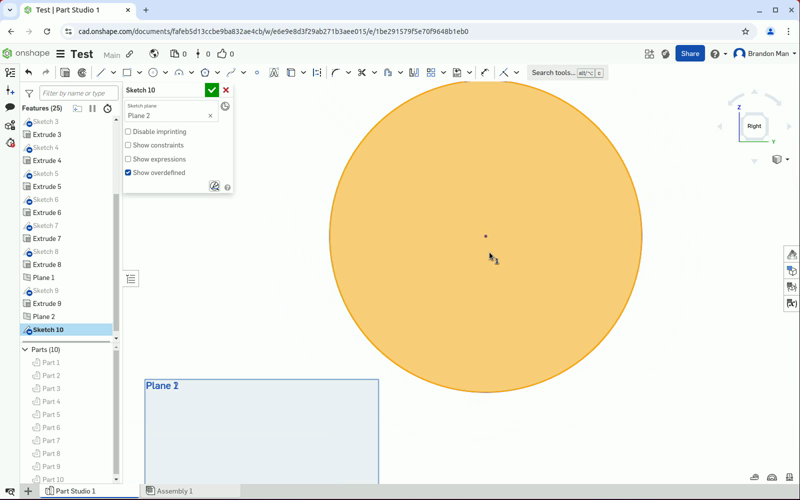
scroll(-6)
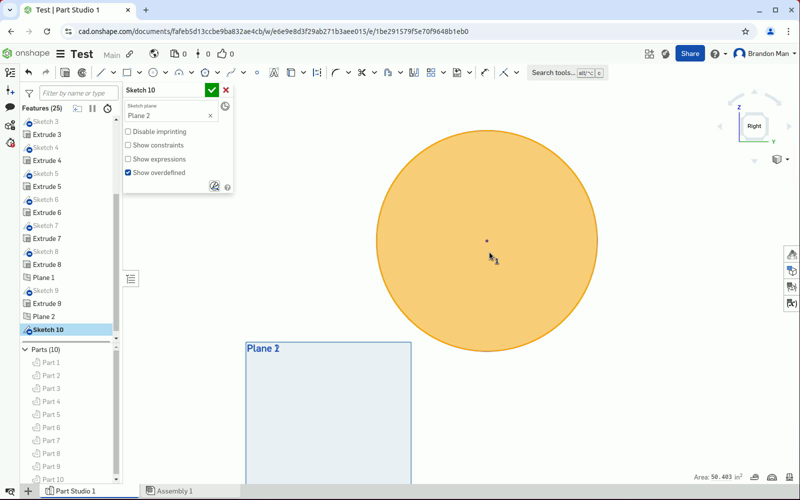
scroll(-6)
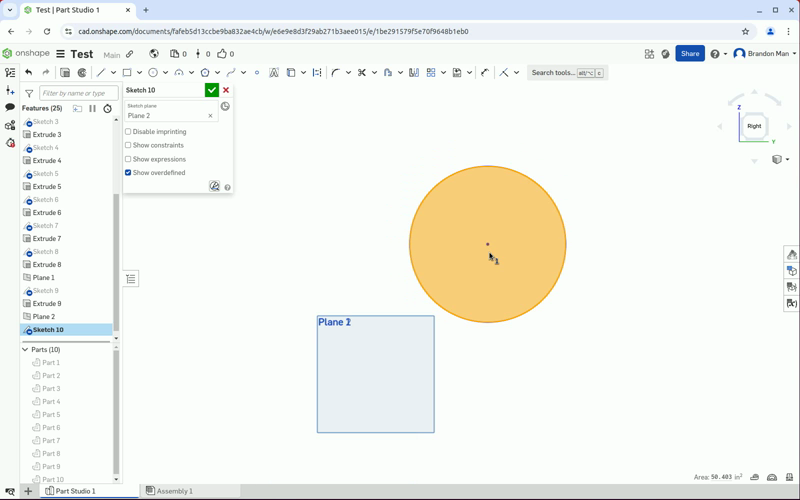
scroll(-6)
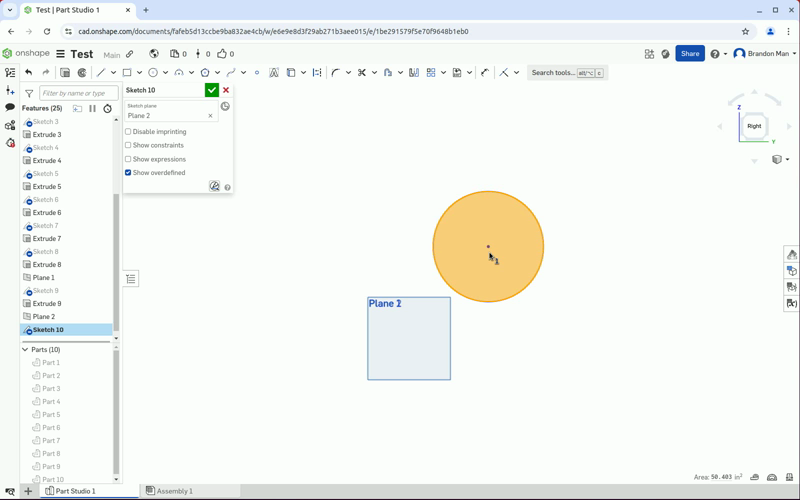
scroll(-6)
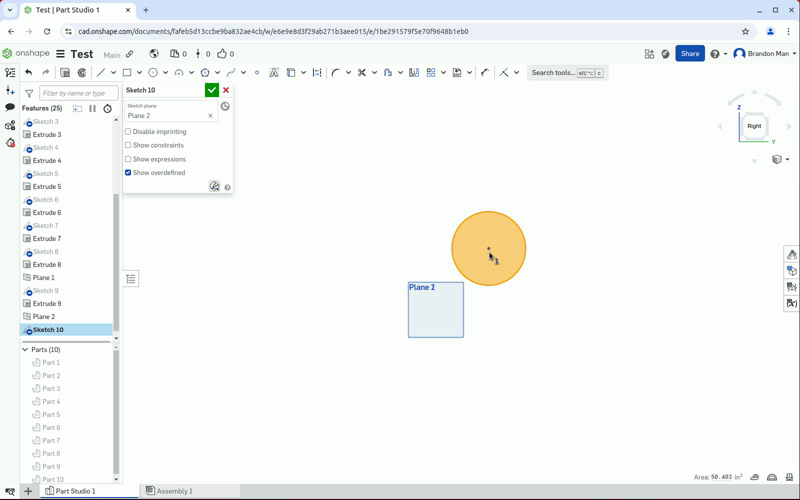
scroll(-6)
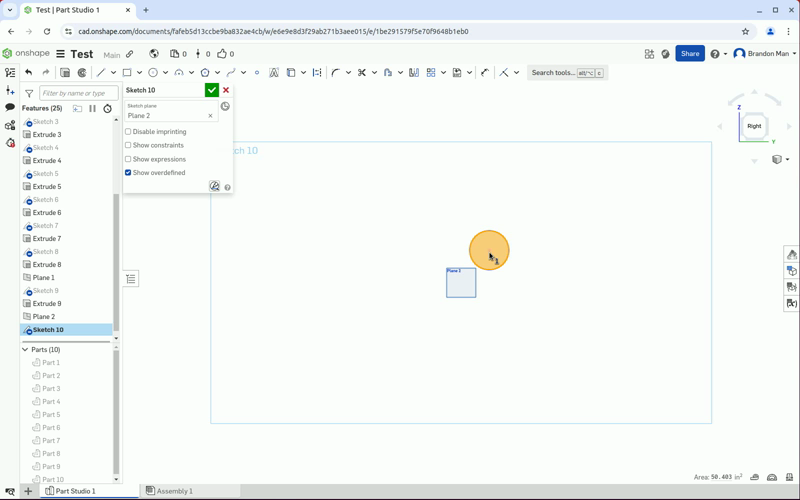
mouse_move(69, 352)
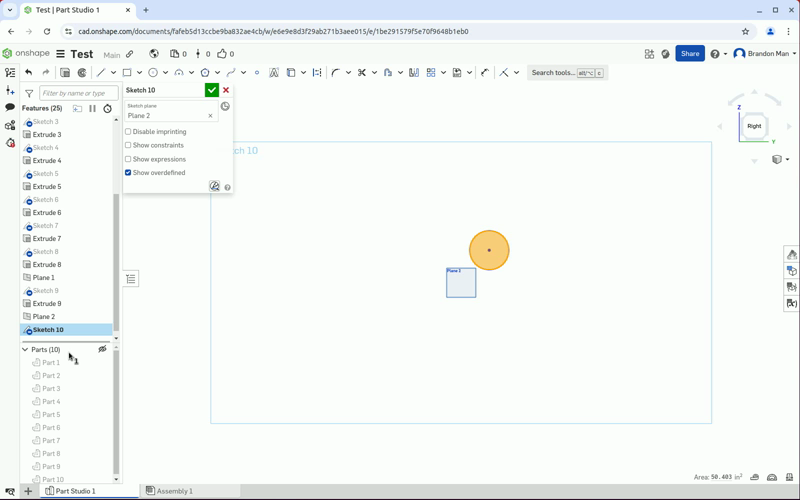
key(shift+y)
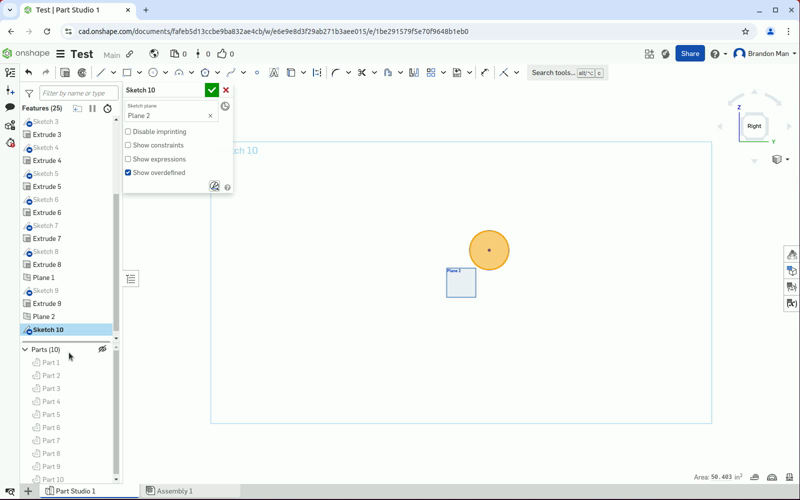
key(shift+e)
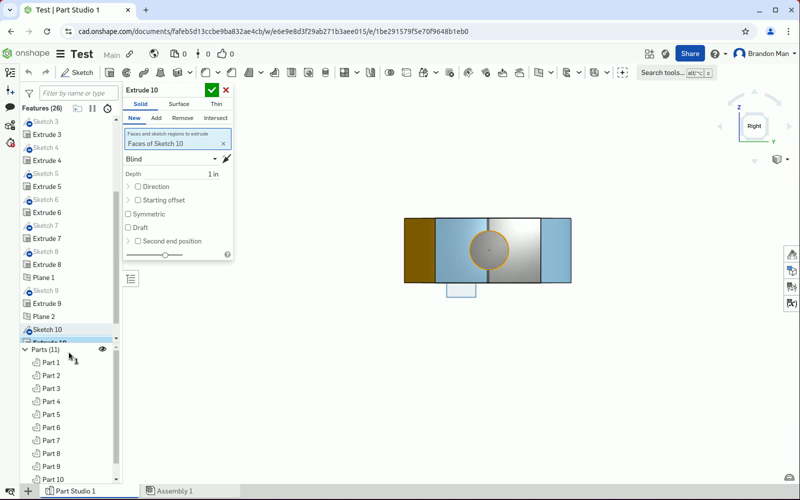
mouse_move(143, 106)
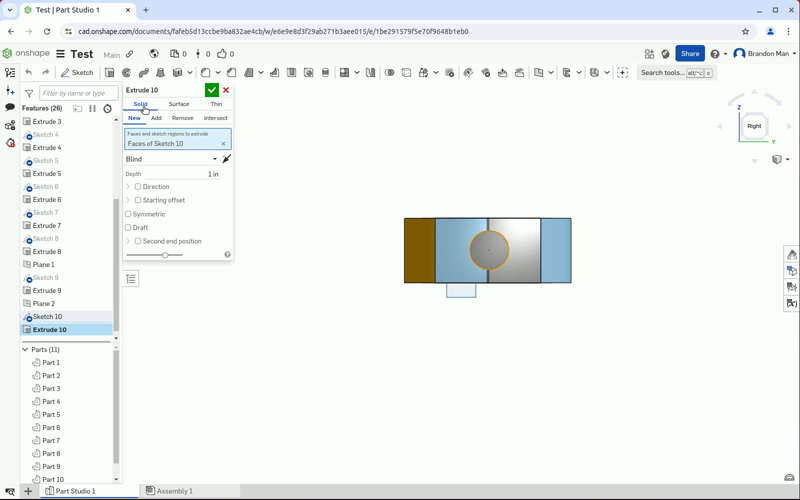
click(143, 106)
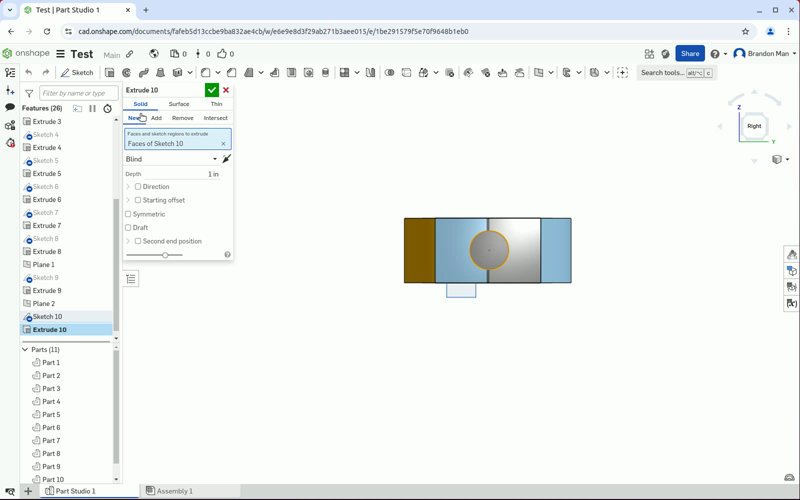
mouse_move(137, 120)
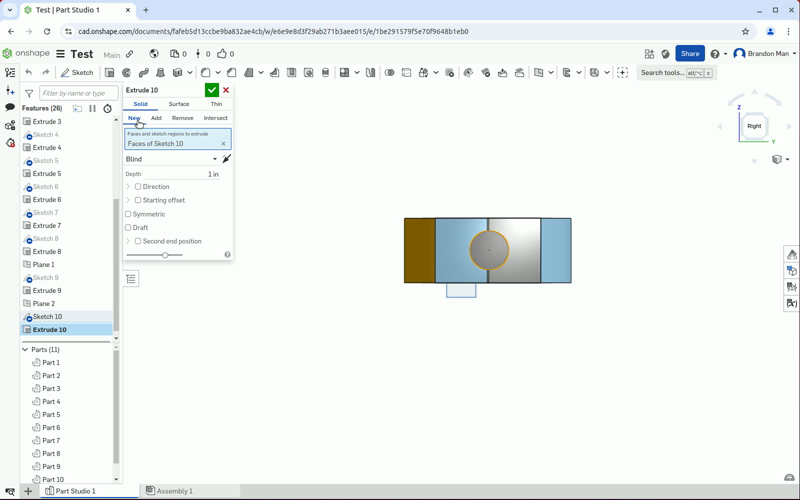
click(137, 120)
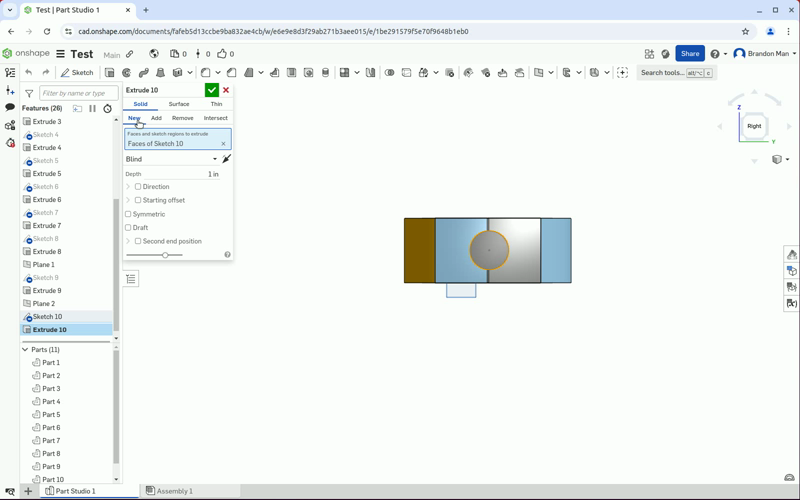
key(tab, 4)
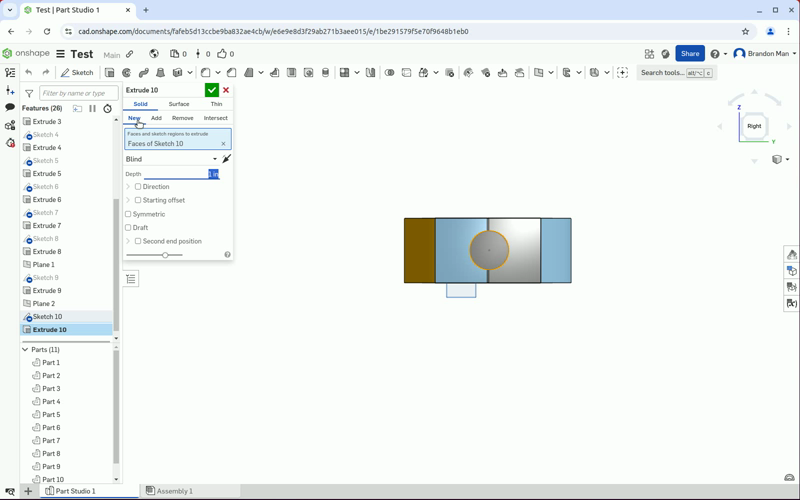
text(5.055)
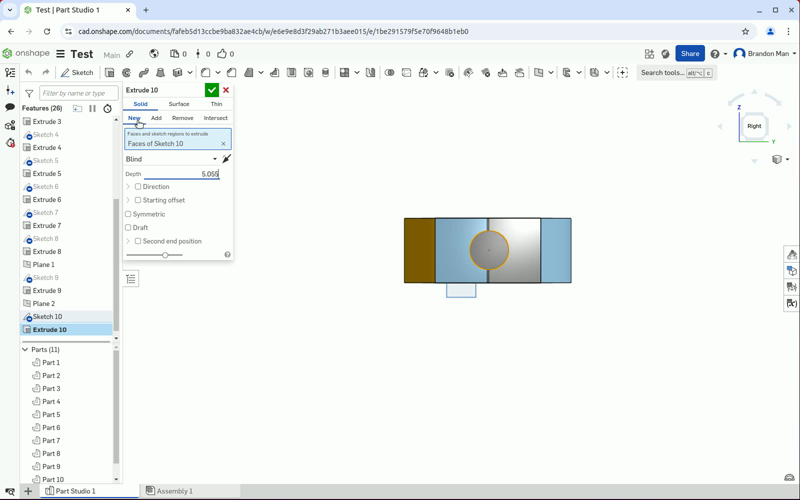
key(enter)
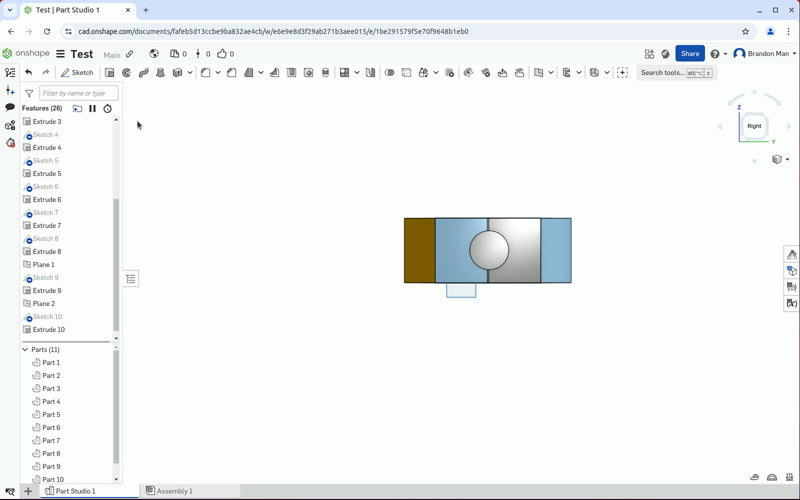
key(shift+h)
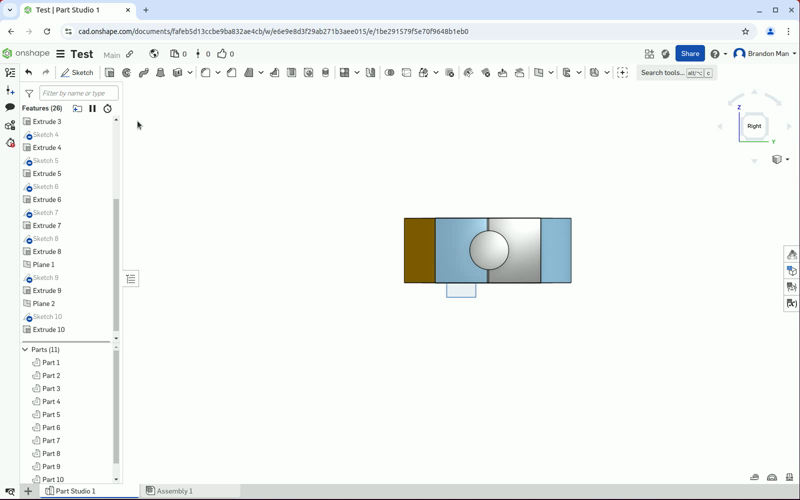
key(shift+h)
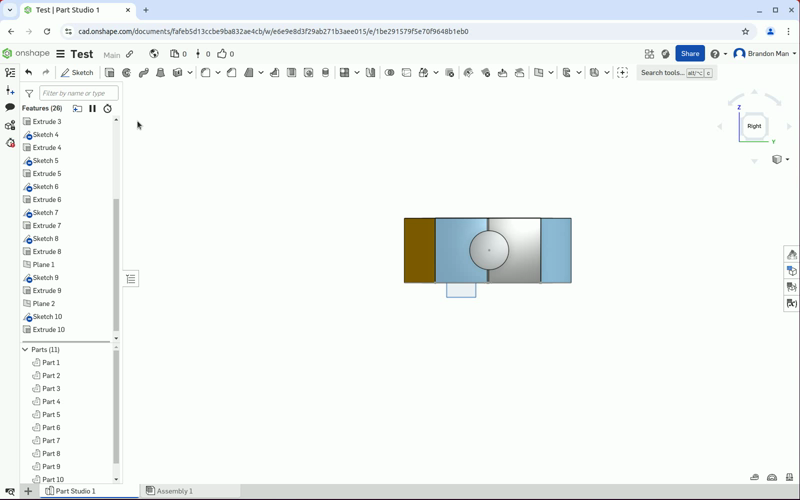
key(shift+7)
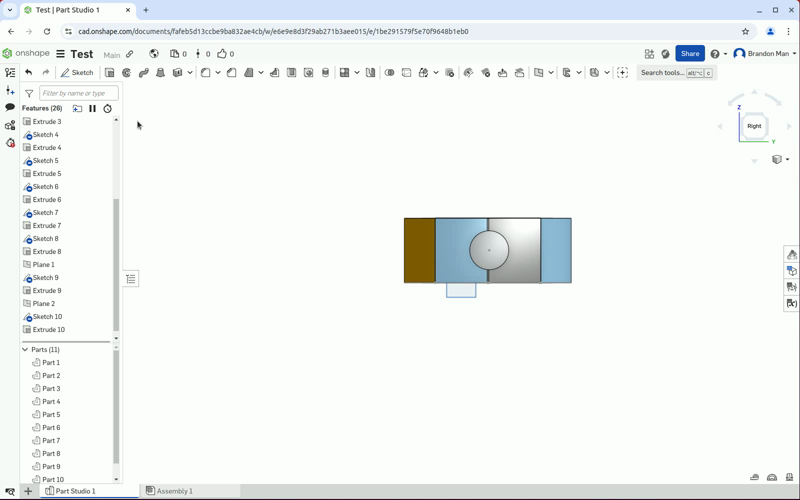
key(right, 2)
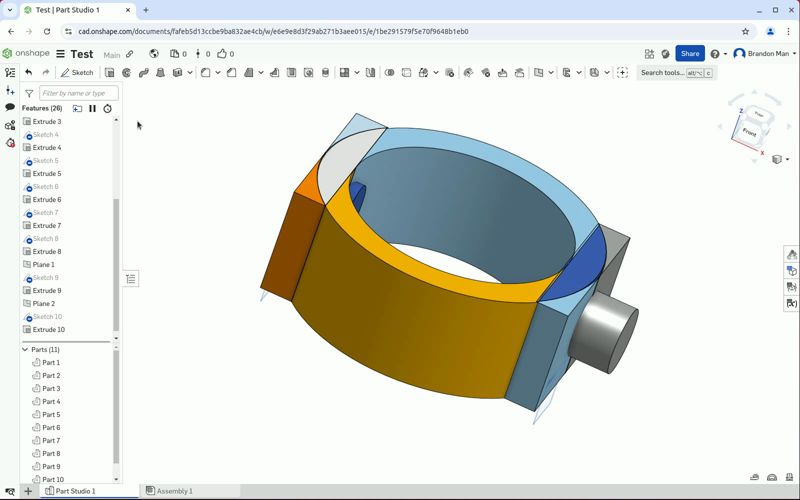
key(down, 2)
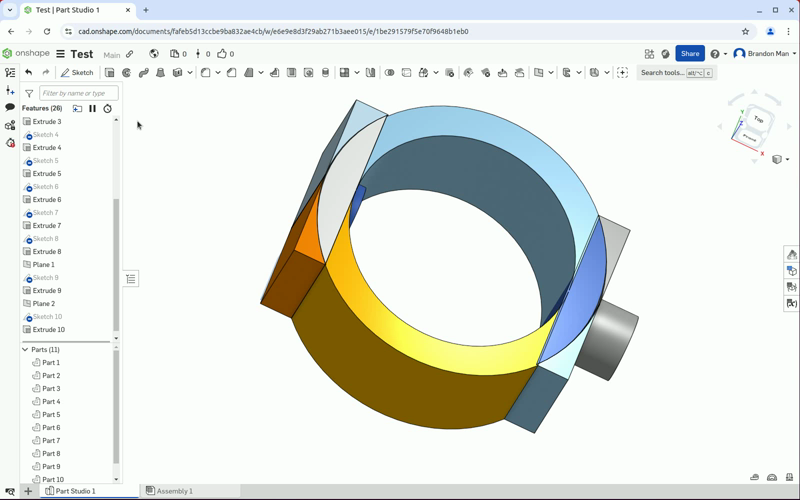
key(up, 2)
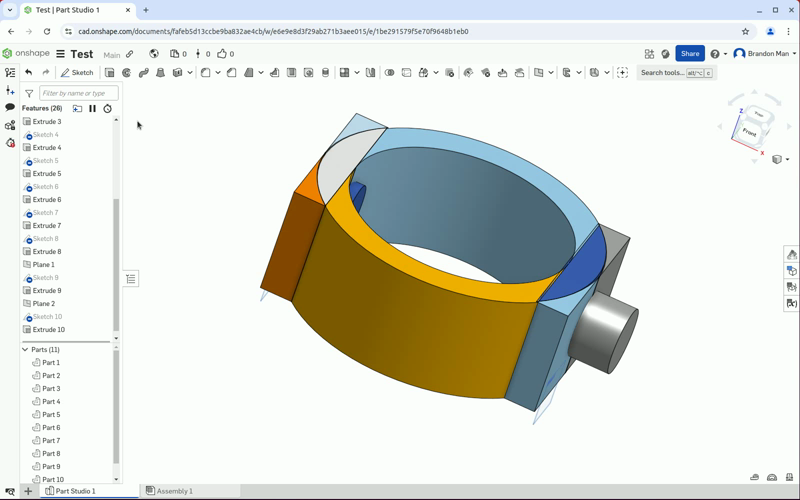
key(left, 2)
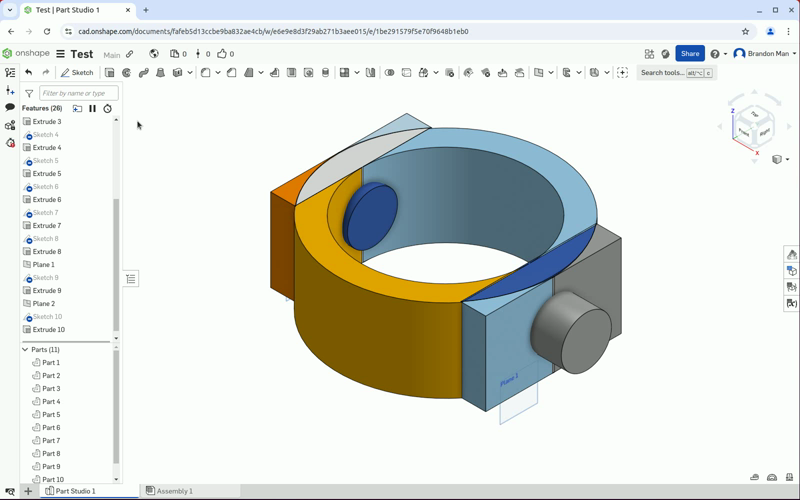
mouse_move(69, 59)
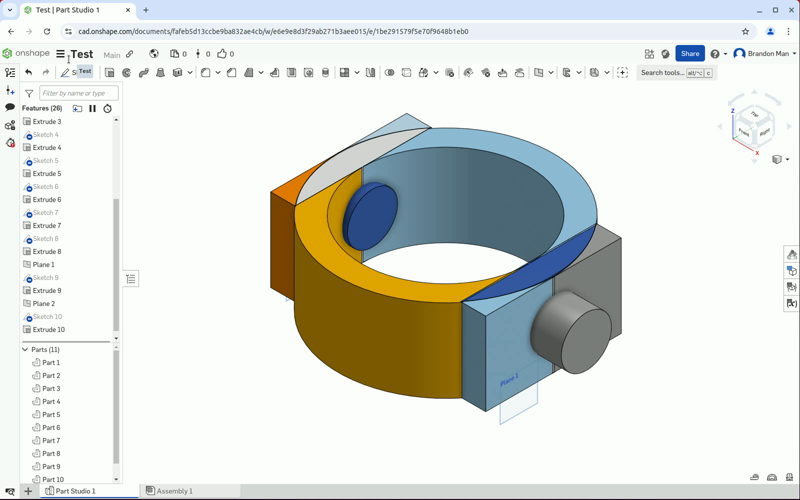
click(69, 59)